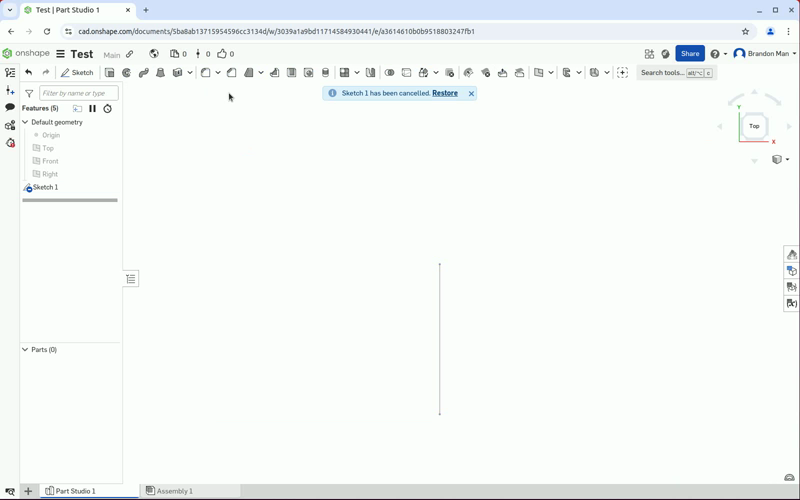
key(shift+h)
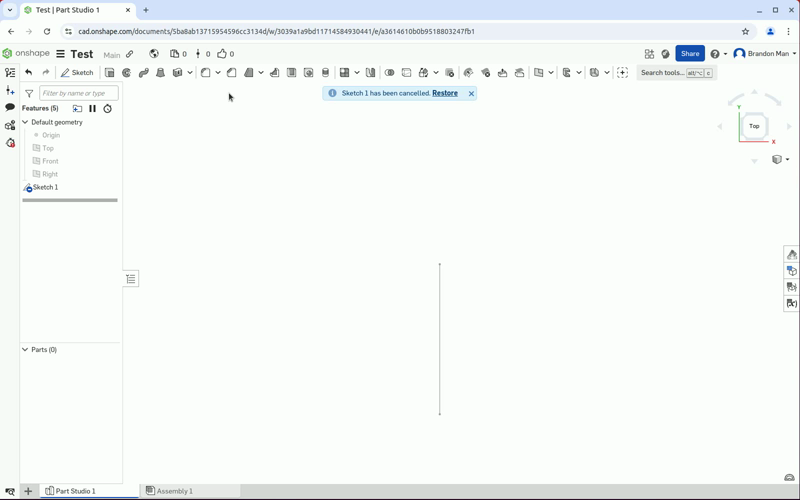
key(shift+s)
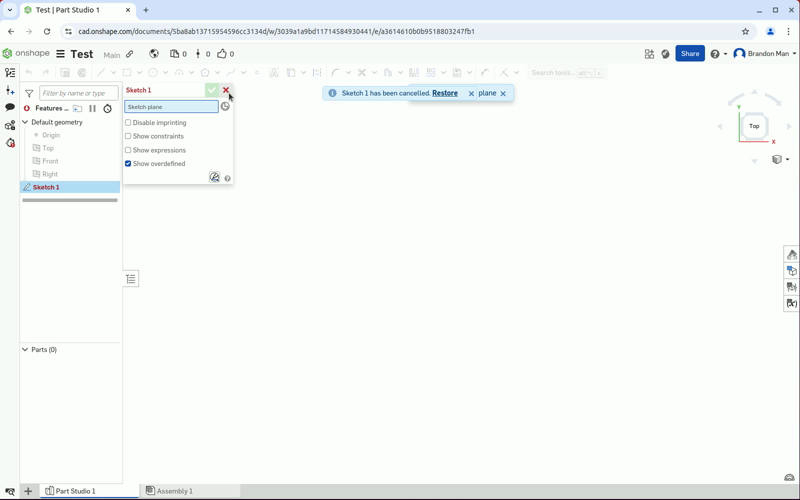
mouse_move(73, 150)
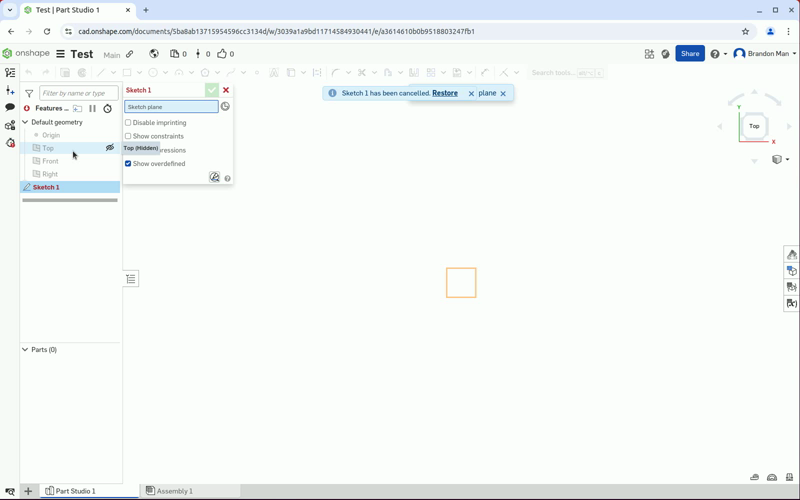
click(73, 150)
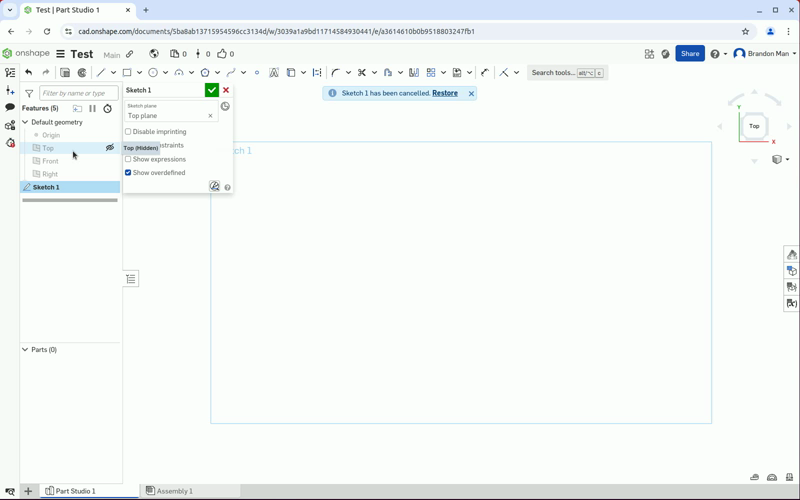
mouse_move(73, 352)
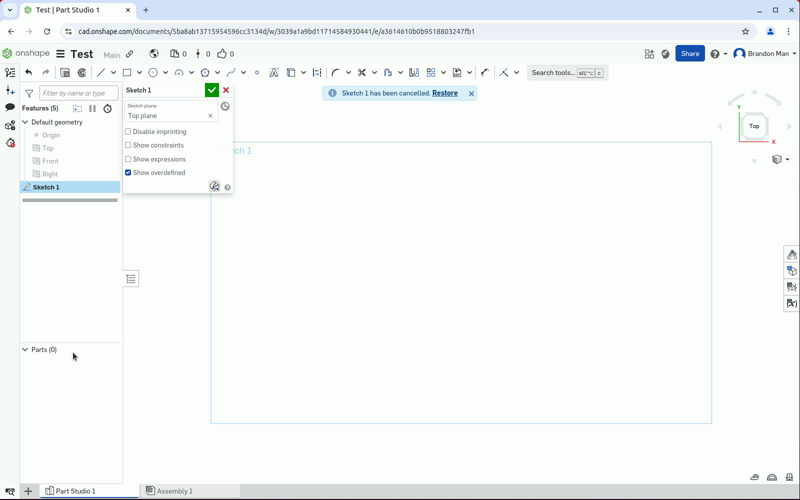
key(y)
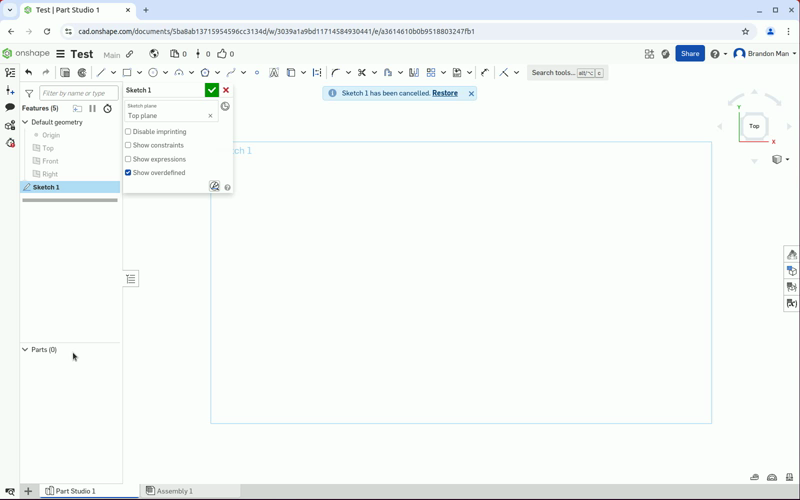
key(l)
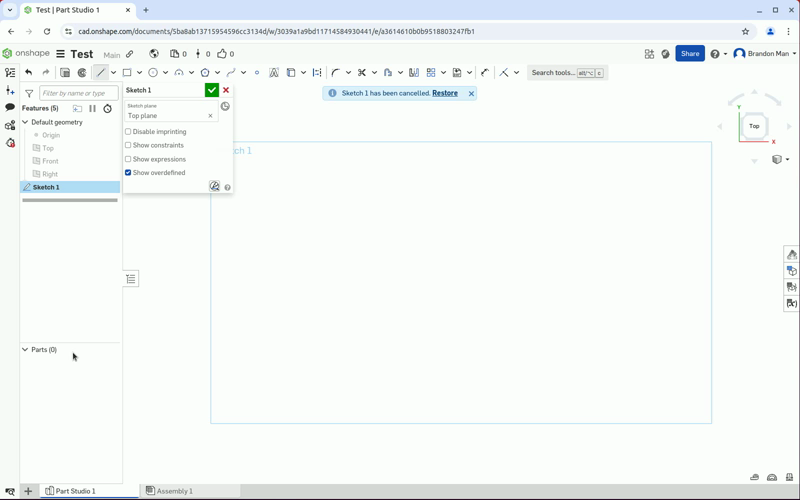
key_down(shift)
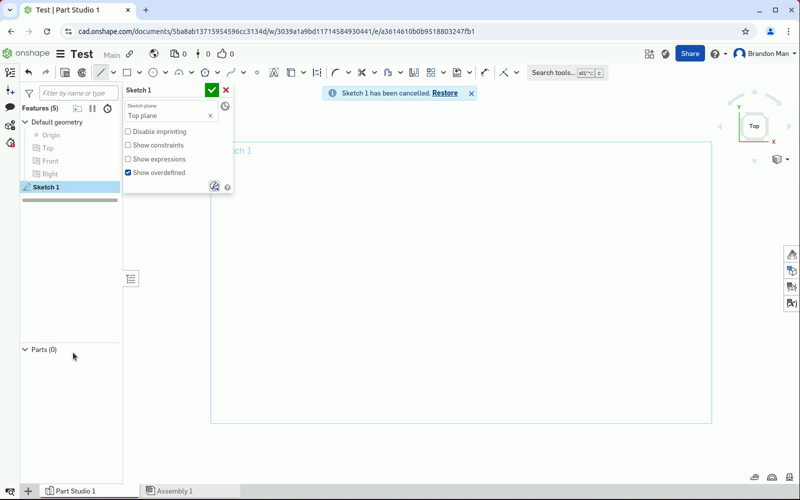
mouse_move(358, 255)
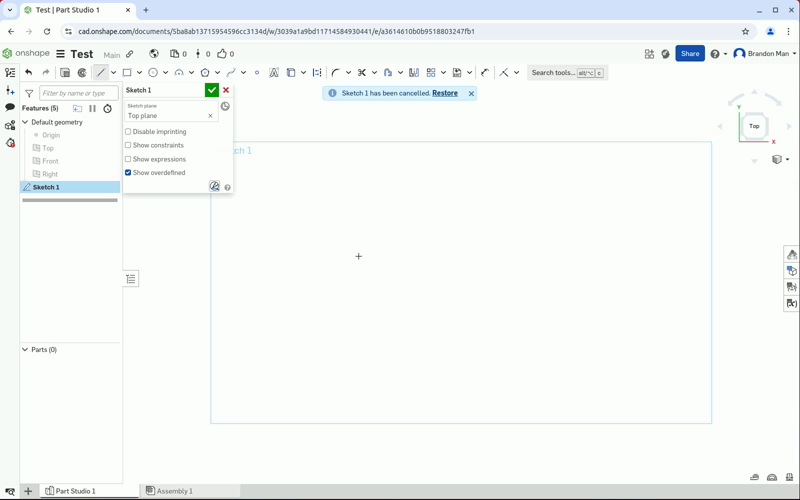
click(358, 255)
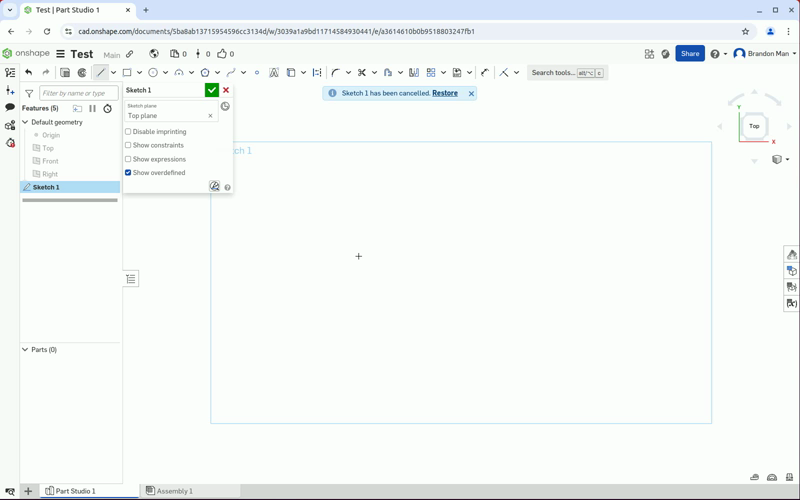
key_up(shift)
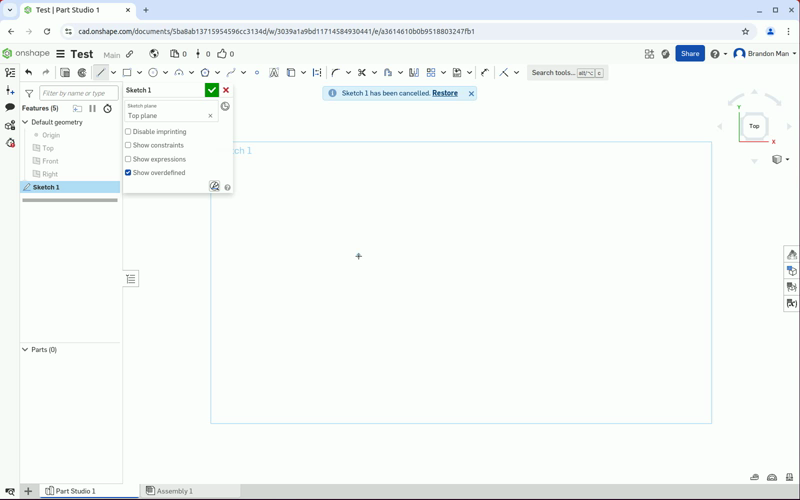
key_down(shift)
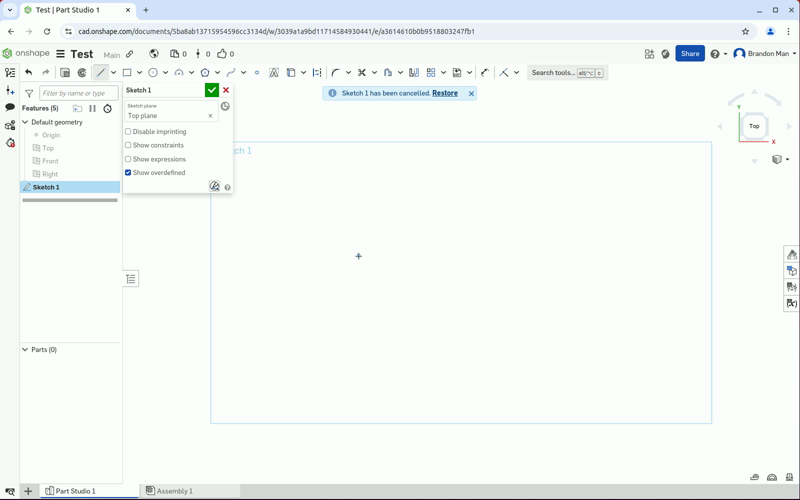
mouse_move(388, 255)
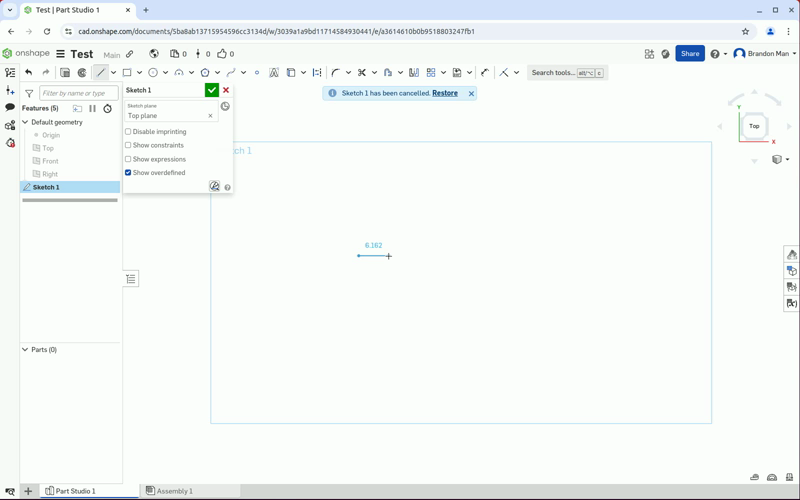
mouse_move(367, 255)
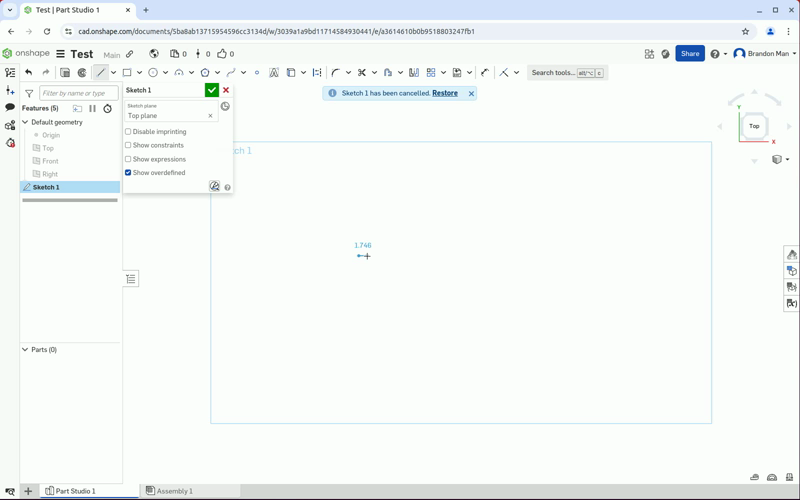
click(367, 255)
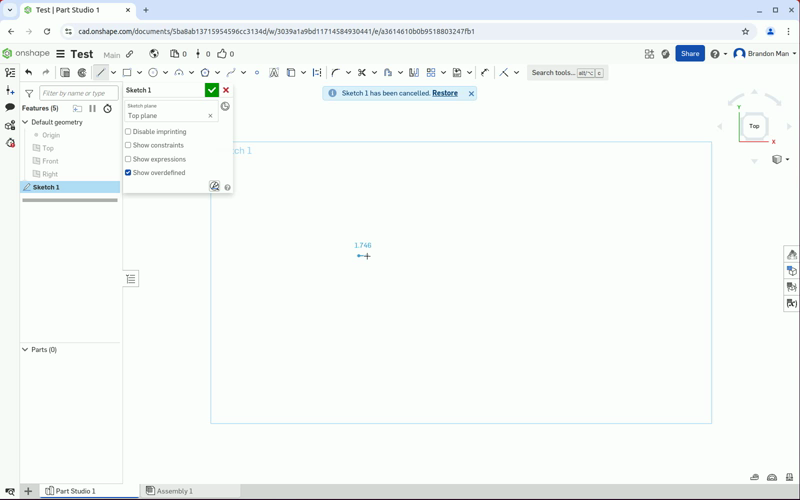
key_up(shift)
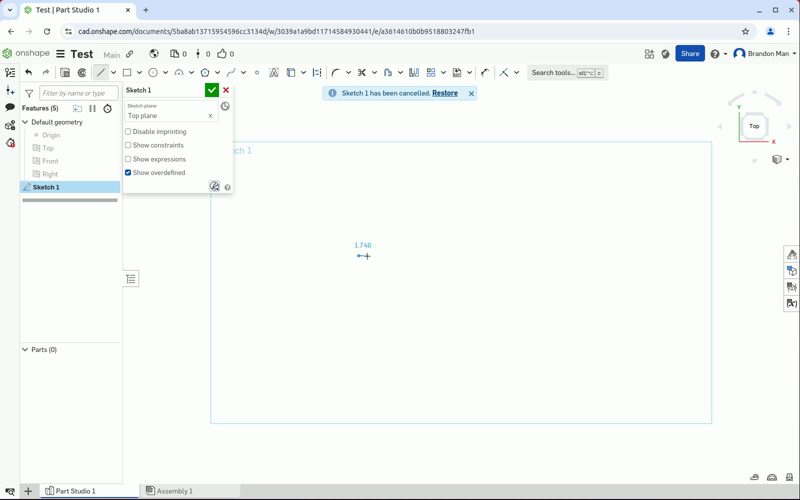
key_down(shift)
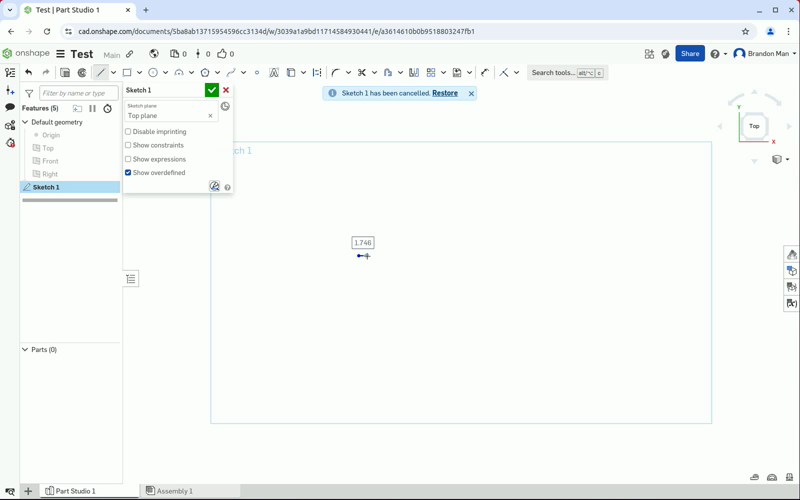
mouse_move(397, 255)
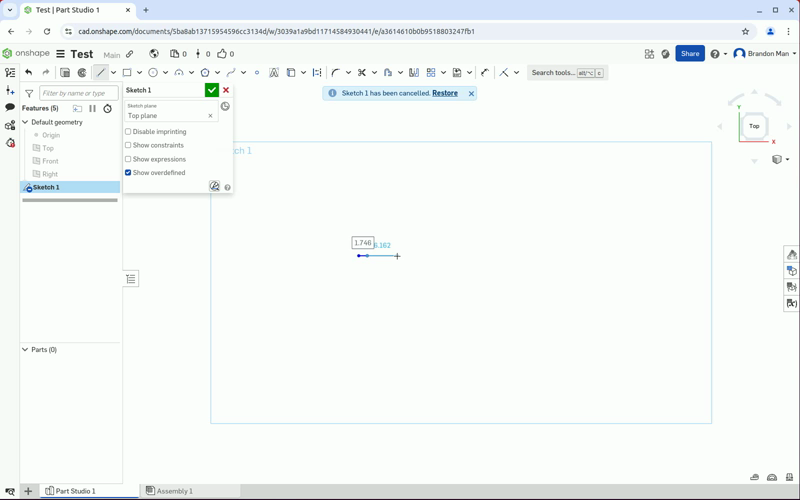
mouse_move(367, 238)
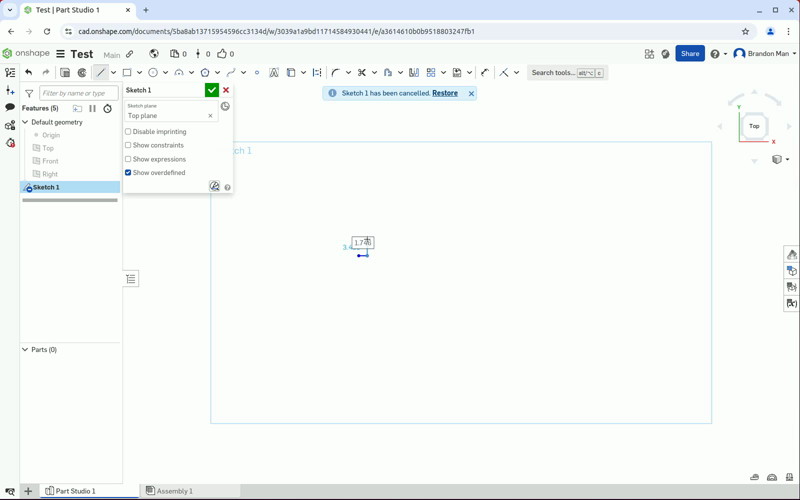
click(367, 238)
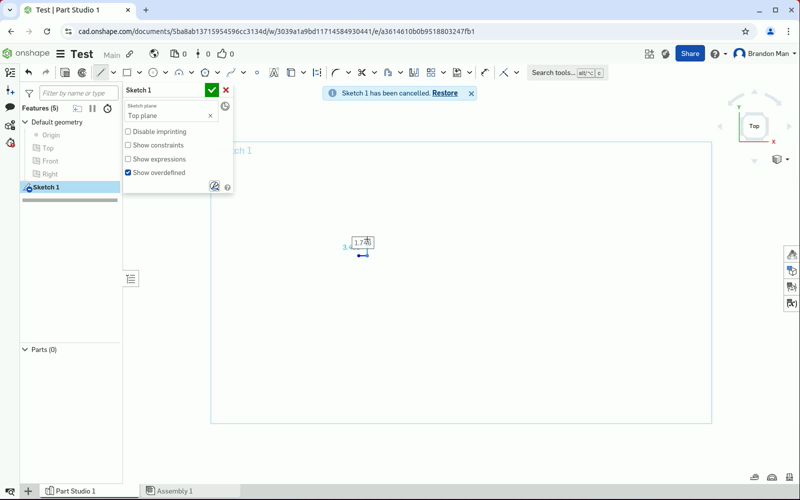
key_up(shift)
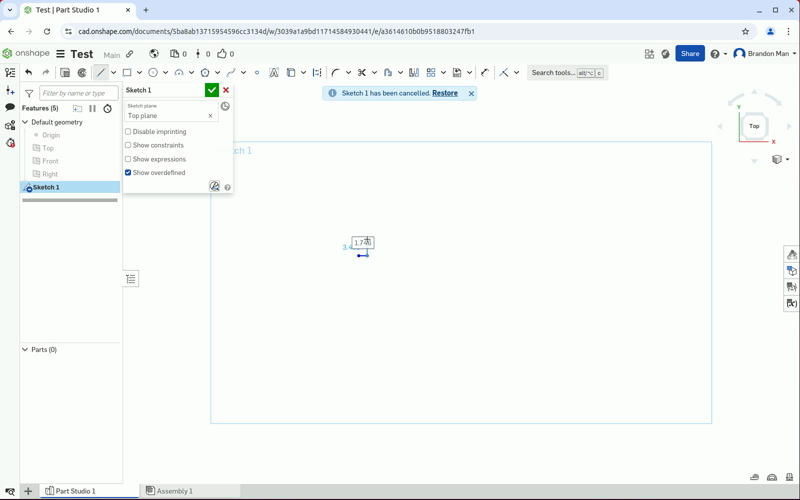
key_down(shift)
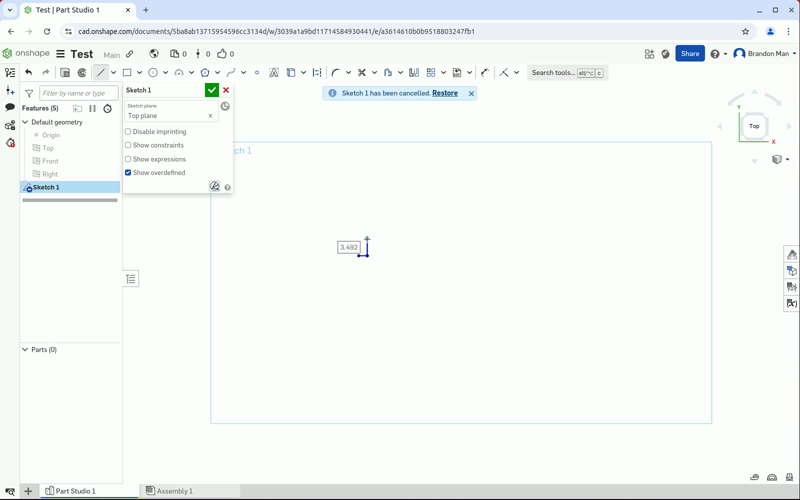
mouse_move(451, 238)
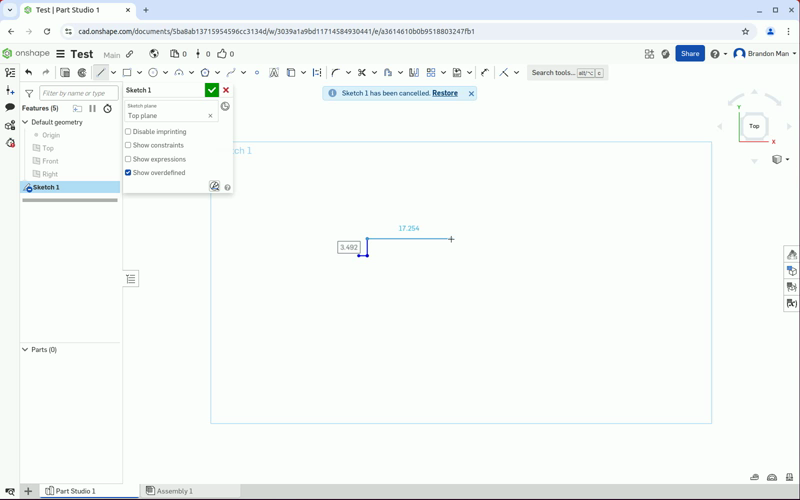
click(451, 238)
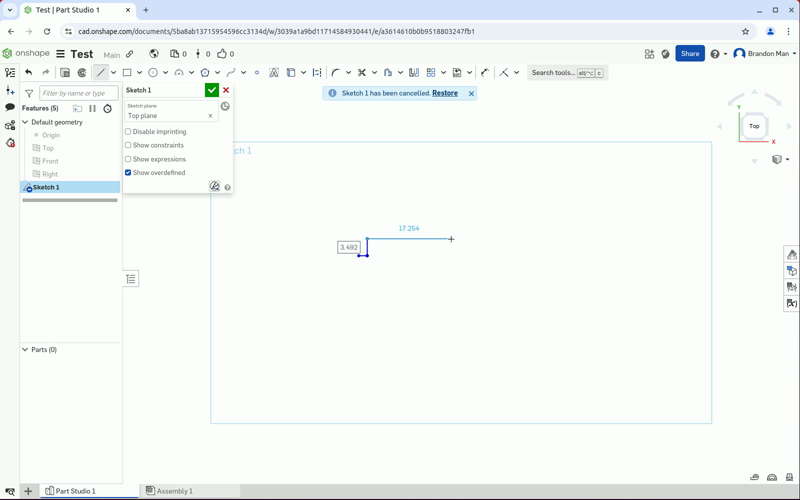
key_up(shift)
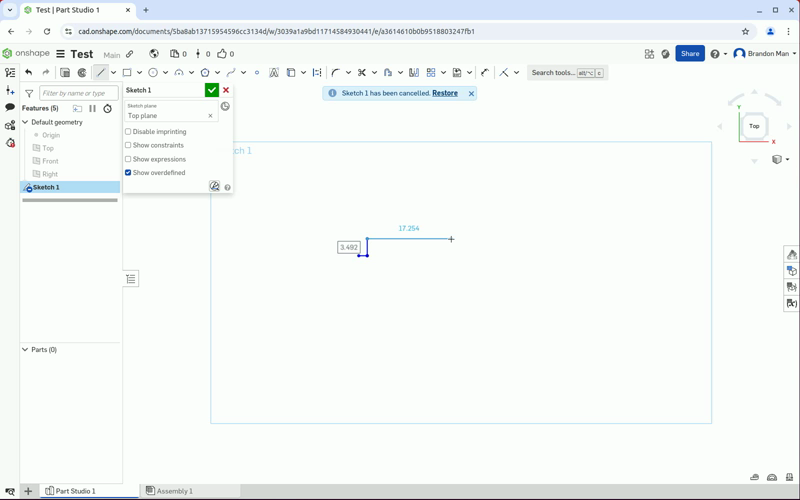
key_down(shift)
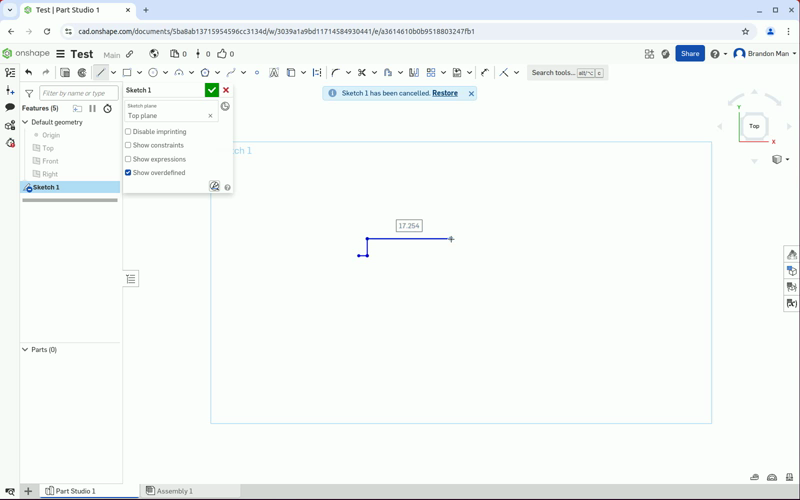
mouse_move(481, 238)
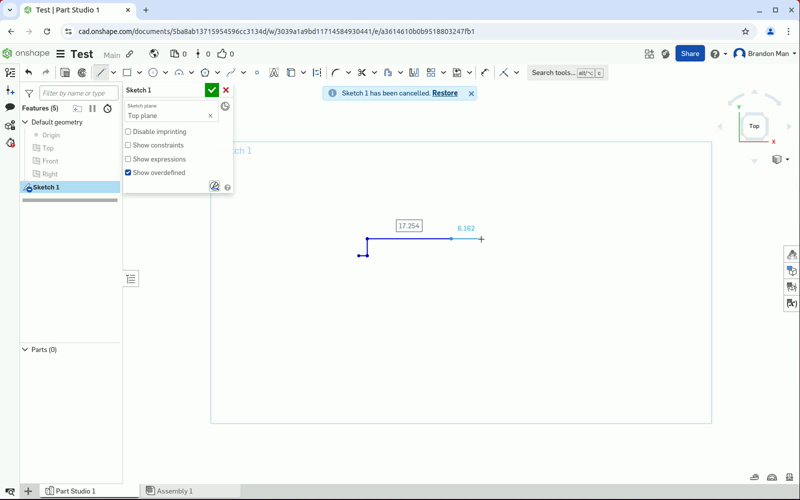
mouse_move(451, 255)
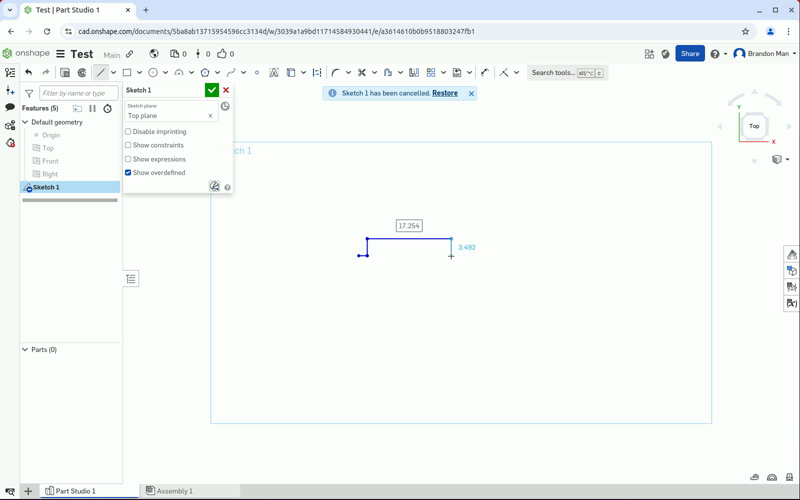
click(451, 255)
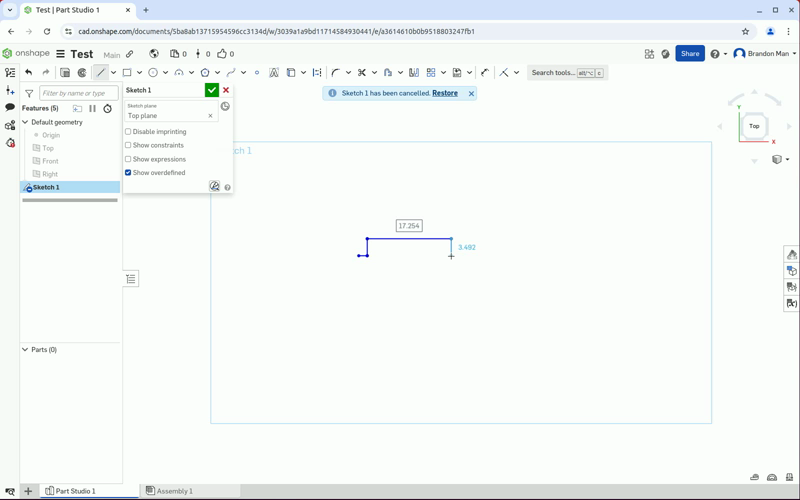
key_up(shift)
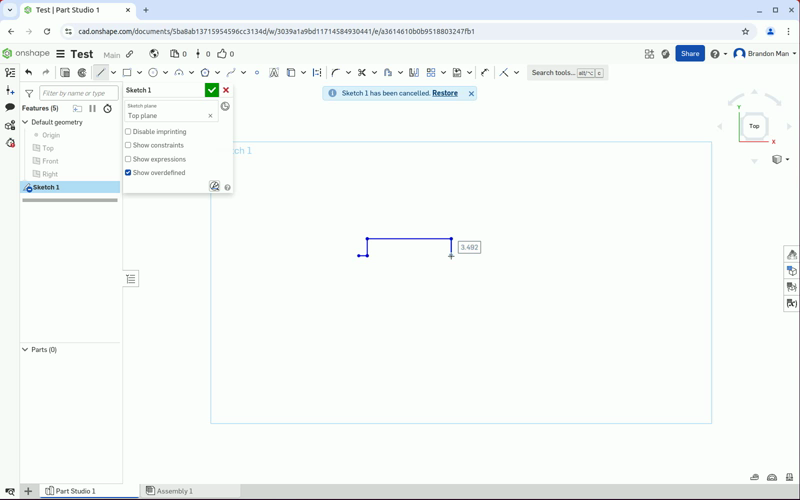
key_down(shift)
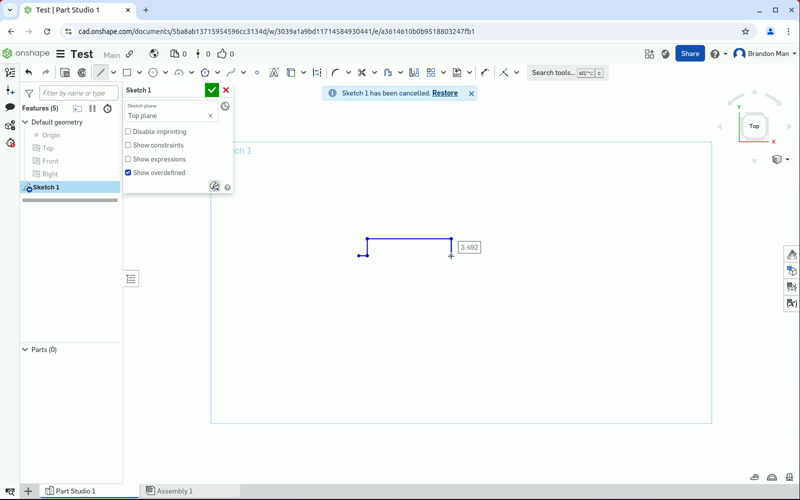
mouse_move(481, 255)
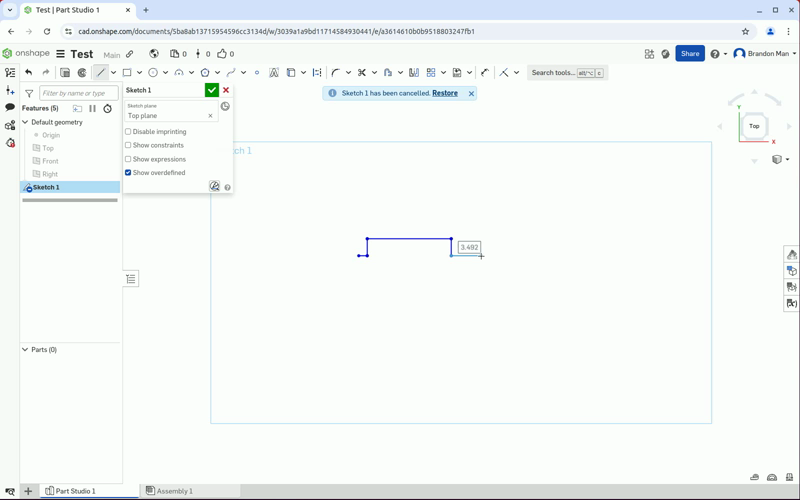
mouse_move(459, 255)
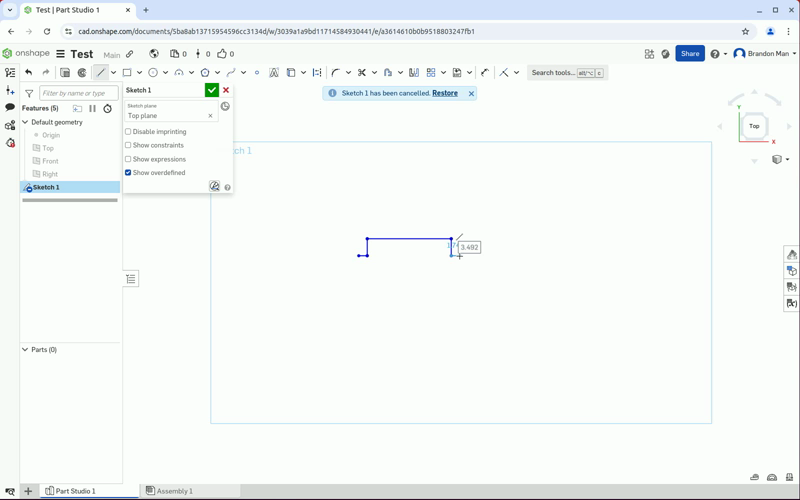
click(459, 255)
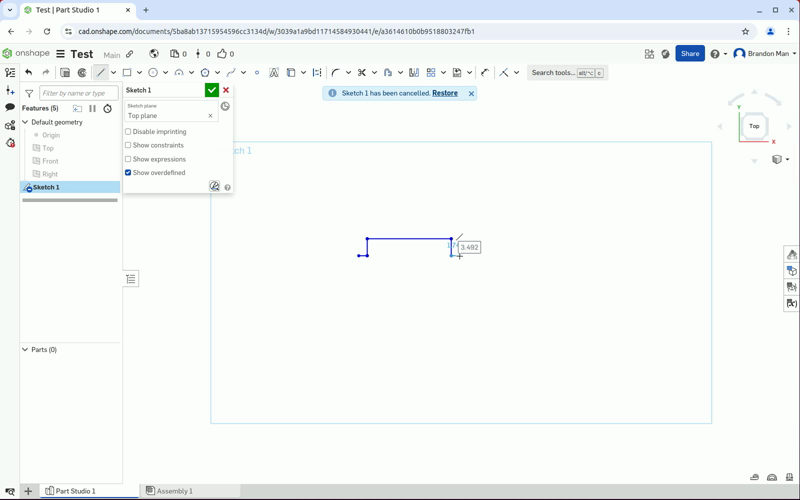
key_up(shift)
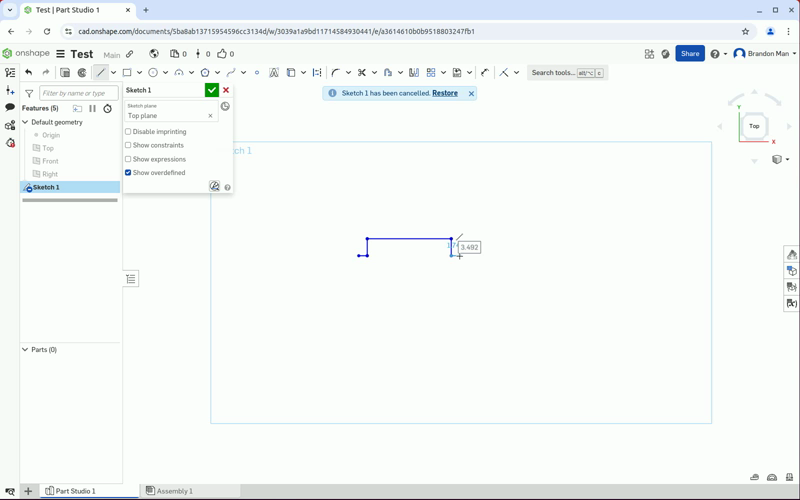
key_down(shift)
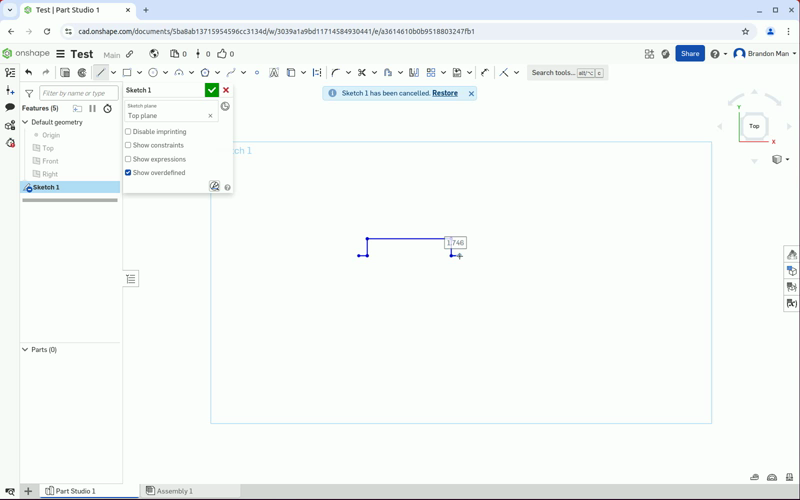
mouse_move(489, 255)
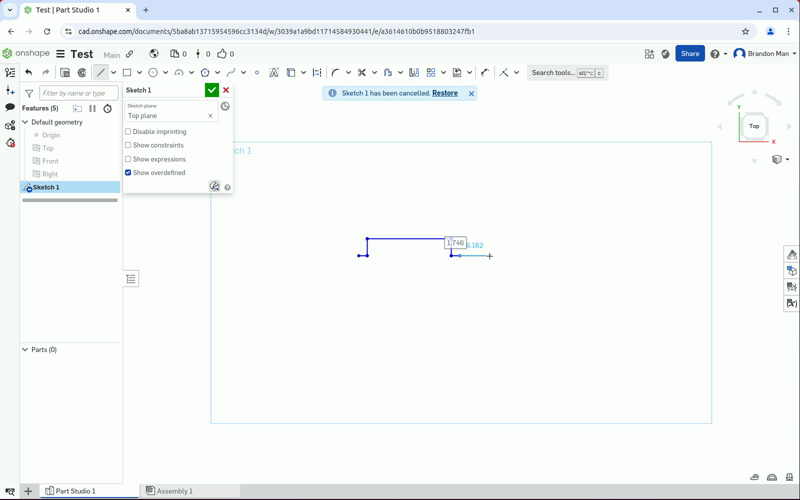
mouse_move(459, 231)
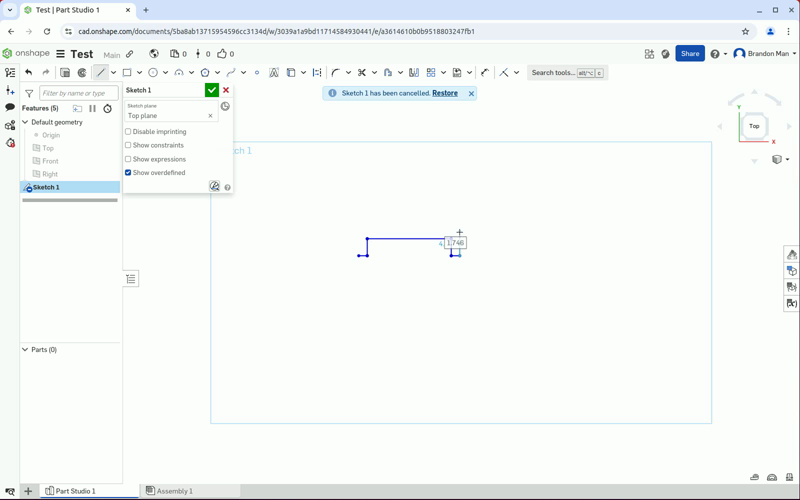
click(459, 231)
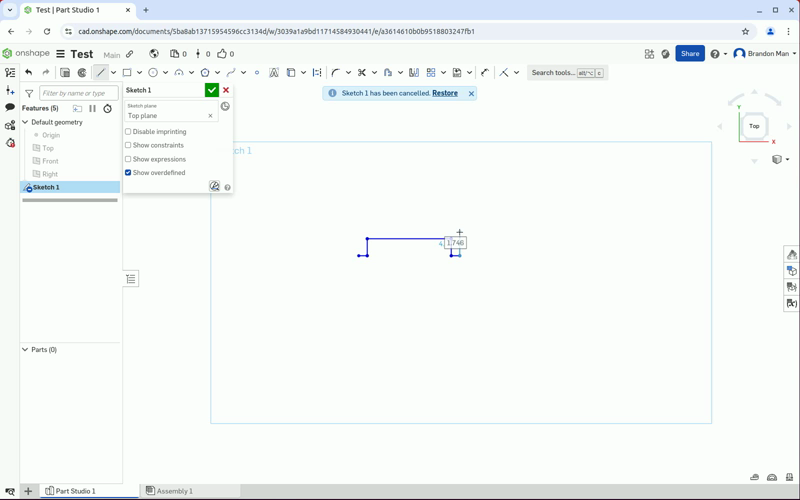
key_up(shift)
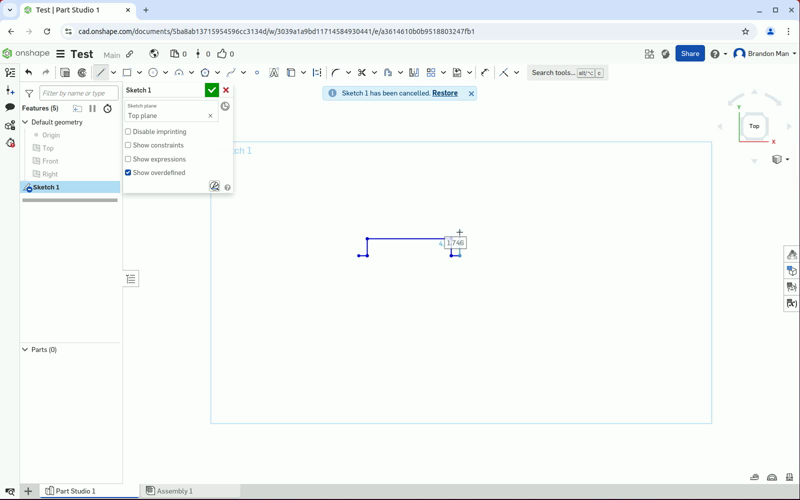
key_down(shift)
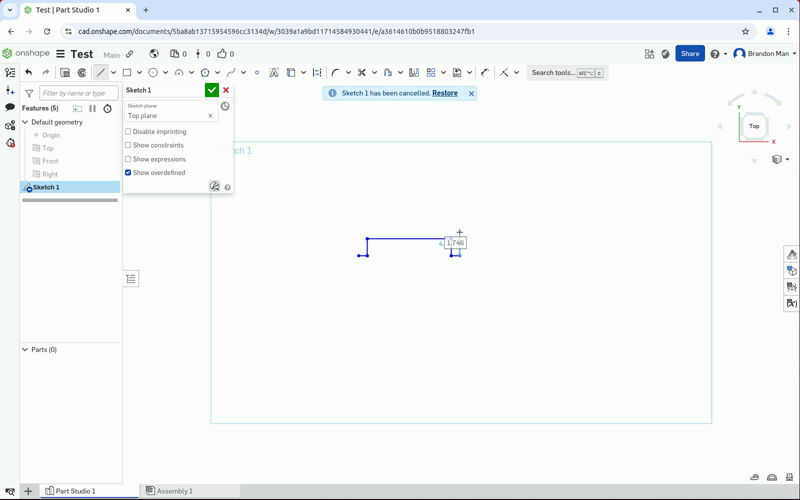
mouse_move(489, 231)
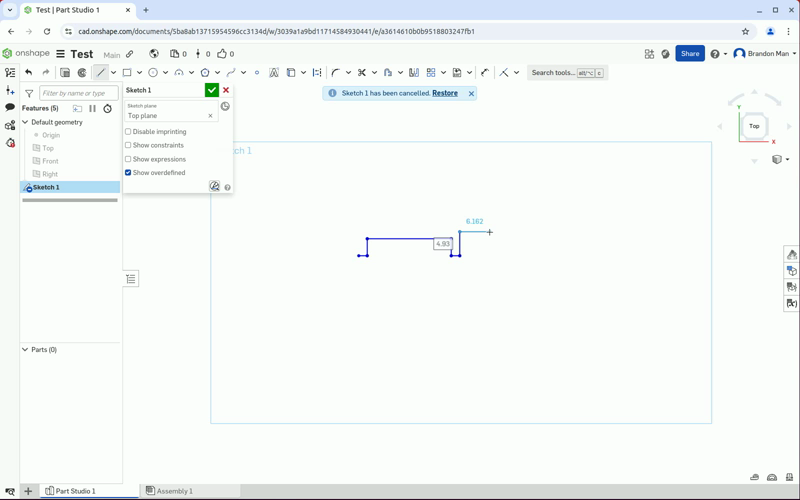
mouse_move(429, 231)
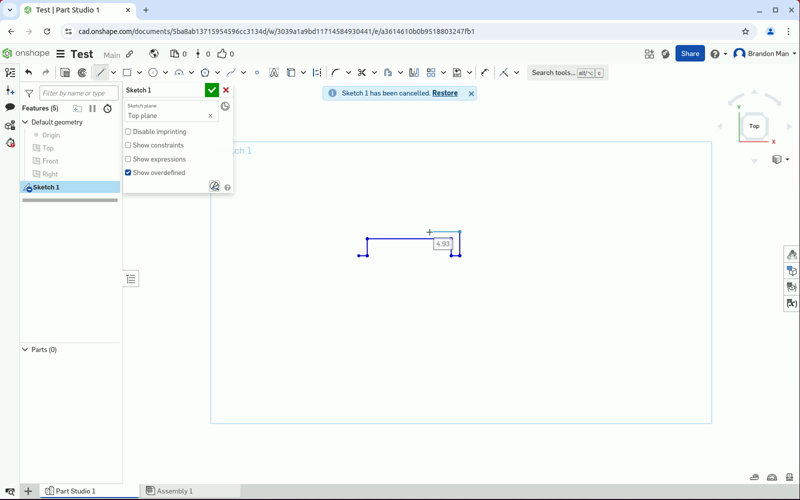
click(429, 231)
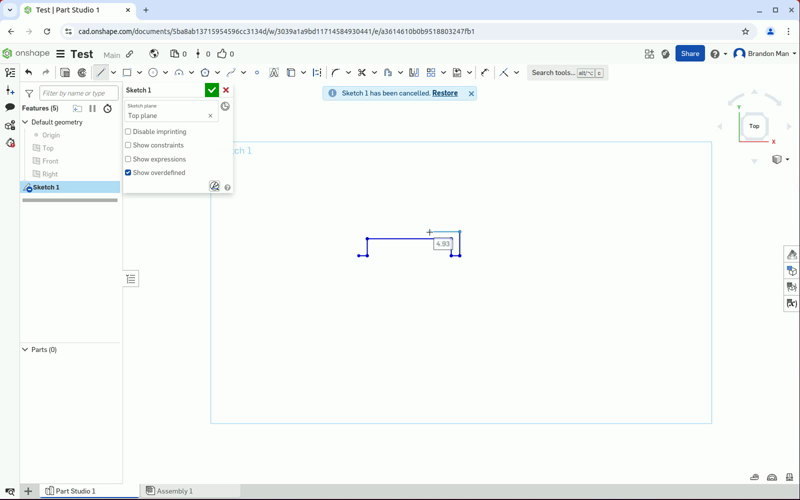
key_up(shift)
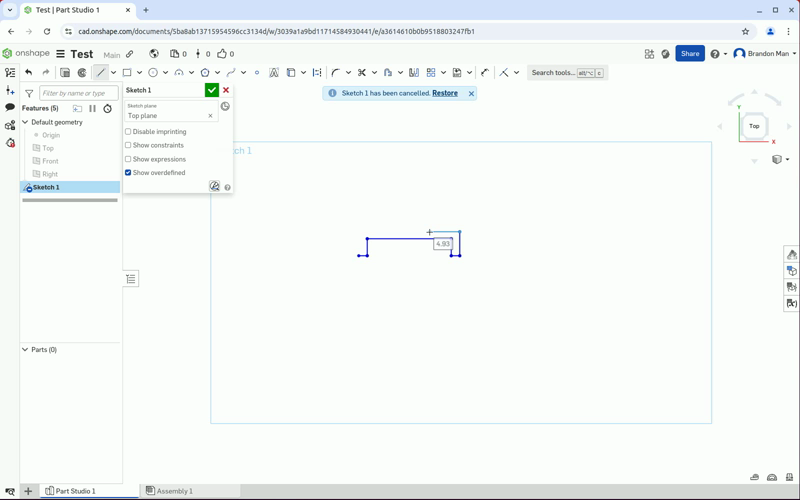
key_down(shift)
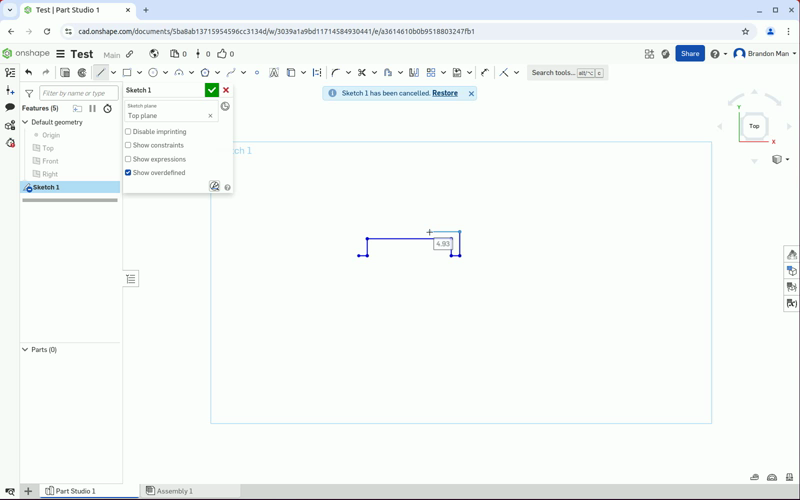
mouse_move(459, 231)
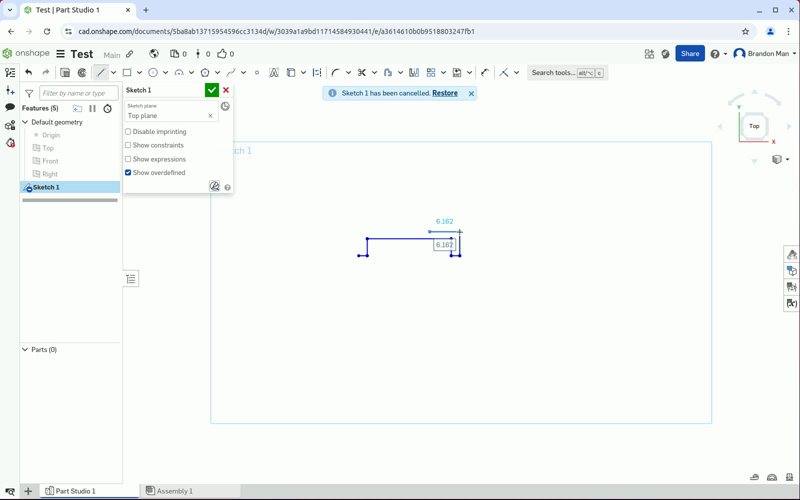
mouse_move(429, 190)
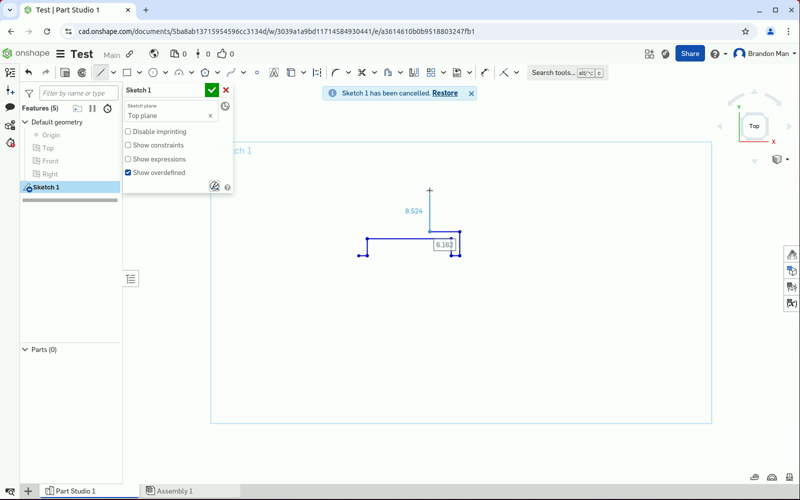
click(429, 190)
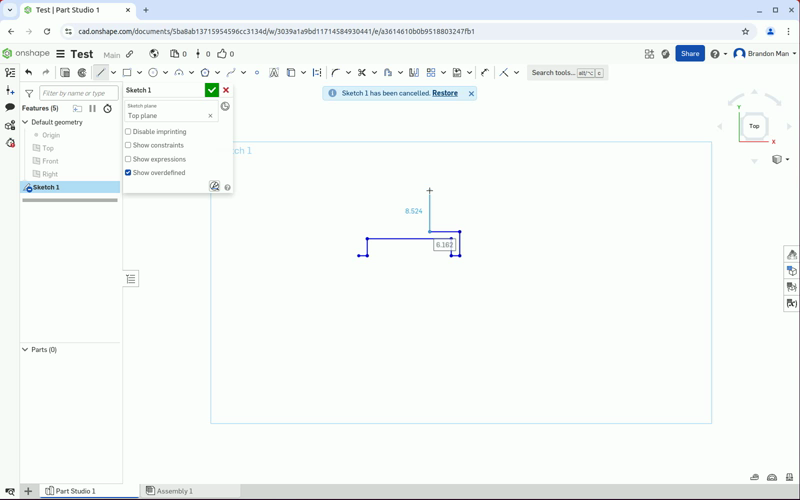
key_up(shift)
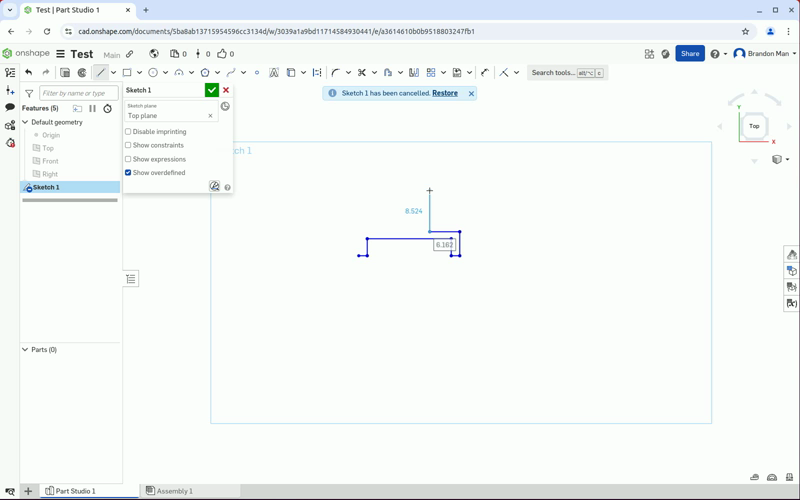
key(esc)
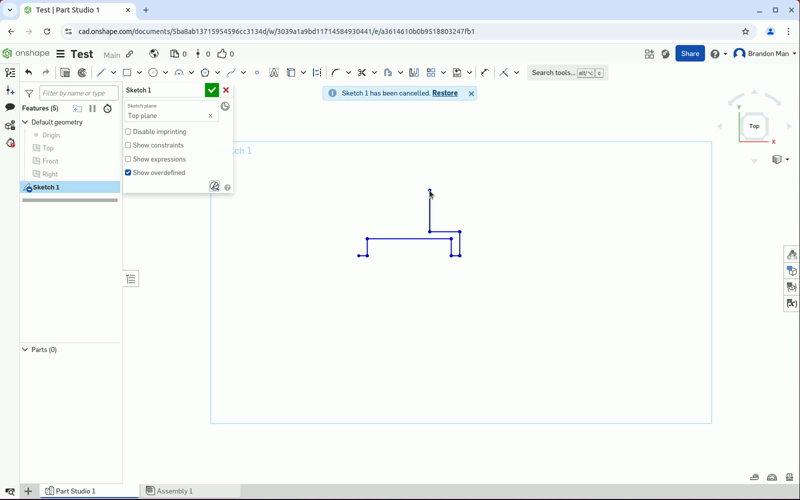
key(a)
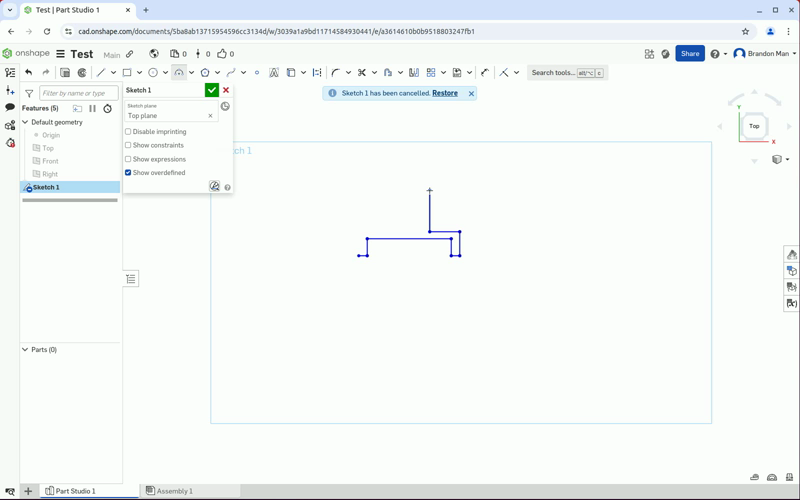
mouse_move(429, 190)
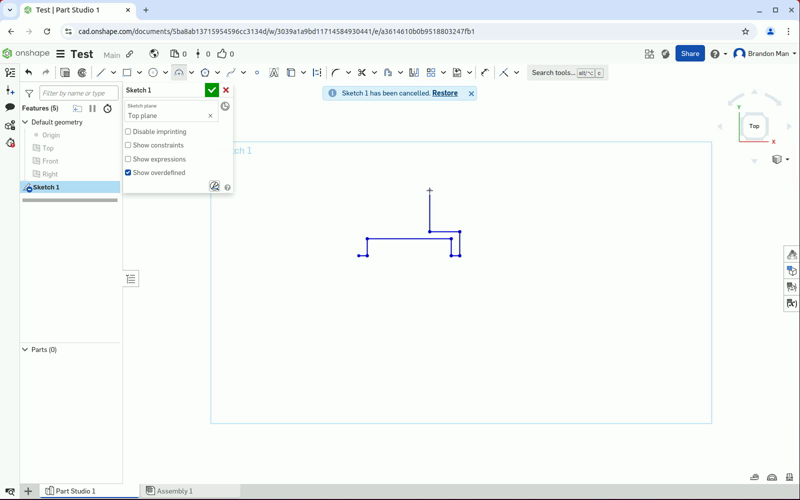
click(429, 190)
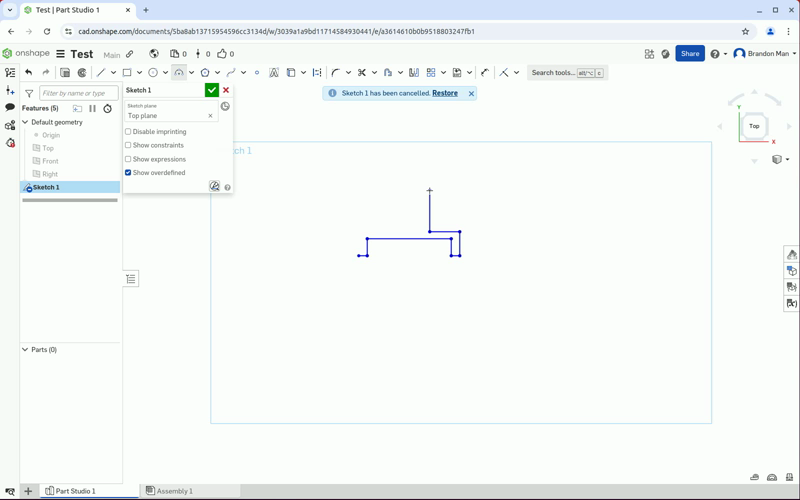
key_down(shift)
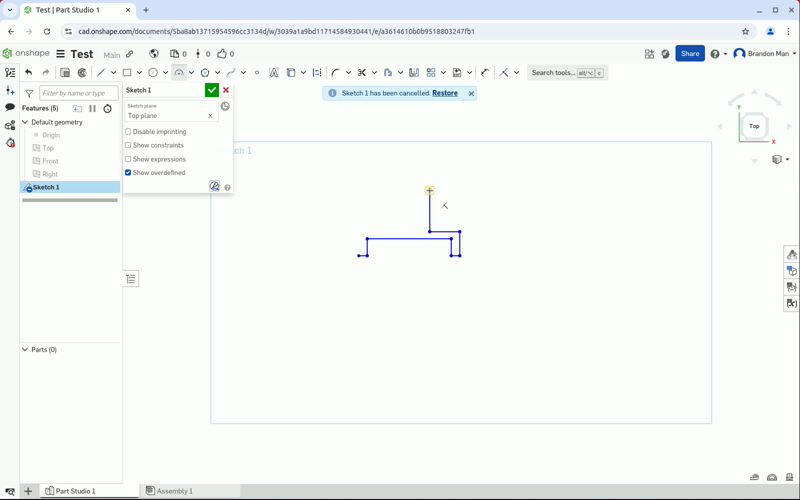
mouse_move(388, 190)
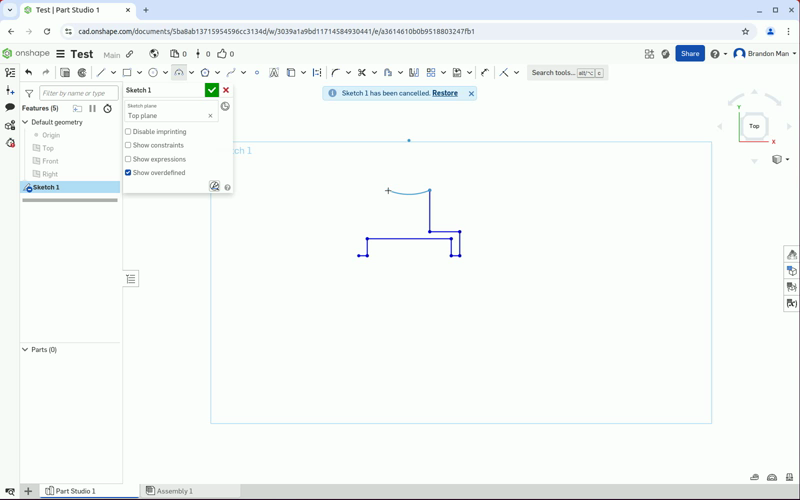
click(388, 190)
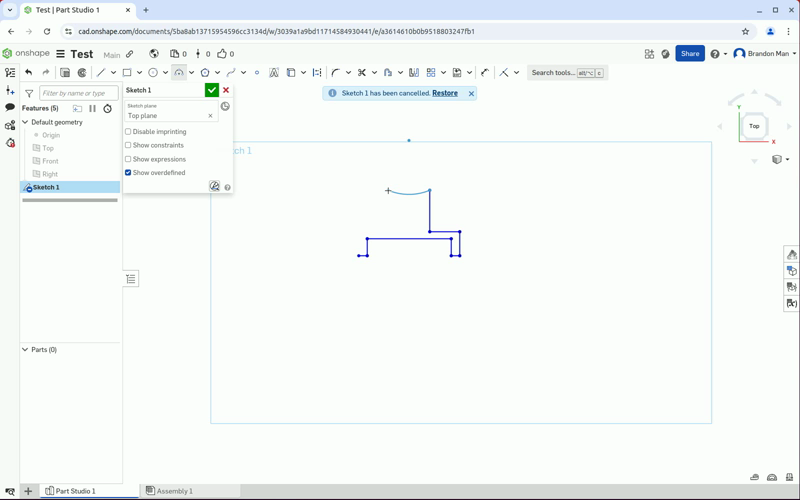
mouse_move(409, 210)
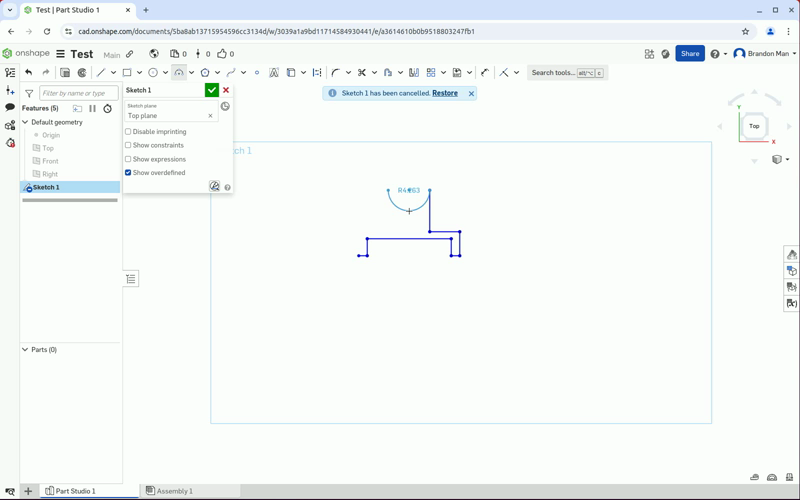
click(409, 210)
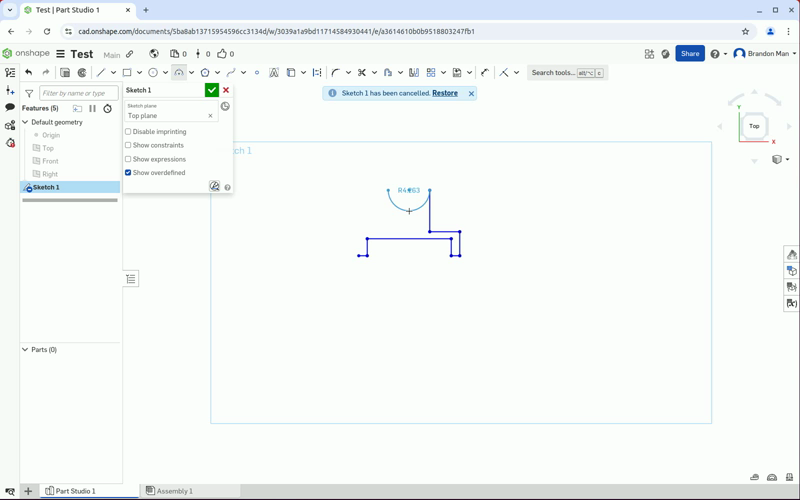
key_up(shift)
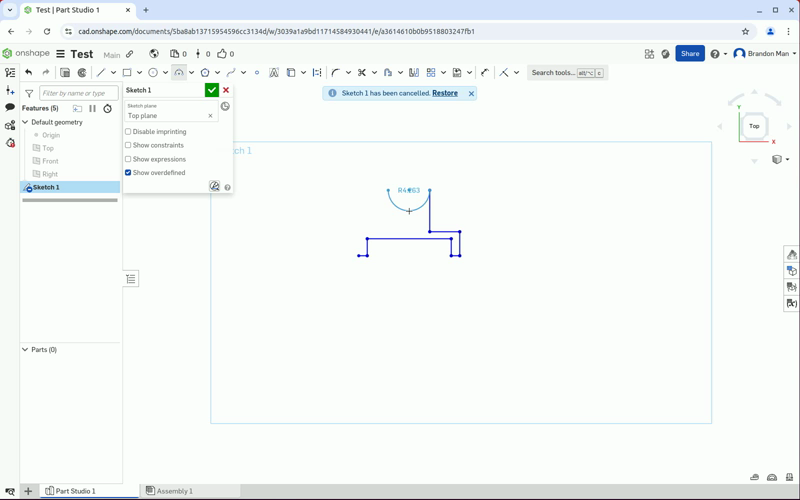
key(esc)
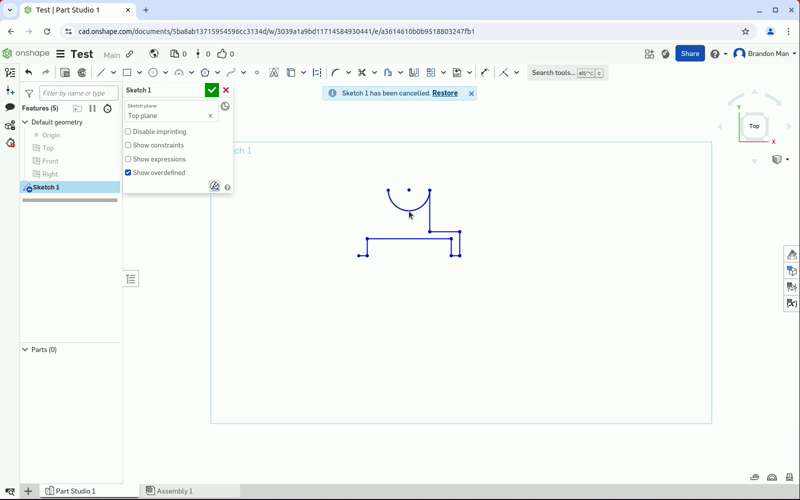
key(l)
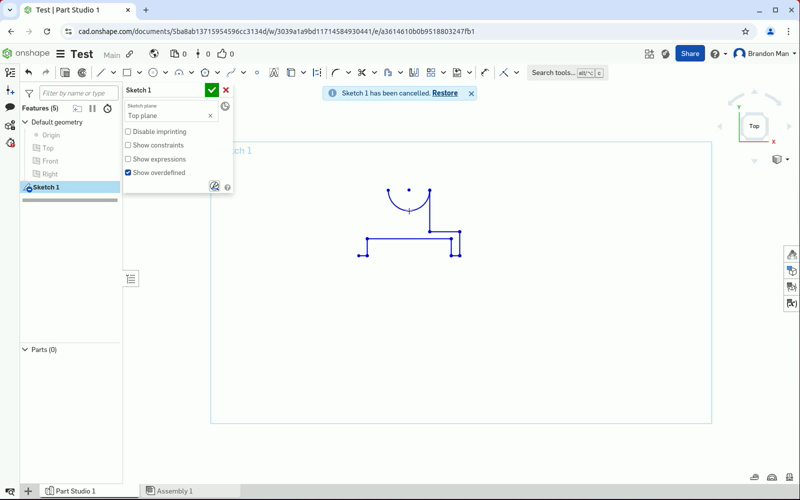
mouse_move(388, 190)
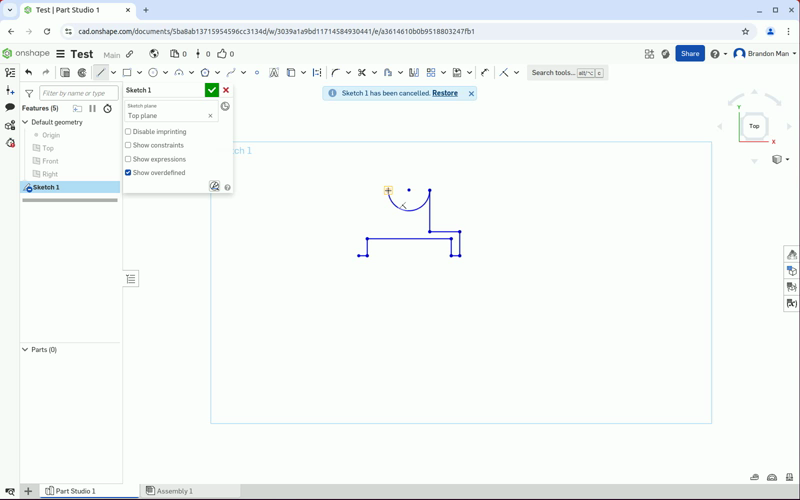
click(388, 190)
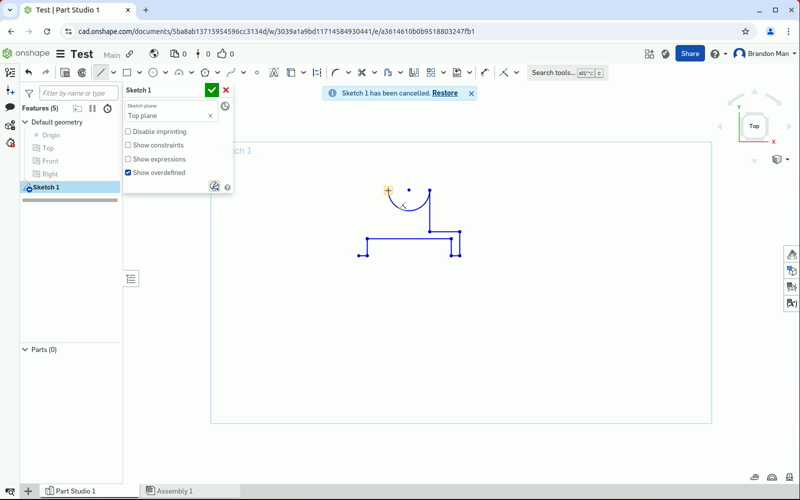
key_down(shift)
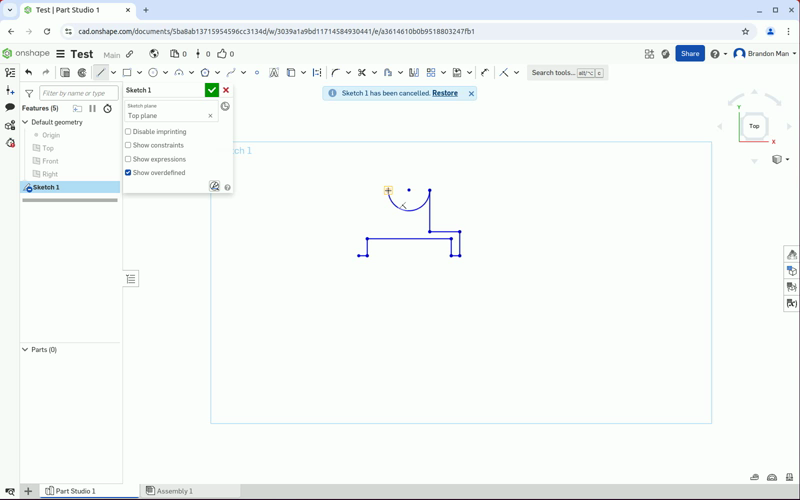
mouse_move(418, 190)
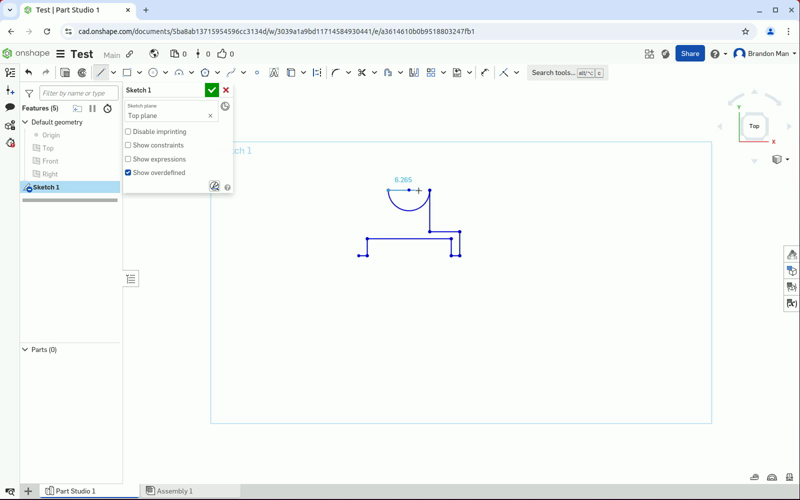
mouse_move(388, 231)
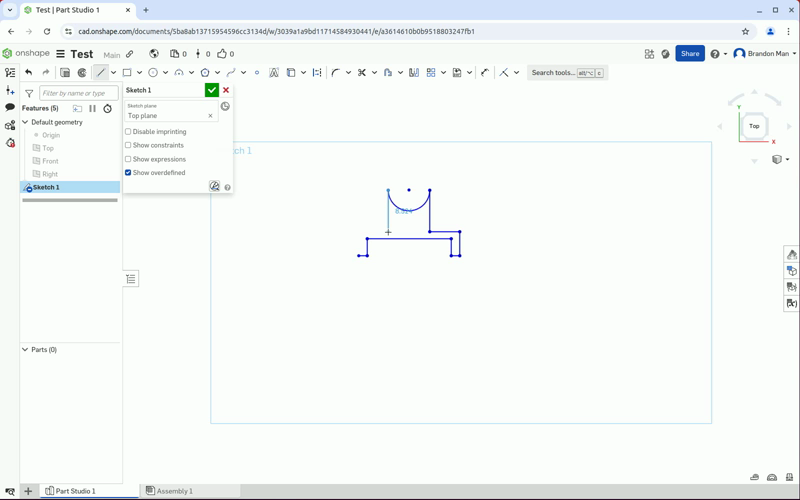
click(388, 231)
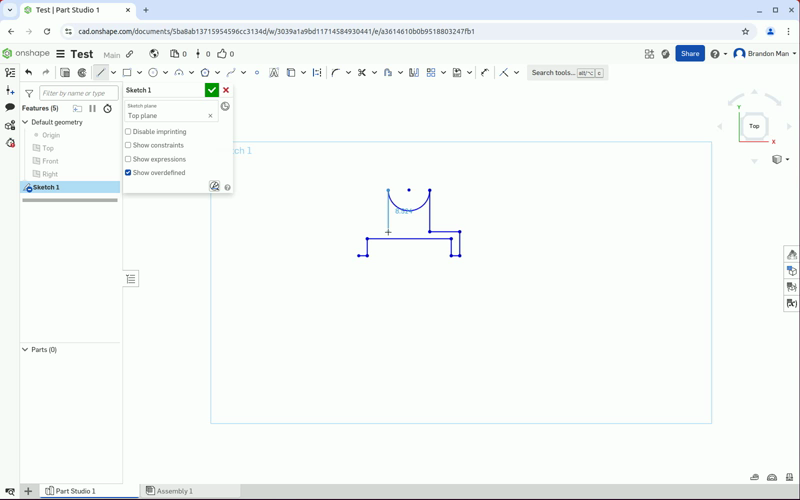
key_up(shift)
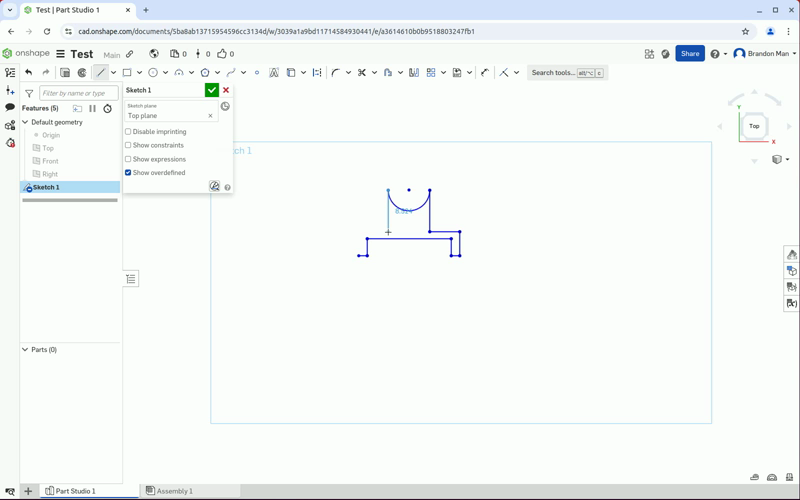
key_down(shift)
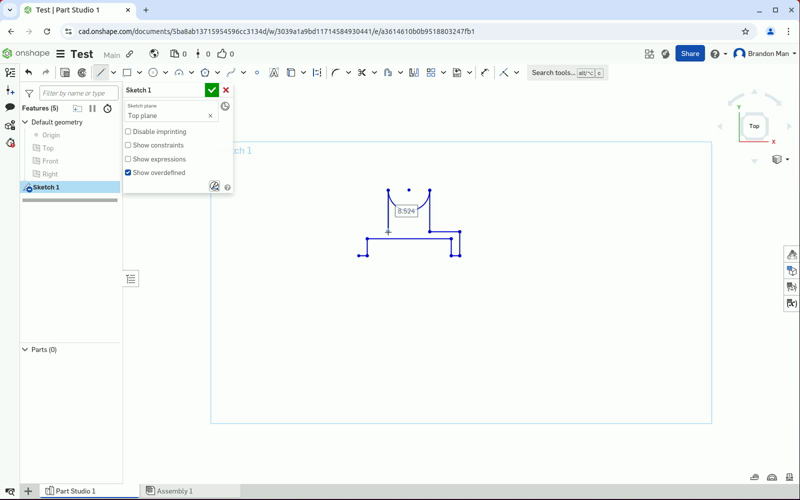
mouse_move(418, 231)
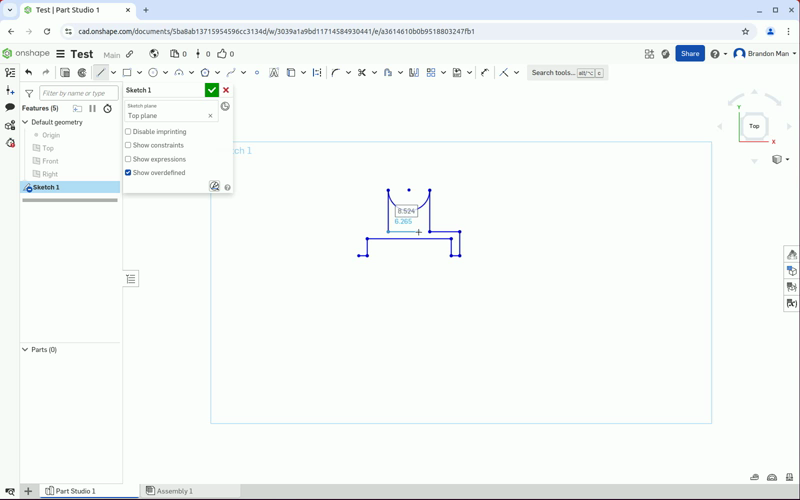
mouse_move(358, 231)
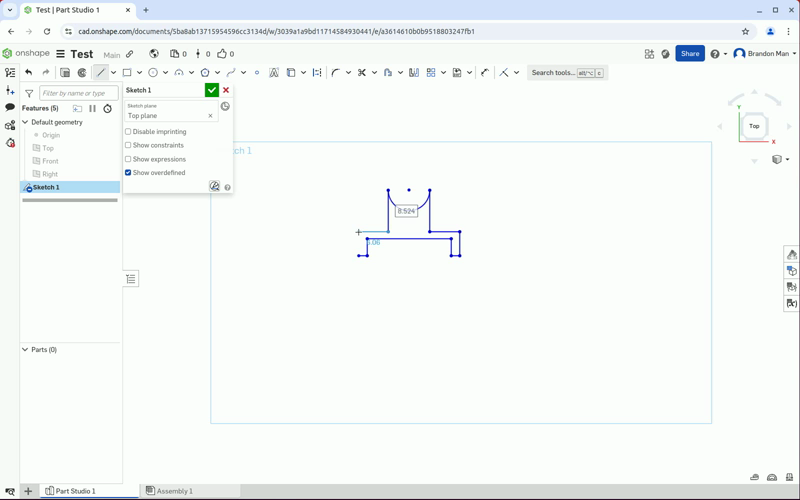
click(358, 231)
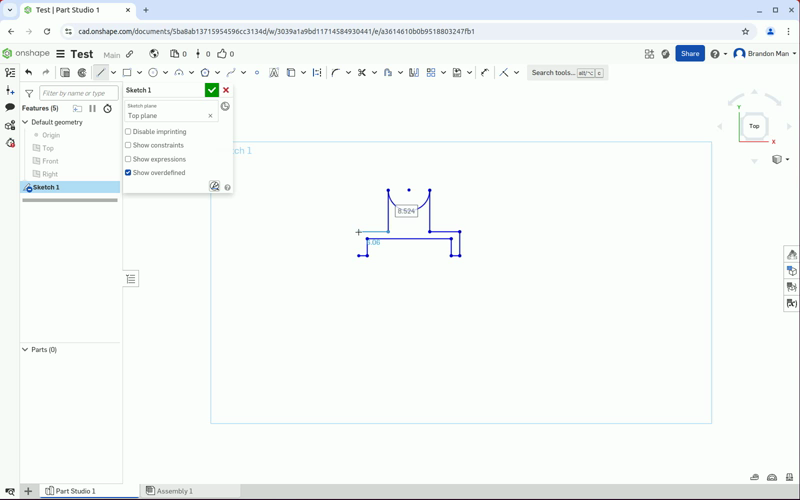
key_up(shift)
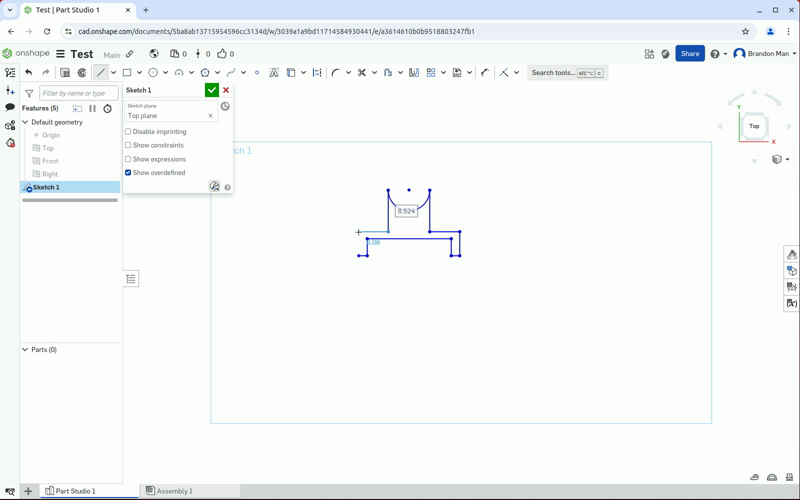
mouse_move(388, 231)
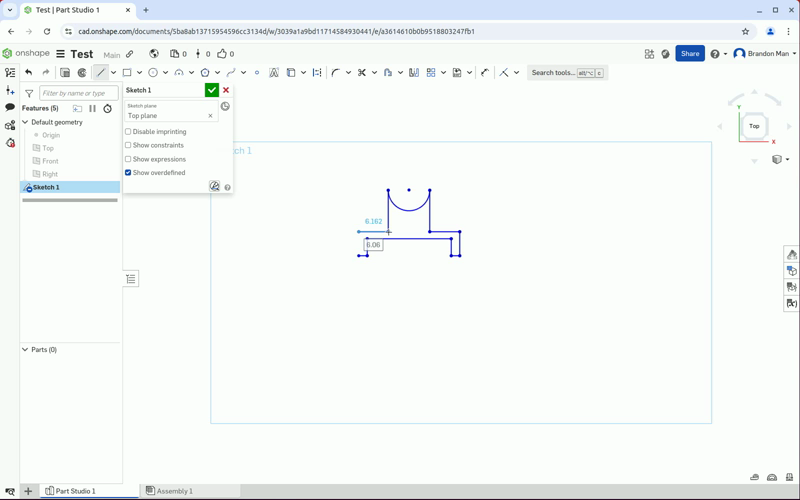
key_down(shift)
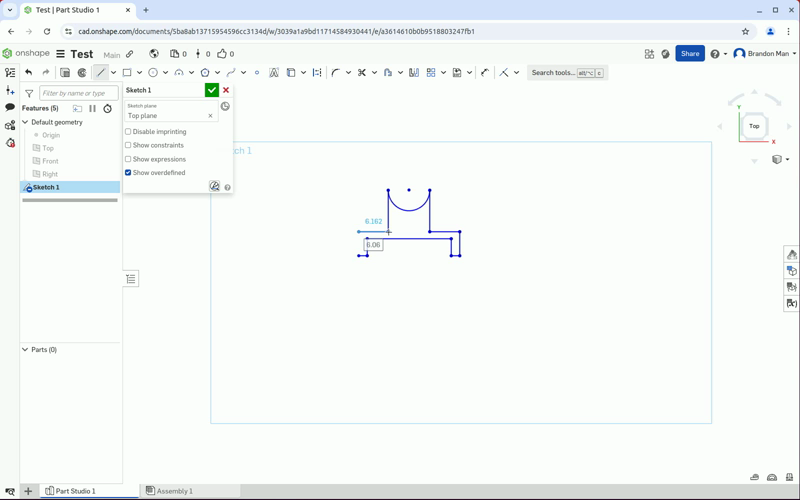
mouse_move(358, 255)
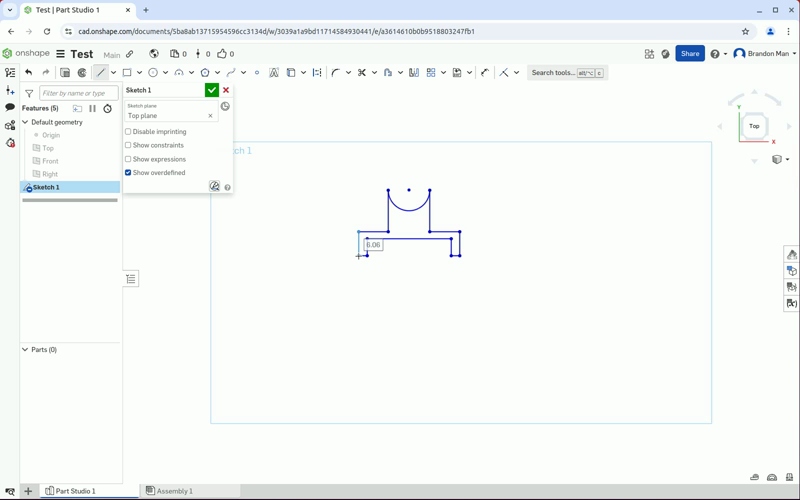
key_up(shift)
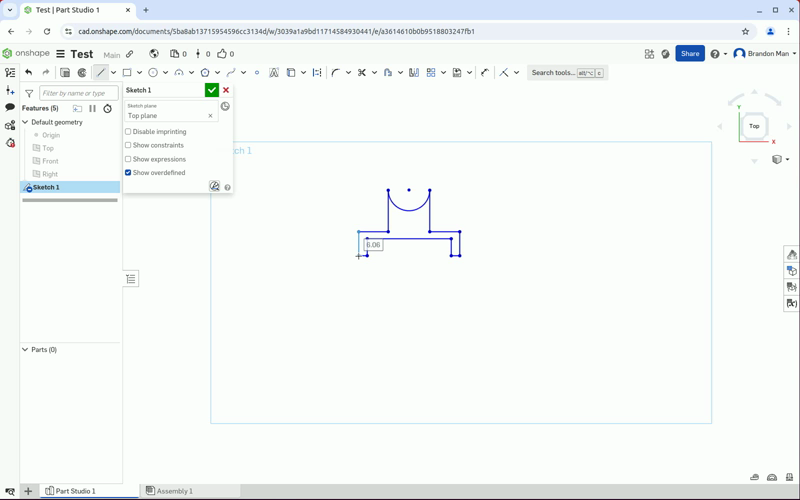
click(358, 255)
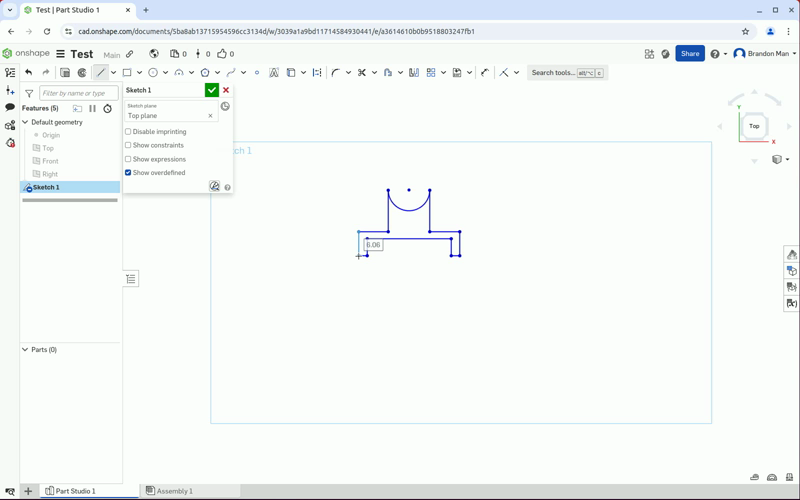
key(esc)
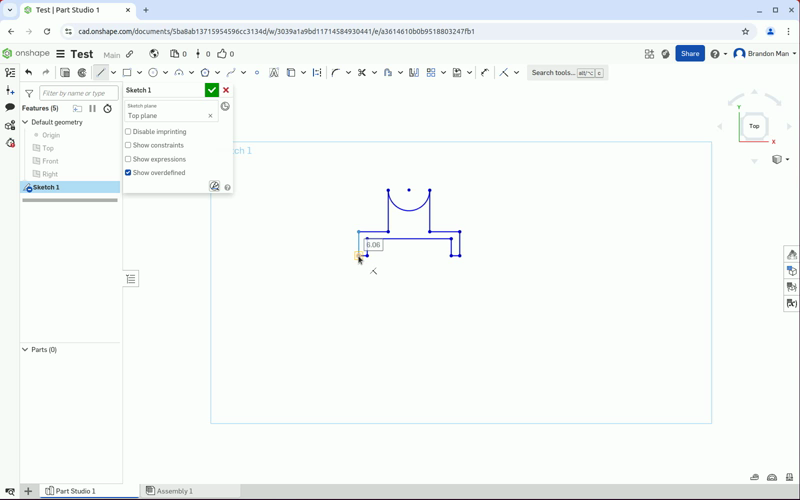
key(c)
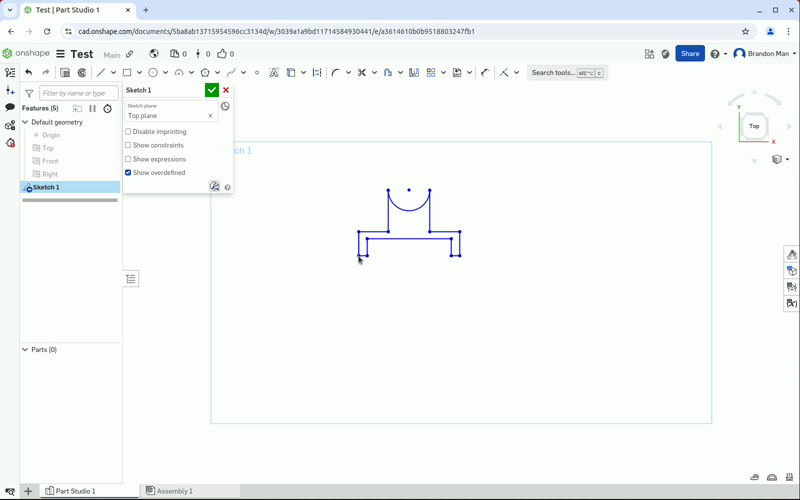
key_down(shift)
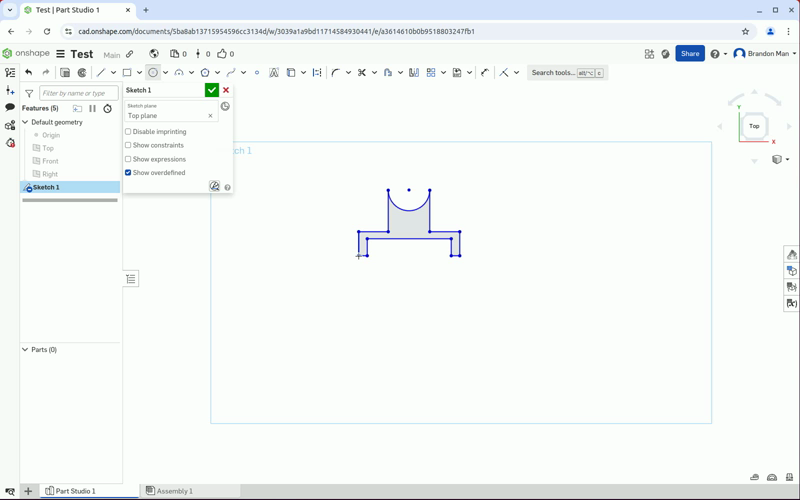
mouse_move(409, 190)
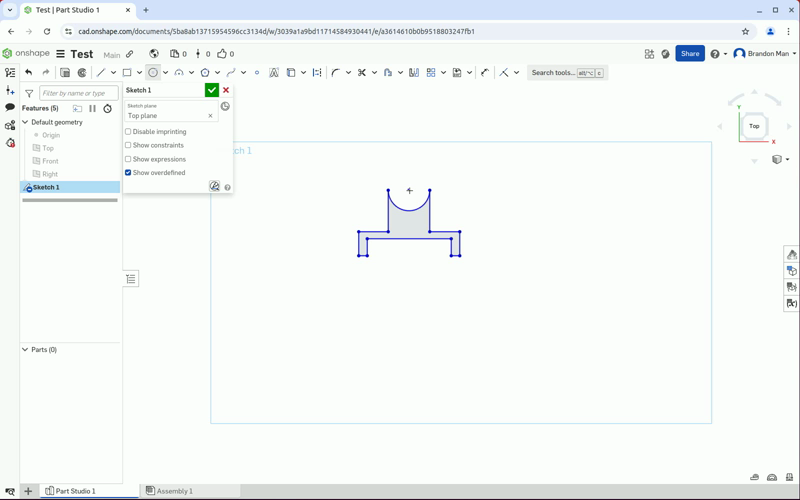
scroll(6)
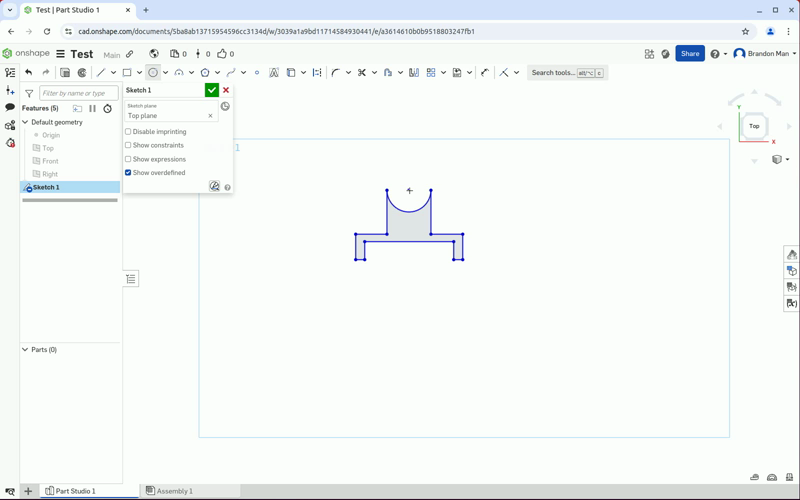
scroll(6)
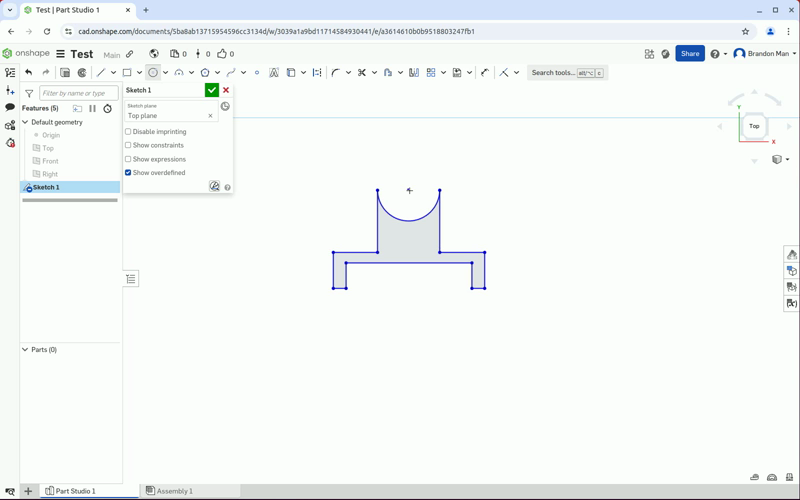
scroll(6)
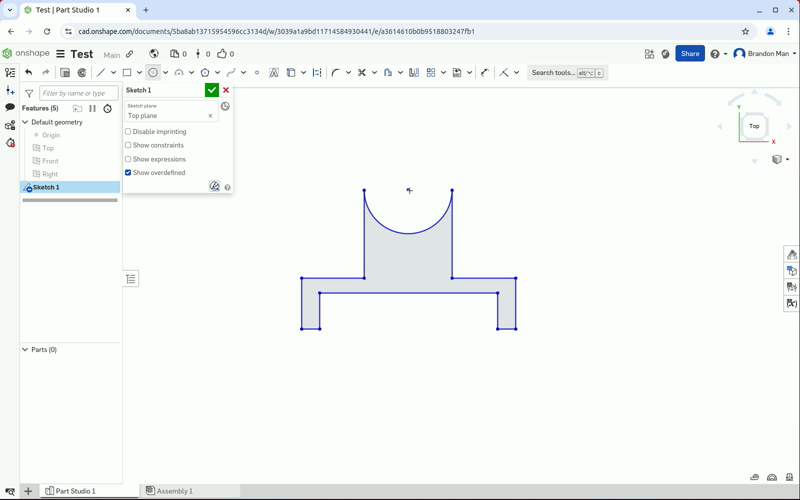
scroll(6)
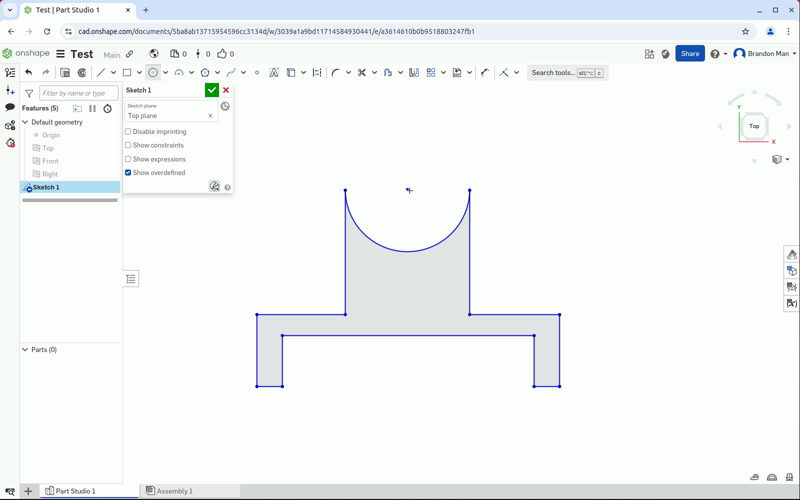
scroll(6)
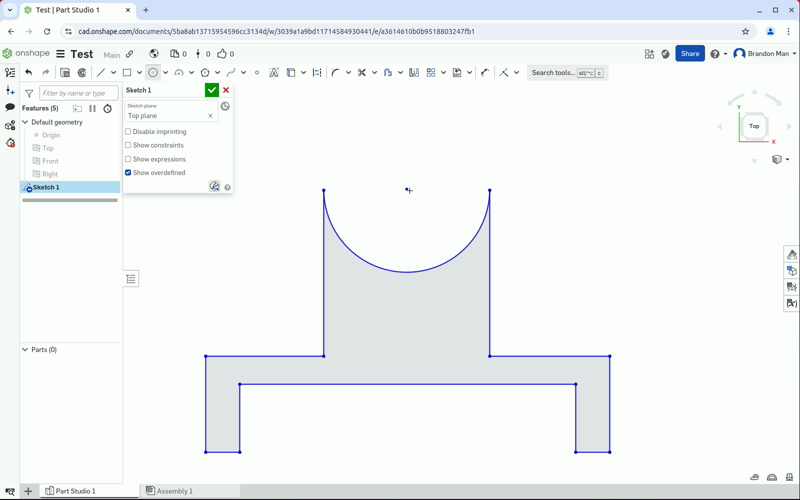
scroll(6)
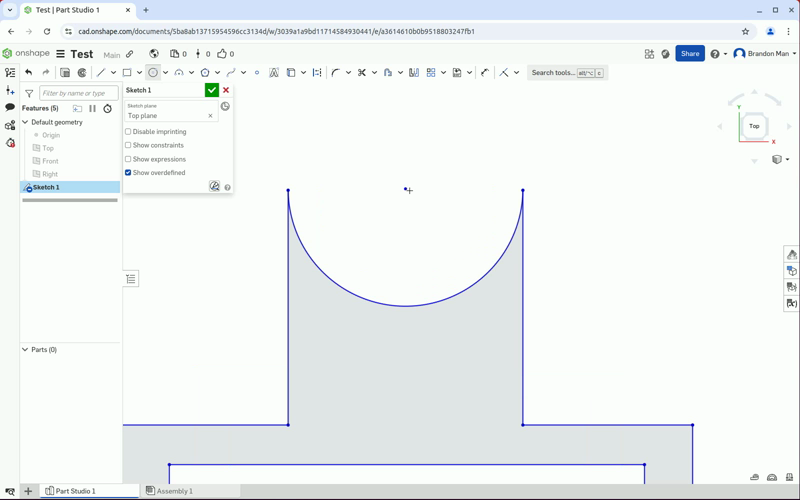
scroll(6)
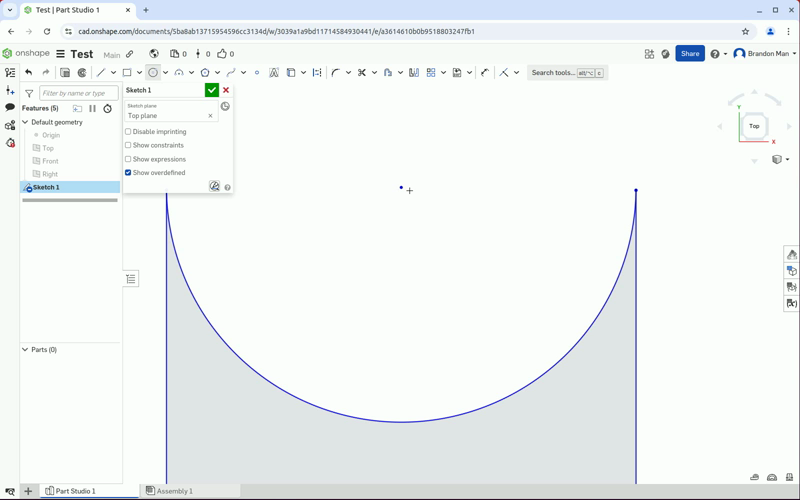
click(409, 190)
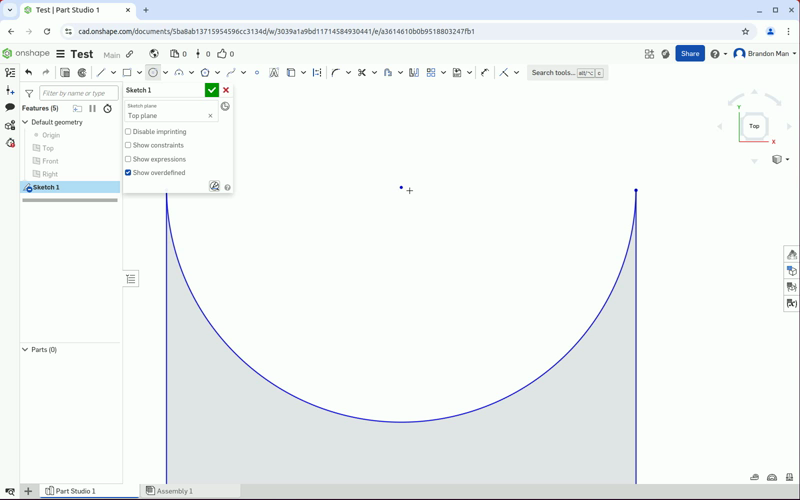
scroll(-6)
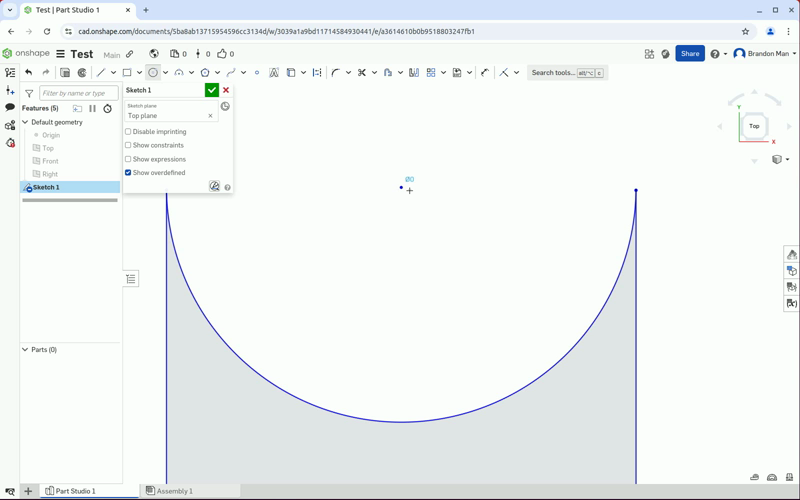
scroll(-6)
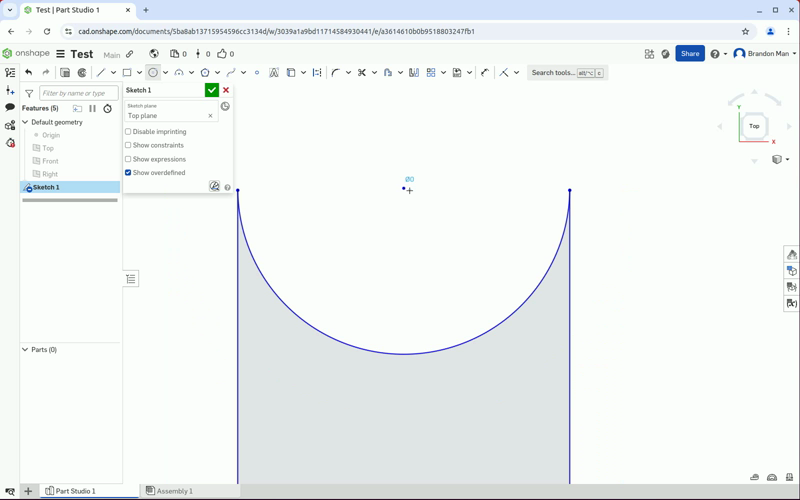
scroll(-6)
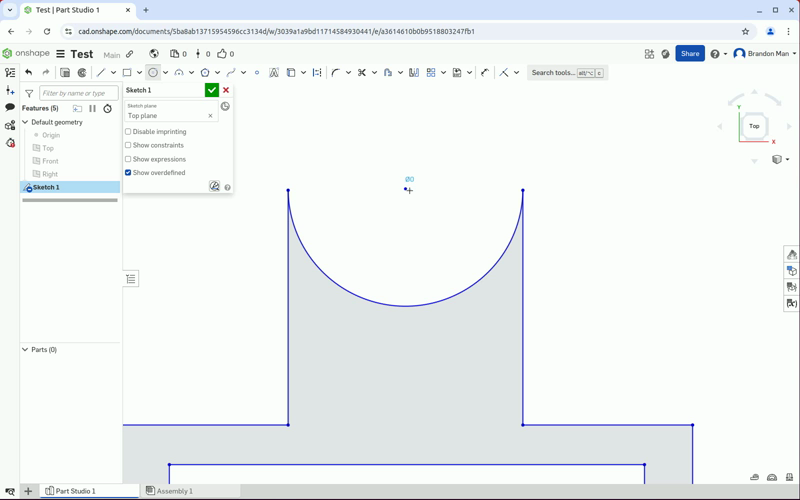
scroll(-6)
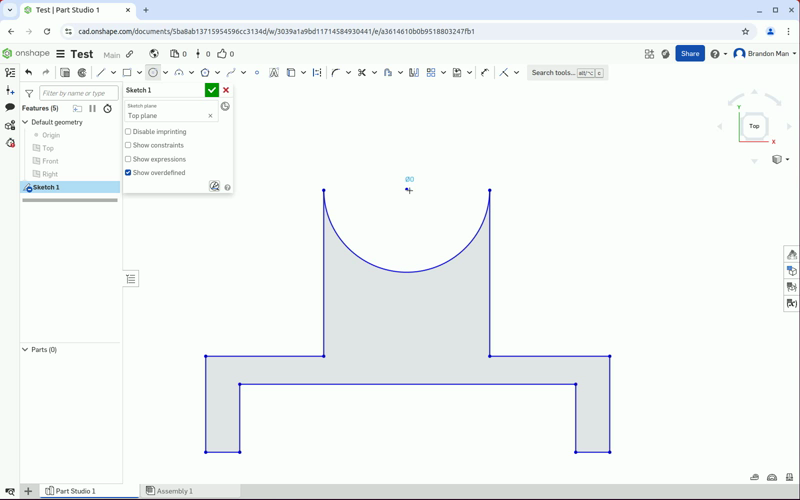
scroll(-6)
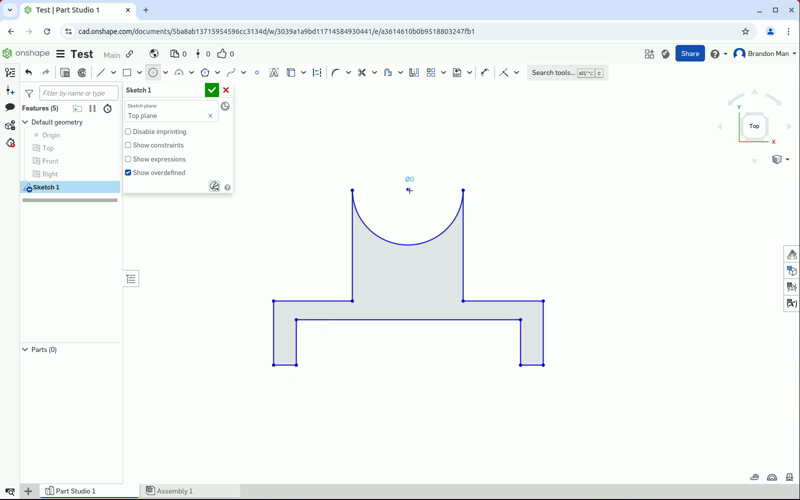
scroll(-6)
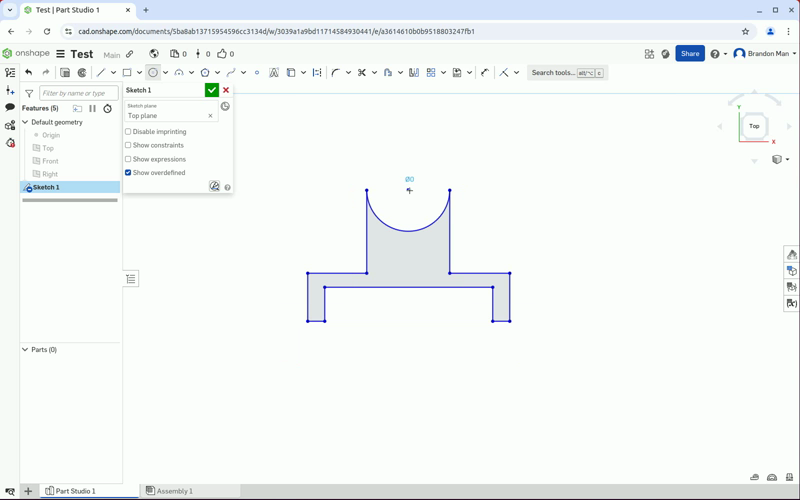
scroll(-6)
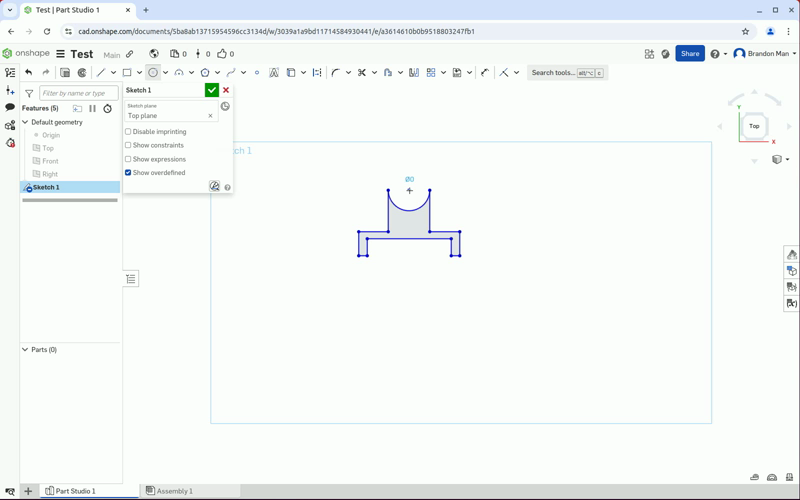
key_up(shift)
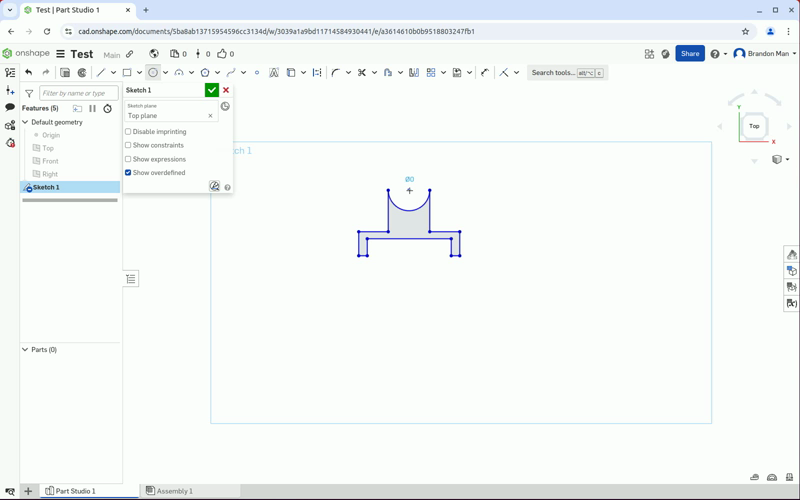
mouse_move(416, 190)
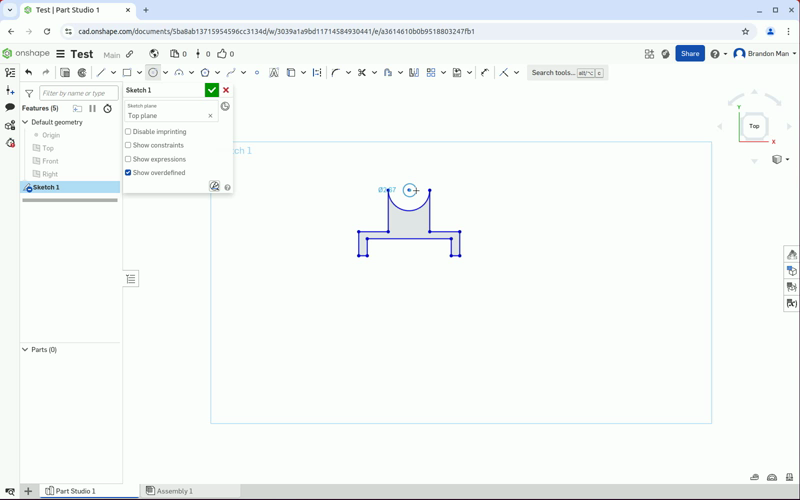
click(416, 190)
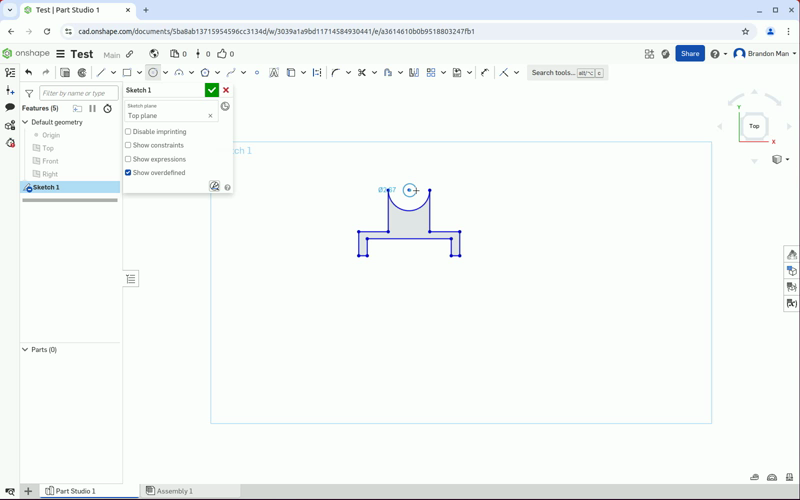
key(esc)
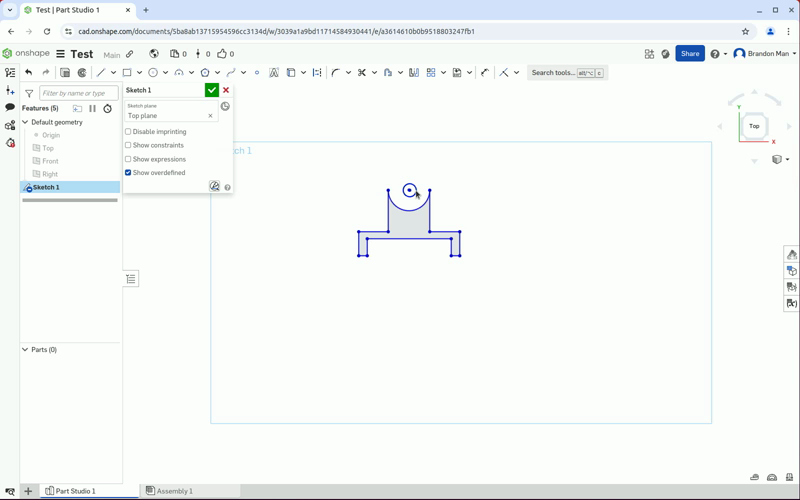
mouse_move(418, 205)
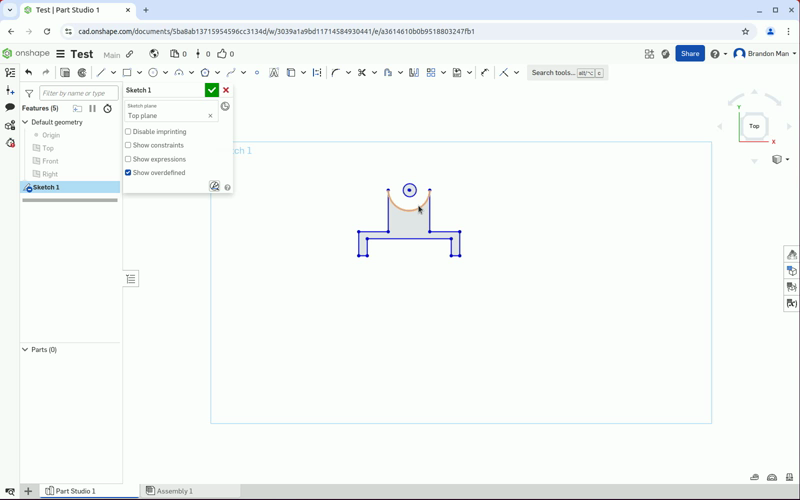
click(418, 205)
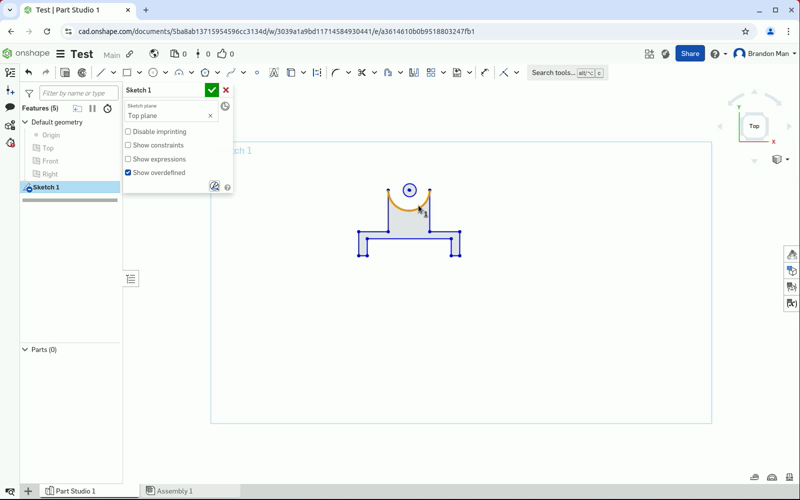
mouse_move(73, 352)
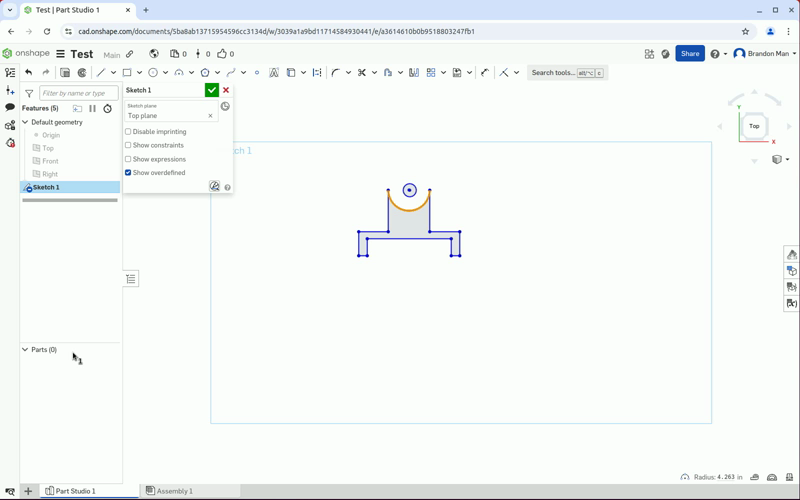
key(shift+y)
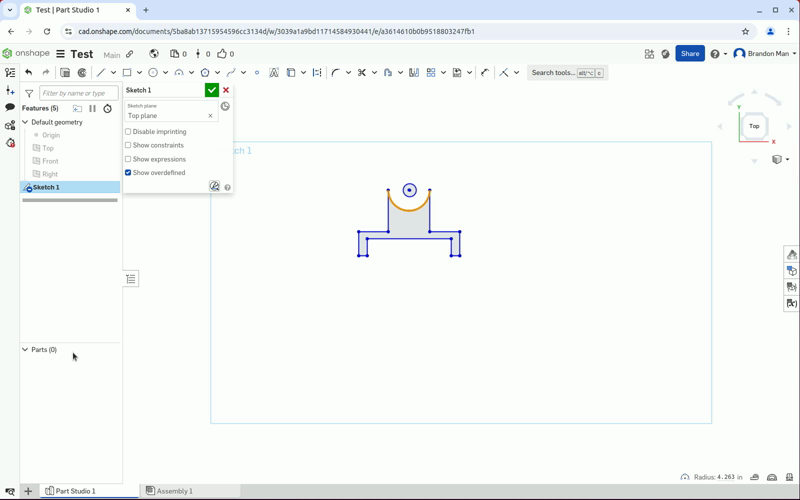
key(shift+e)
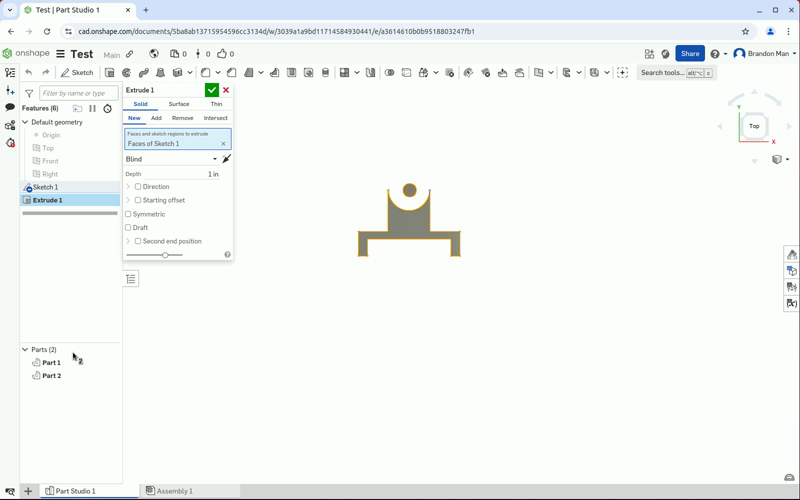
mouse_move(143, 106)
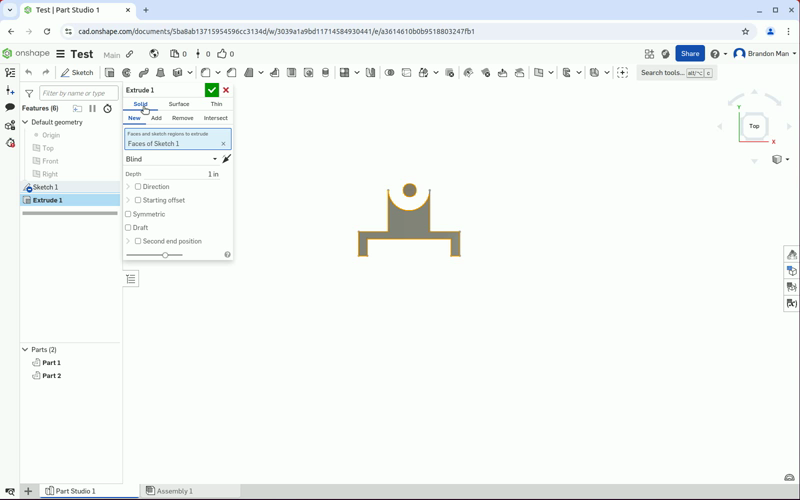
click(143, 106)
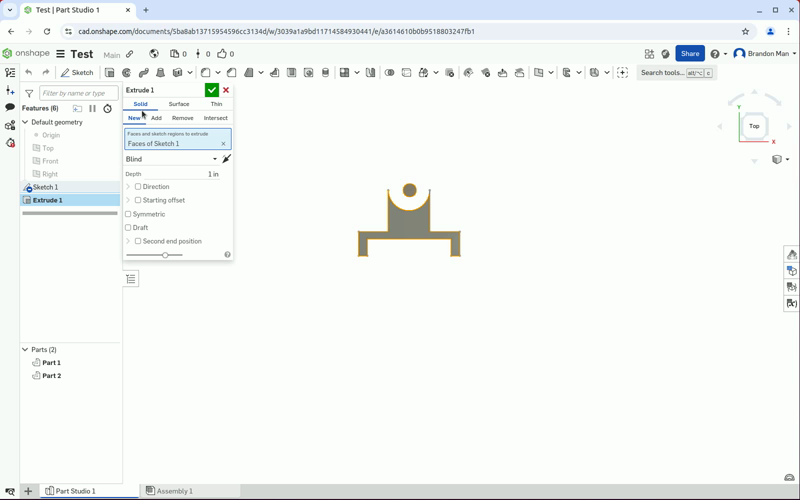
mouse_move(137, 120)
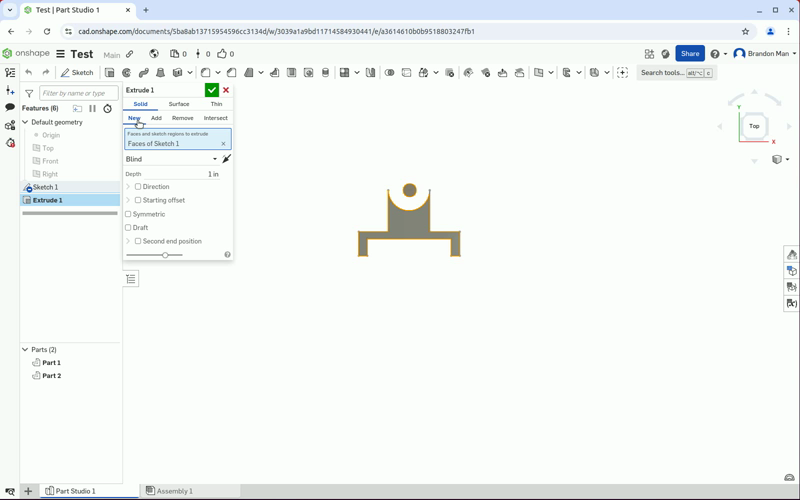
click(137, 120)
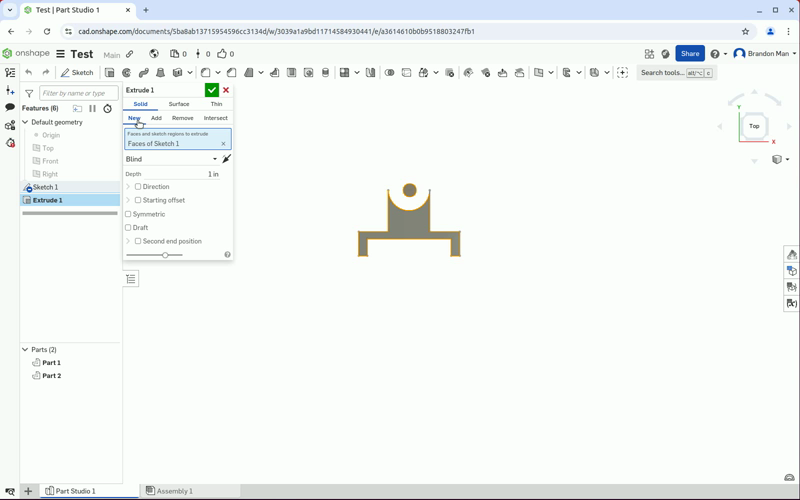
key(tab, 4)
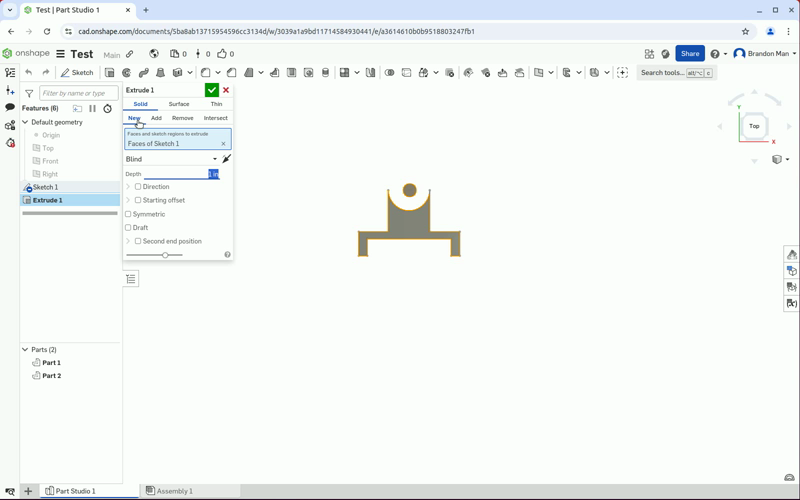
text(14.683)
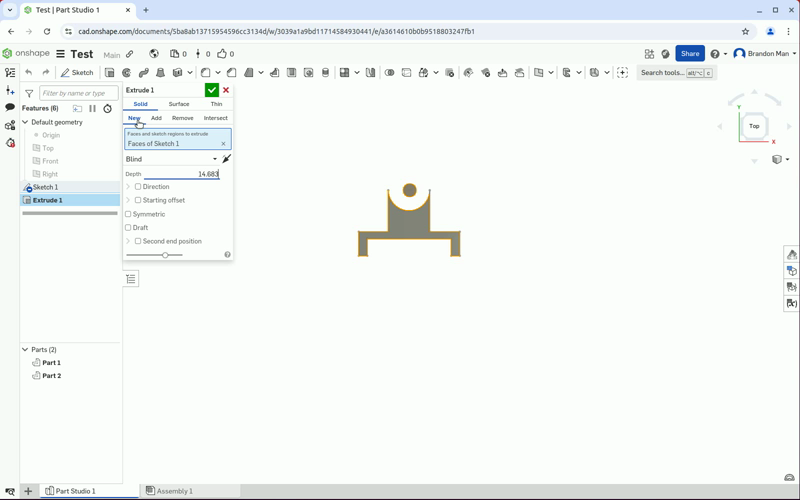
key(enter)
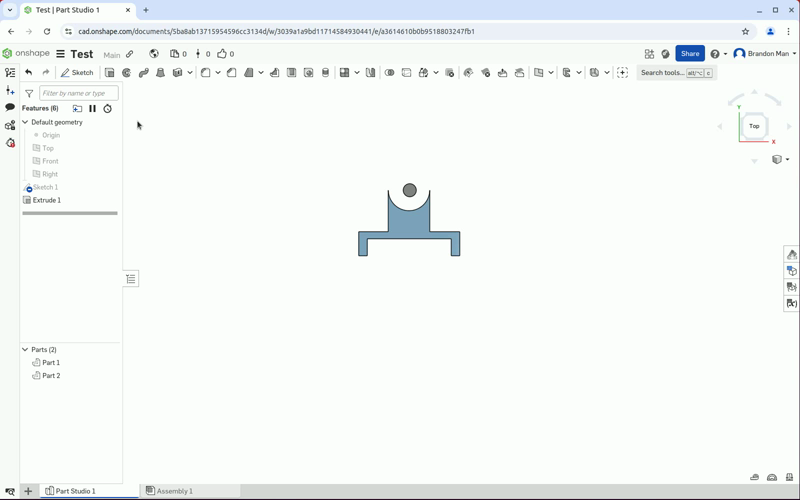
key(shift+h)
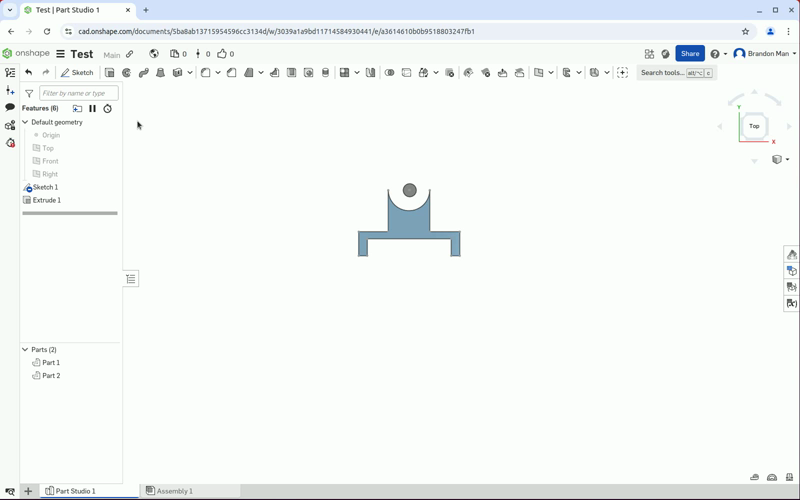
key(shift+h)
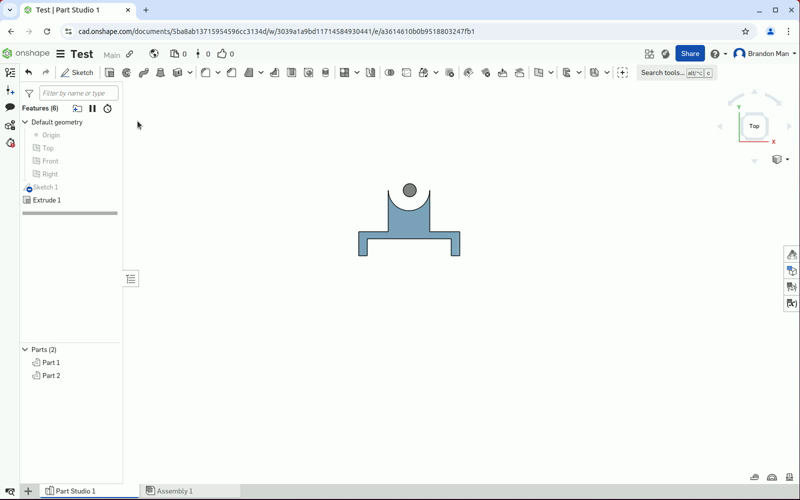
mouse_move(73, 189)
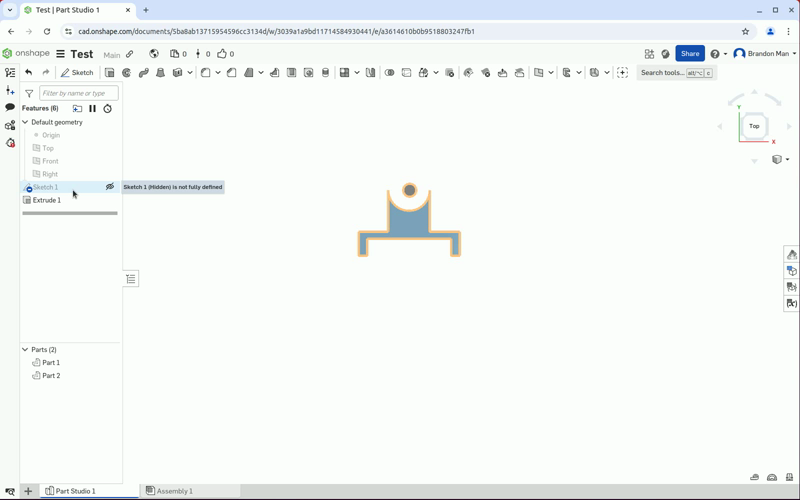
click(73, 189)
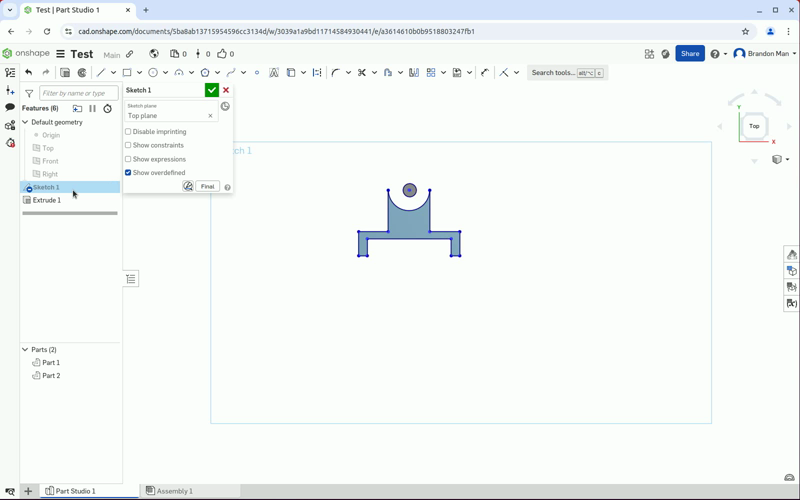
mouse_move(229, 92)
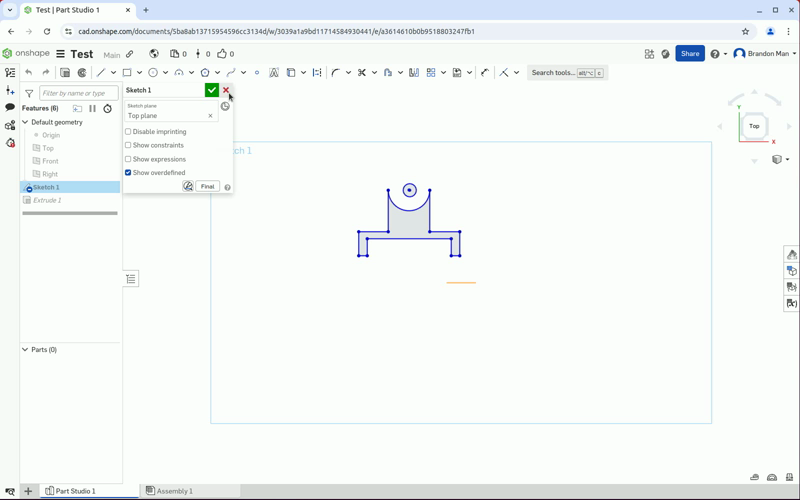
click(229, 92)
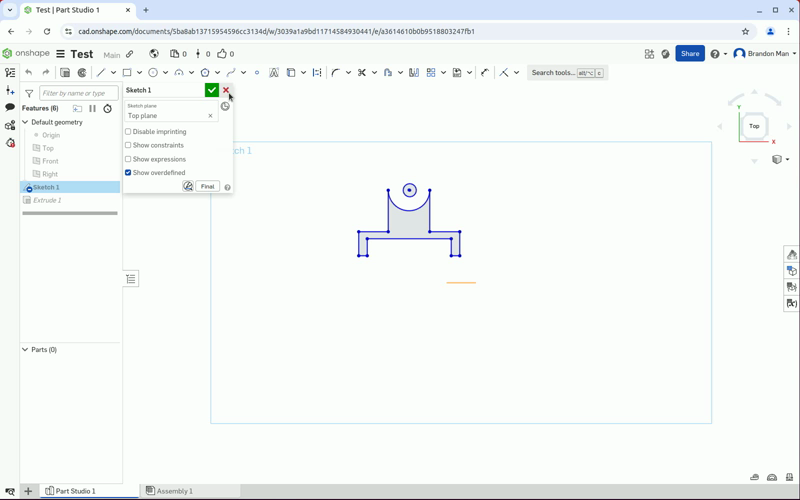
key(shift+s)
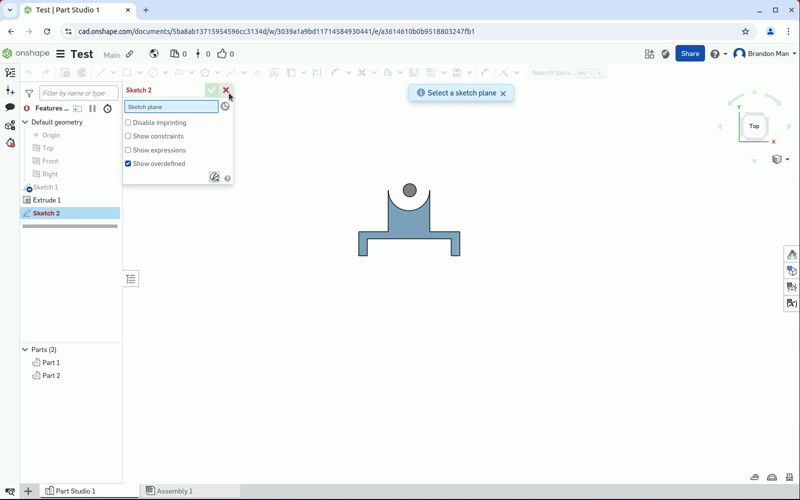
mouse_move(73, 150)
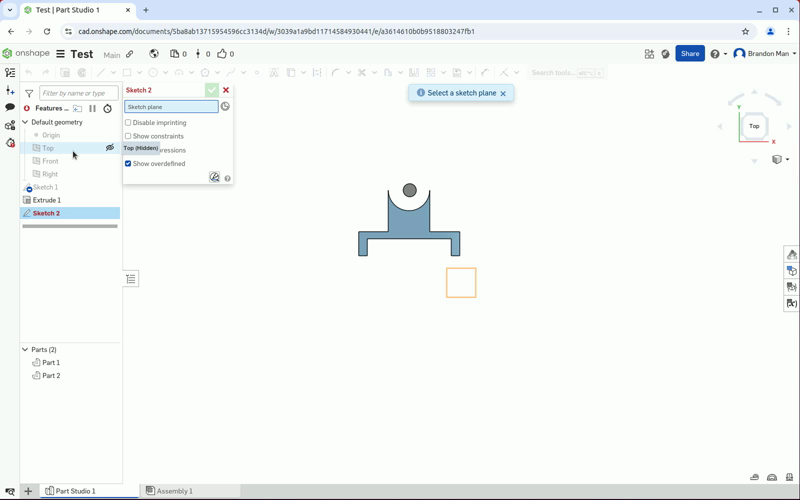
click(73, 150)
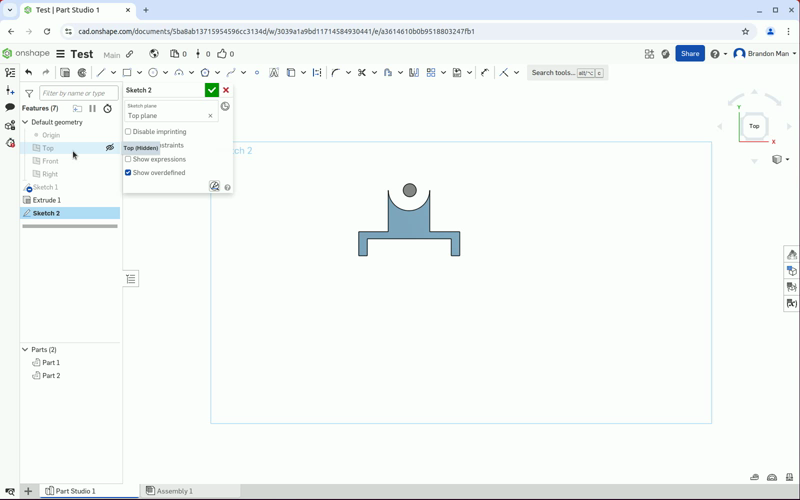
mouse_move(73, 352)
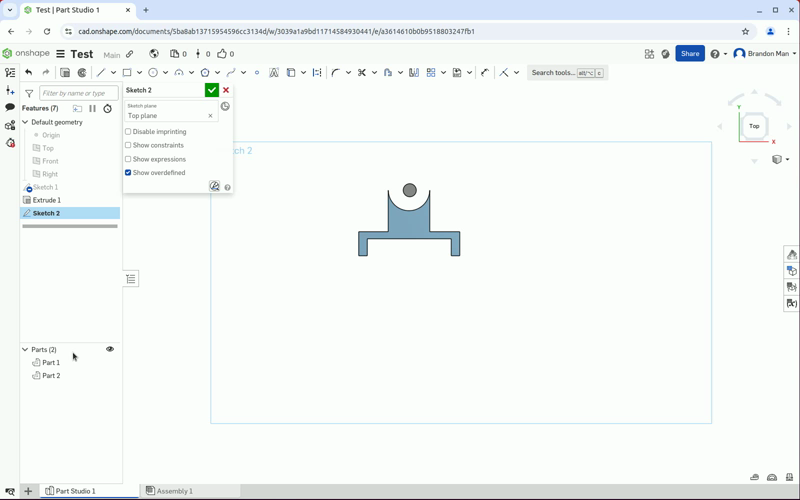
key(y)
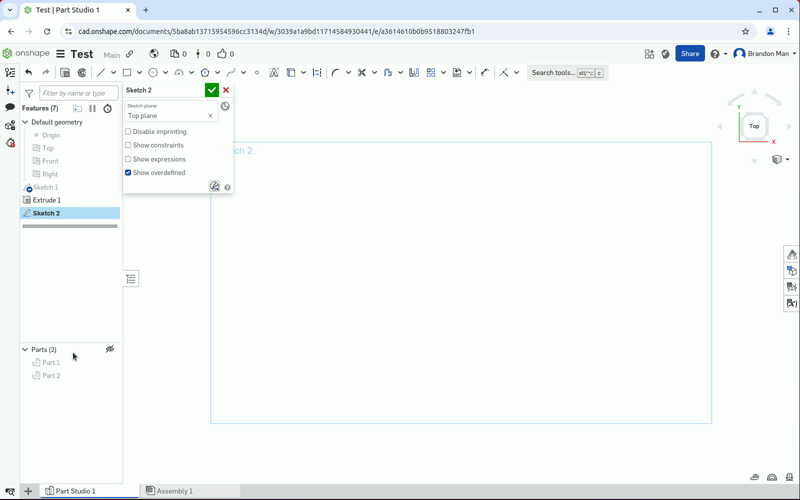
key(l)
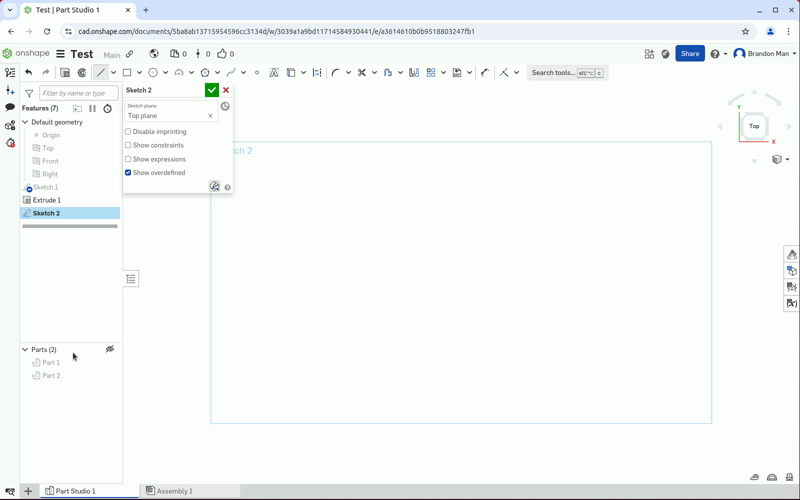
key_down(shift)
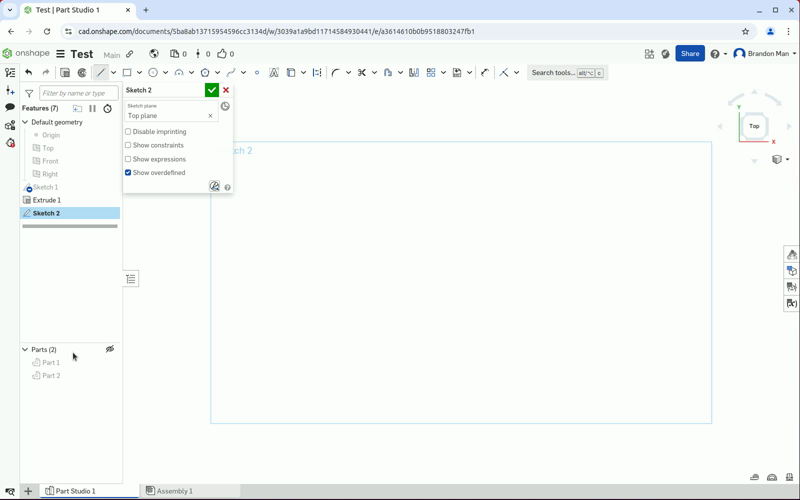
mouse_move(366, 249)
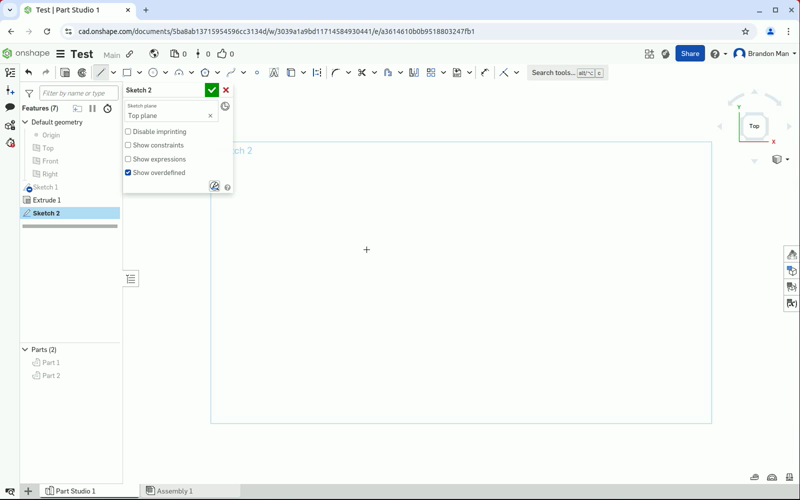
click(366, 249)
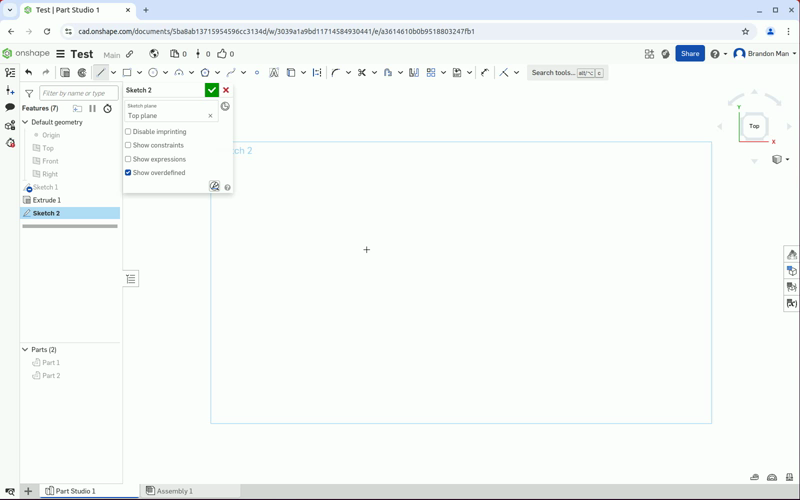
key_up(shift)
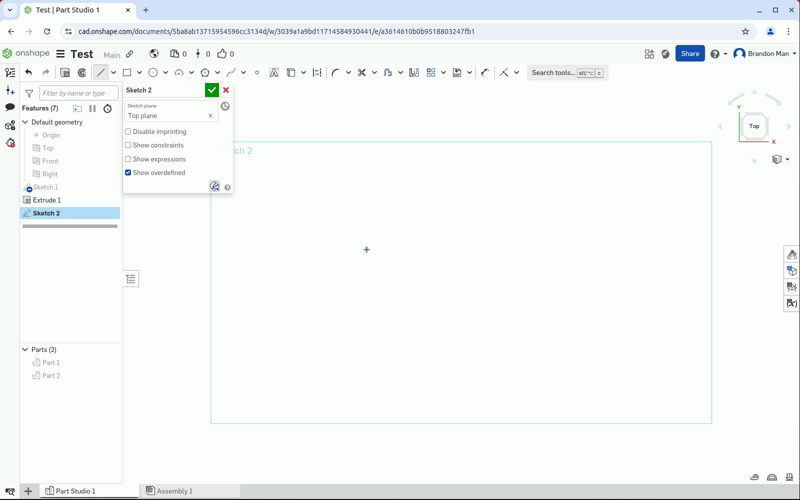
key_down(shift)
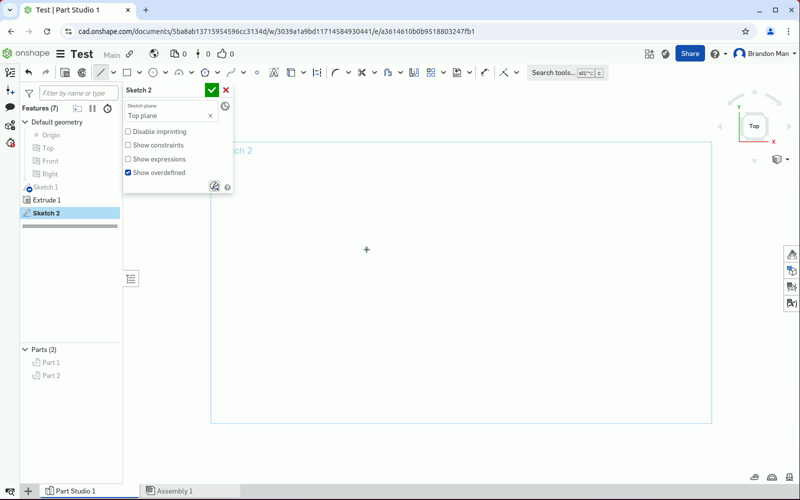
mouse_move(396, 249)
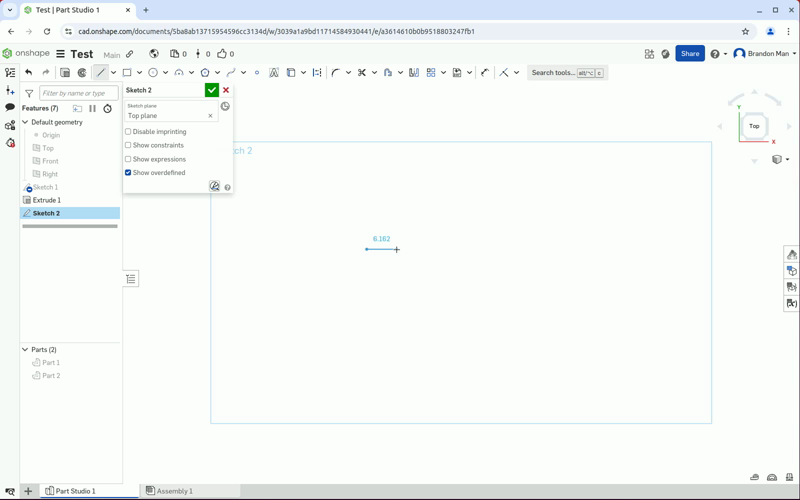
mouse_move(394, 249)
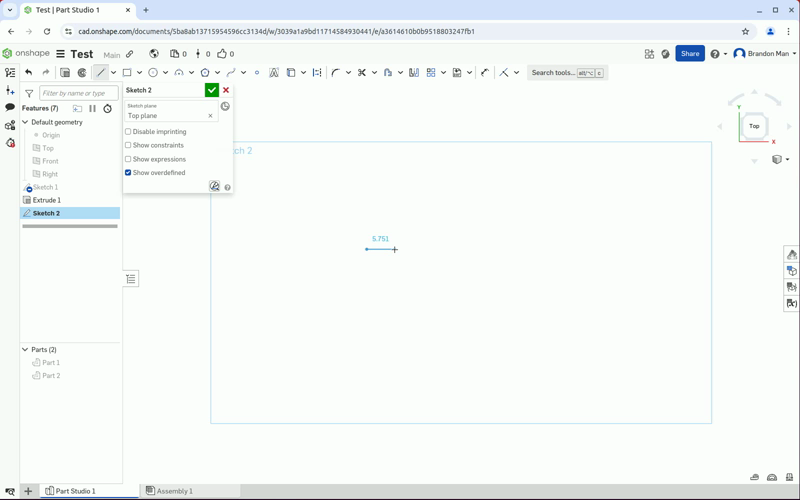
click(394, 249)
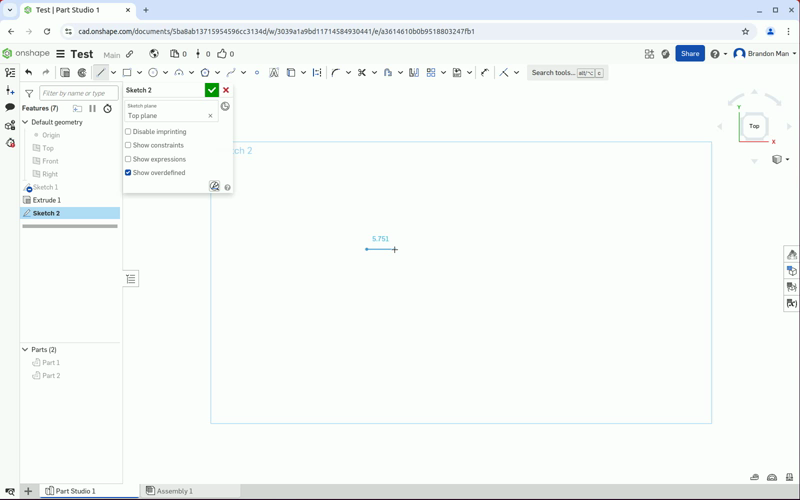
key_up(shift)
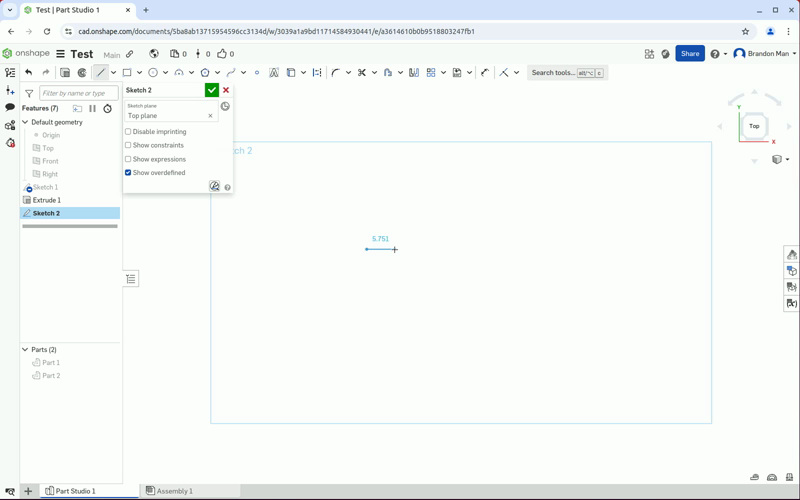
key_down(shift)
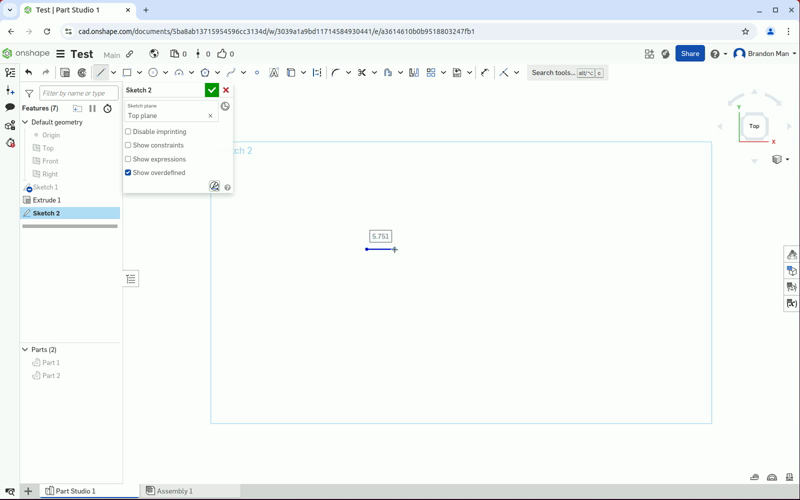
mouse_move(424, 249)
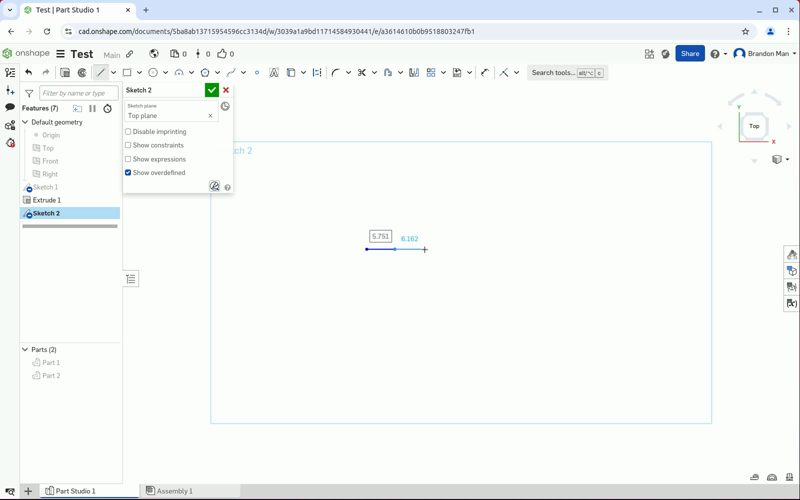
mouse_move(394, 239)
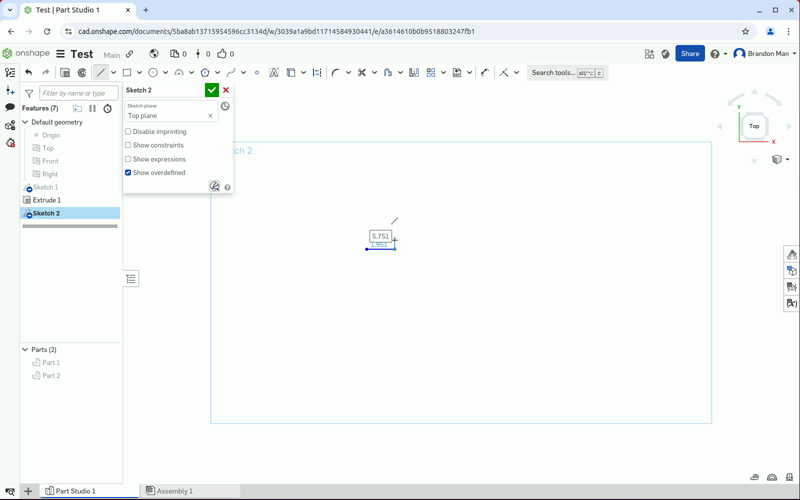
click(394, 239)
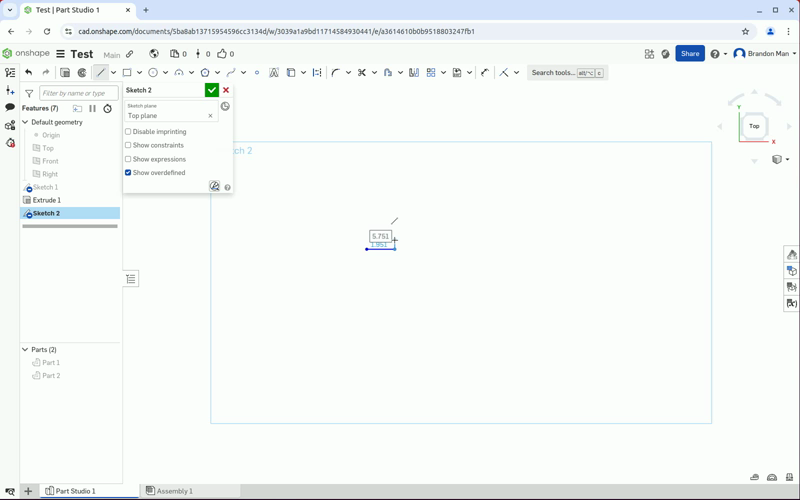
key_up(shift)
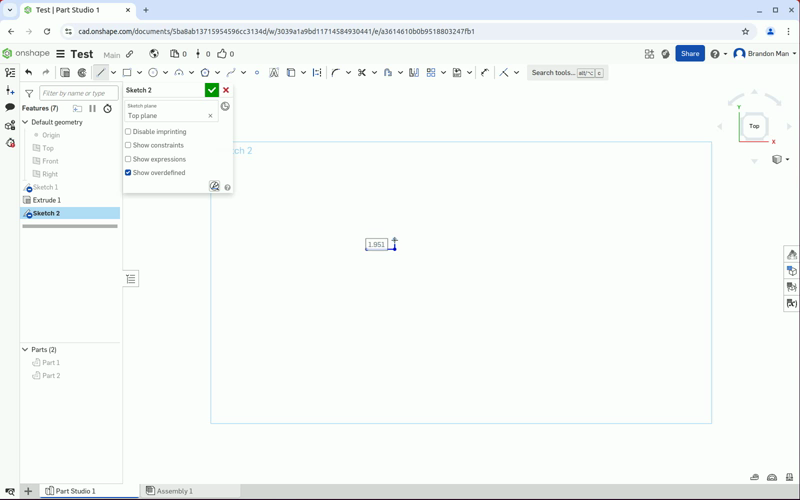
key_down(shift)
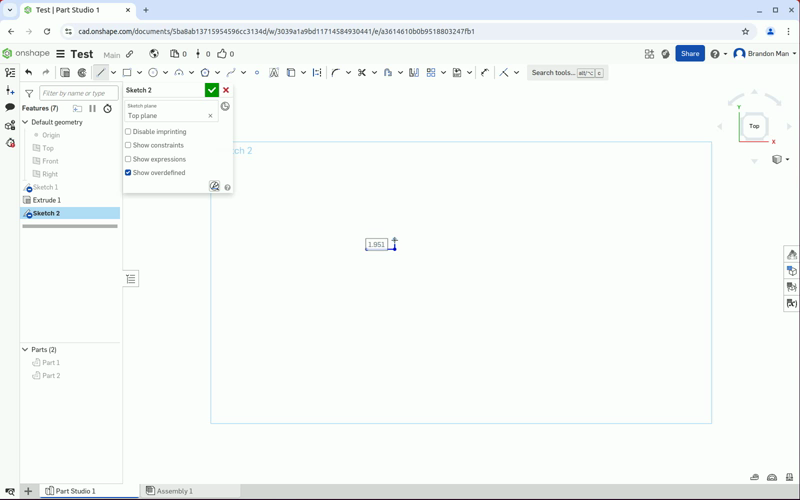
mouse_move(424, 239)
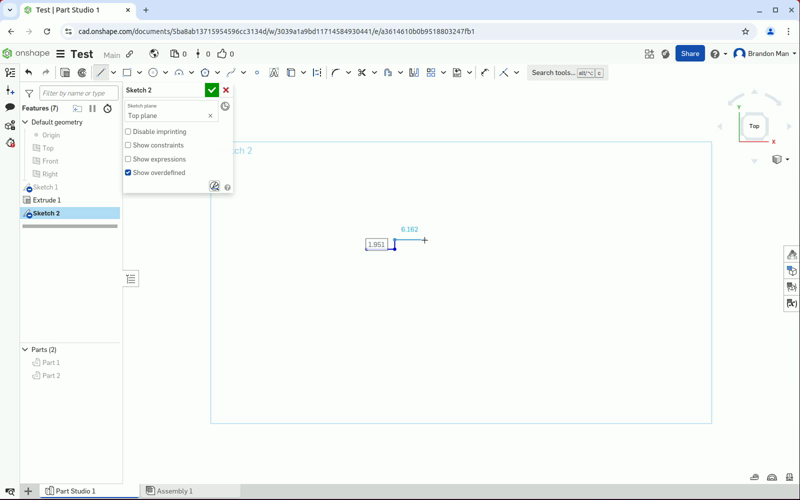
mouse_move(366, 239)
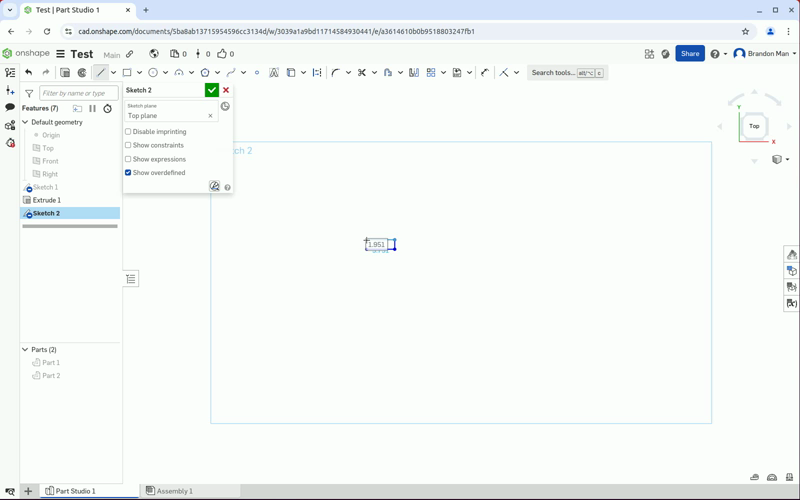
click(366, 239)
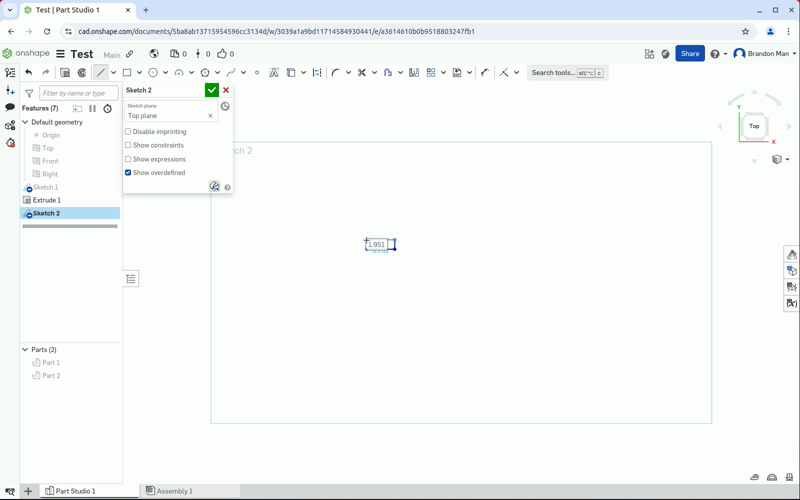
key_up(shift)
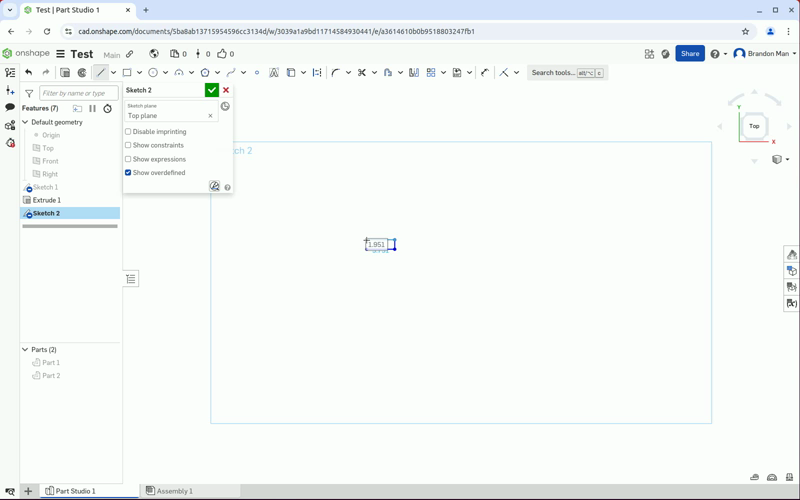
mouse_move(396, 239)
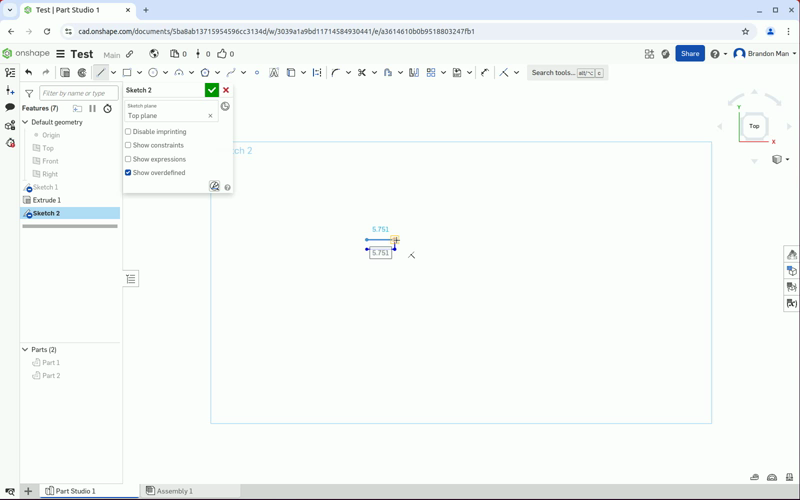
key_down(shift)
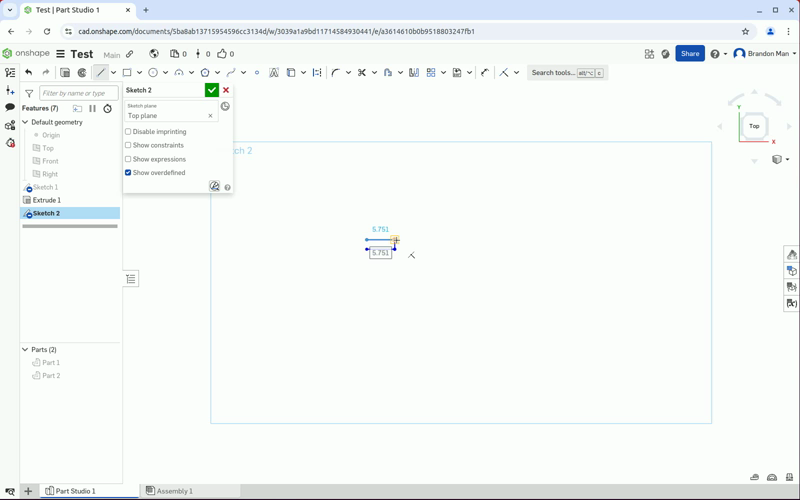
mouse_move(366, 249)
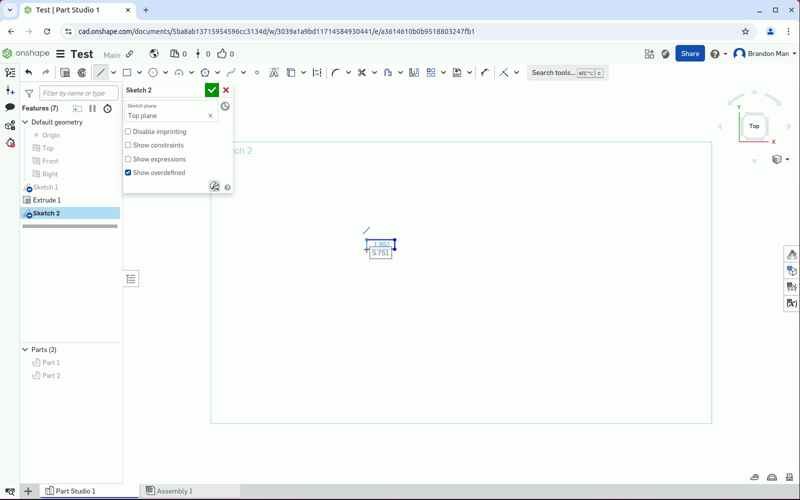
key_up(shift)
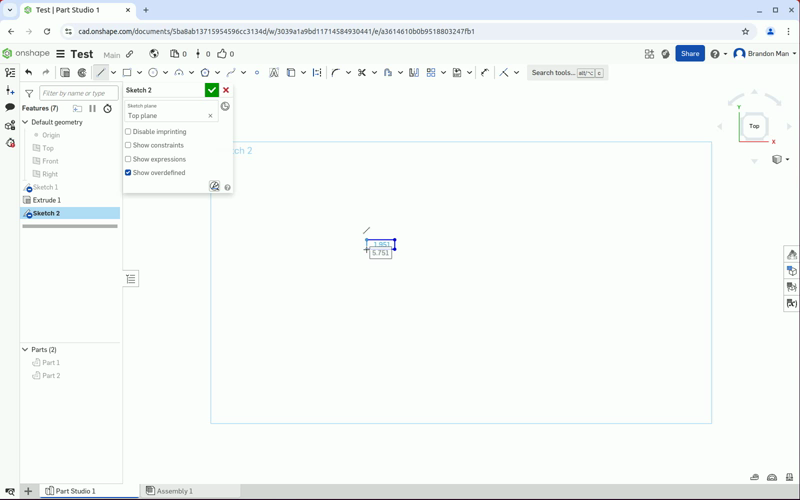
click(366, 249)
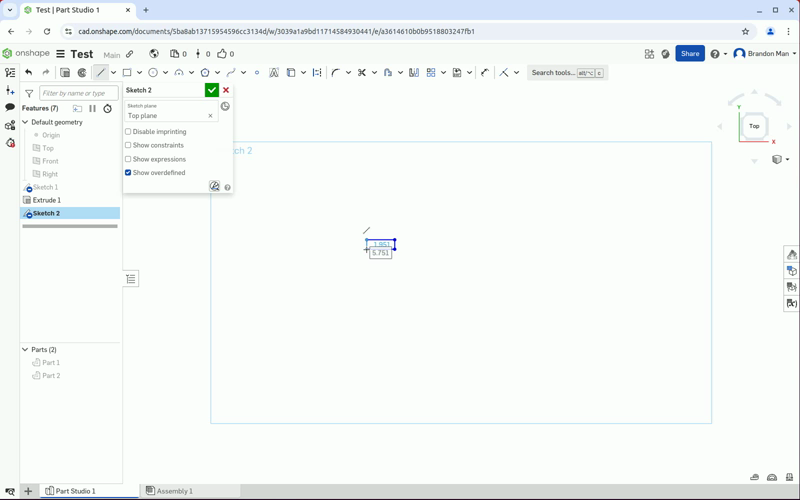
key(esc)
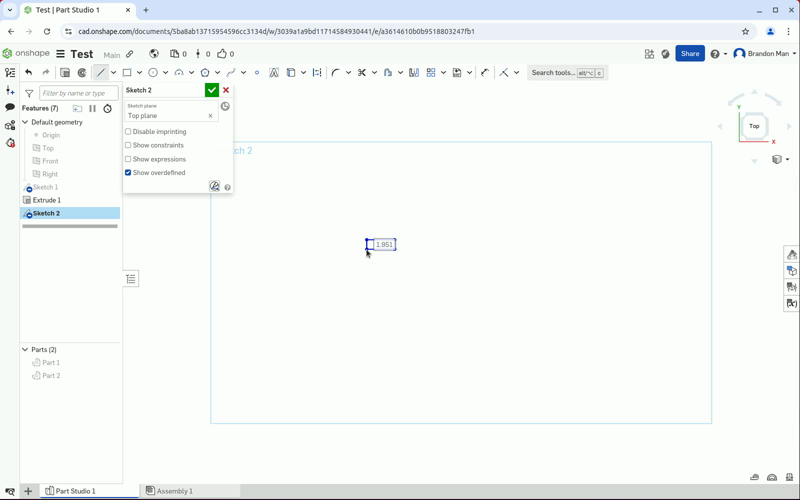
mouse_move(368, 247)
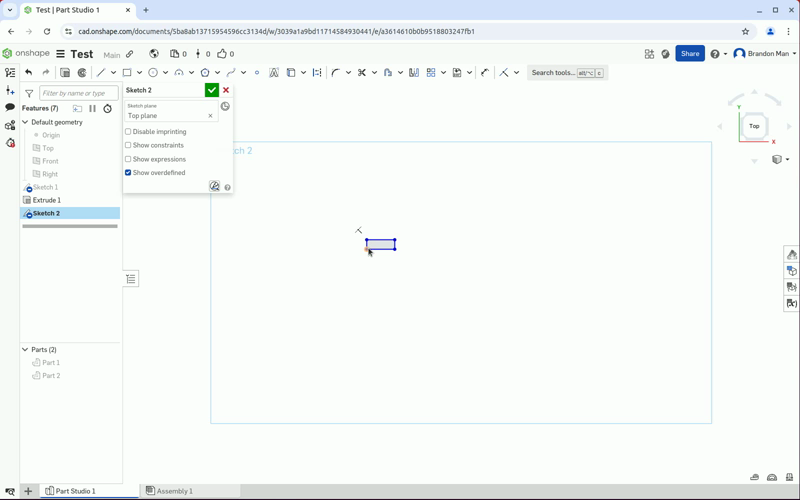
scroll(6)
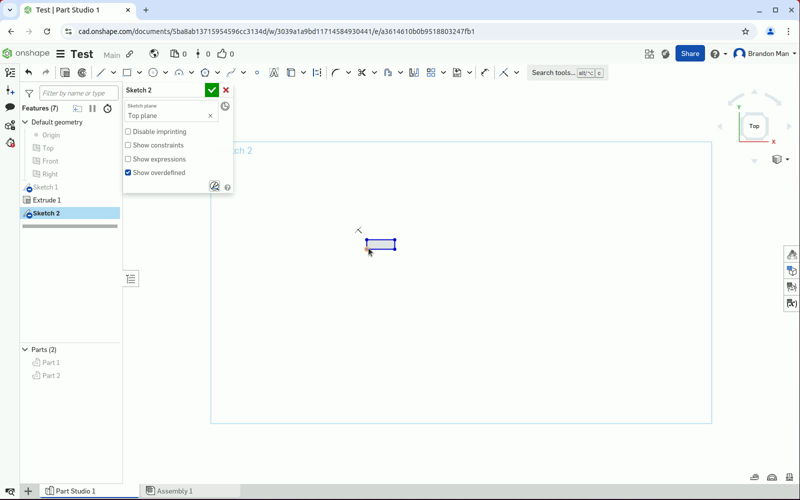
scroll(6)
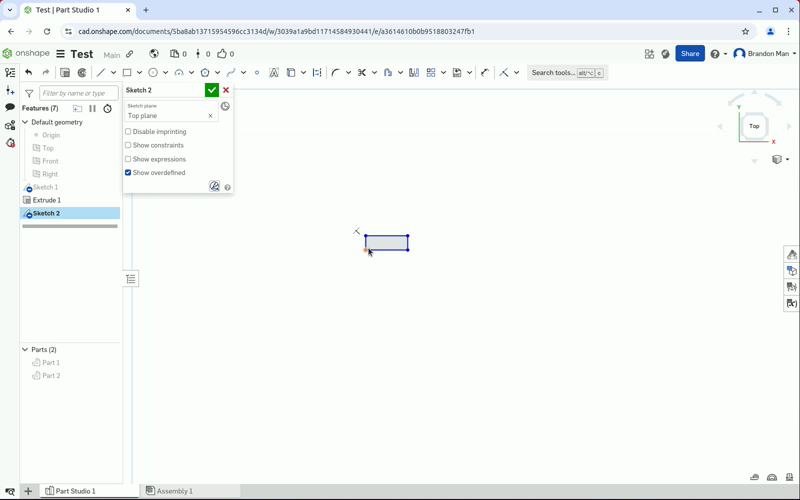
scroll(6)
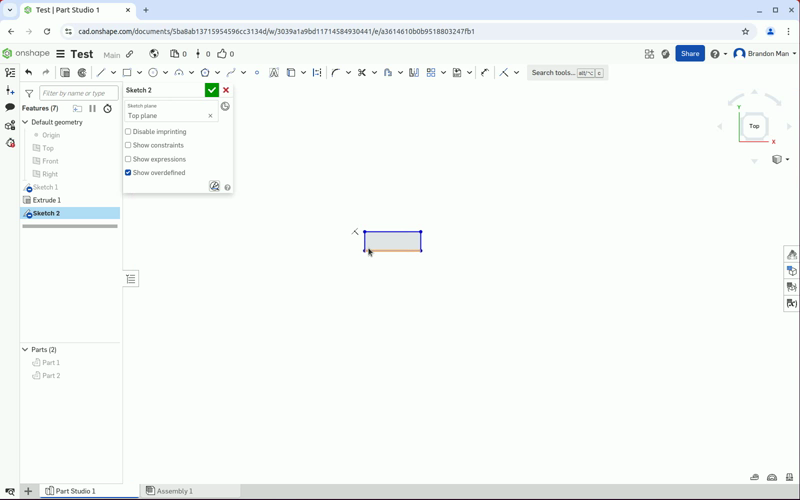
scroll(6)
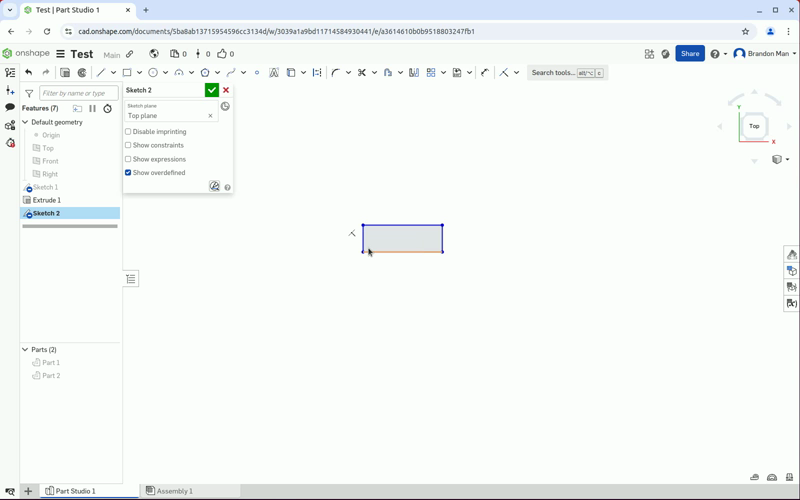
scroll(6)
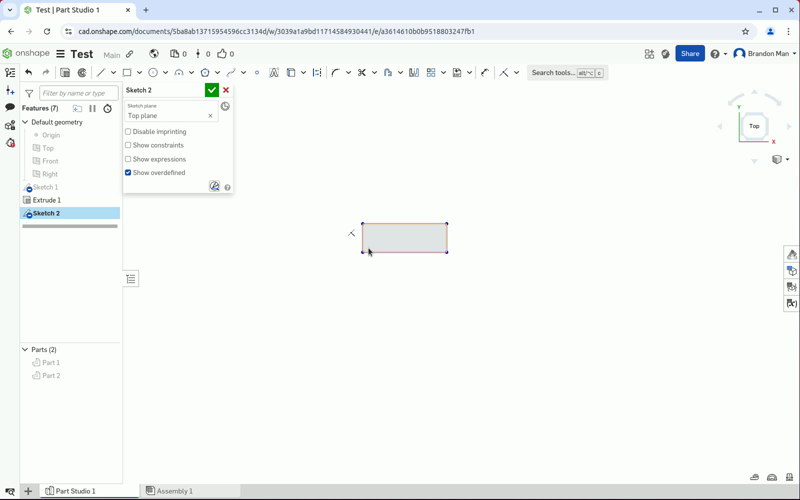
scroll(6)
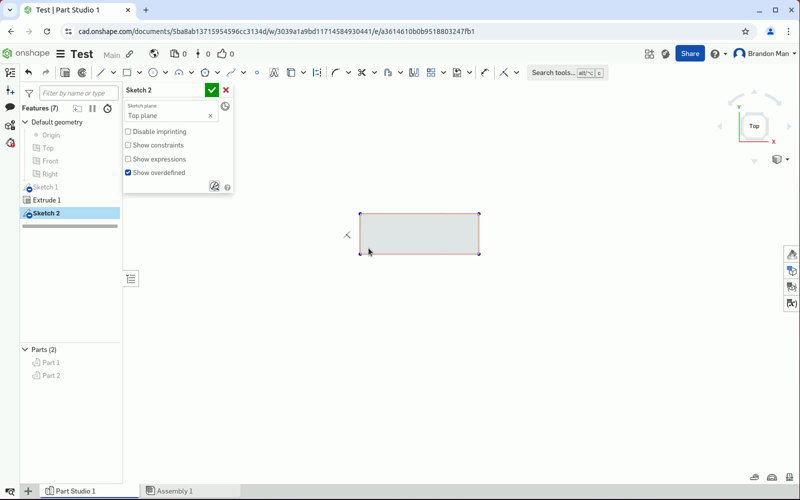
scroll(6)
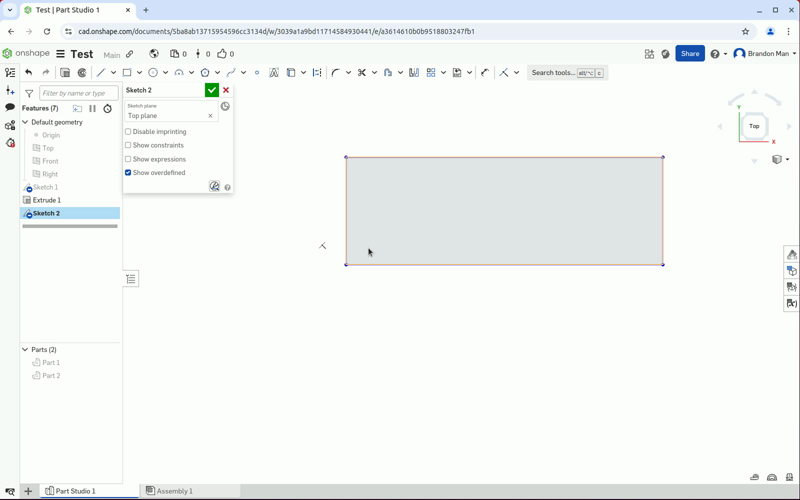
click(368, 247)
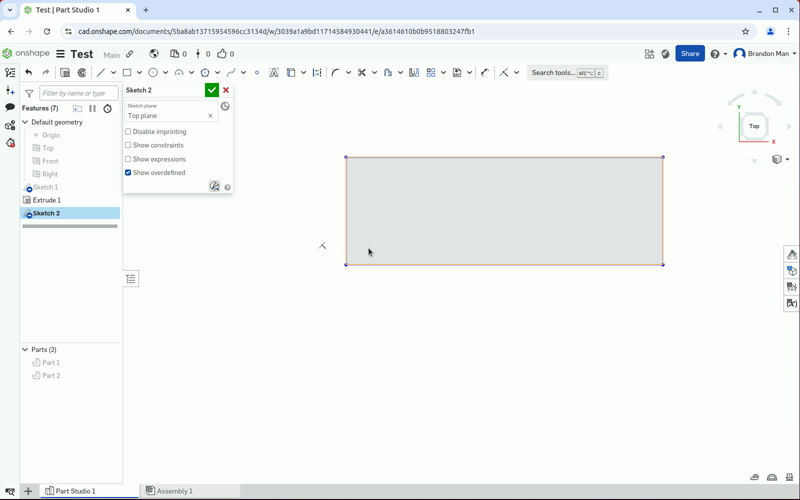
scroll(-6)
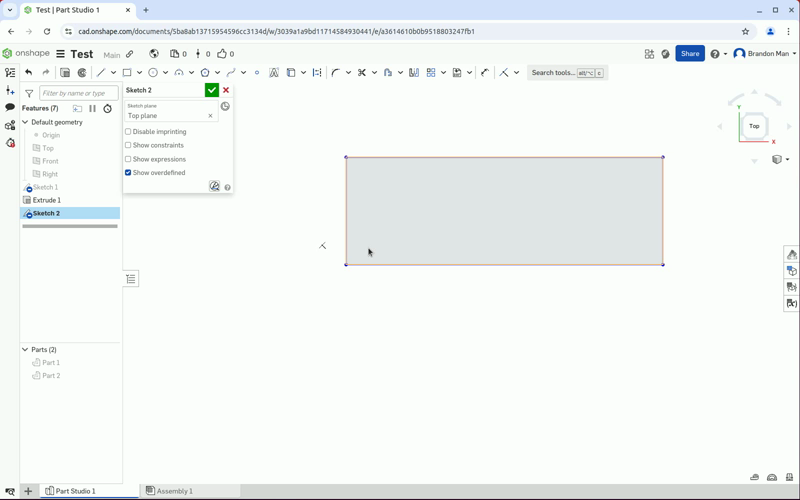
scroll(-6)
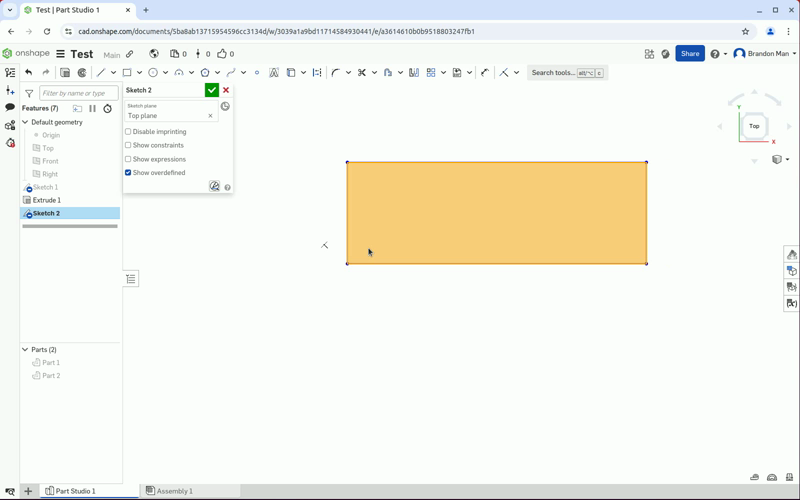
scroll(-6)
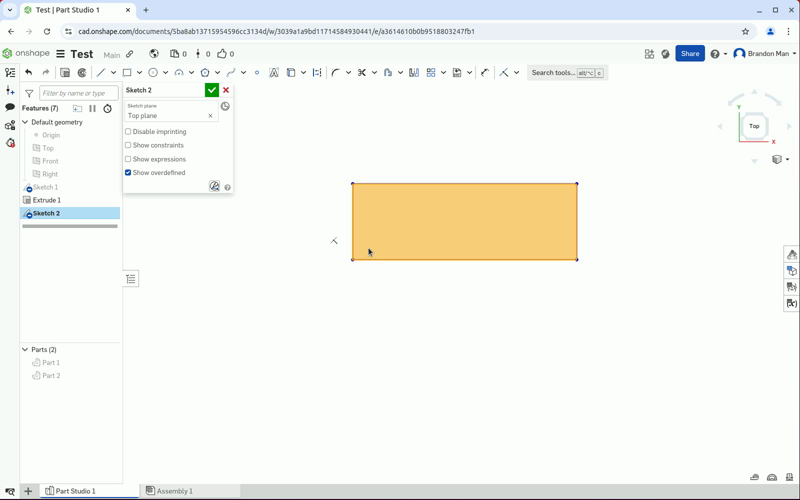
scroll(-6)
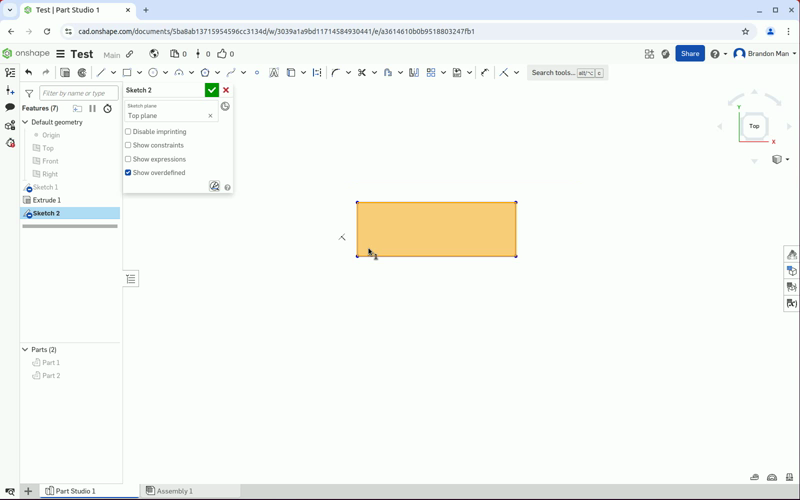
scroll(-6)
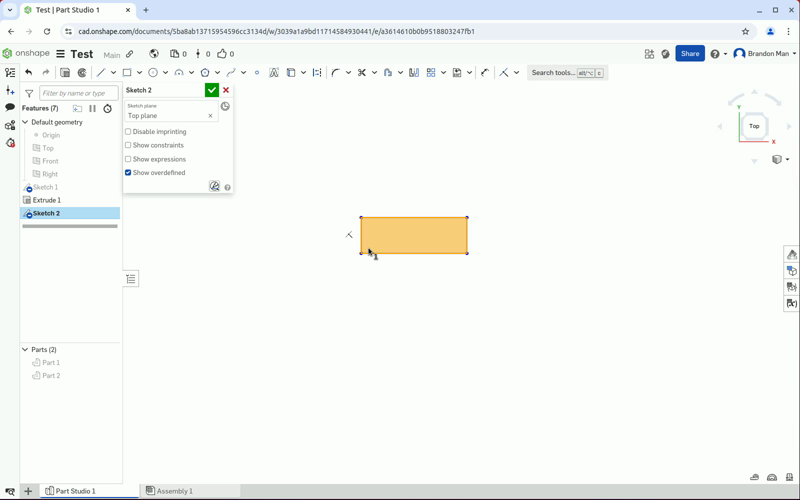
scroll(-6)
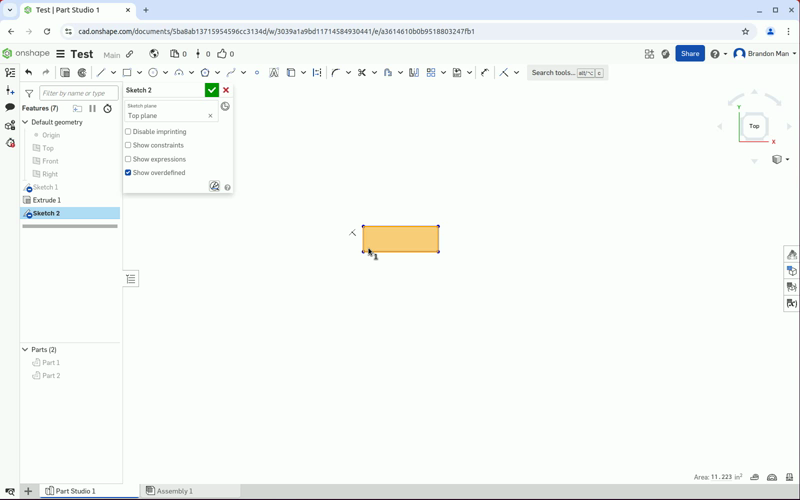
scroll(-6)
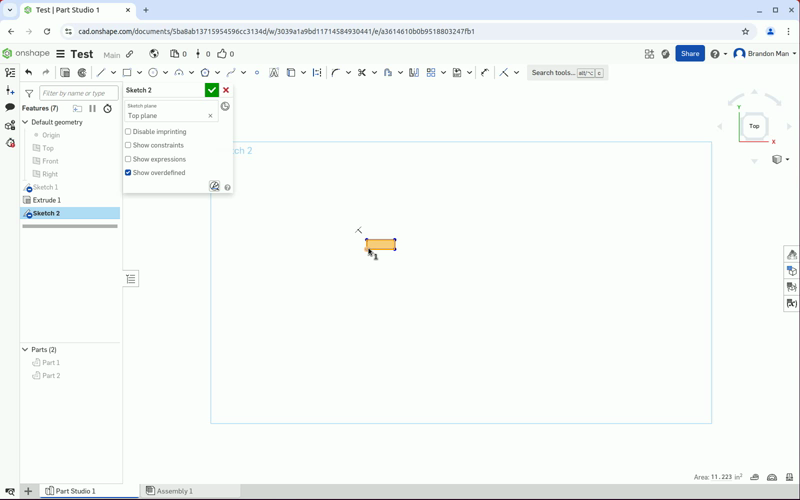
mouse_move(73, 352)
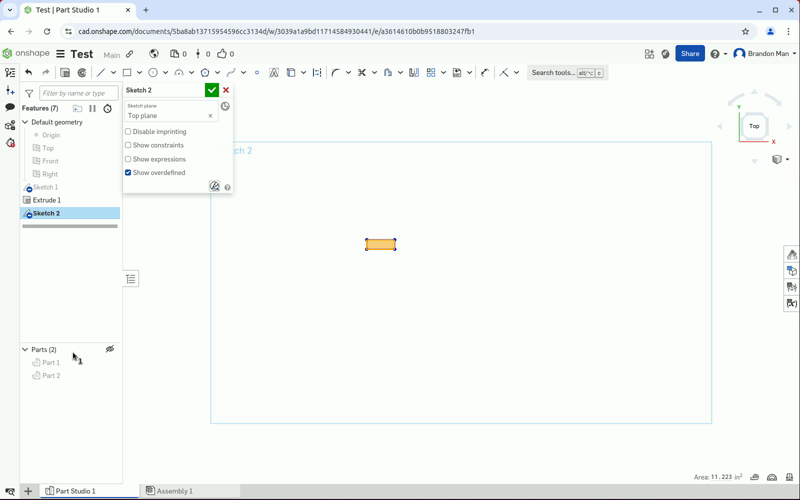
key(shift+y)
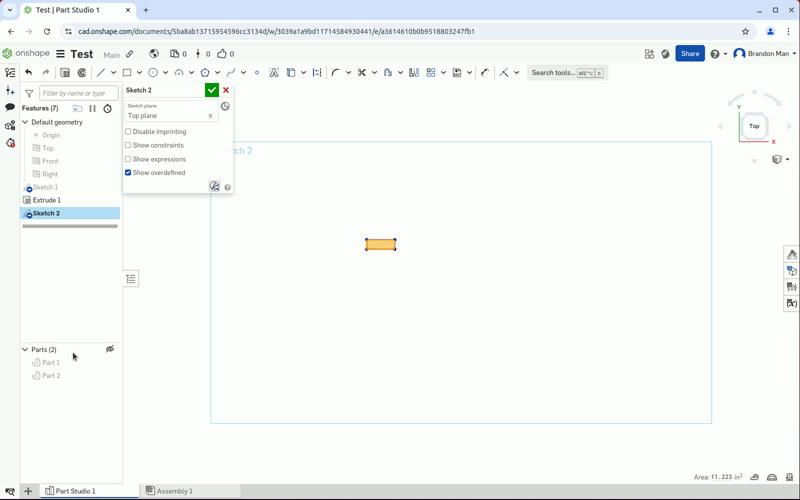
key(shift+e)
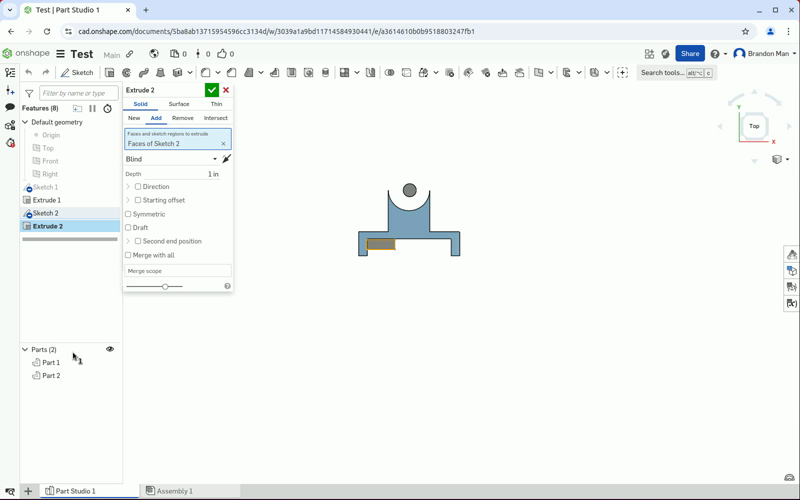
mouse_move(143, 106)
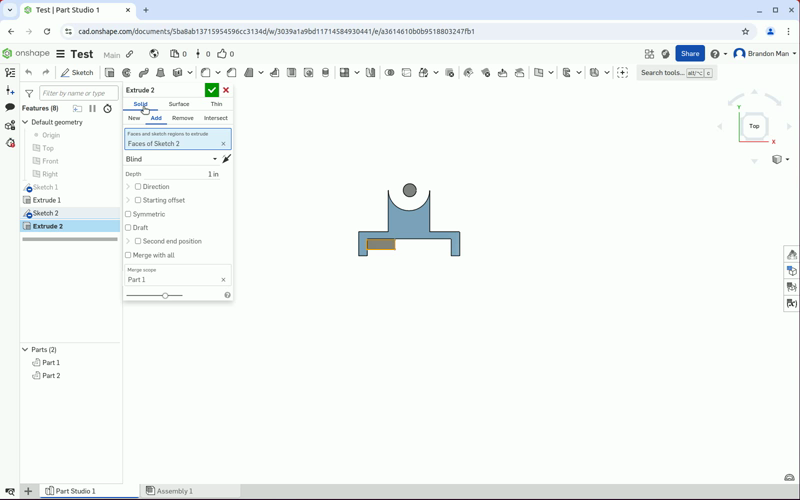
click(143, 106)
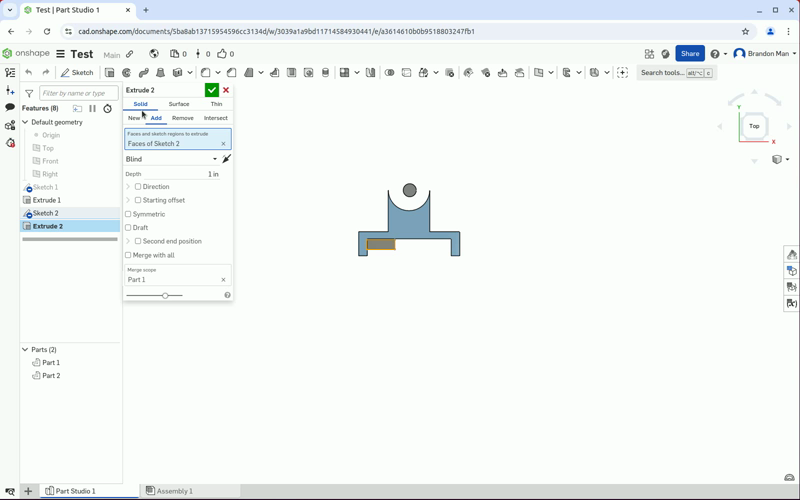
mouse_move(137, 120)
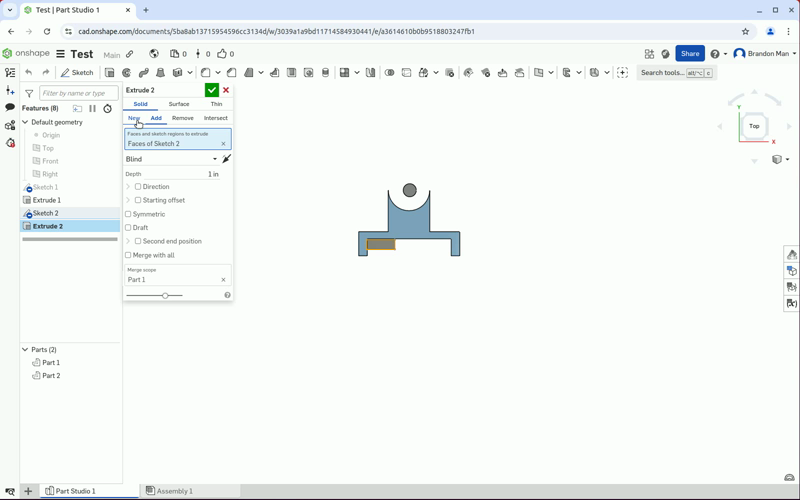
click(137, 120)
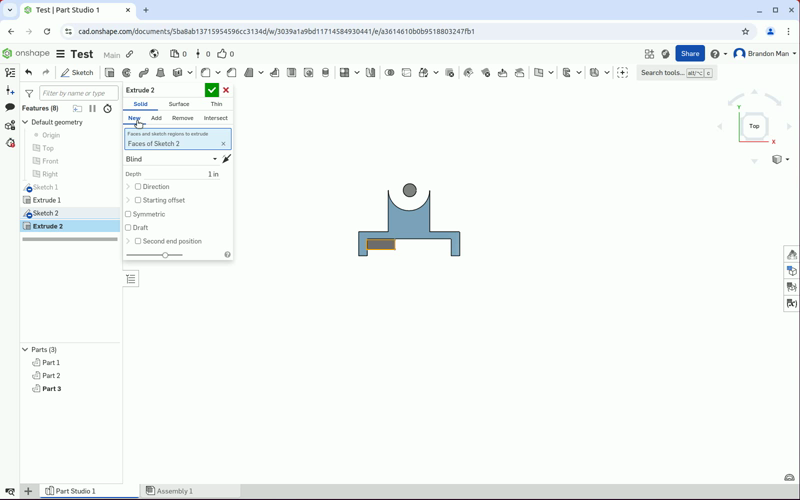
key(tab, 4)
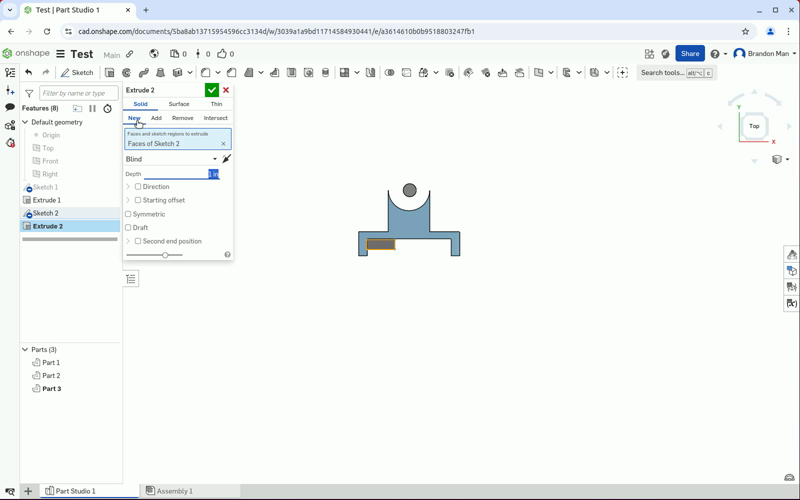
text(1.685)
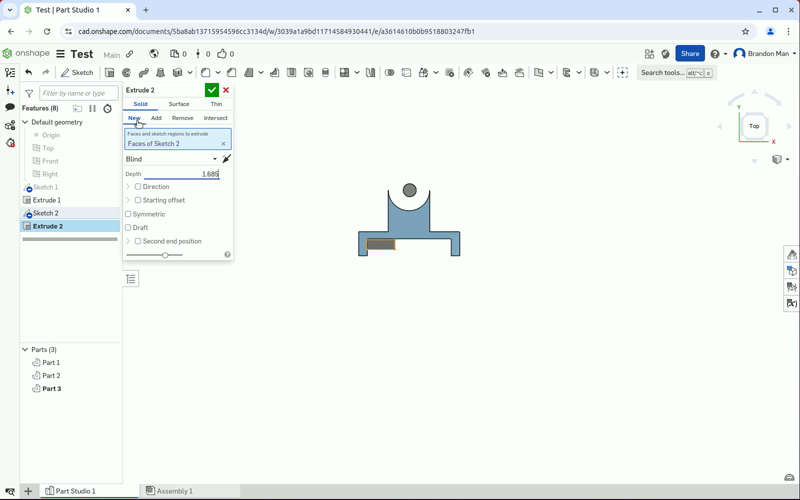
key(enter)
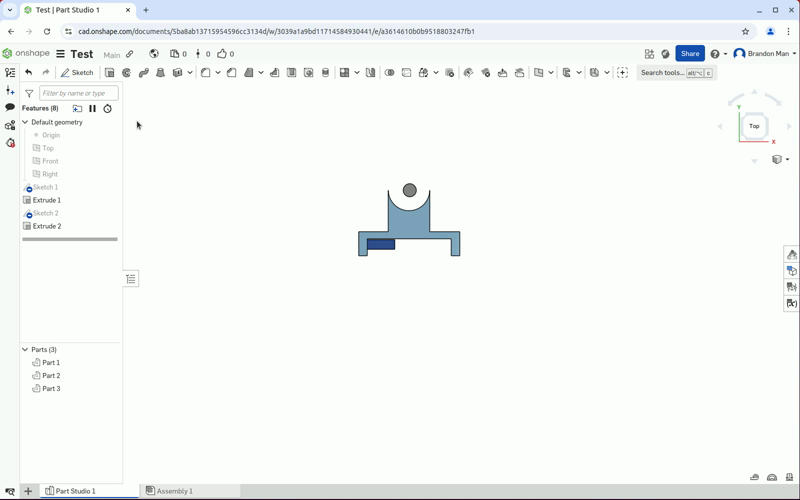
key(shift+h)
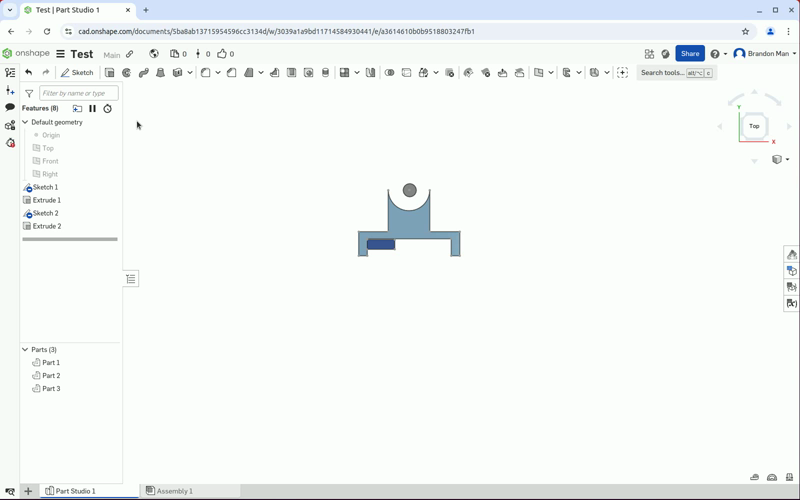
key(shift+h)
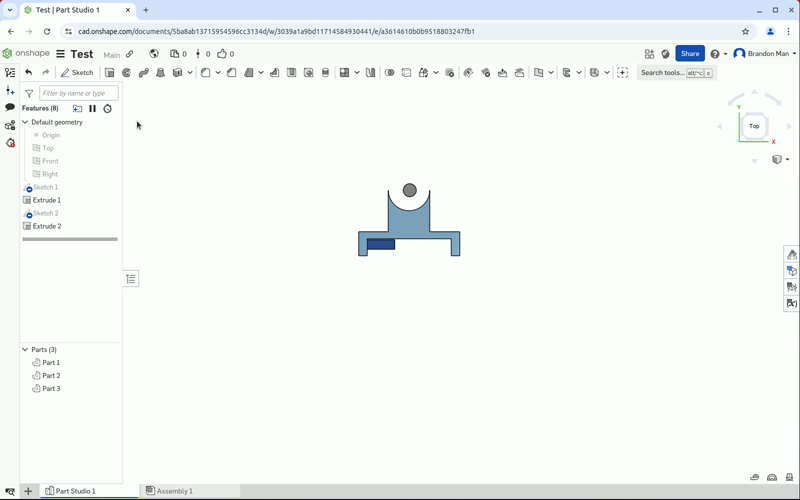
mouse_move(73, 189)
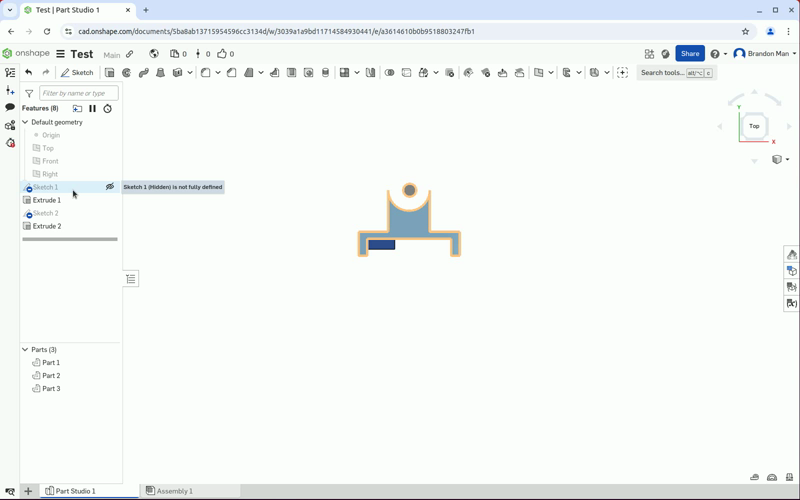
click(73, 189)
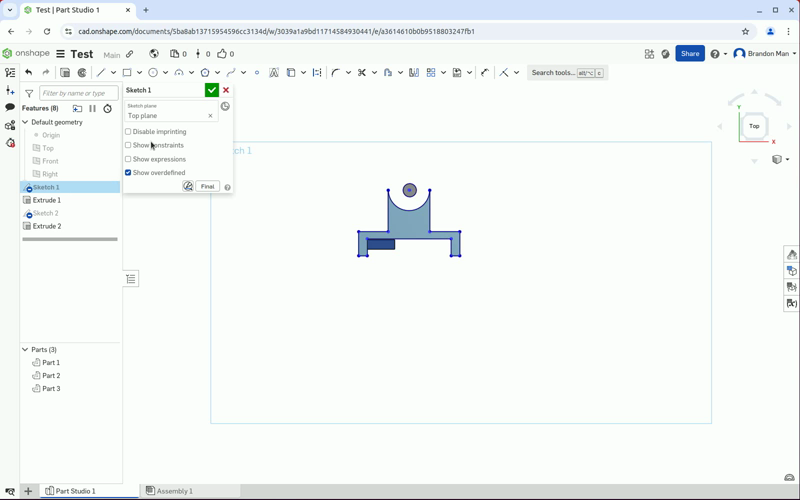
mouse_move(229, 92)
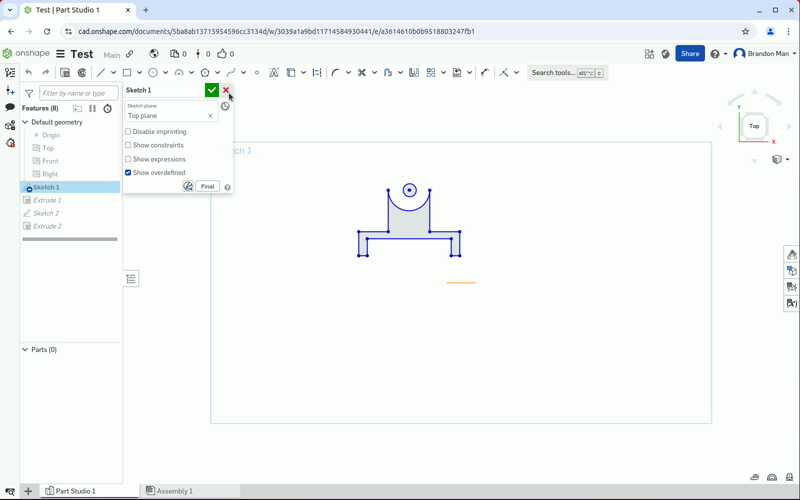
click(229, 92)
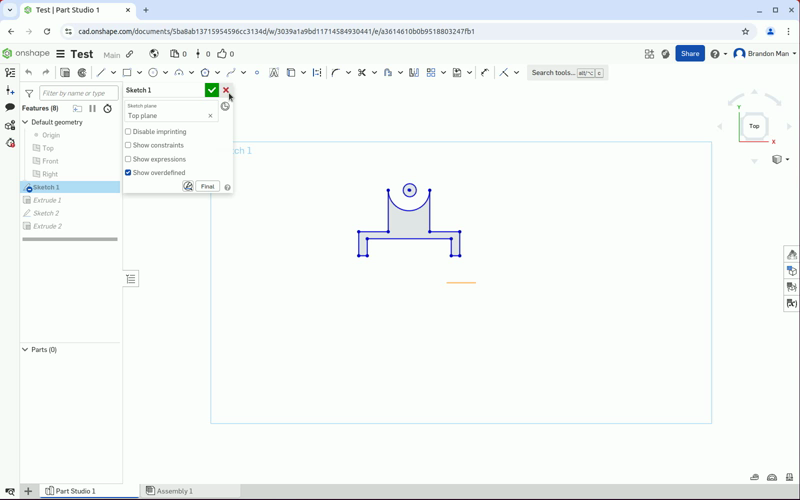
key(shift+s)
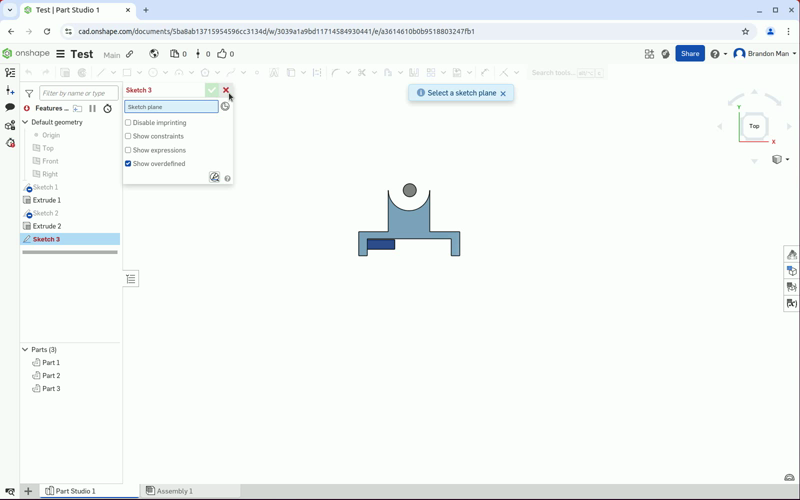
mouse_move(73, 150)
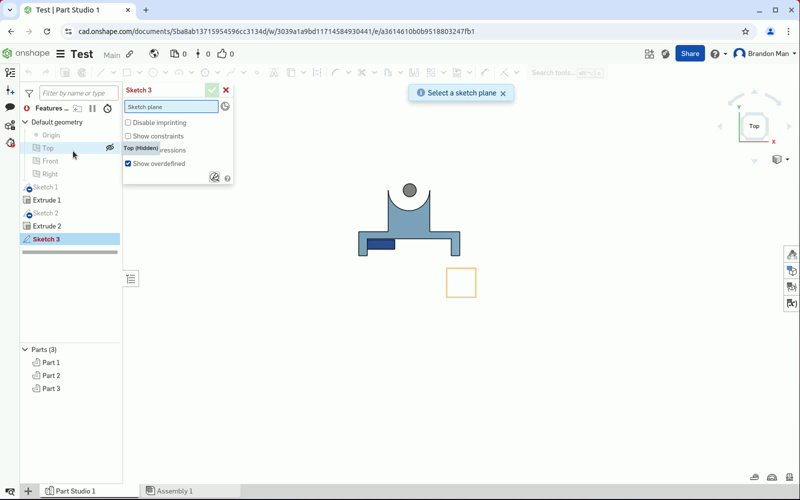
click(73, 150)
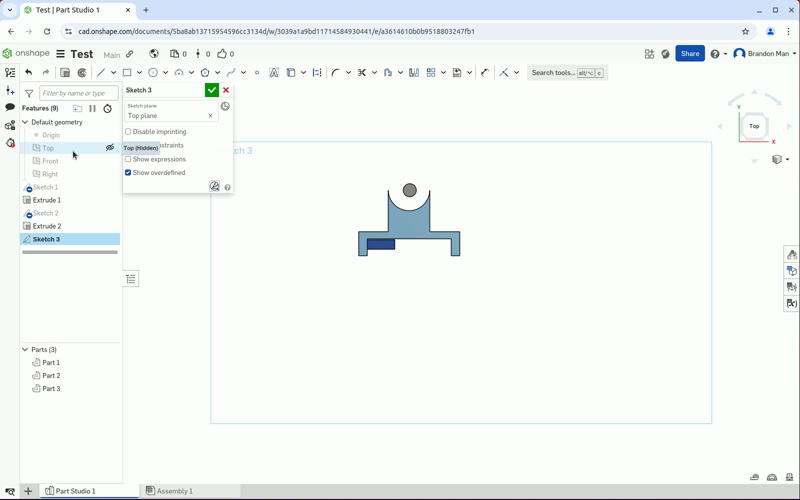
mouse_move(73, 352)
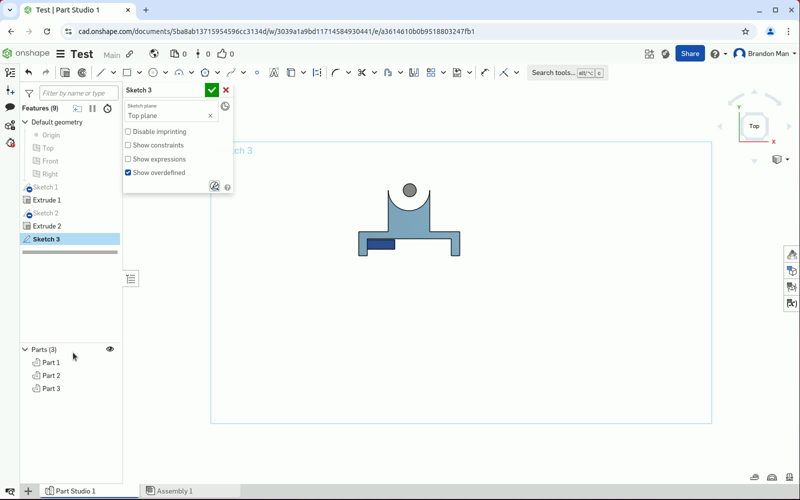
key(y)
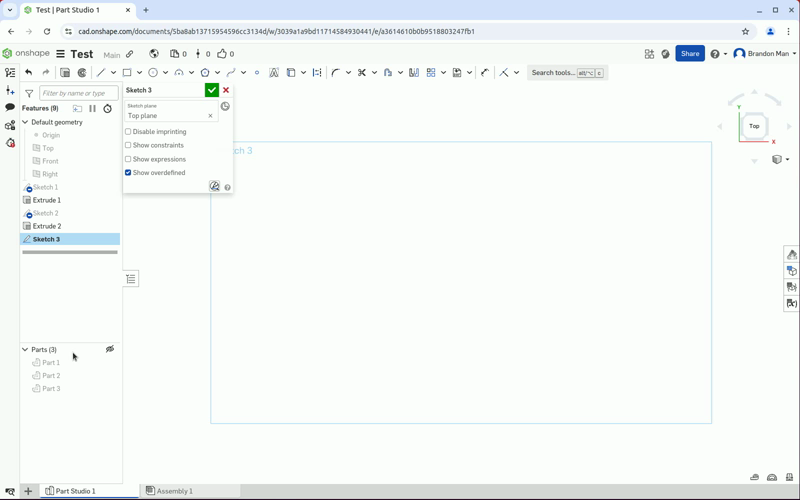
key(l)
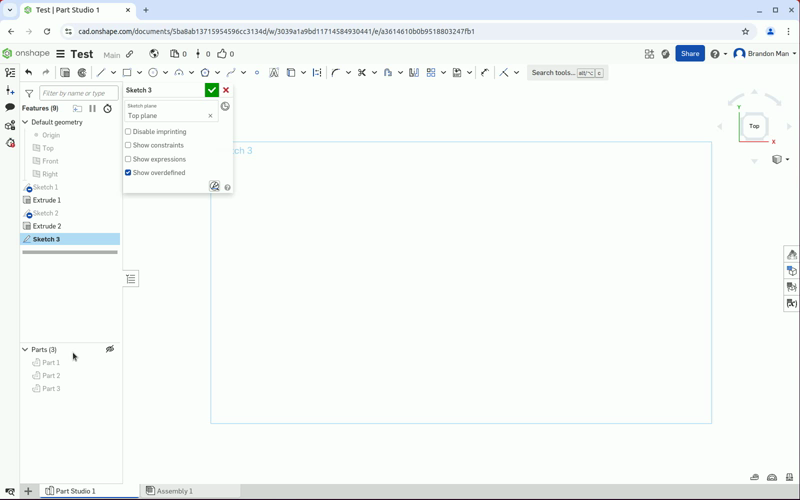
key_down(shift)
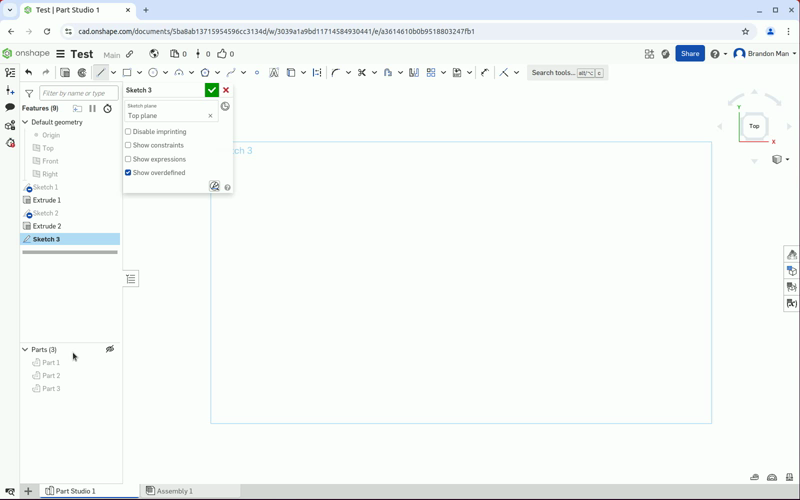
mouse_move(424, 249)
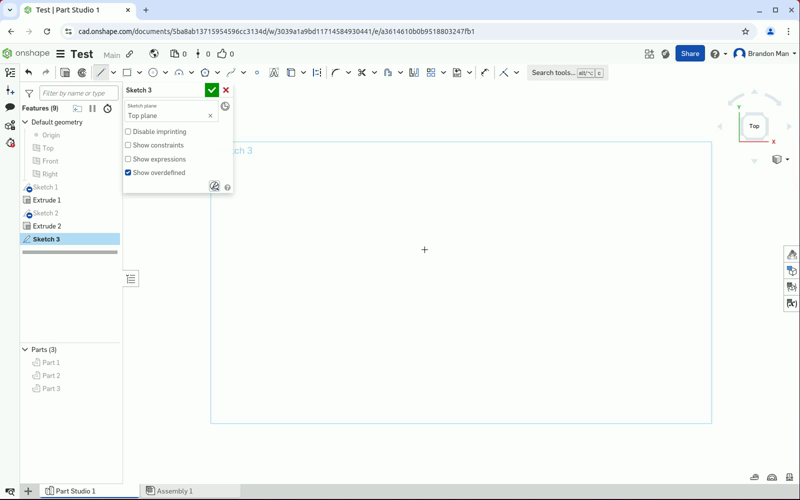
click(424, 249)
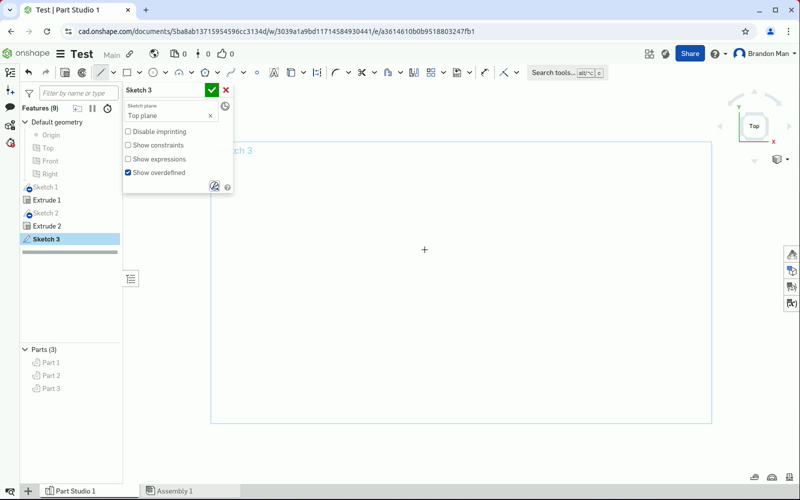
key_up(shift)
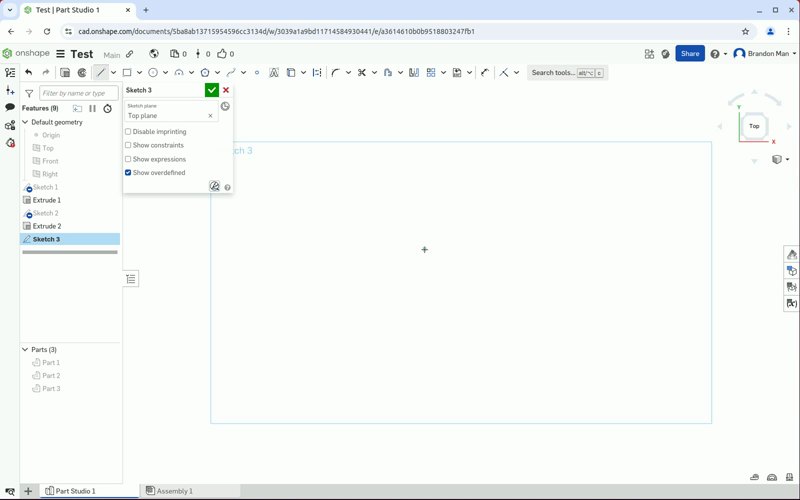
key_down(shift)
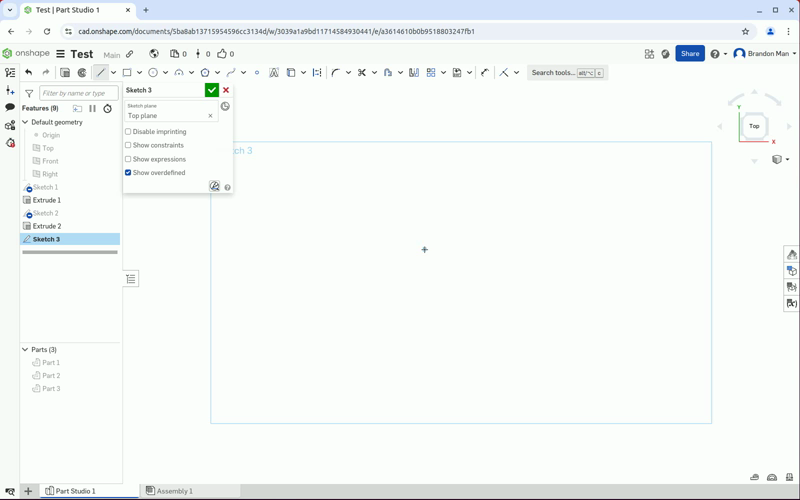
mouse_move(454, 249)
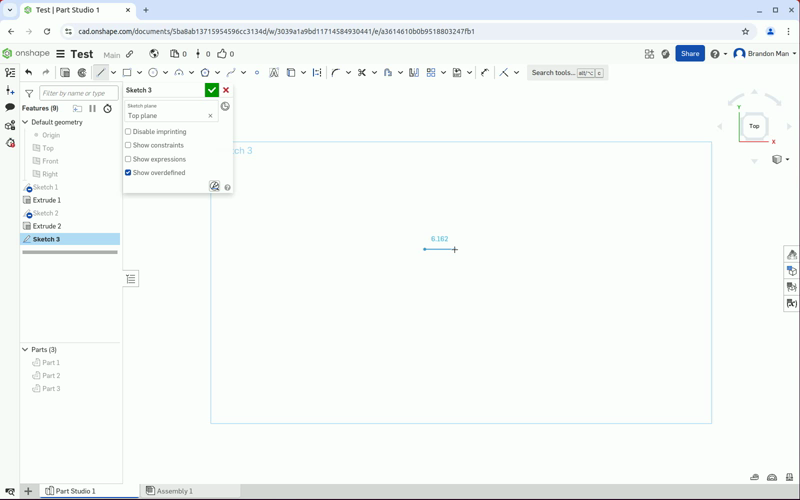
mouse_move(452, 249)
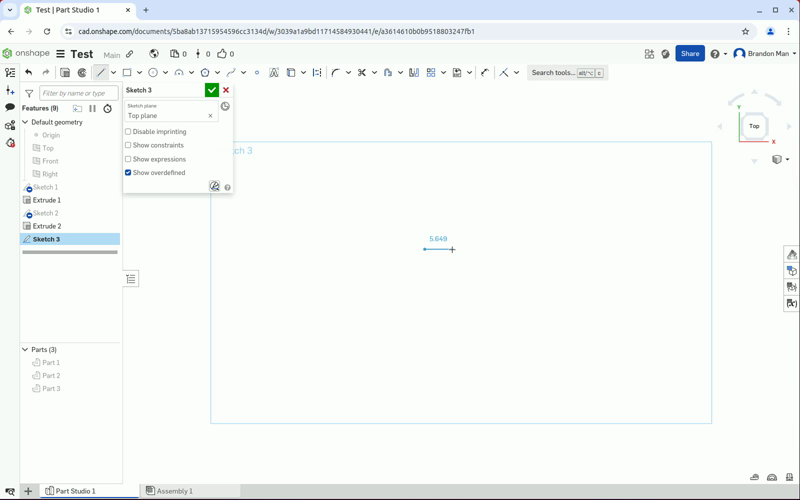
click(452, 249)
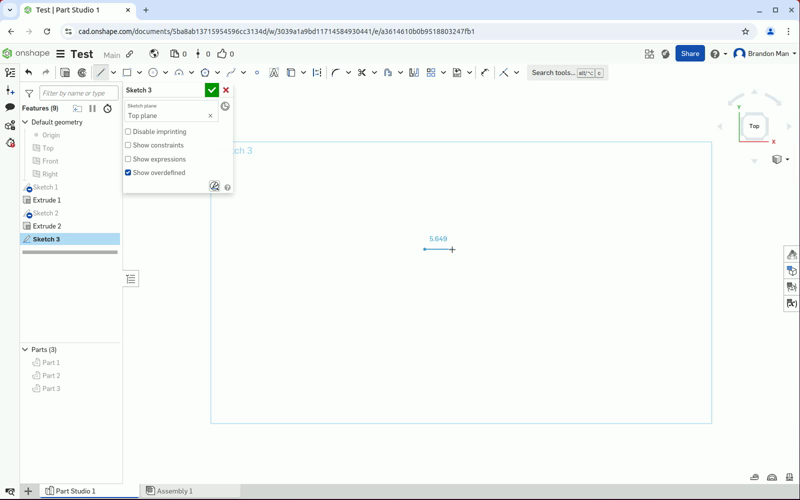
key_up(shift)
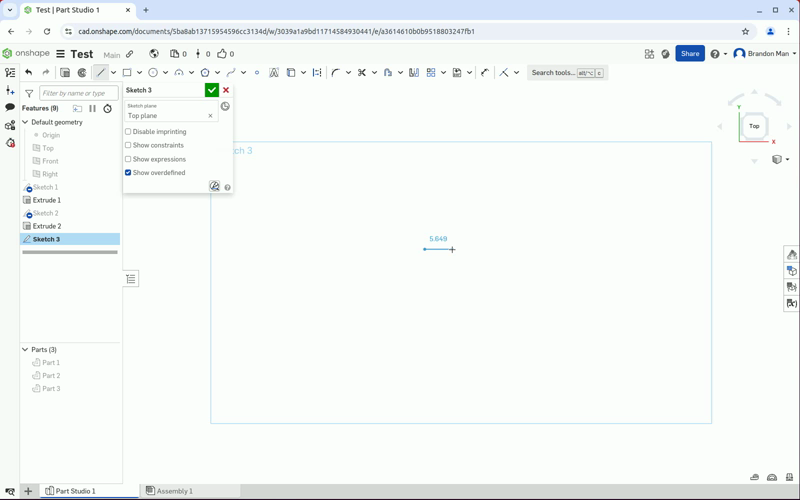
key_down(shift)
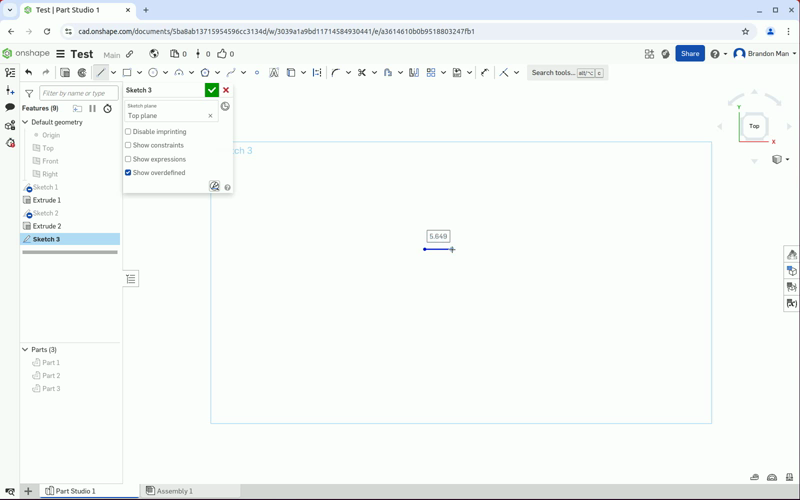
mouse_move(482, 249)
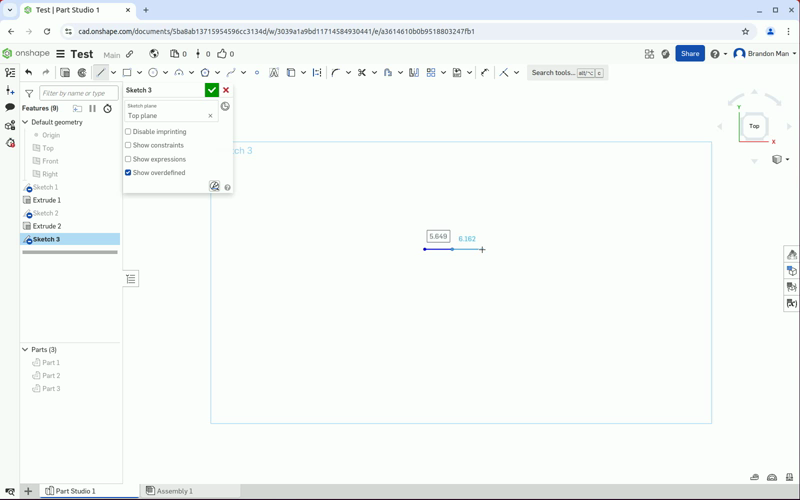
mouse_move(452, 239)
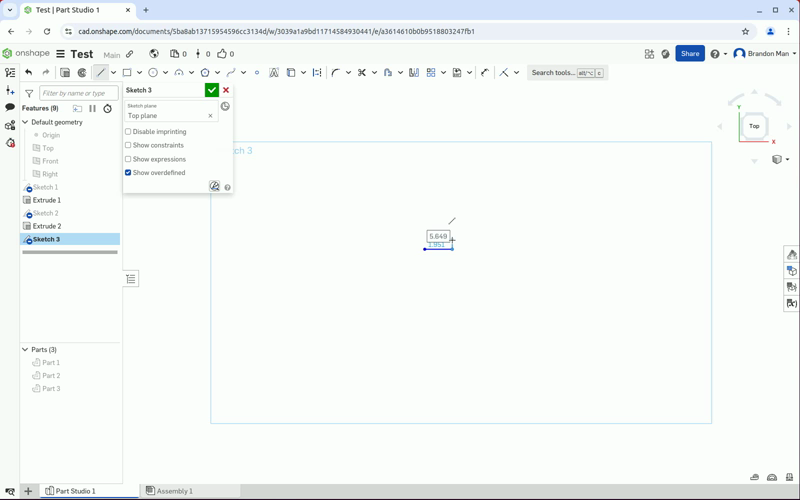
click(452, 239)
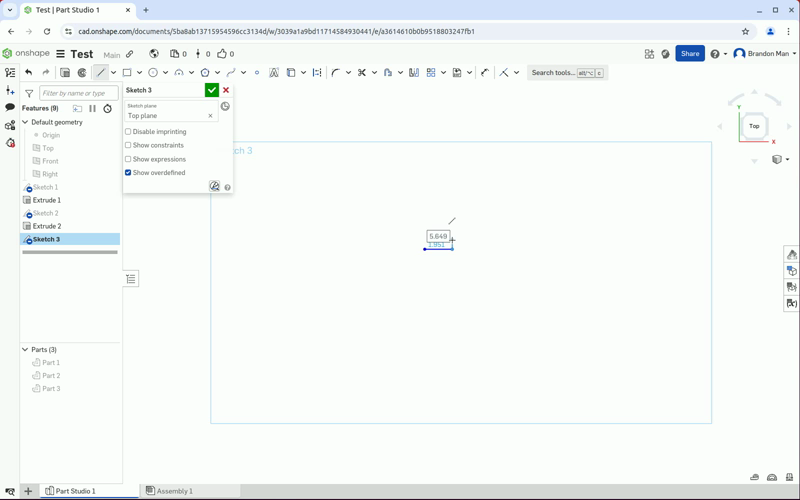
key_up(shift)
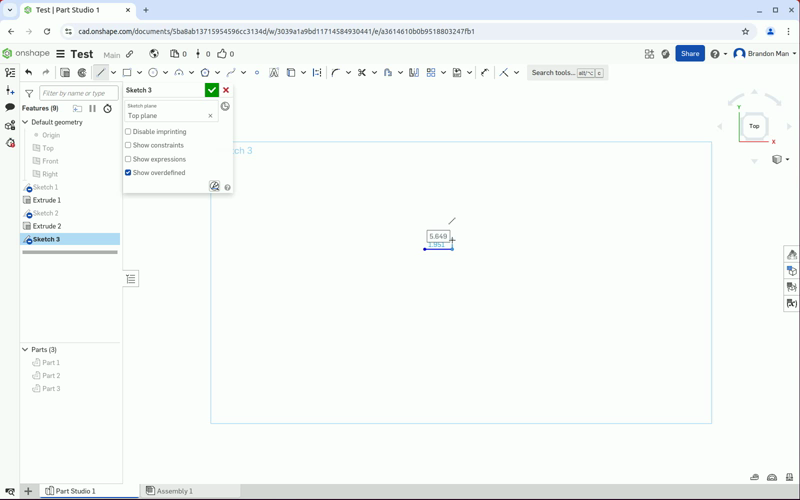
key_down(shift)
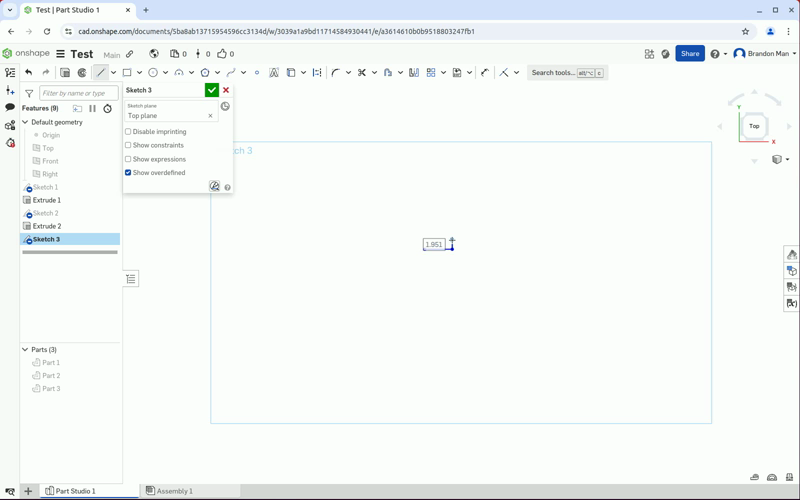
mouse_move(482, 239)
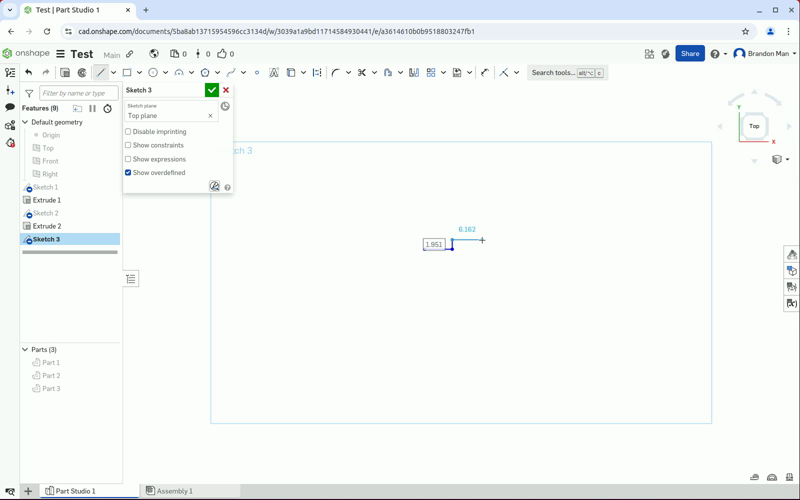
mouse_move(424, 239)
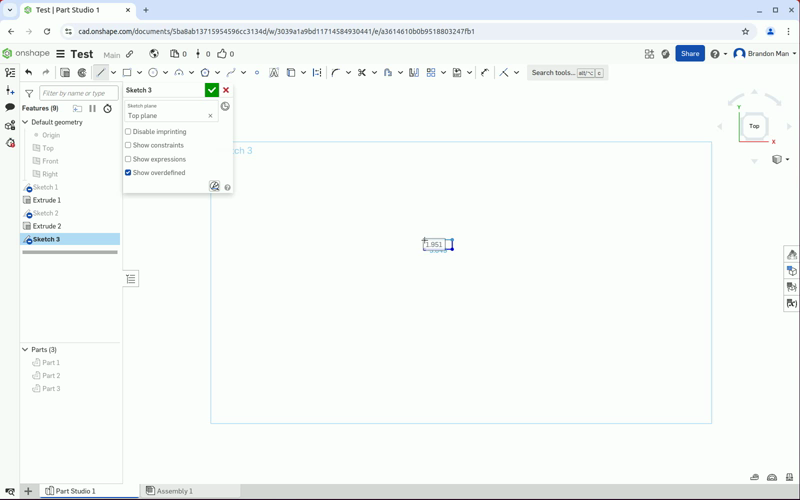
click(424, 239)
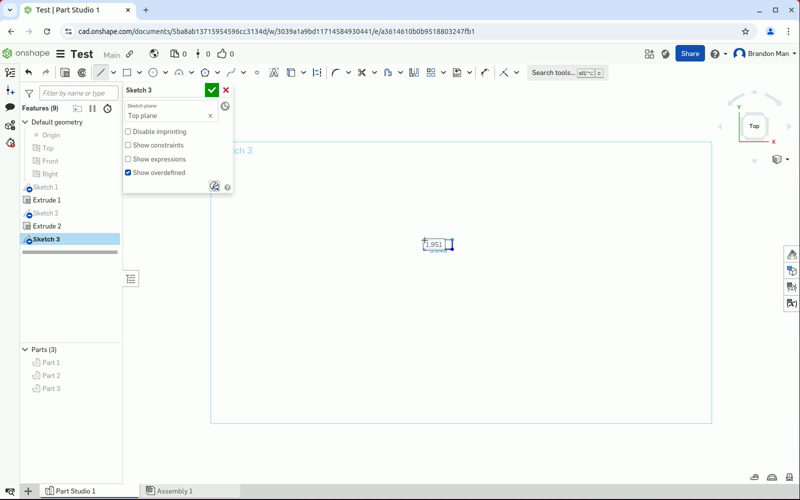
key_up(shift)
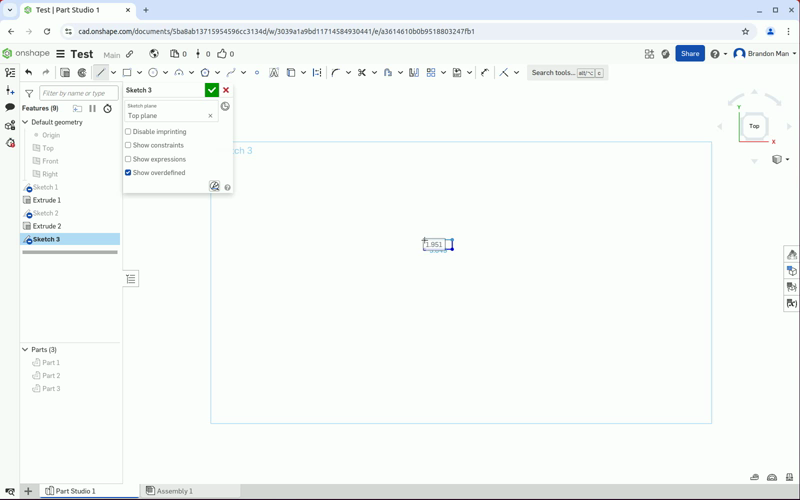
mouse_move(454, 239)
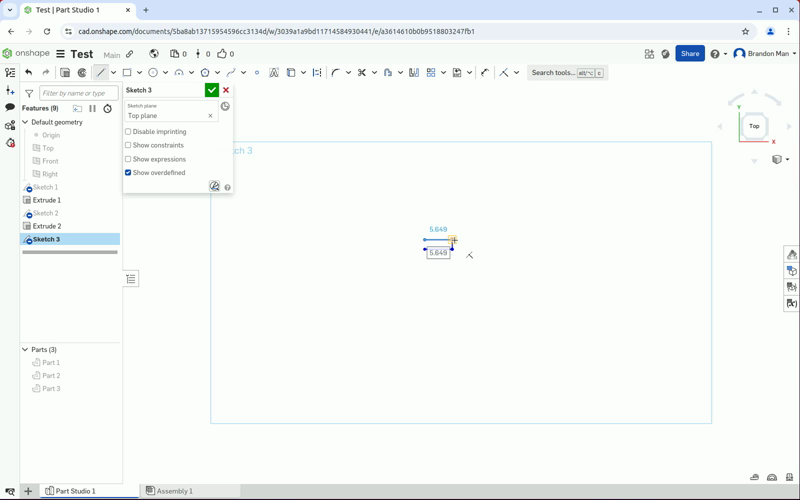
key_down(shift)
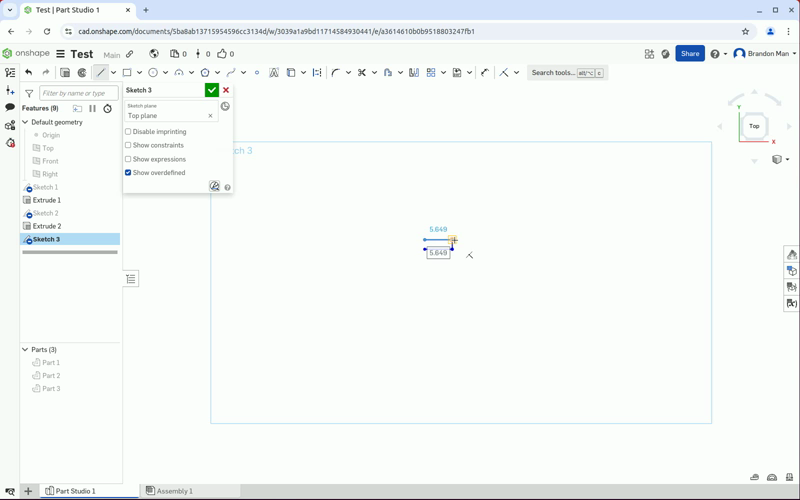
mouse_move(424, 249)
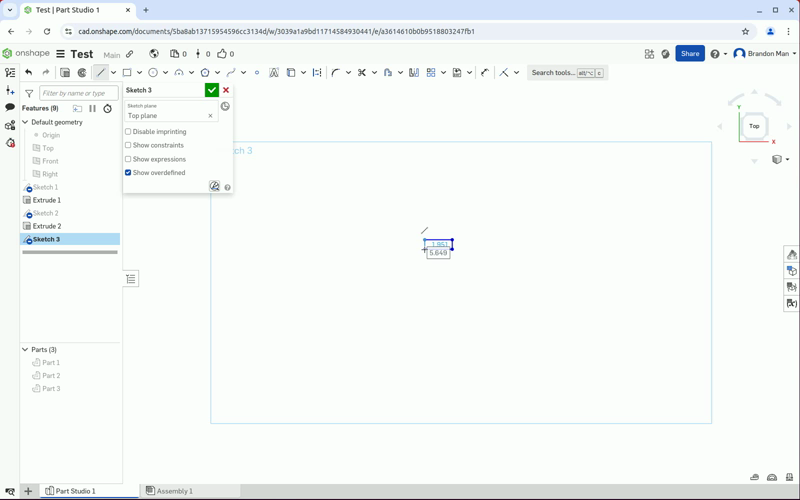
key_up(shift)
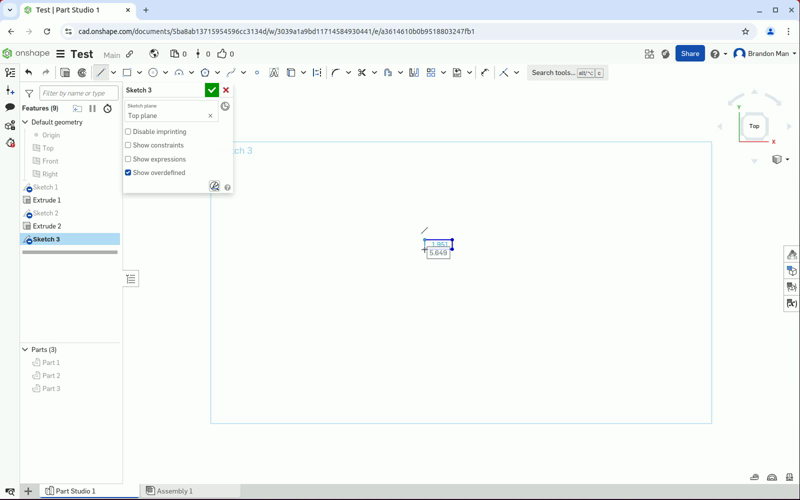
click(424, 249)
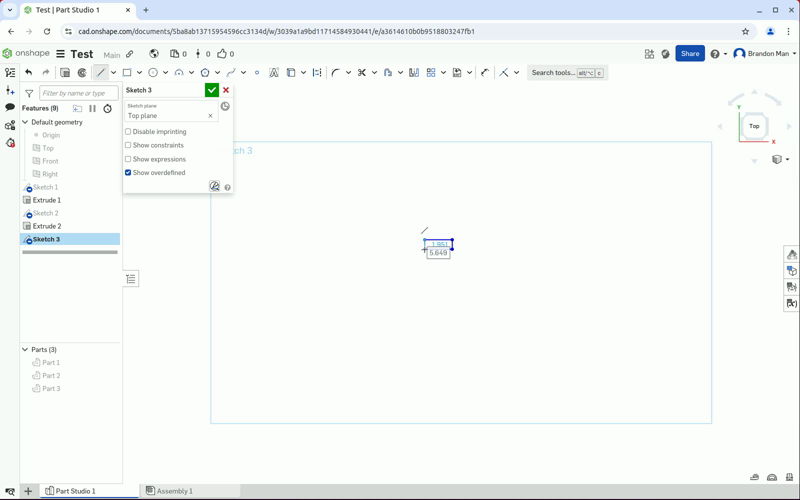
key(esc)
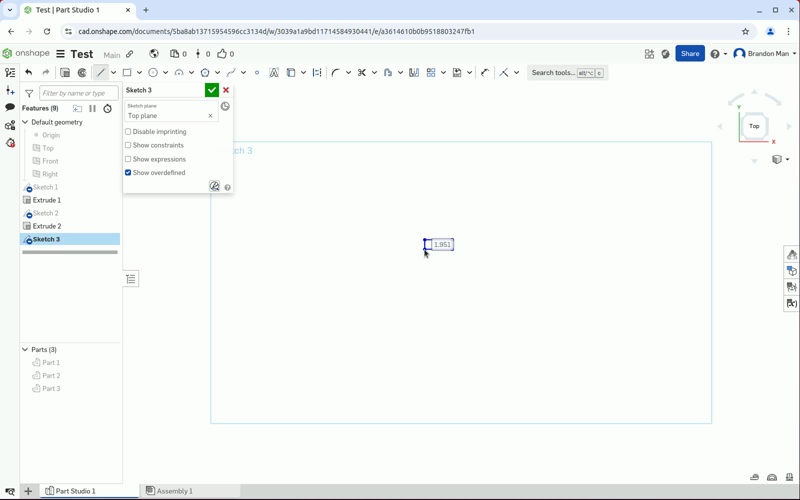
mouse_move(437, 246)
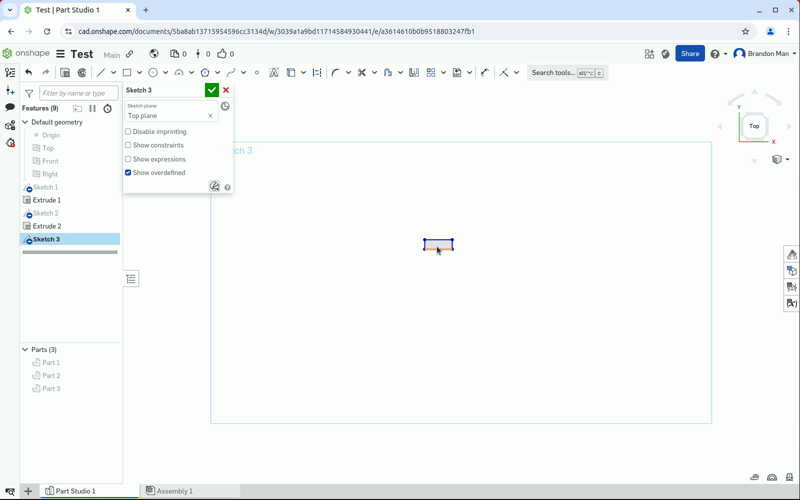
scroll(6)
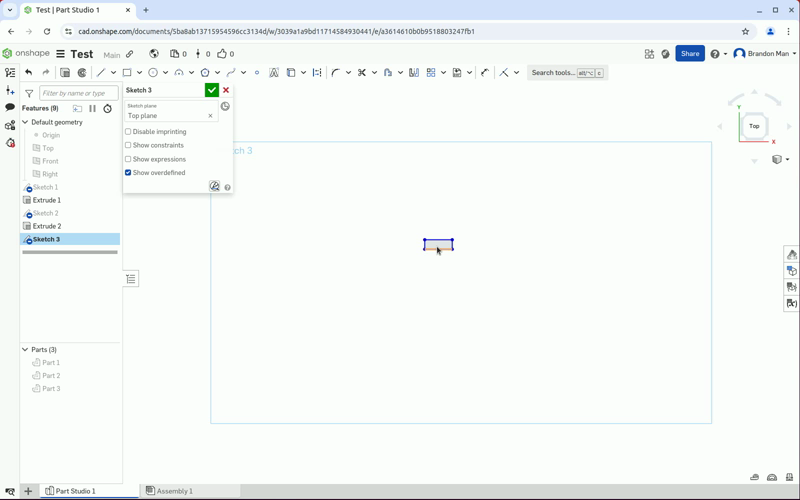
scroll(6)
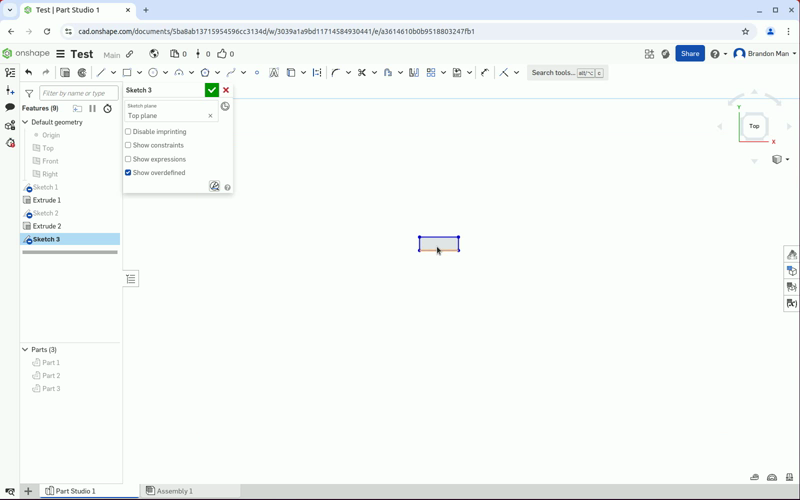
scroll(6)
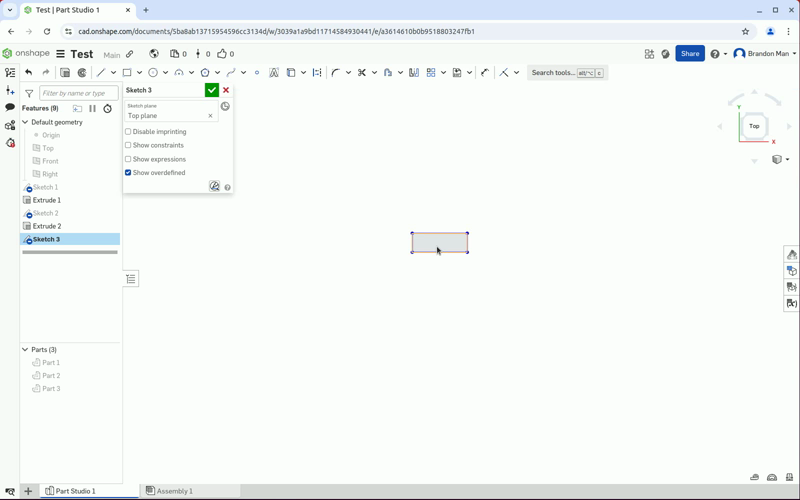
scroll(6)
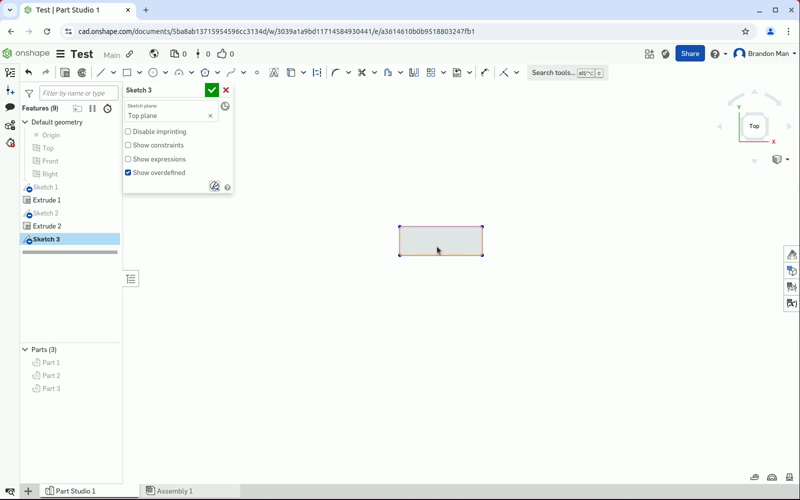
scroll(6)
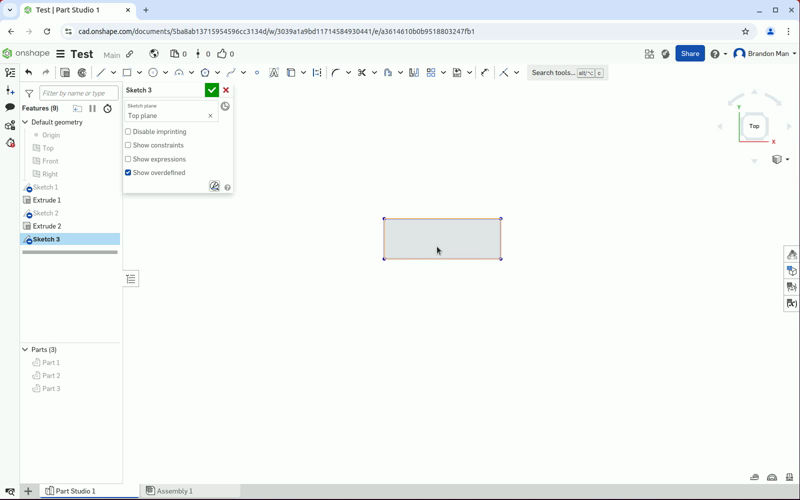
scroll(6)
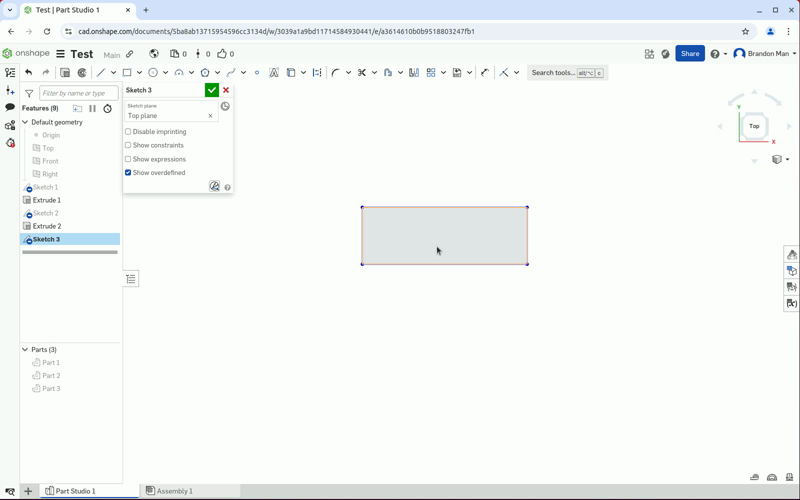
scroll(6)
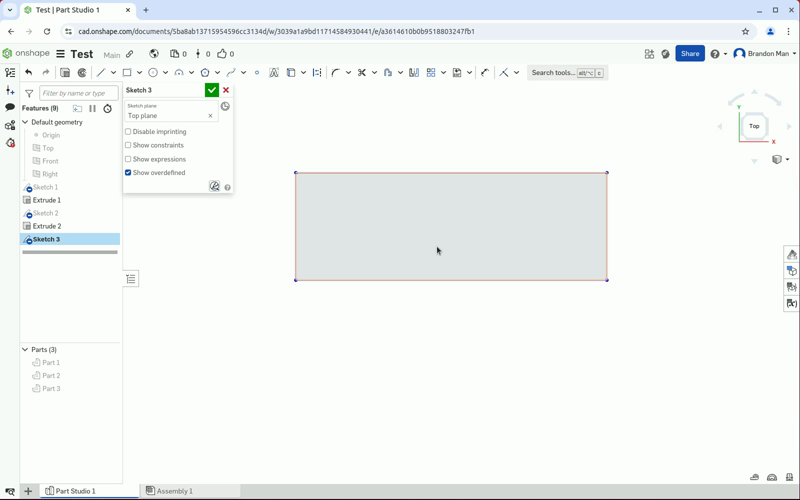
click(437, 246)
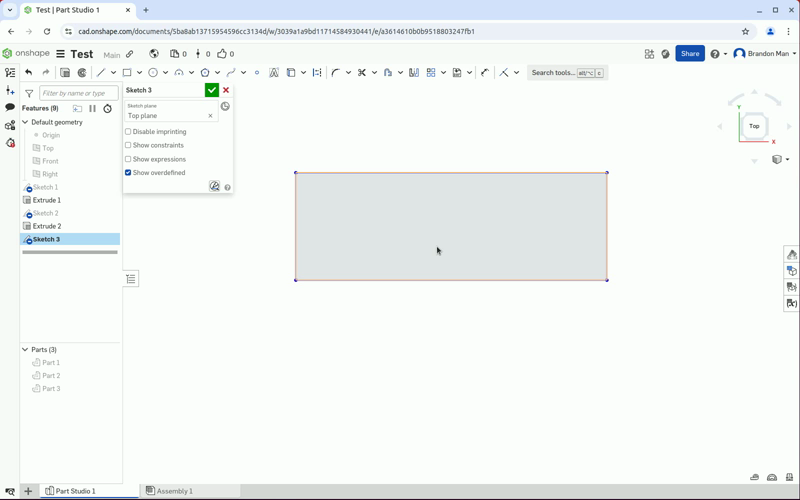
scroll(-6)
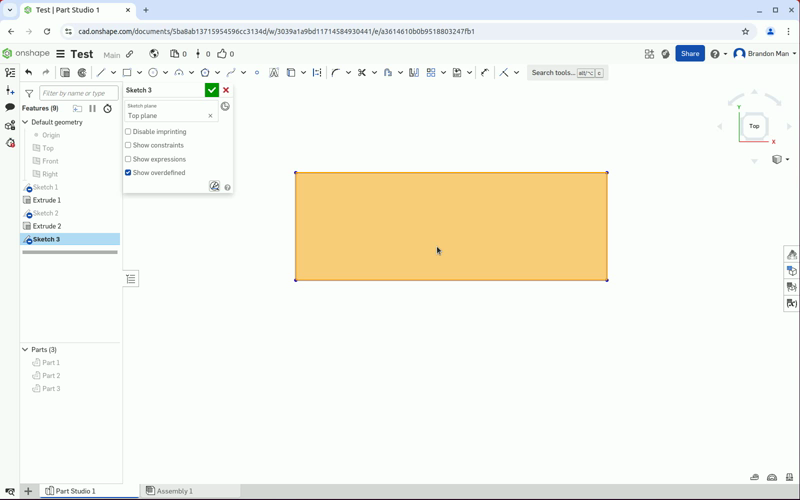
scroll(-6)
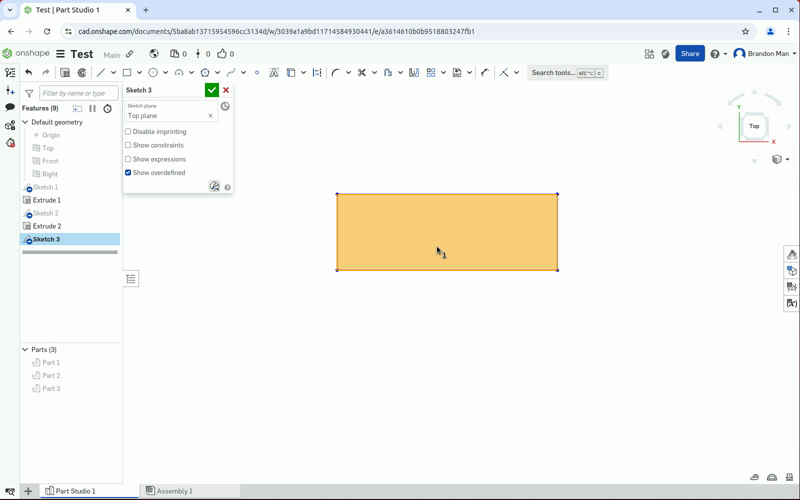
scroll(-6)
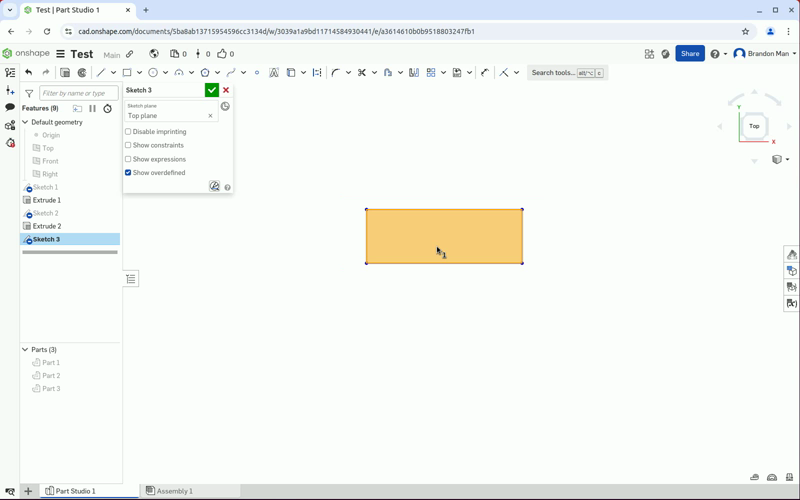
scroll(-6)
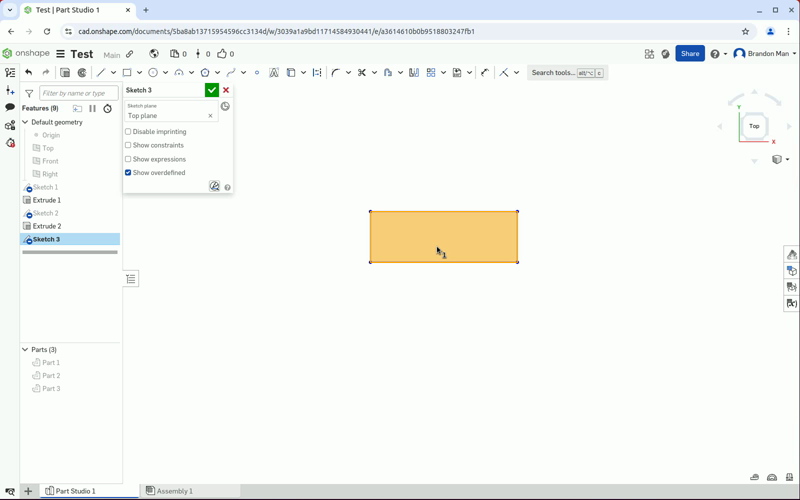
scroll(-6)
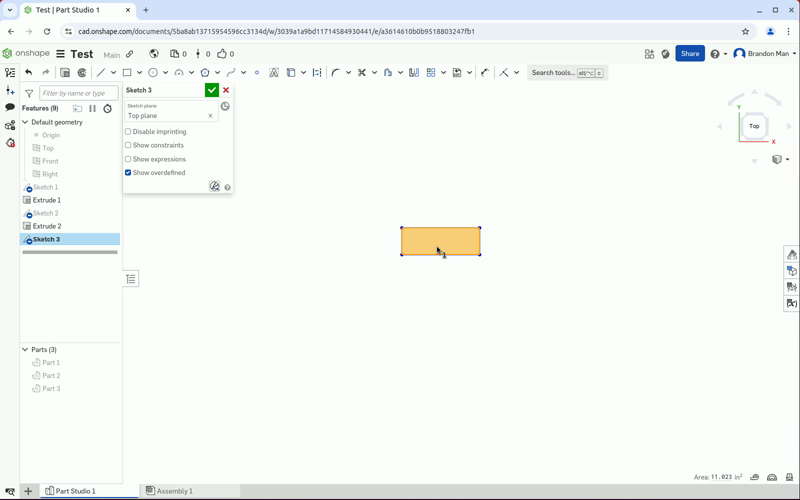
scroll(-6)
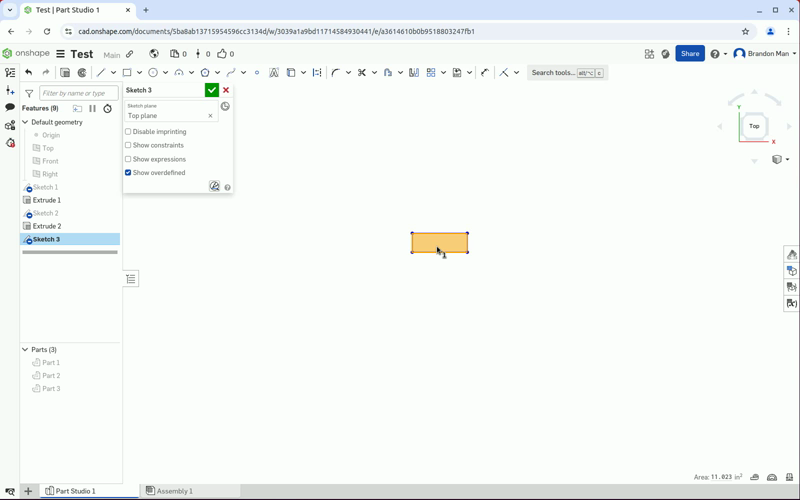
scroll(-6)
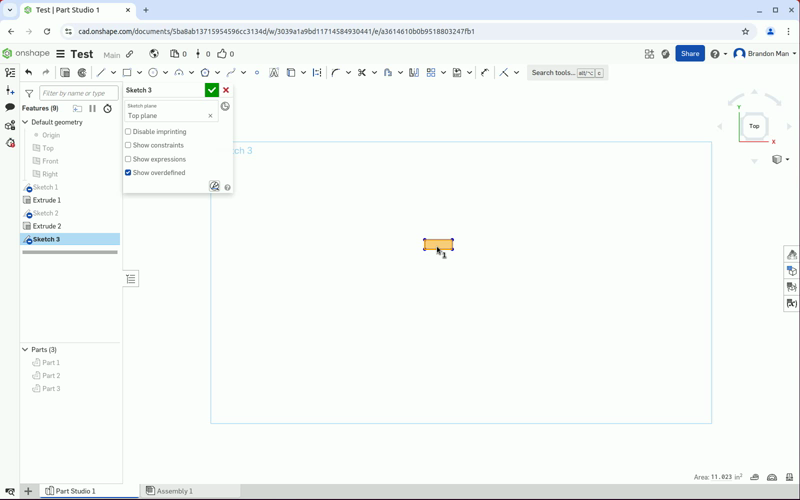
mouse_move(73, 352)
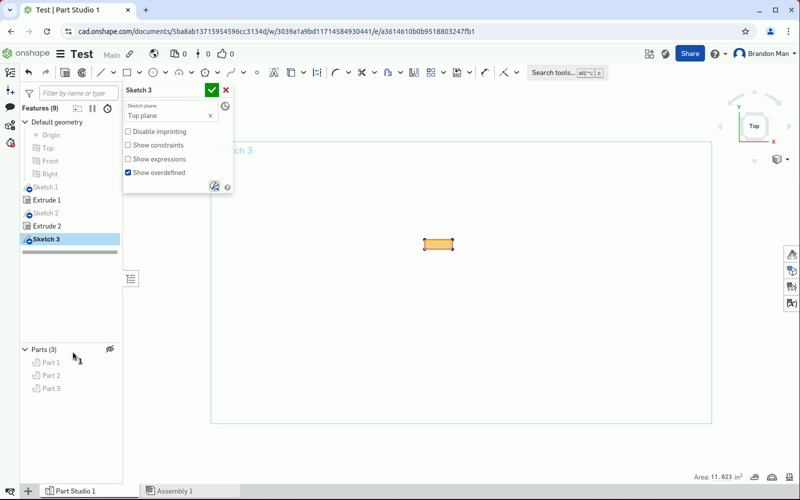
key(shift+y)
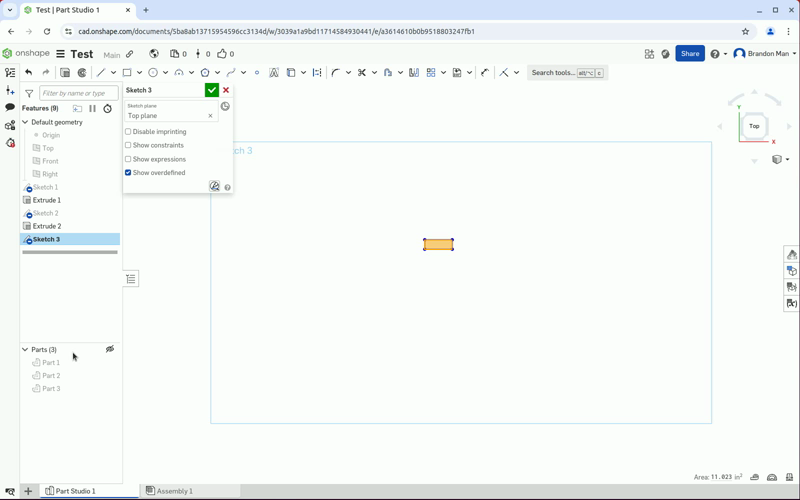
key(shift+e)
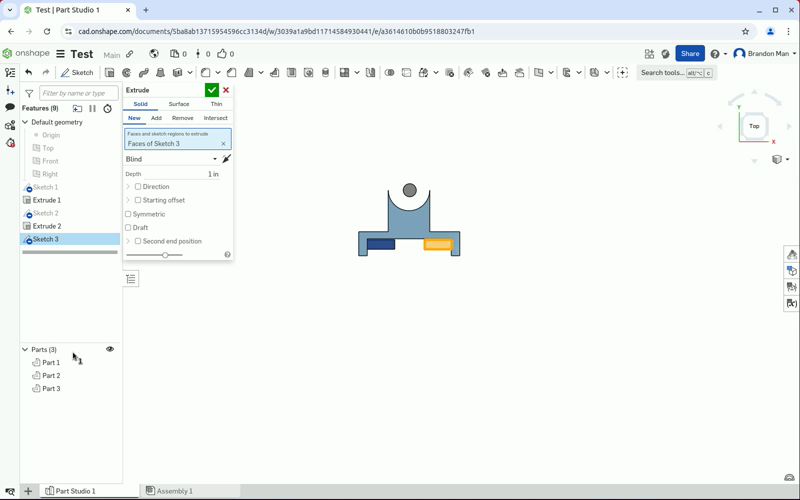
mouse_move(143, 106)
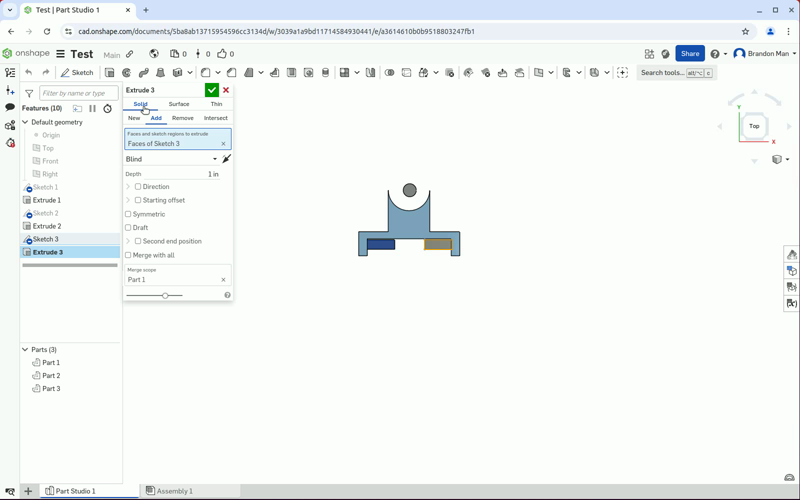
click(143, 106)
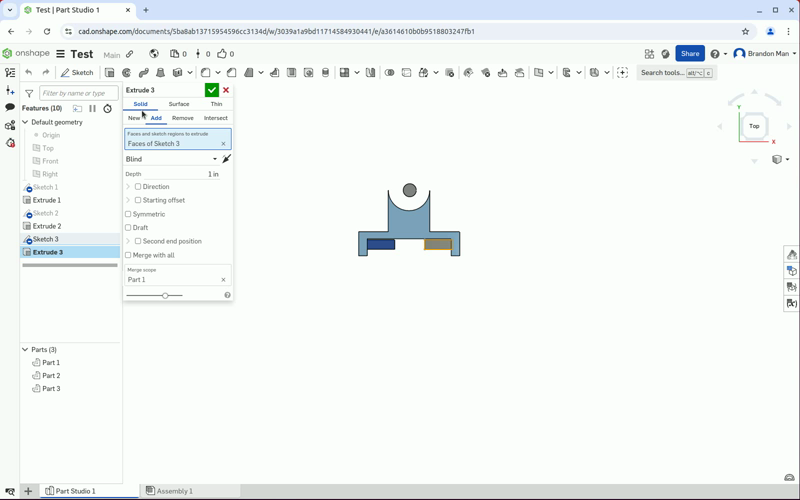
mouse_move(137, 120)
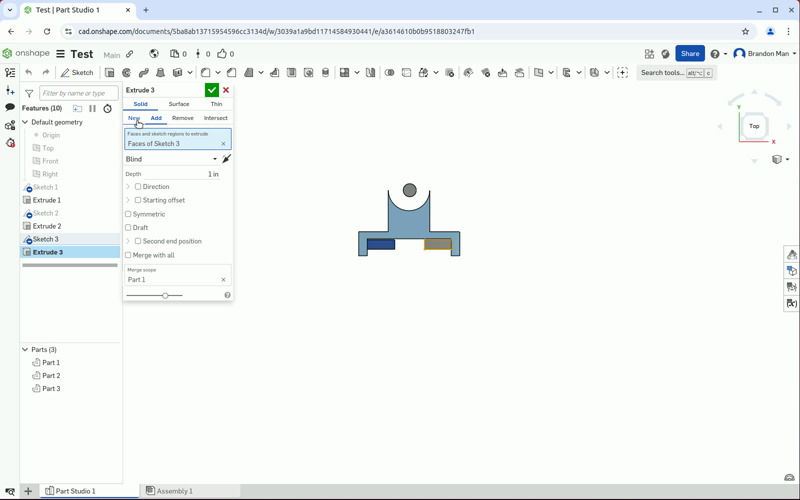
click(137, 120)
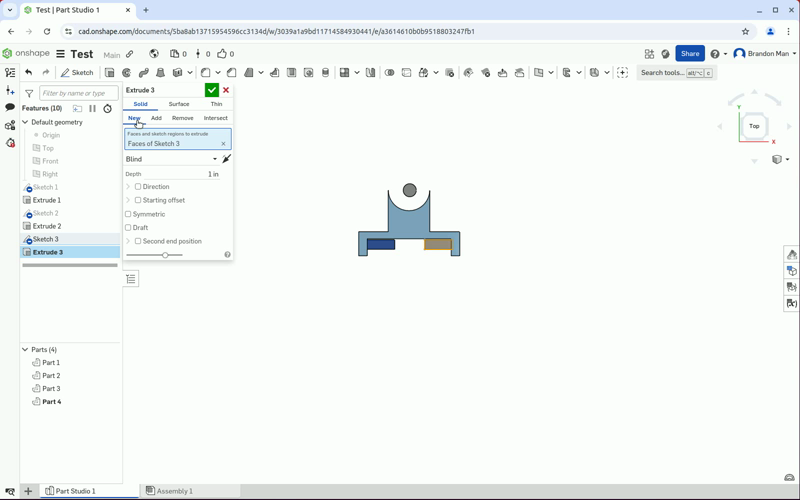
key(tab, 4)
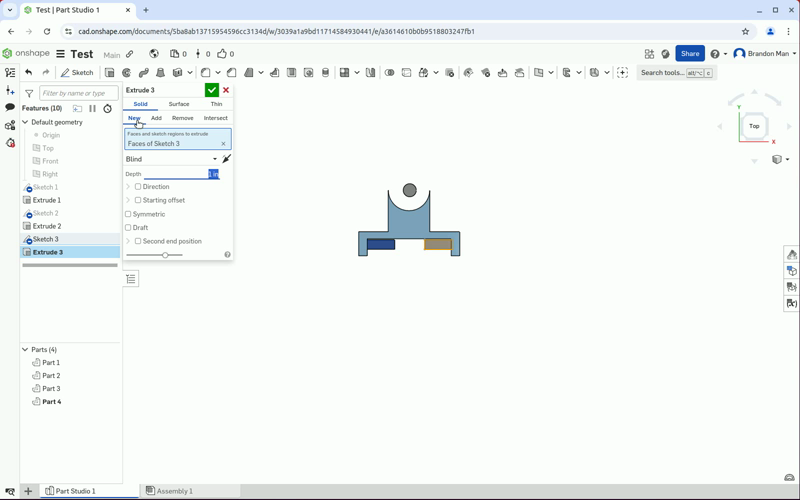
text(1.685)
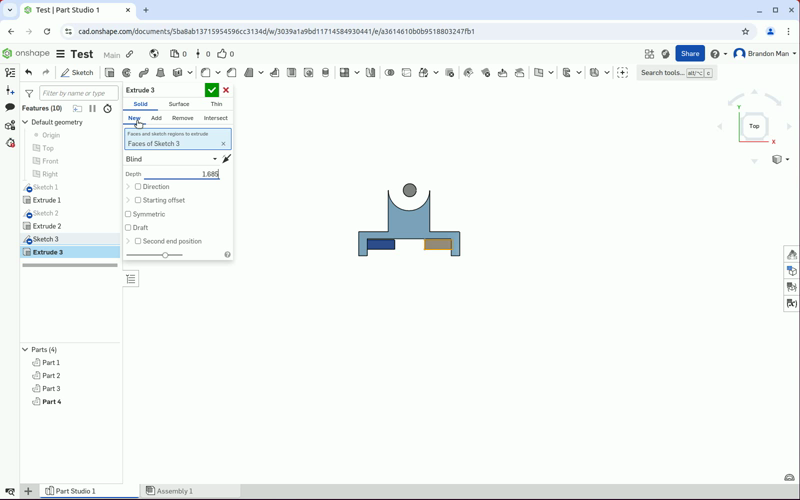
key(enter)
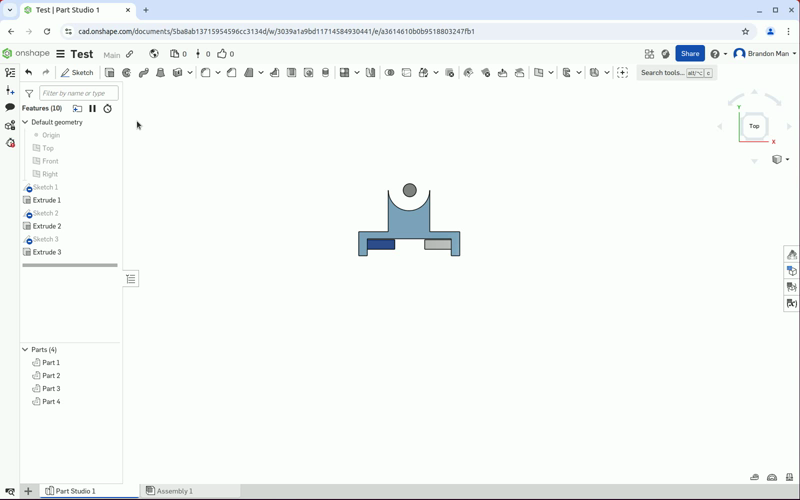
key(shift+h)
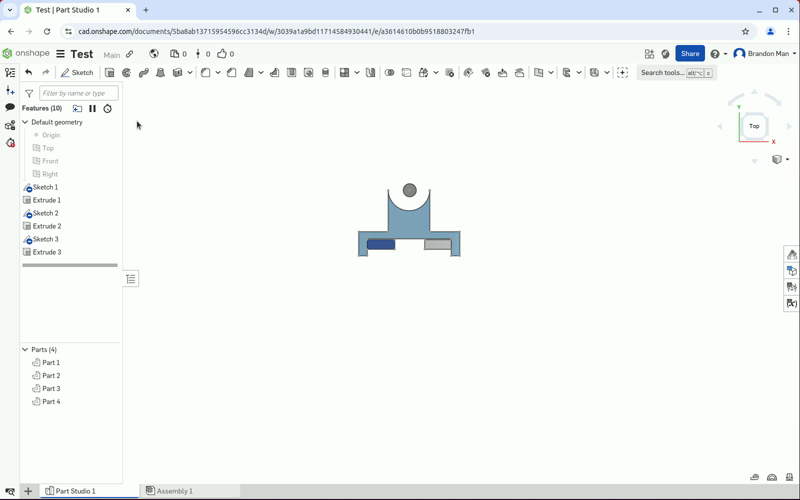
key(shift+h)
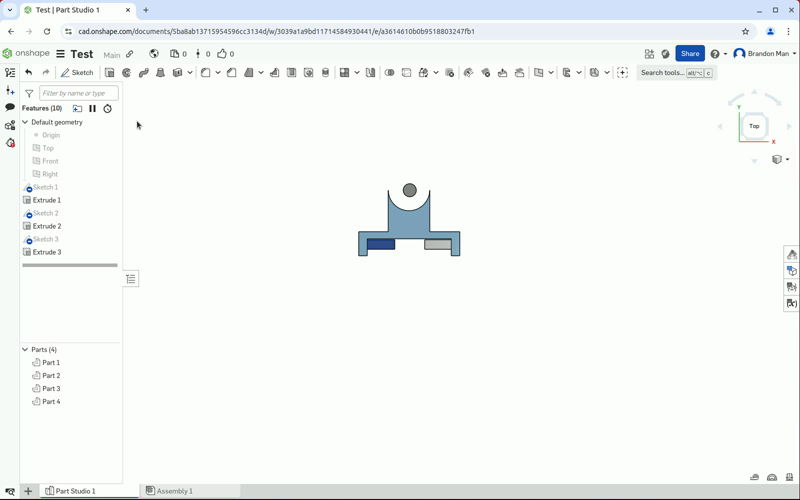
mouse_move(73, 189)
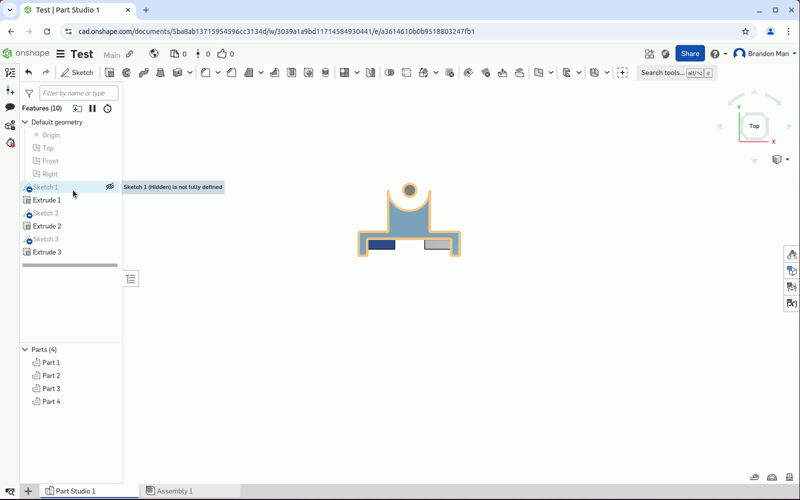
click(73, 189)
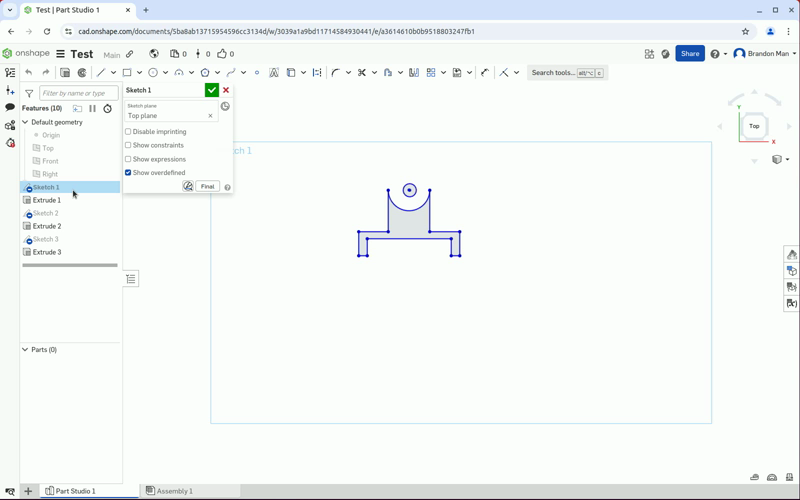
mouse_move(229, 92)
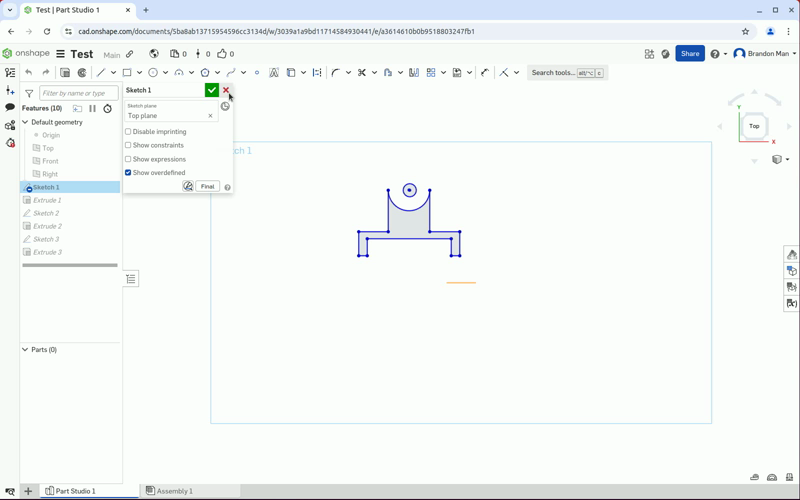
click(229, 92)
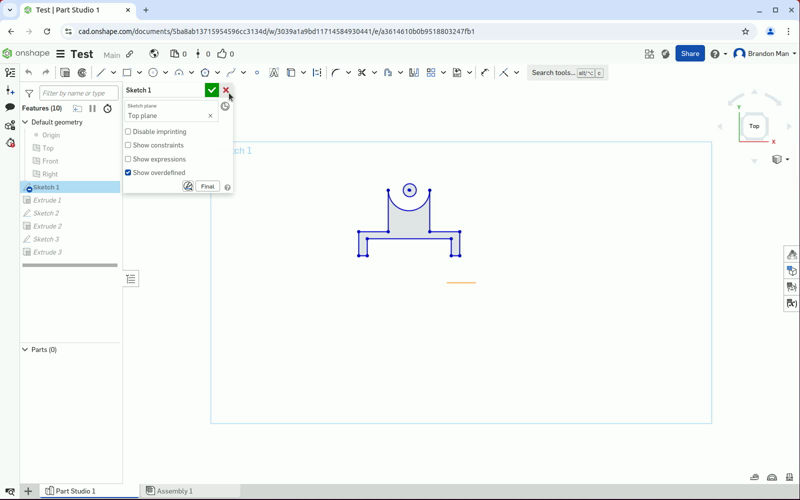
key(shift+s)
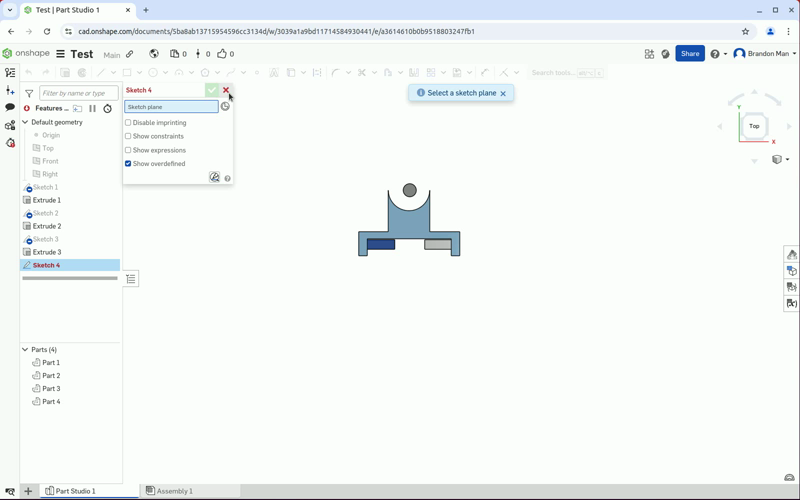
mouse_move(73, 150)
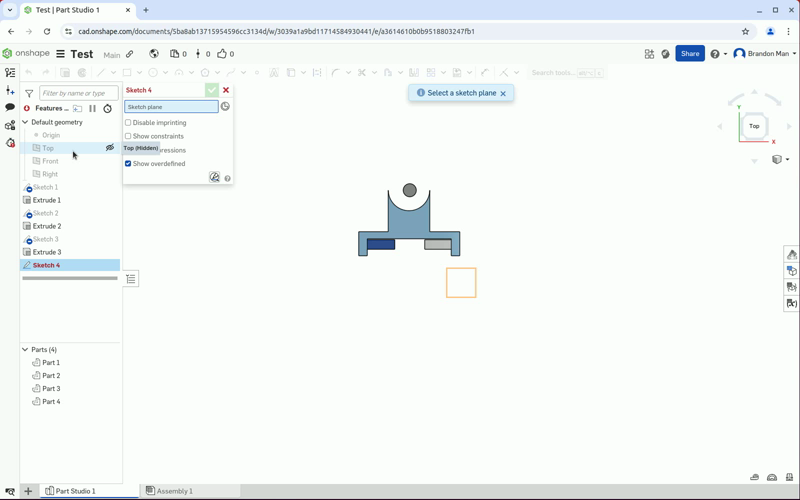
click(73, 150)
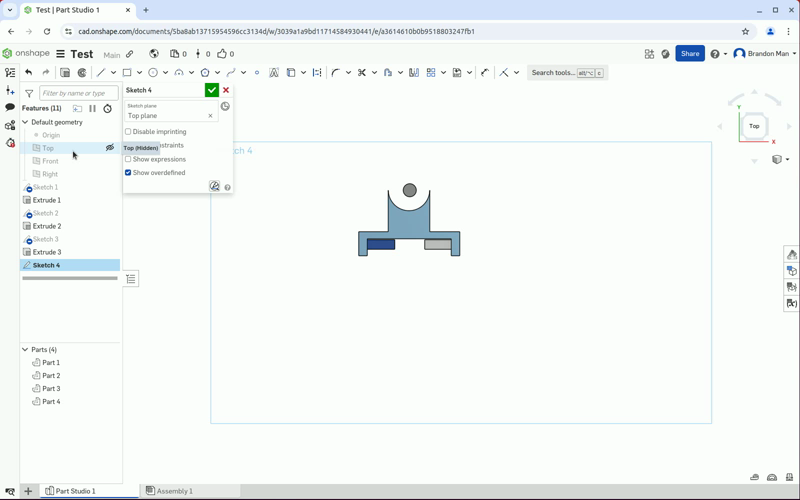
mouse_move(73, 352)
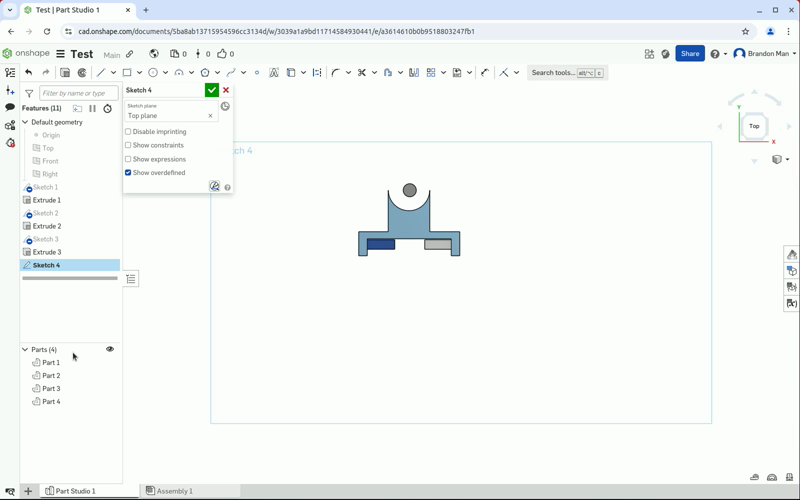
key(y)
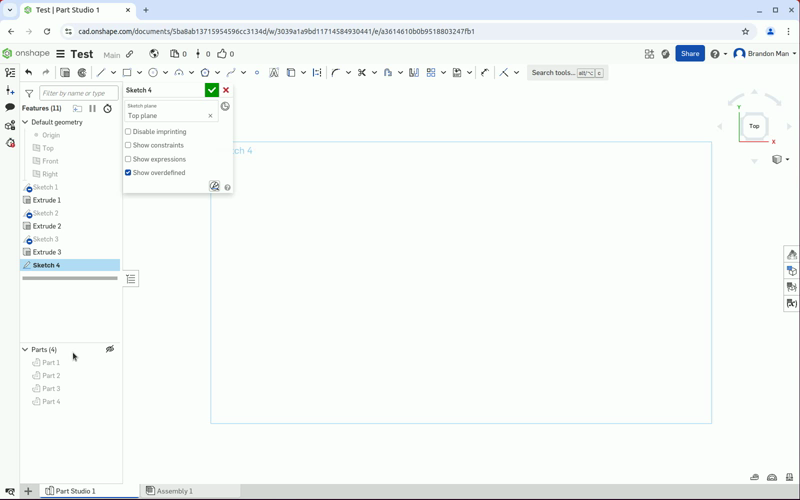
key(l)
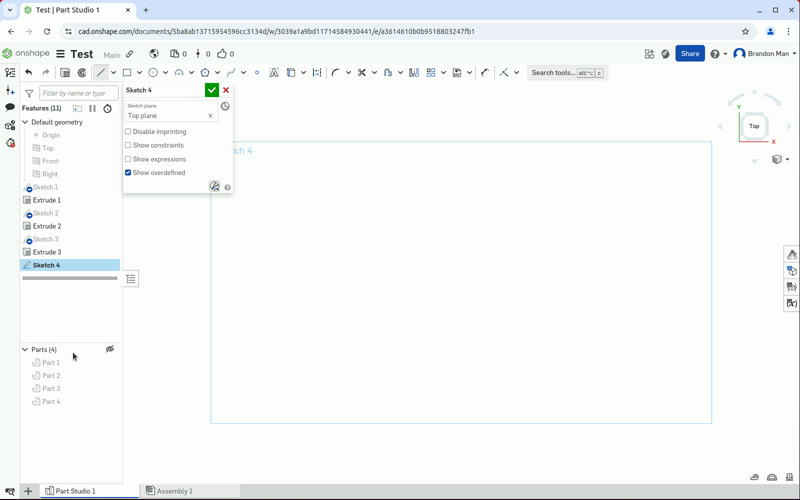
key_down(shift)
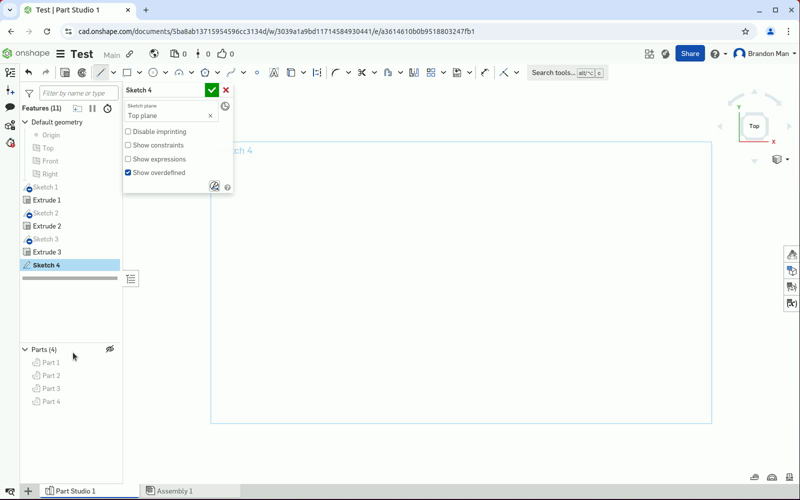
mouse_move(366, 255)
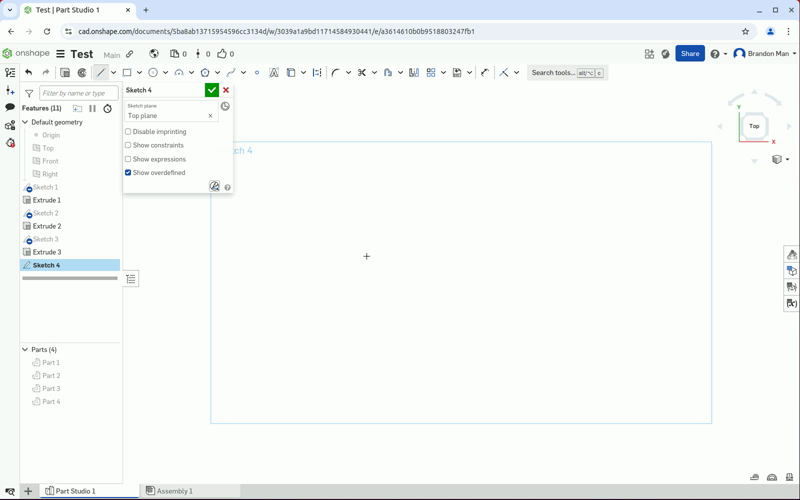
click(366, 255)
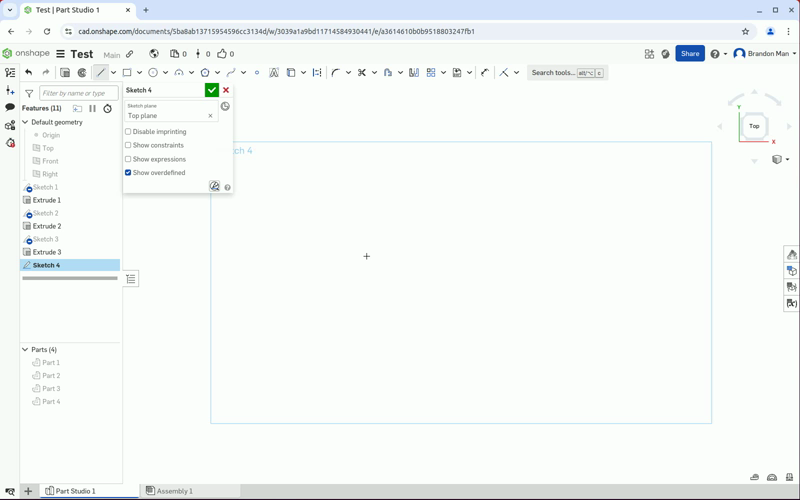
key_up(shift)
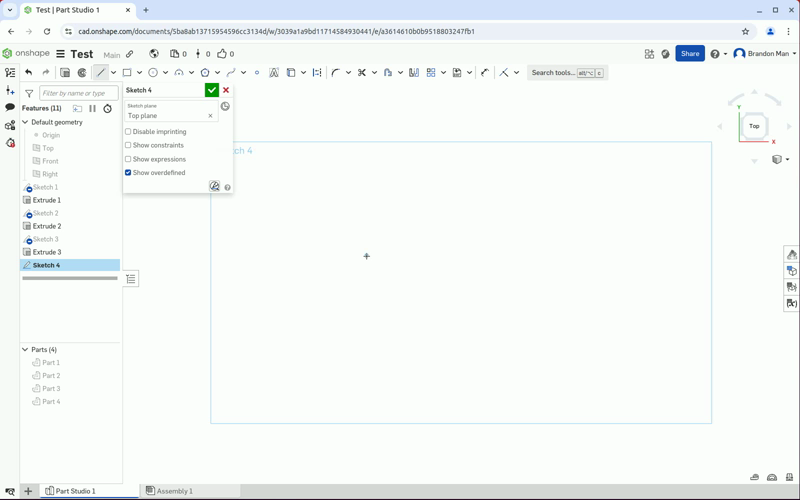
key_down(shift)
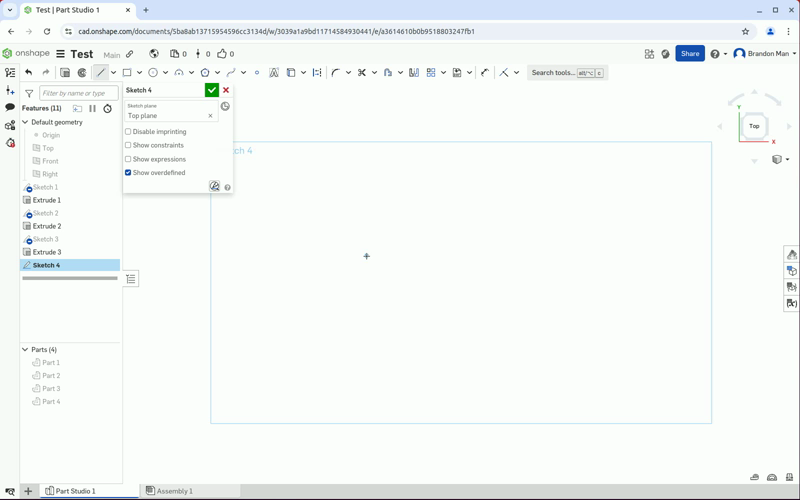
mouse_move(396, 255)
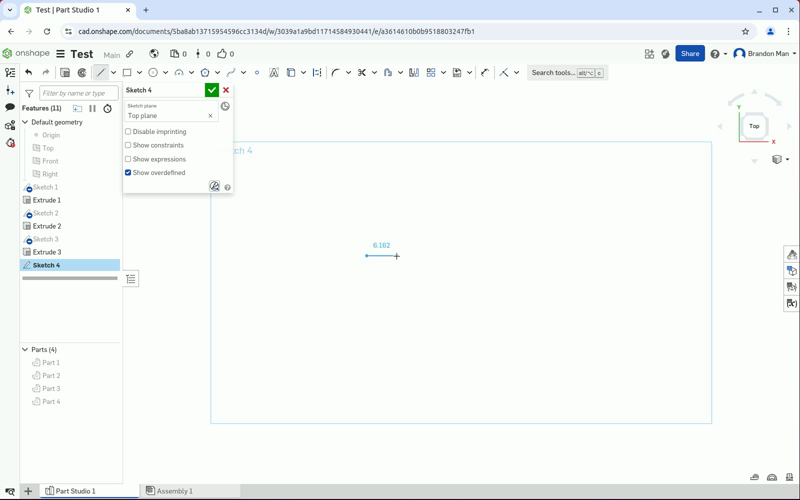
mouse_move(408, 255)
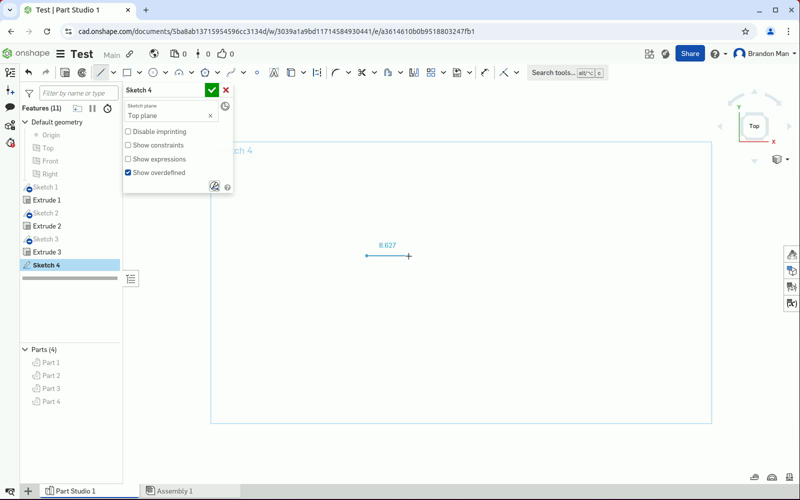
click(408, 255)
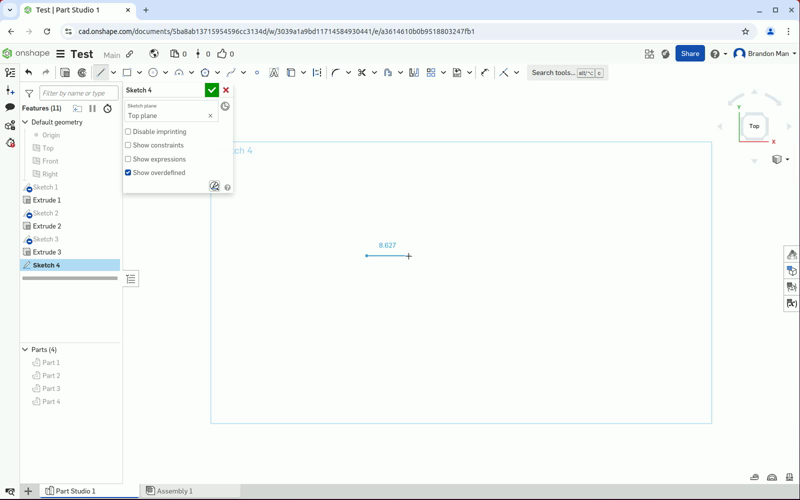
key_up(shift)
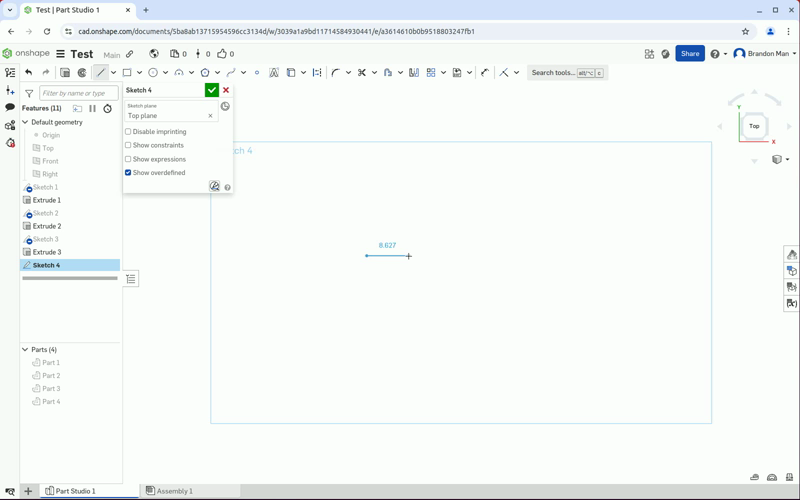
key_down(shift)
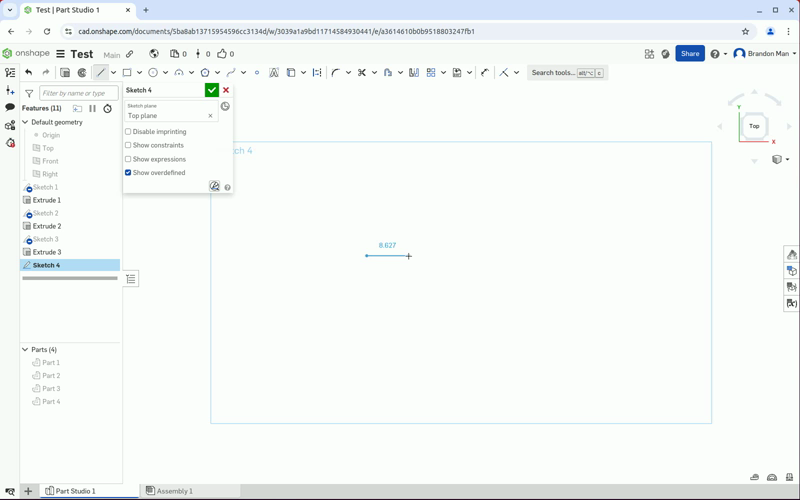
mouse_move(438, 255)
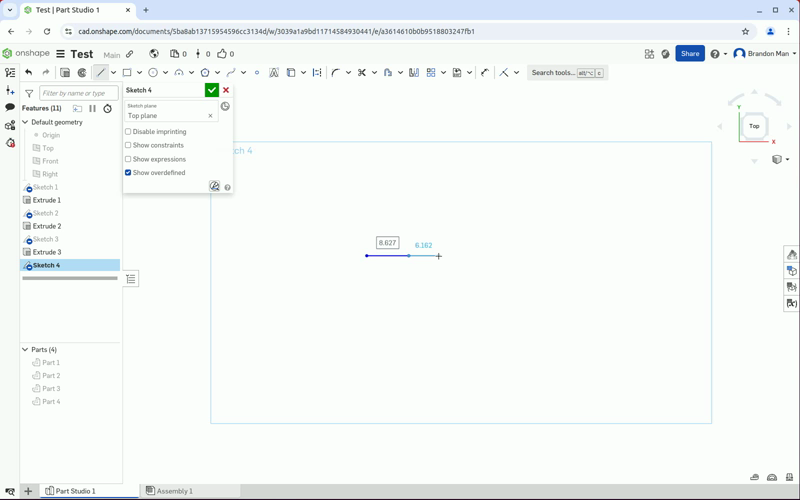
mouse_move(408, 248)
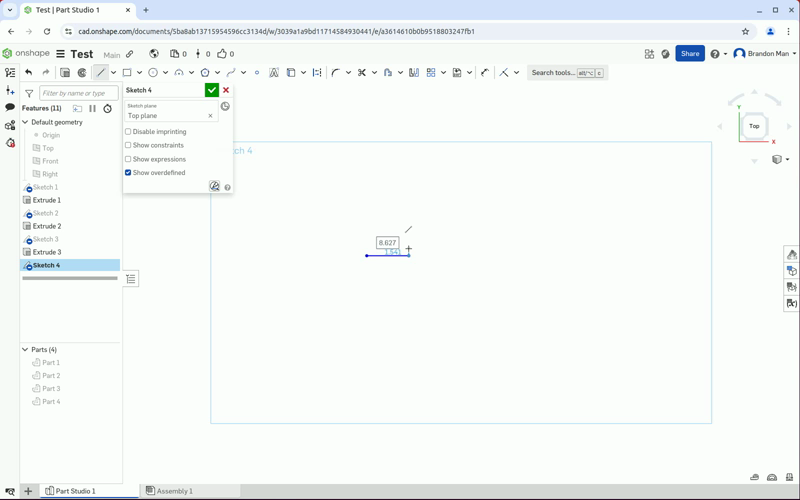
click(408, 248)
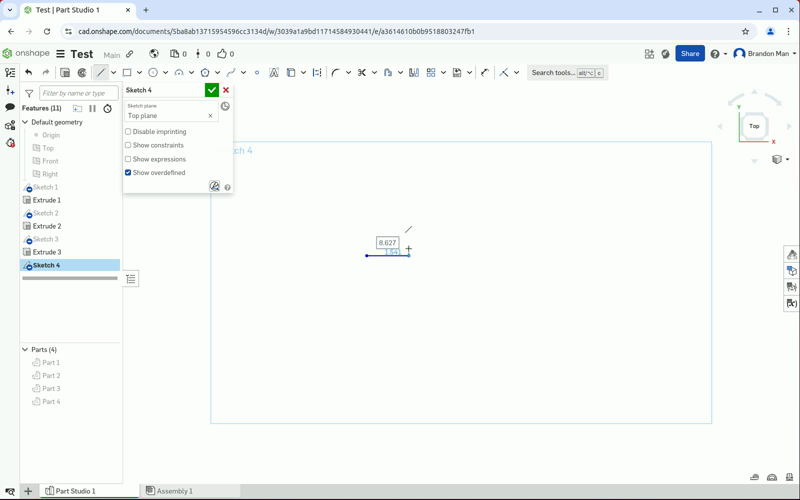
key_up(shift)
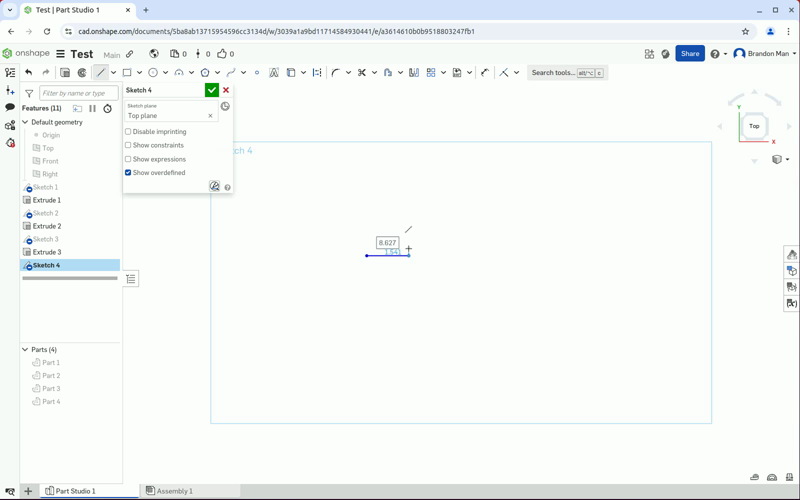
key_down(shift)
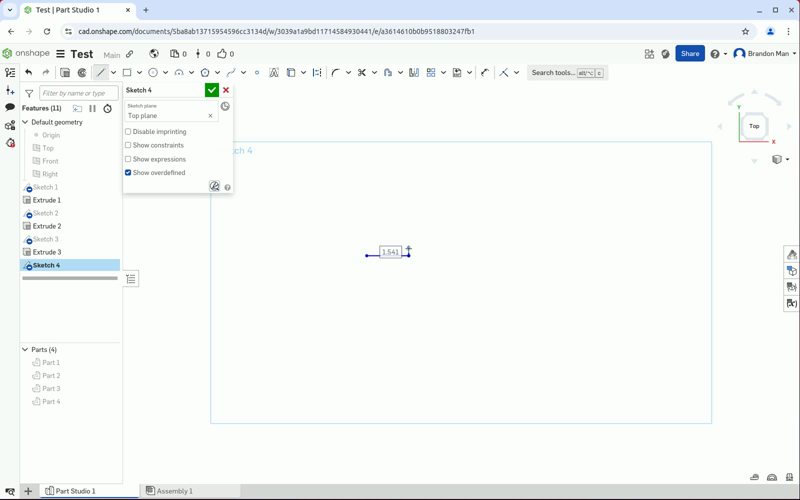
mouse_move(438, 248)
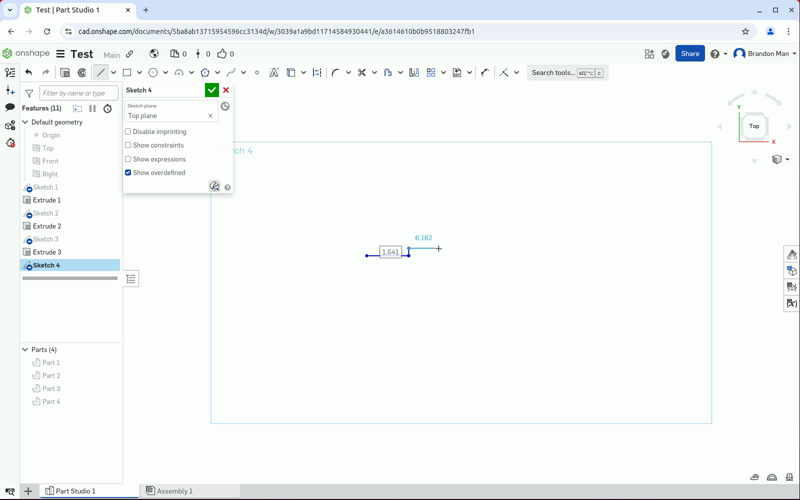
mouse_move(366, 248)
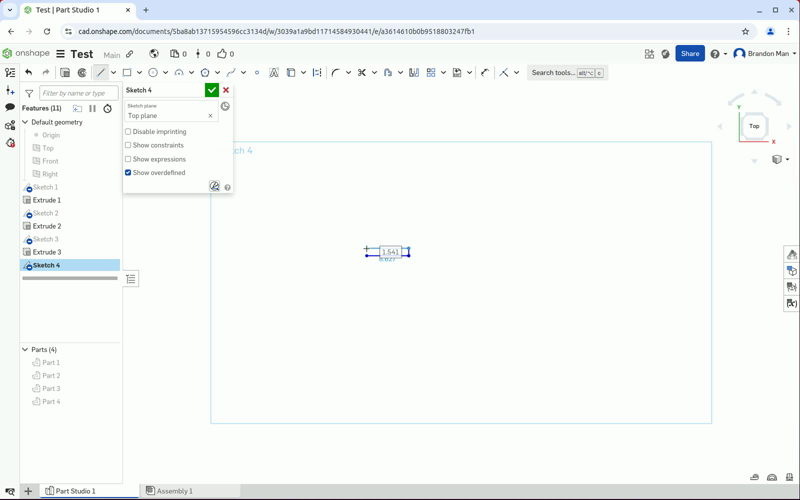
click(366, 248)
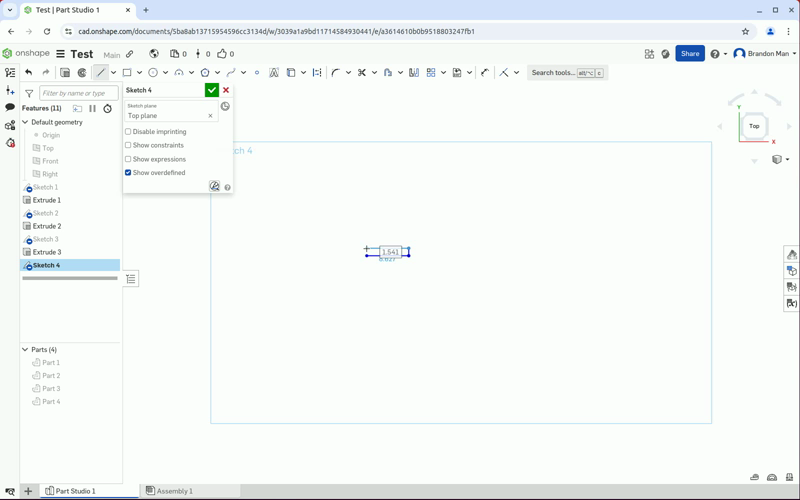
key_up(shift)
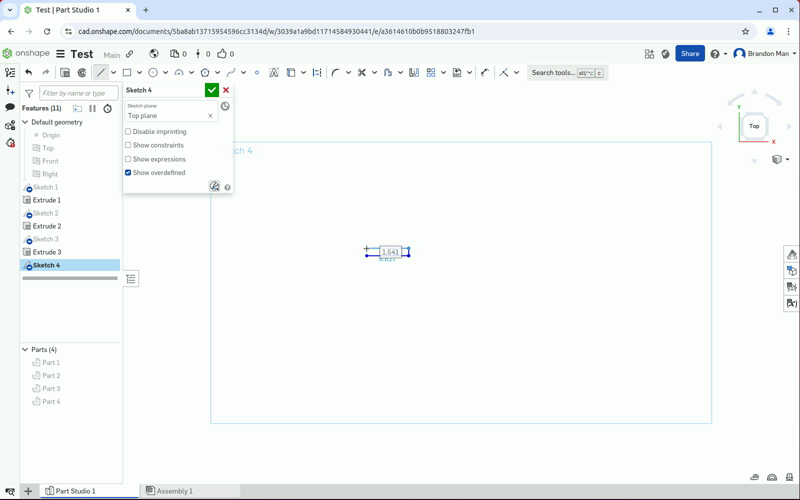
mouse_move(396, 248)
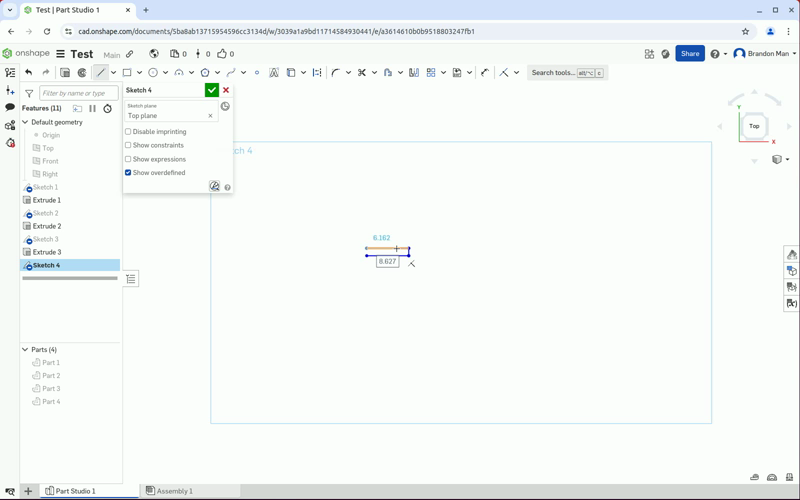
key_down(shift)
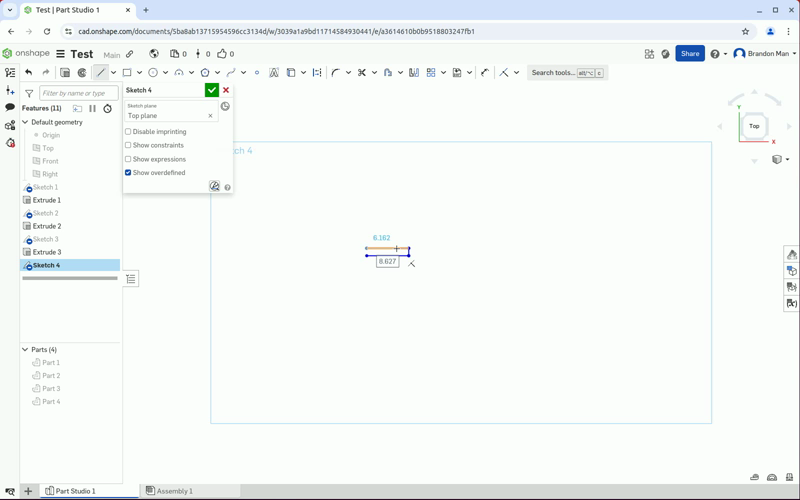
mouse_move(366, 255)
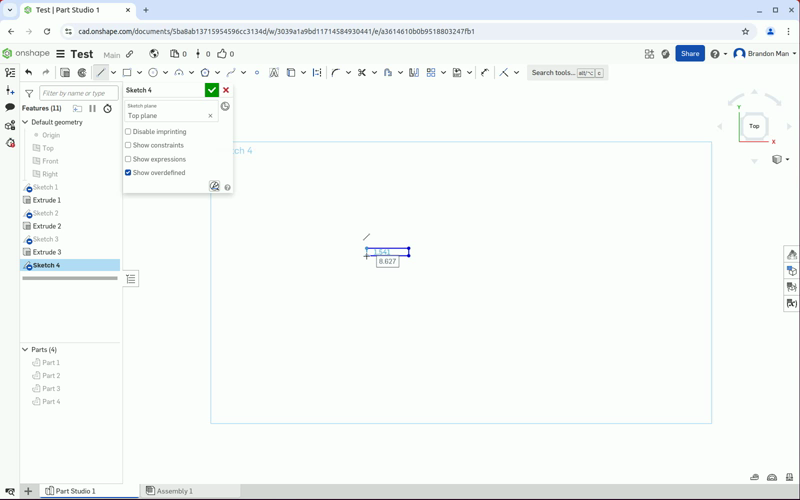
key_up(shift)
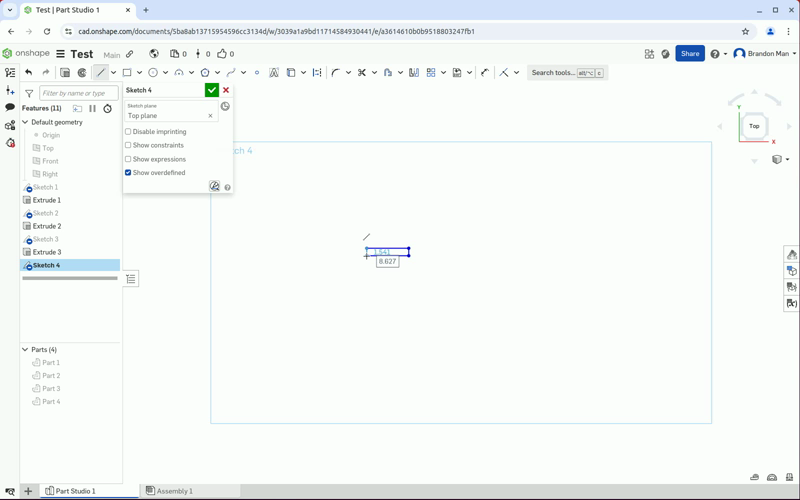
click(366, 255)
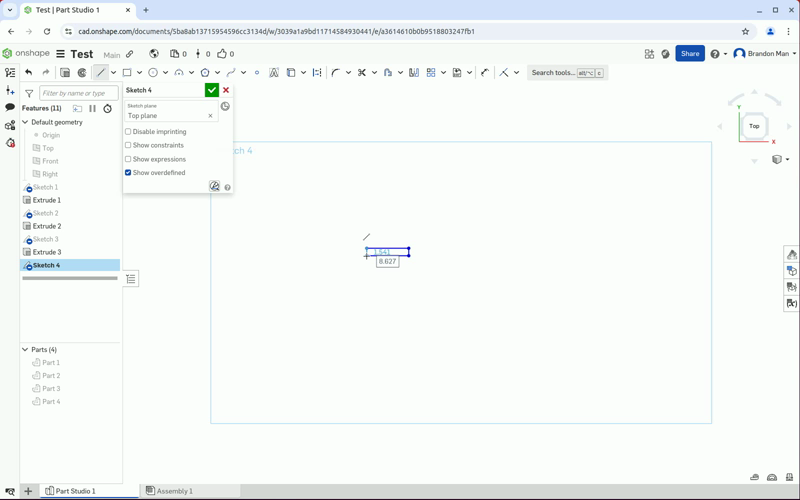
key(esc)
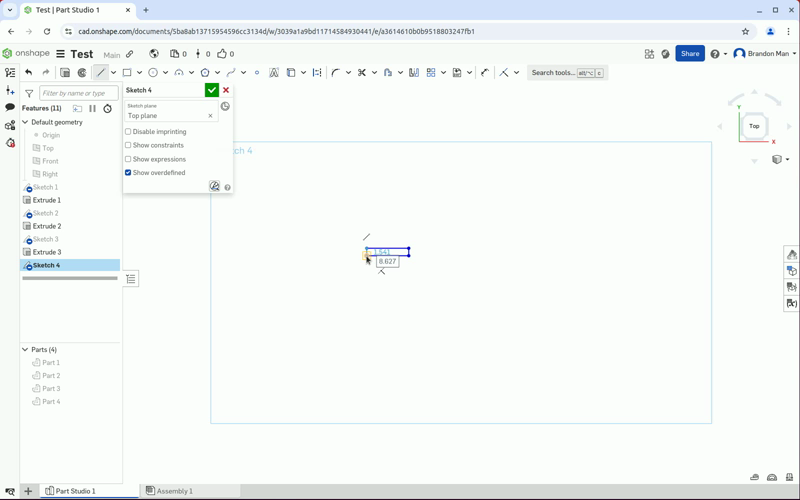
mouse_move(394, 249)
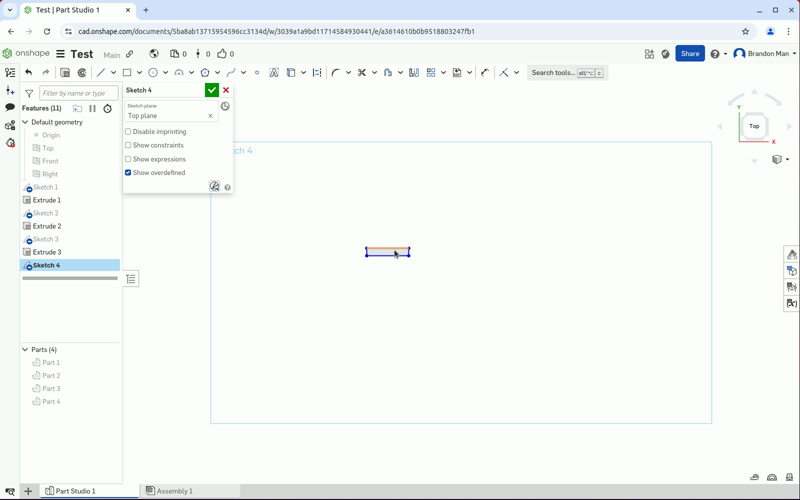
scroll(6)
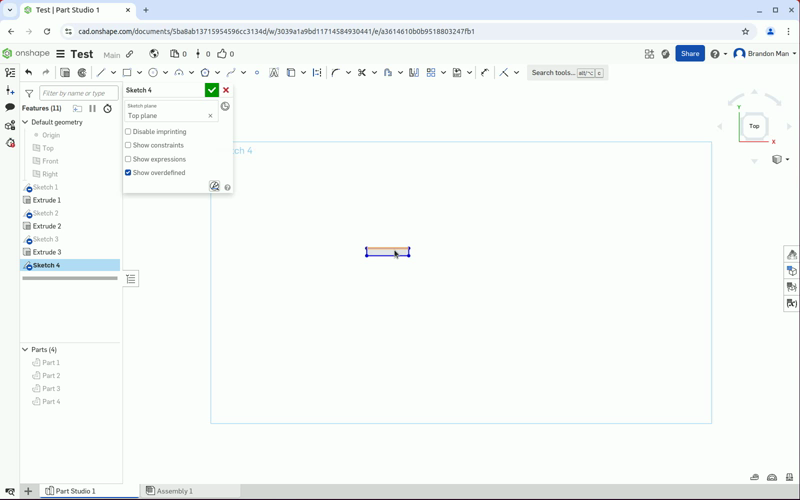
scroll(6)
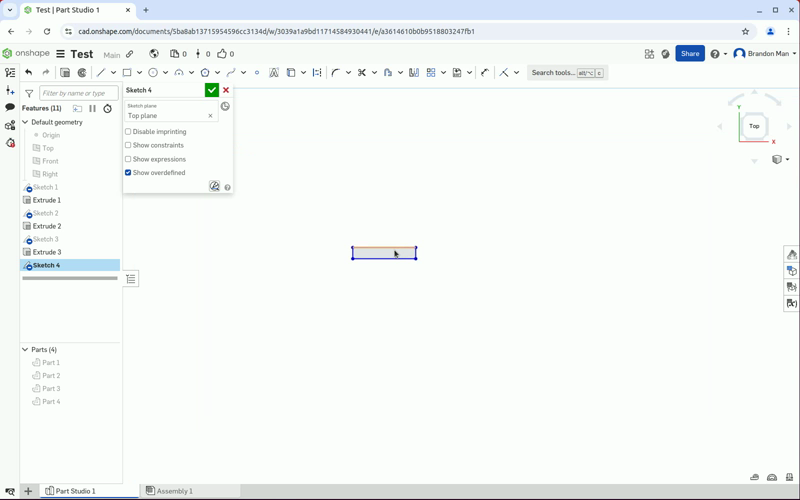
scroll(6)
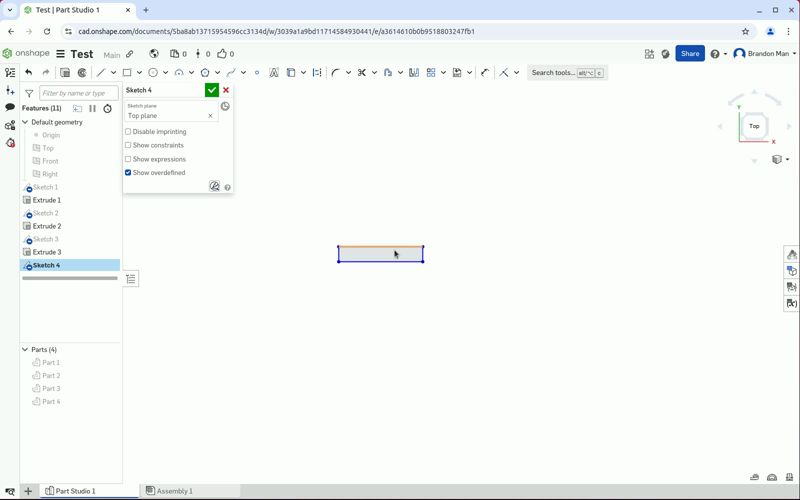
scroll(6)
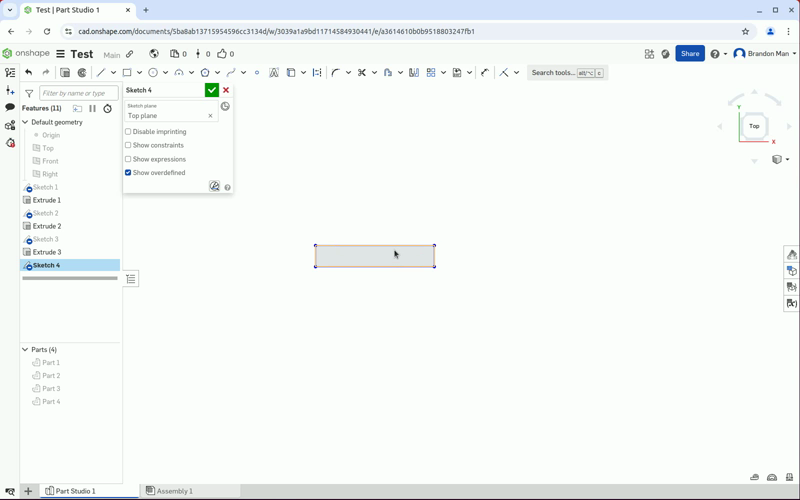
scroll(6)
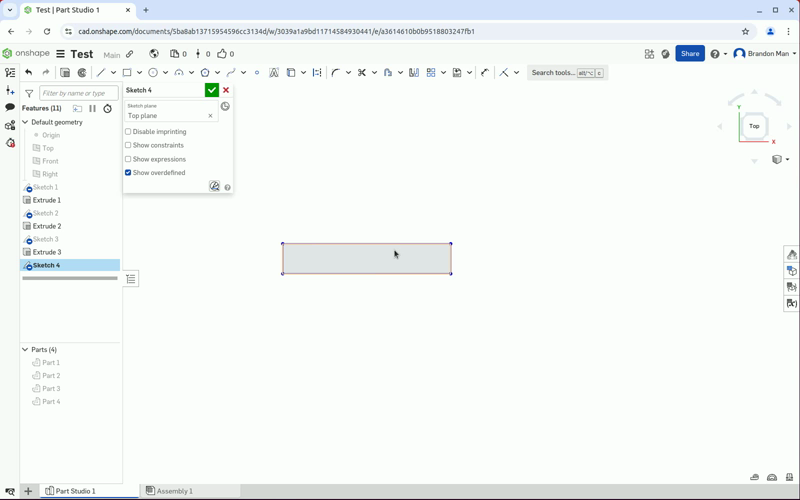
scroll(6)
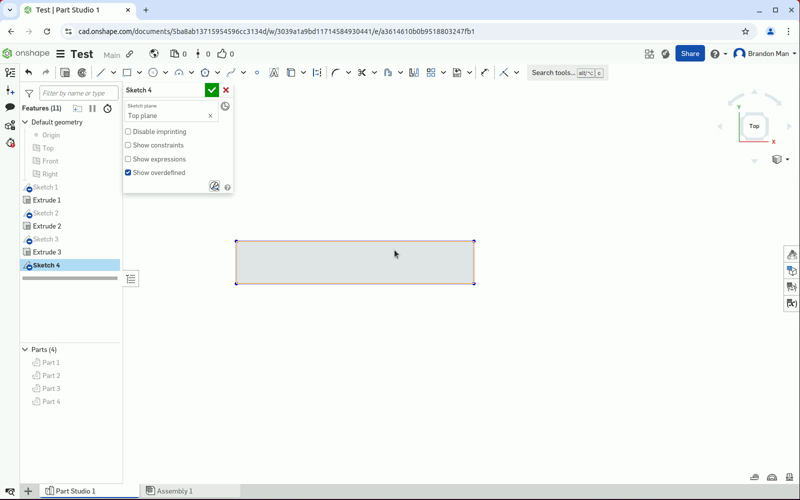
scroll(6)
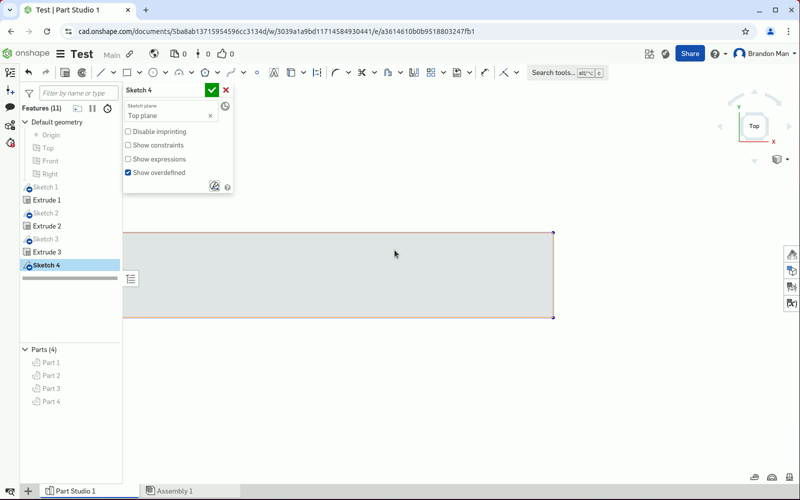
click(394, 249)
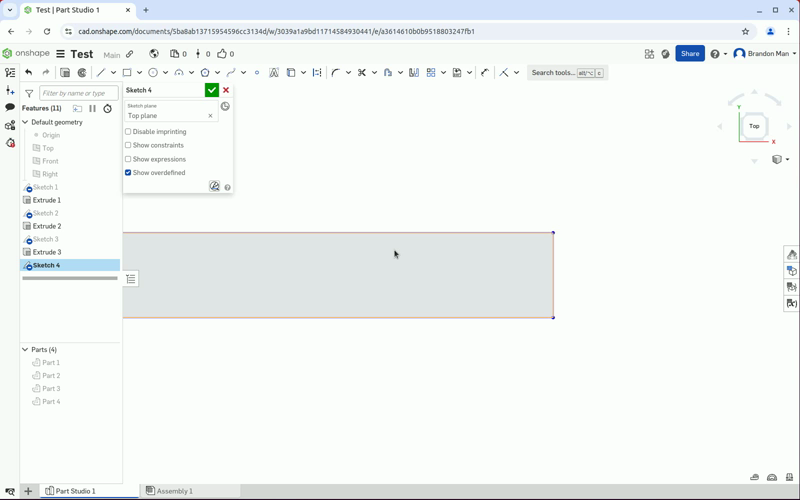
scroll(-6)
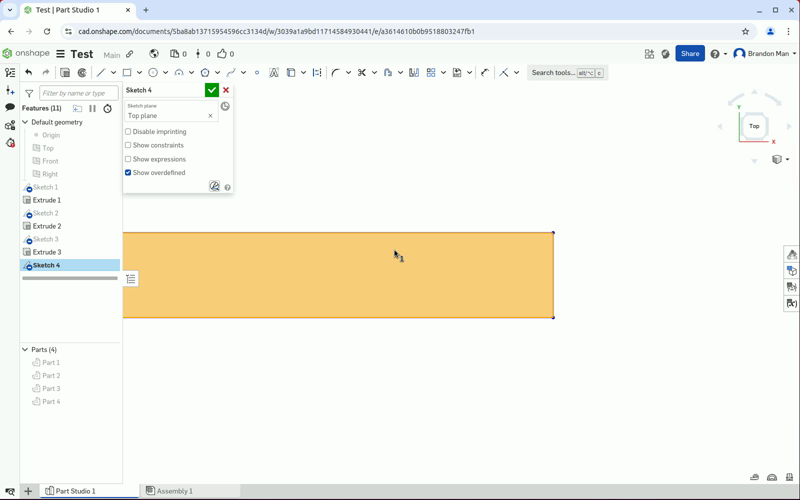
scroll(-6)
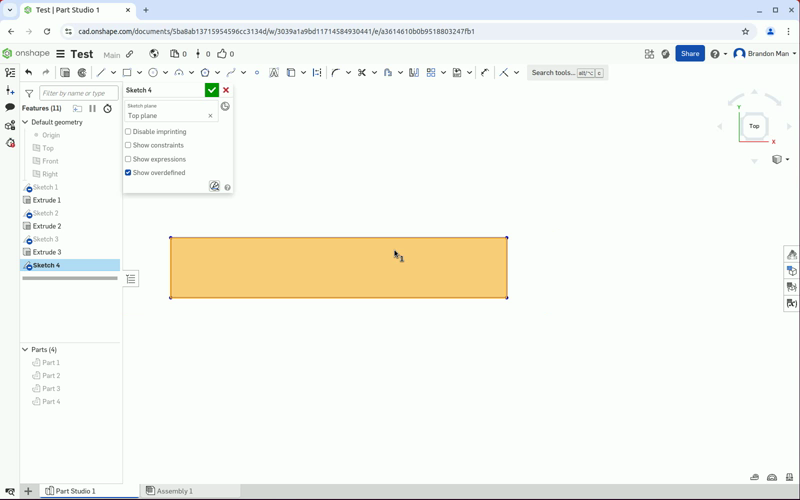
scroll(-6)
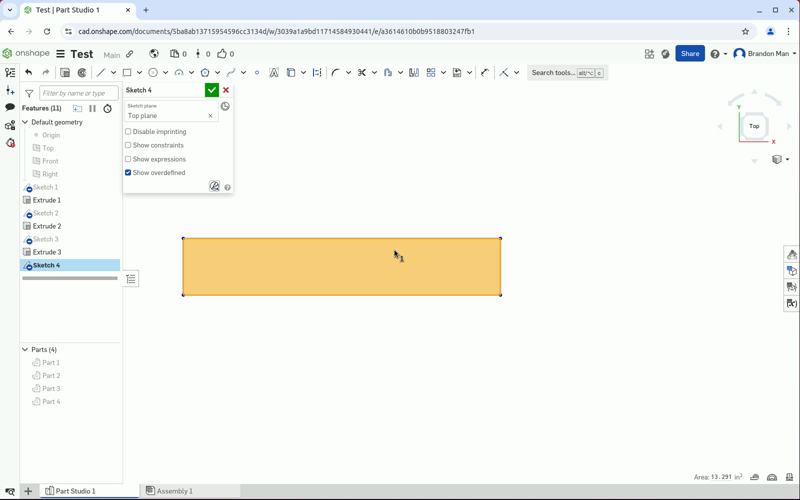
scroll(-6)
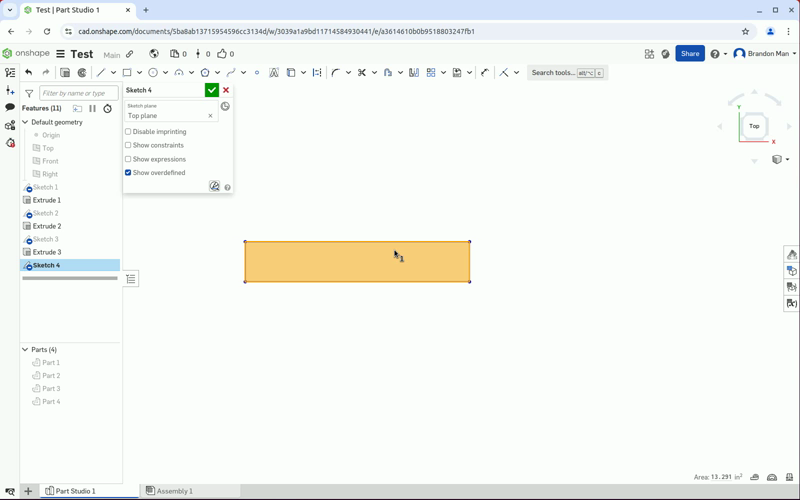
scroll(-6)
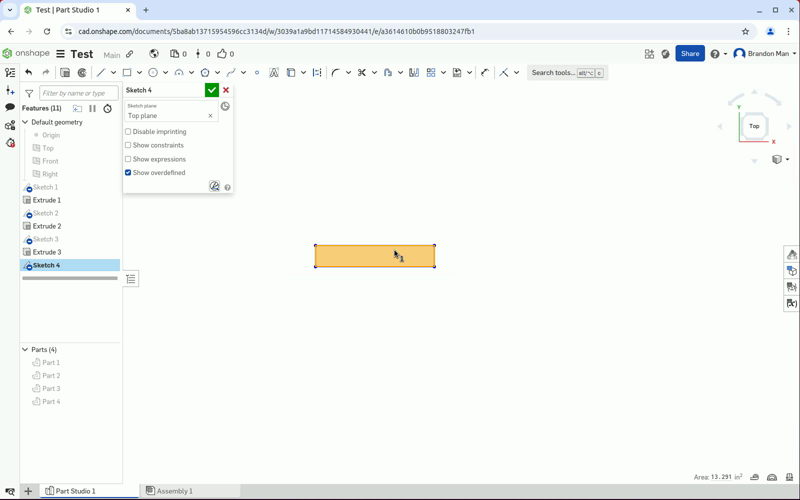
scroll(-6)
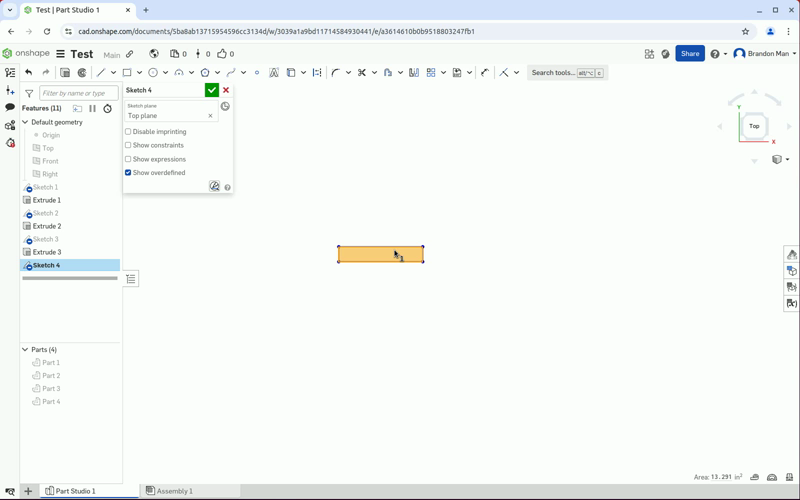
scroll(-6)
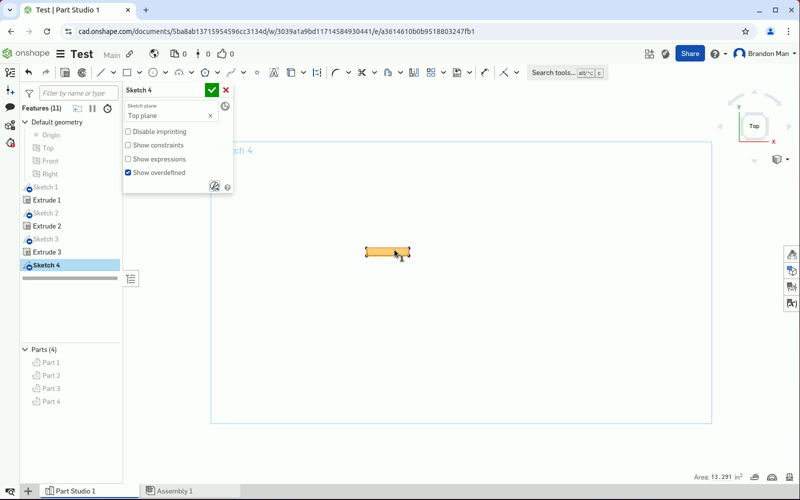
mouse_move(73, 352)
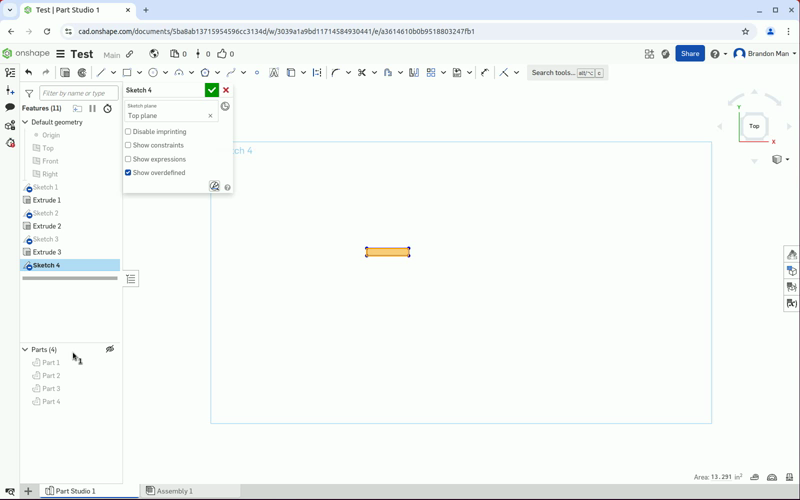
key(shift+y)
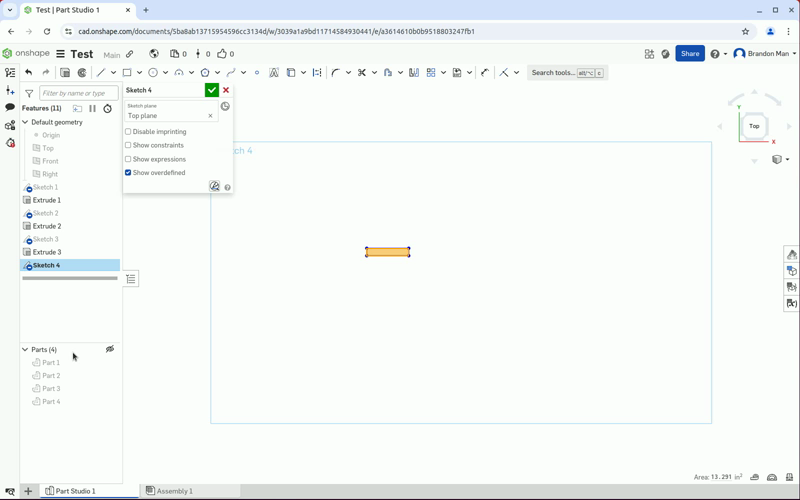
key(shift+e)
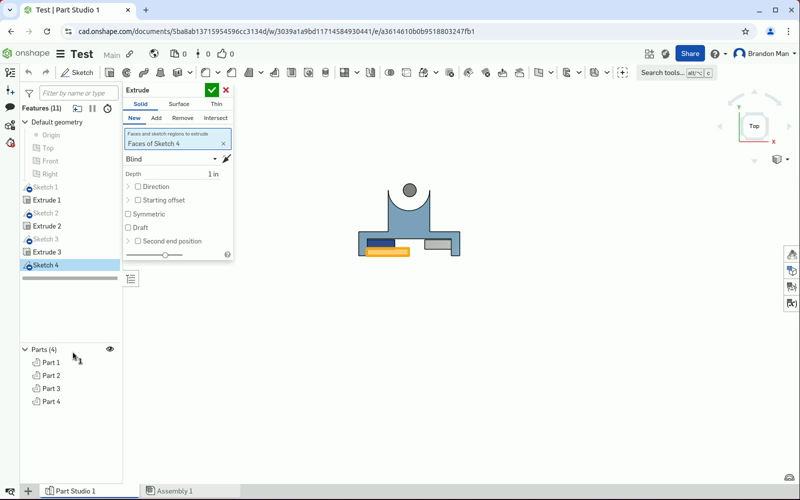
mouse_move(143, 106)
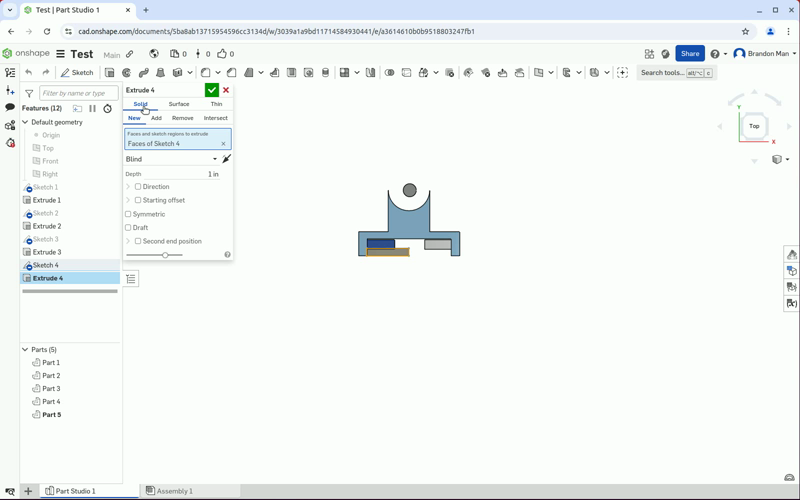
click(143, 106)
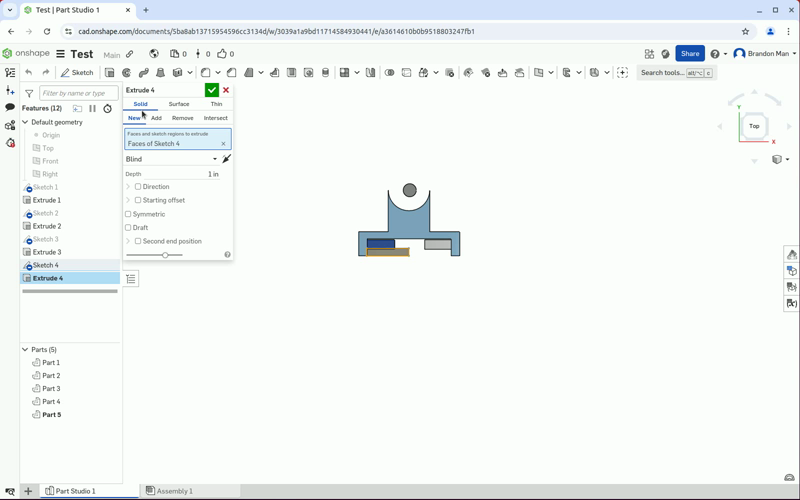
mouse_move(137, 120)
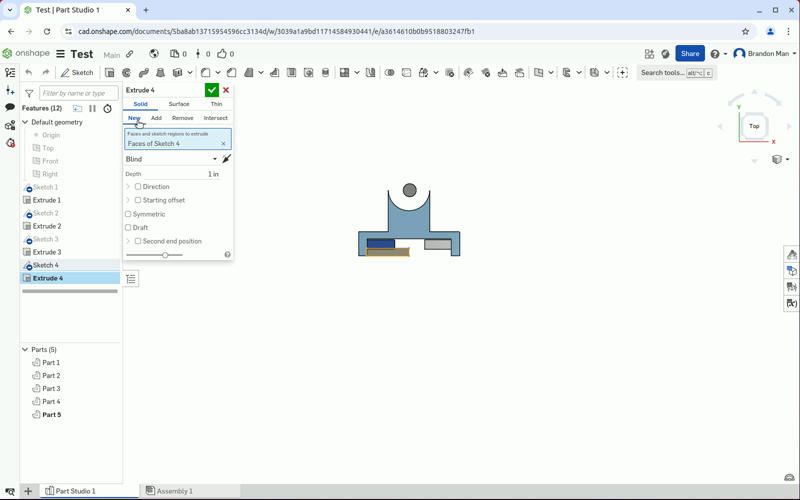
click(137, 120)
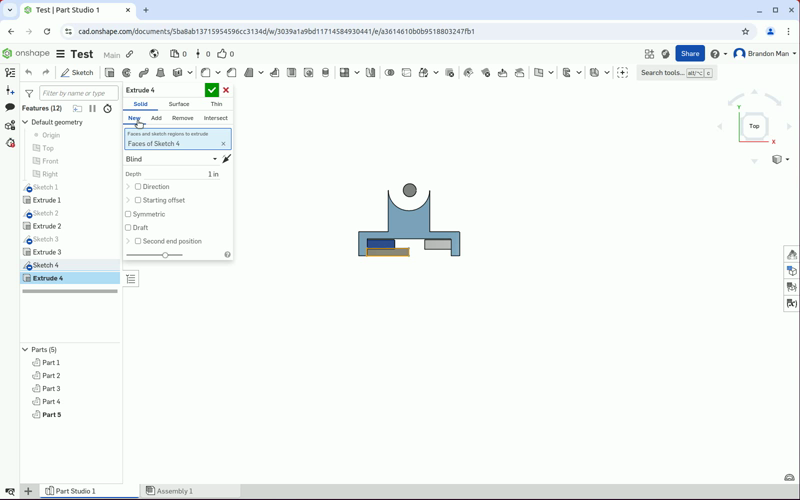
key(tab, 4)
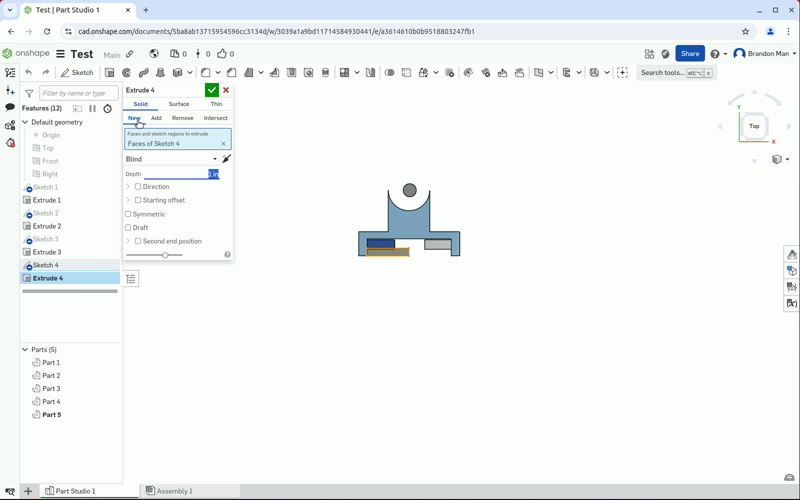
text(7.703)
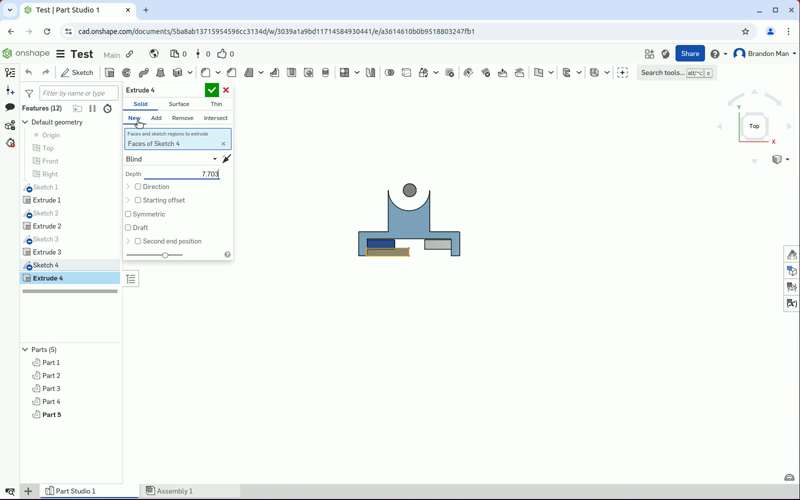
key(enter)
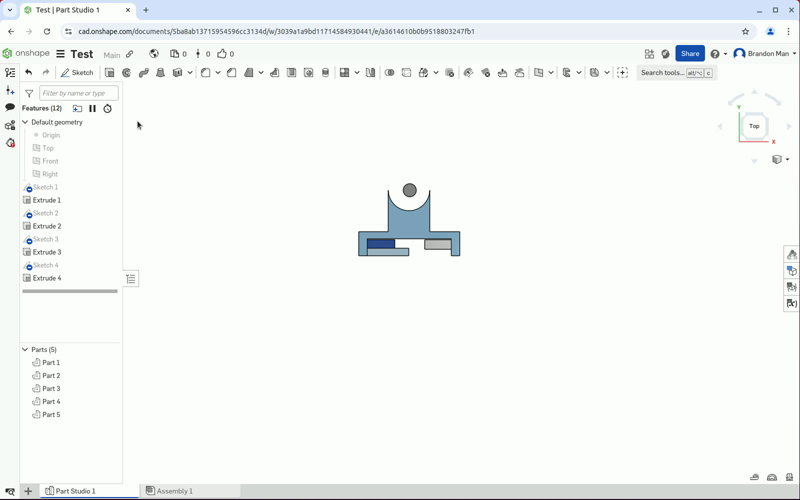
key(shift+h)
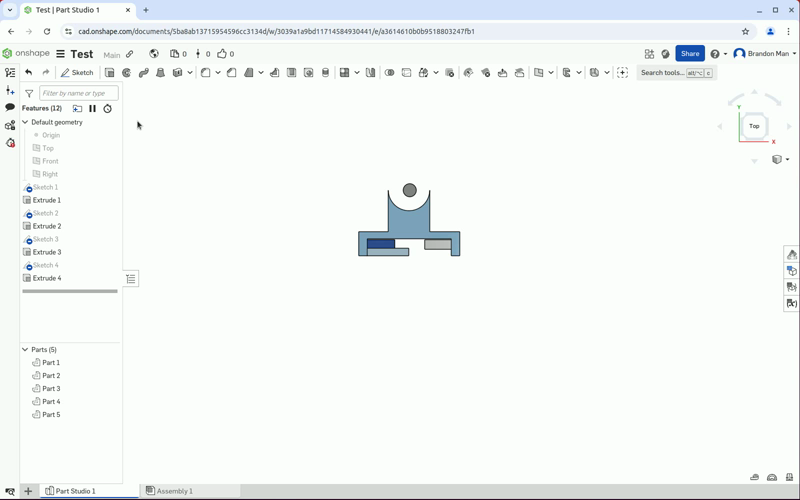
key(shift+h)
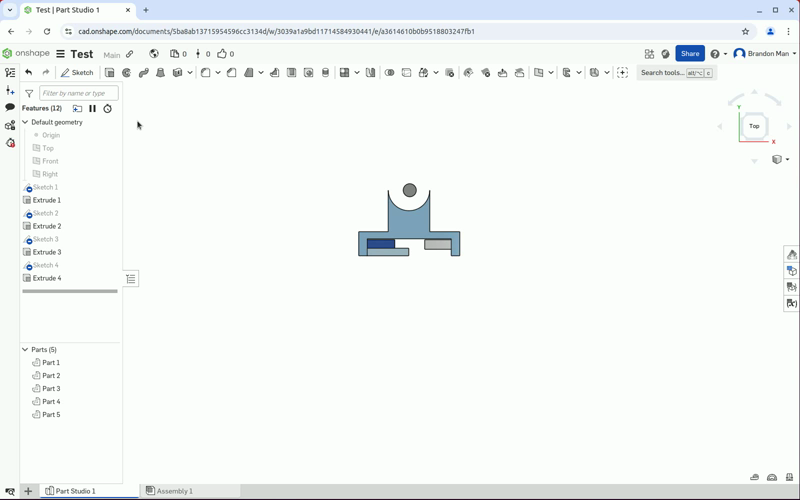
mouse_move(73, 189)
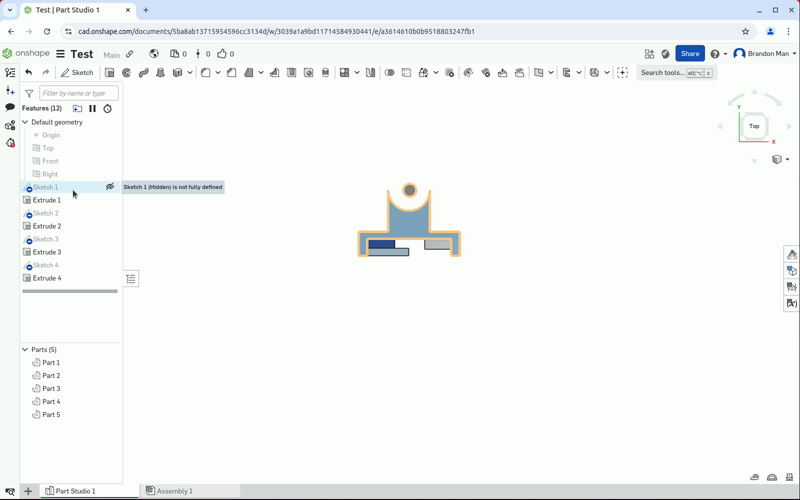
click(73, 189)
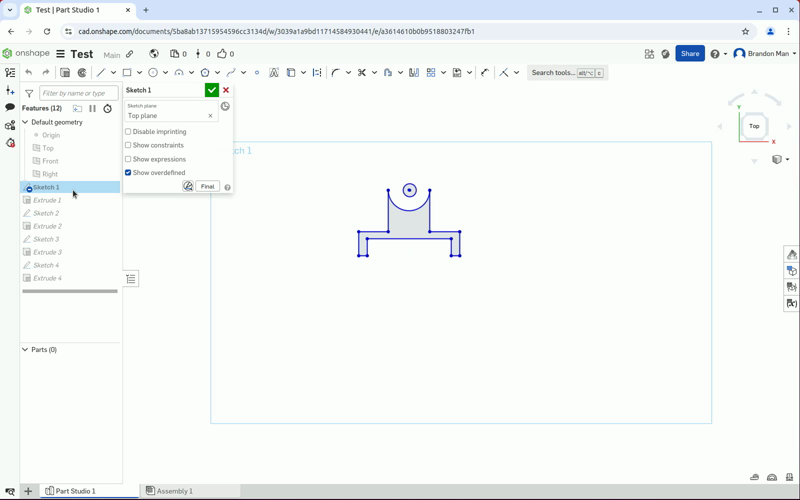
mouse_move(229, 92)
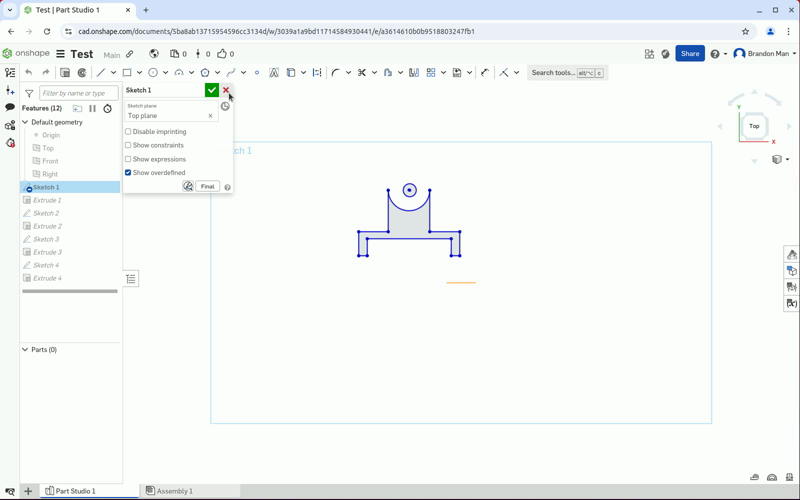
click(229, 92)
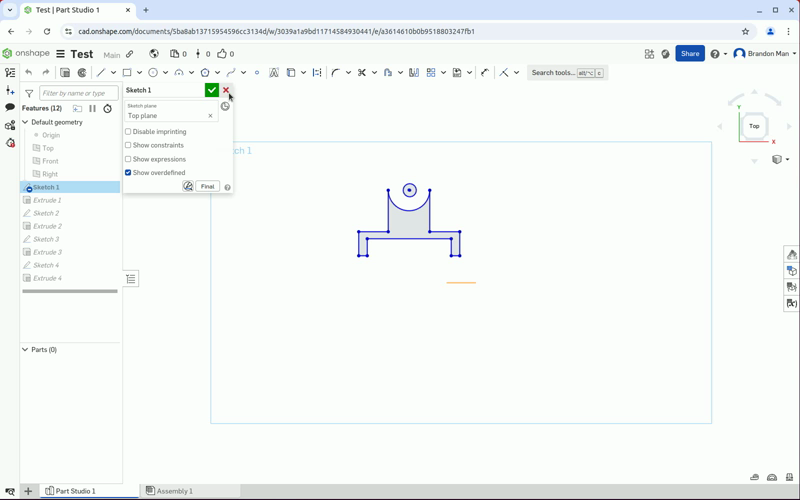
key(shift+s)
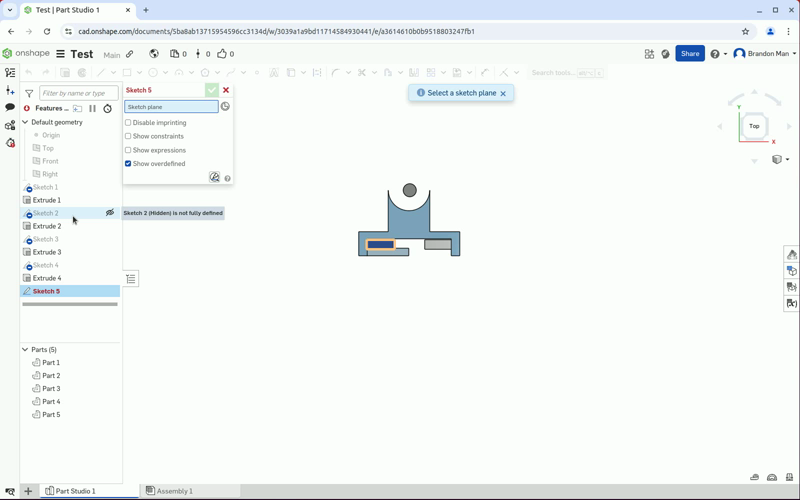
scroll(3)
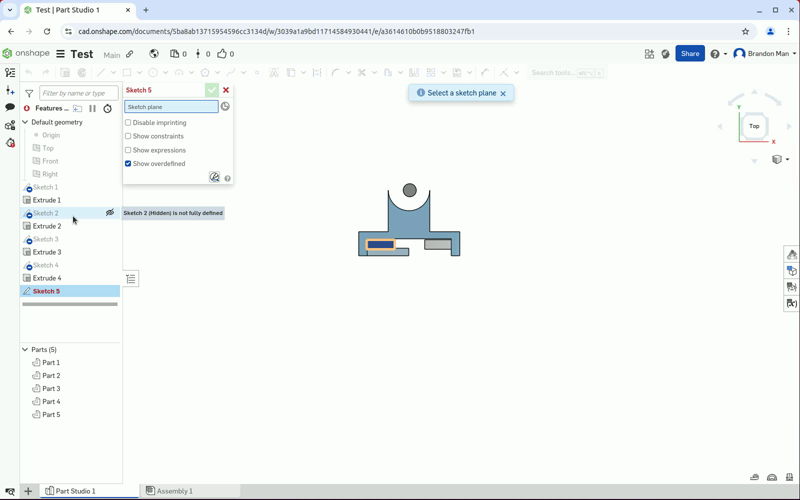
mouse_move(73, 150)
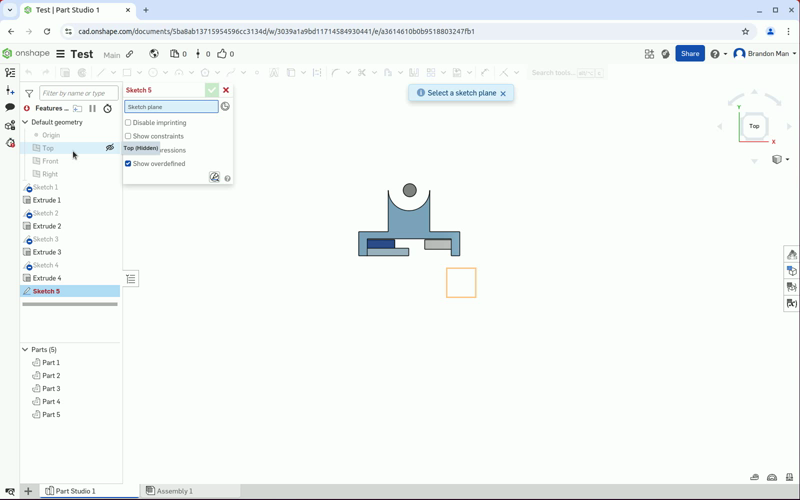
click(73, 150)
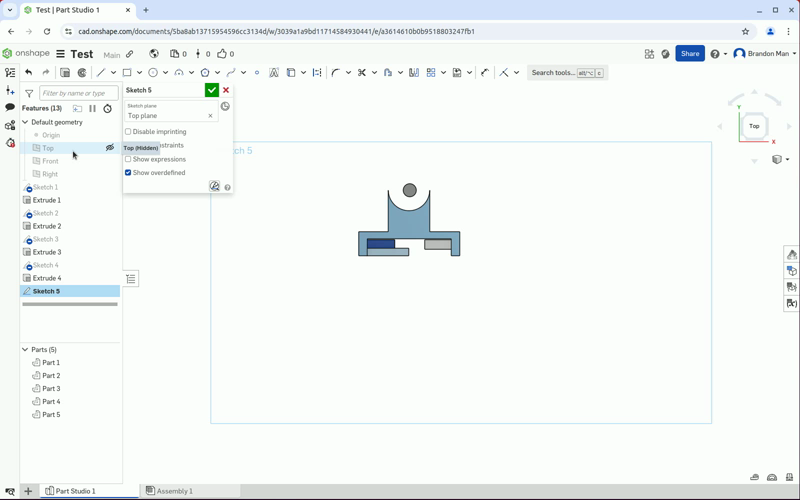
mouse_move(73, 352)
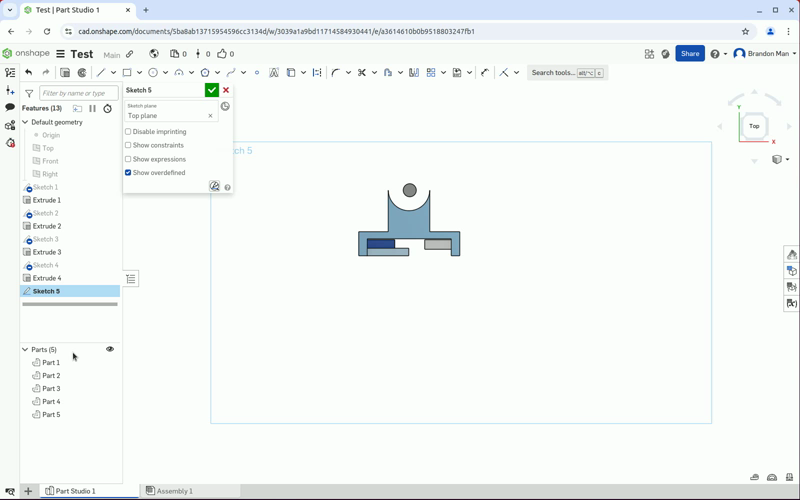
key(y)
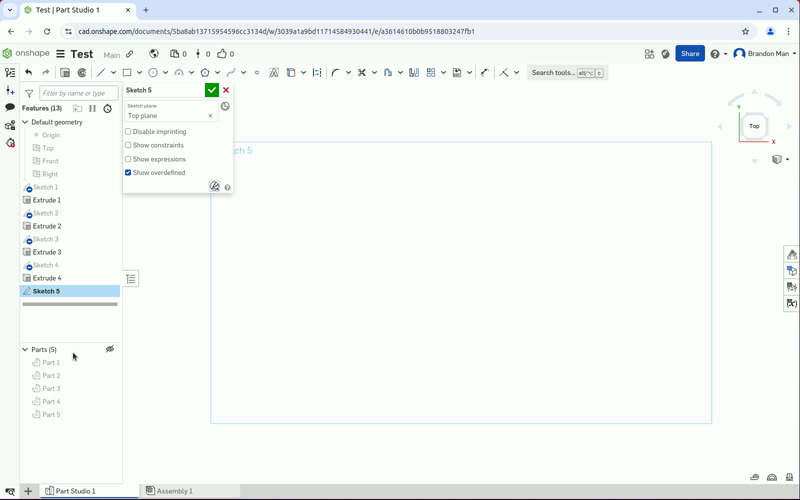
key(l)
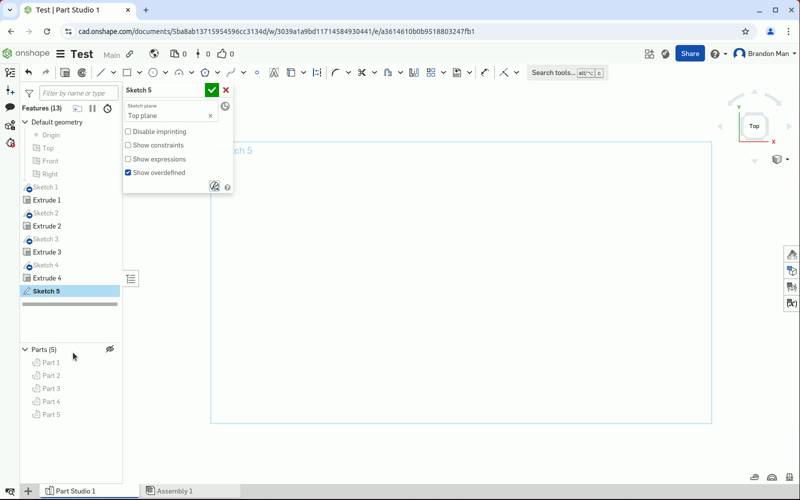
key_down(shift)
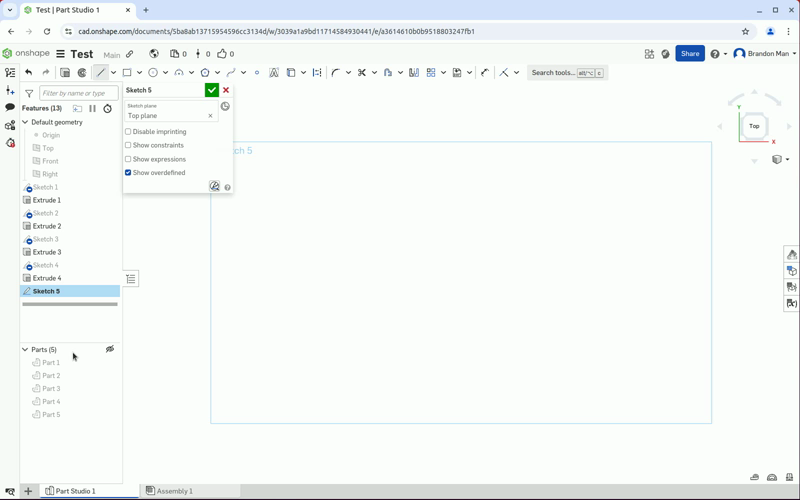
mouse_move(411, 255)
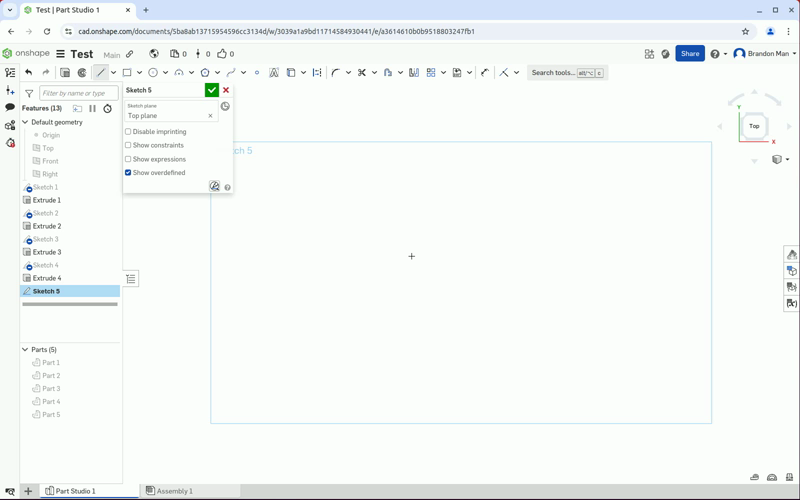
click(411, 255)
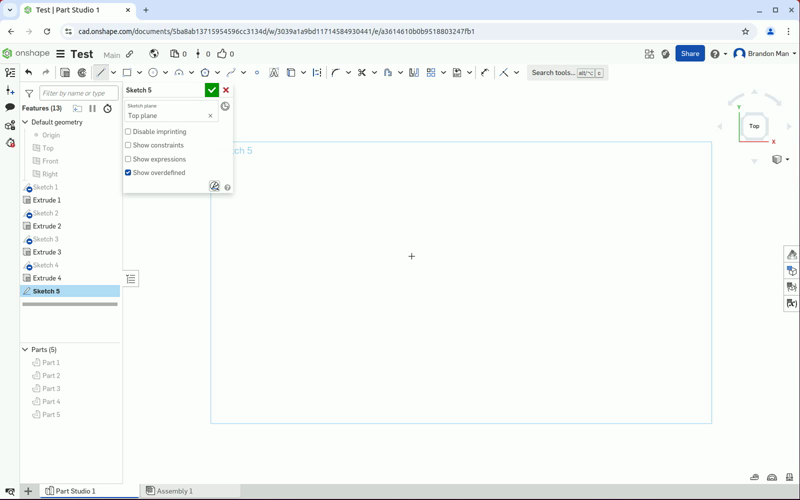
key_up(shift)
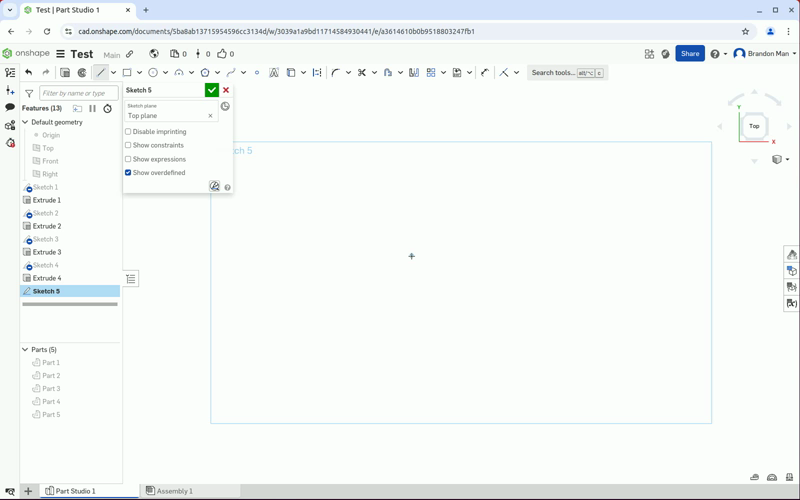
key_down(shift)
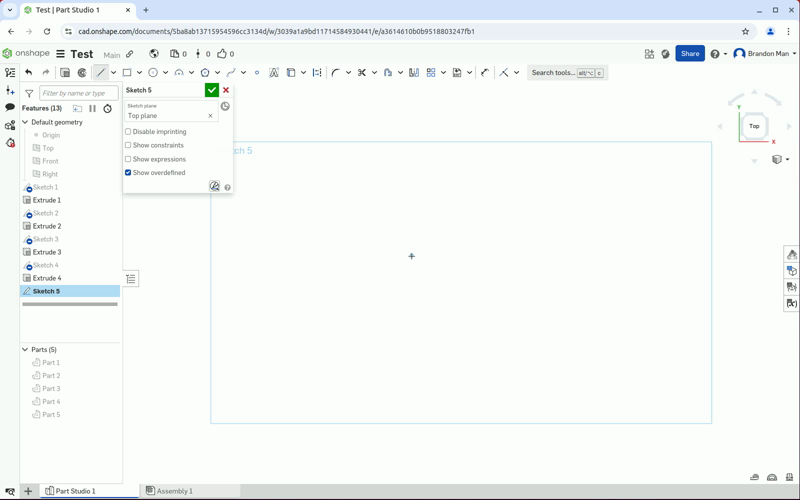
mouse_move(441, 255)
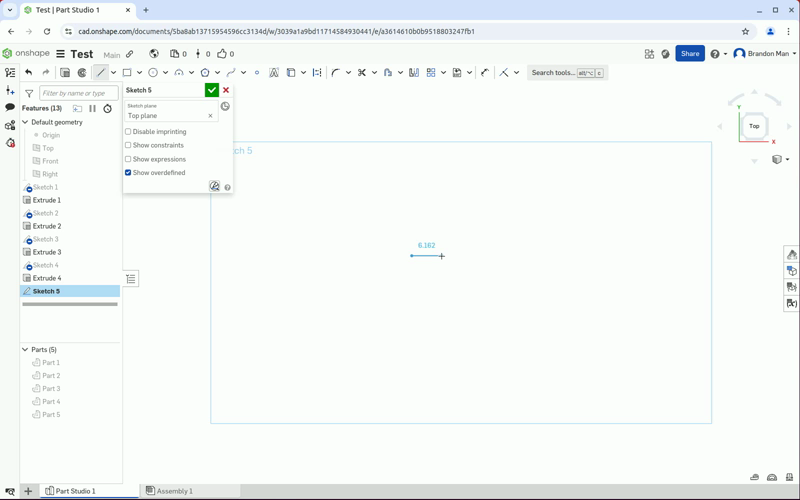
mouse_move(450, 255)
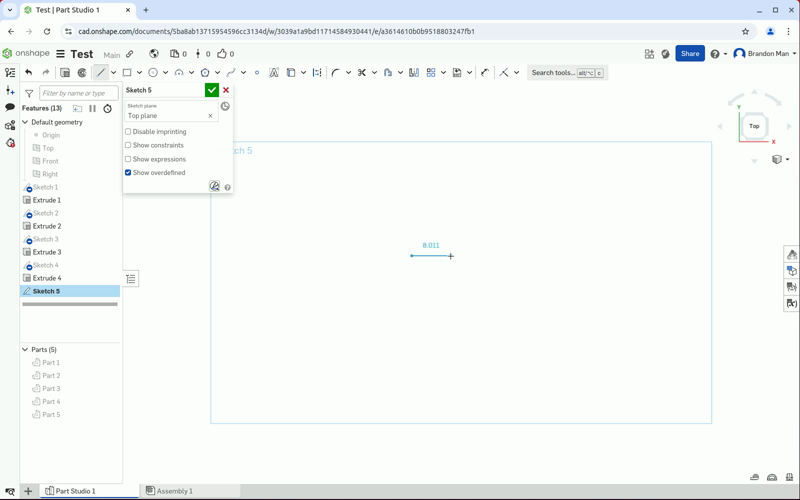
click(450, 255)
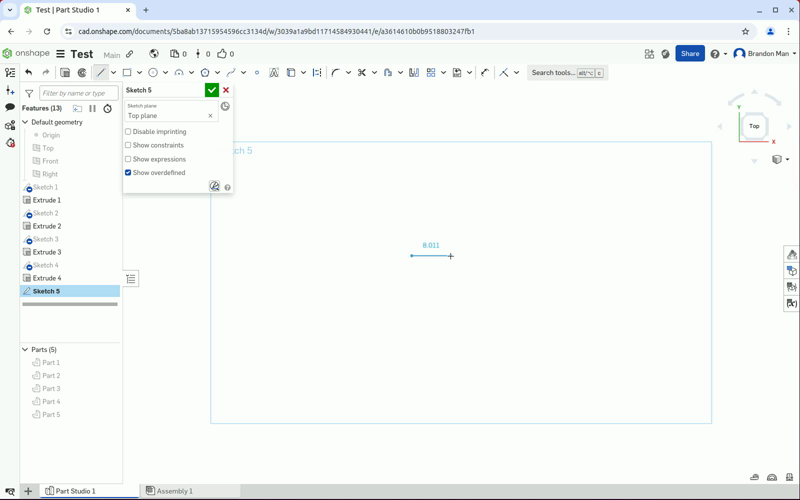
key_up(shift)
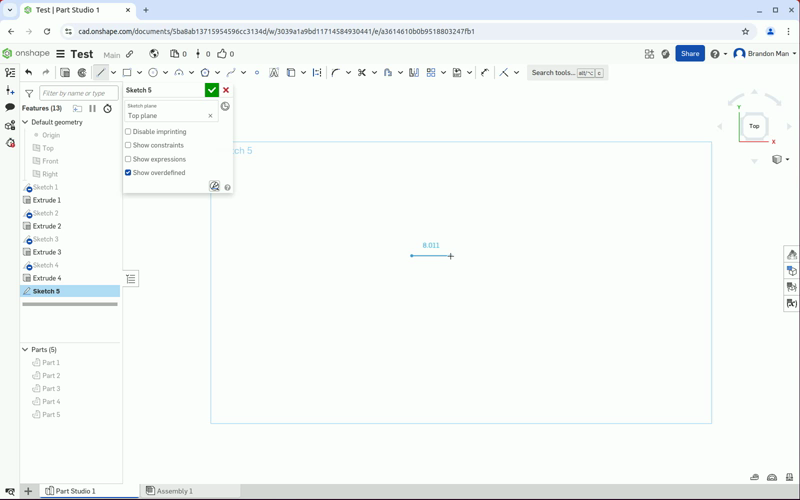
key_down(shift)
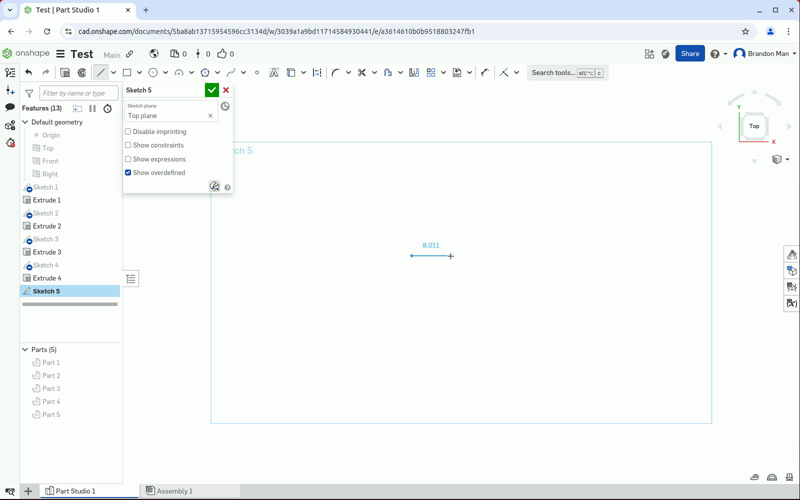
mouse_move(480, 255)
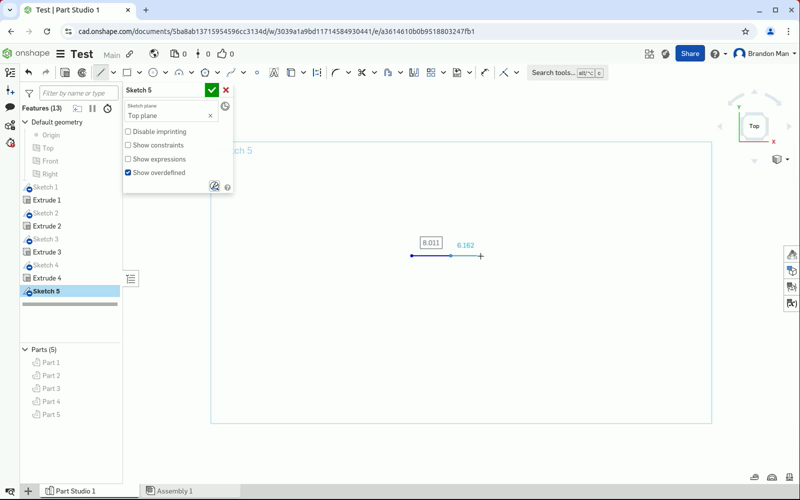
mouse_move(450, 248)
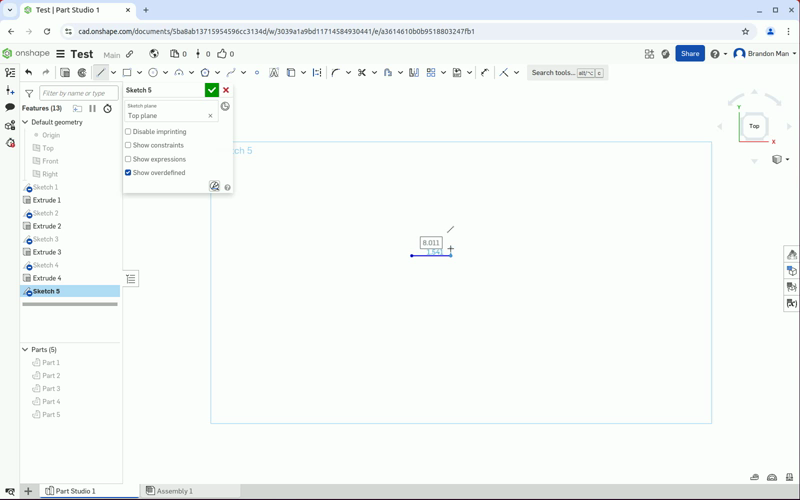
click(450, 248)
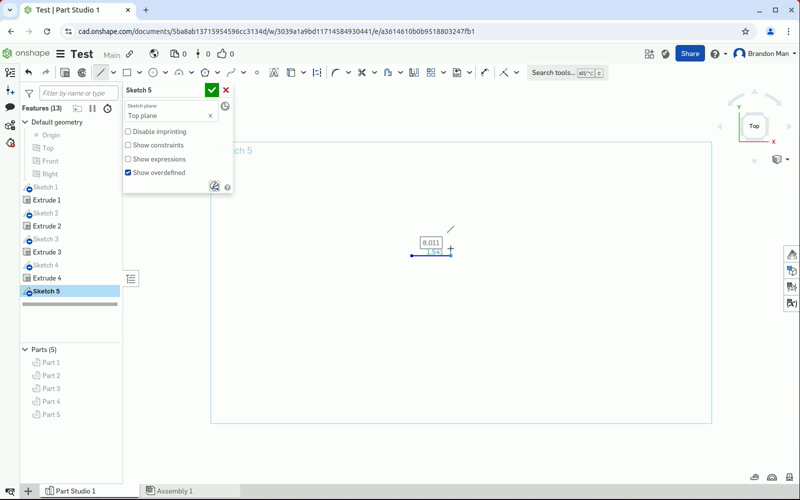
key_up(shift)
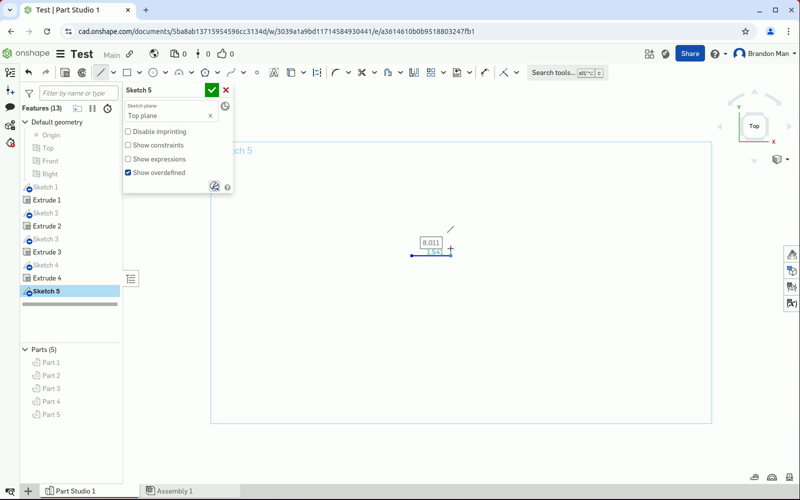
key_down(shift)
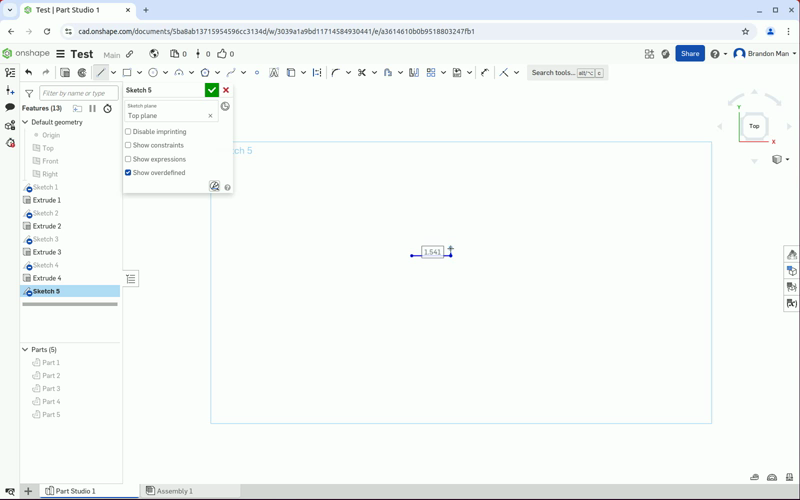
mouse_move(480, 248)
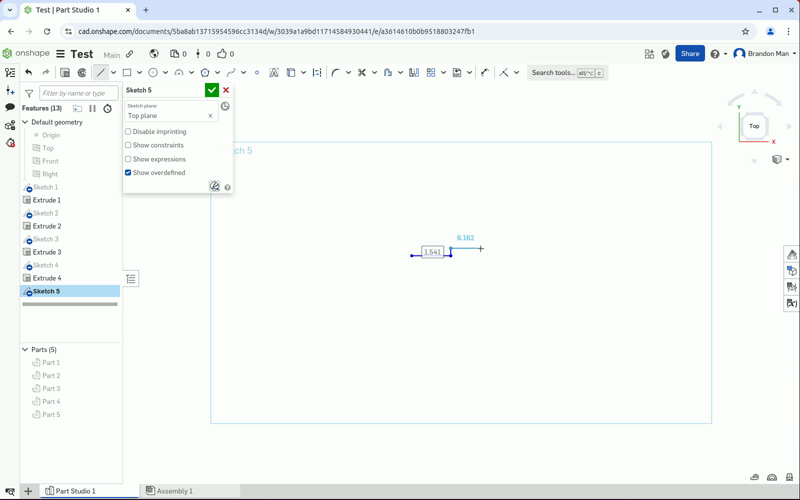
mouse_move(411, 248)
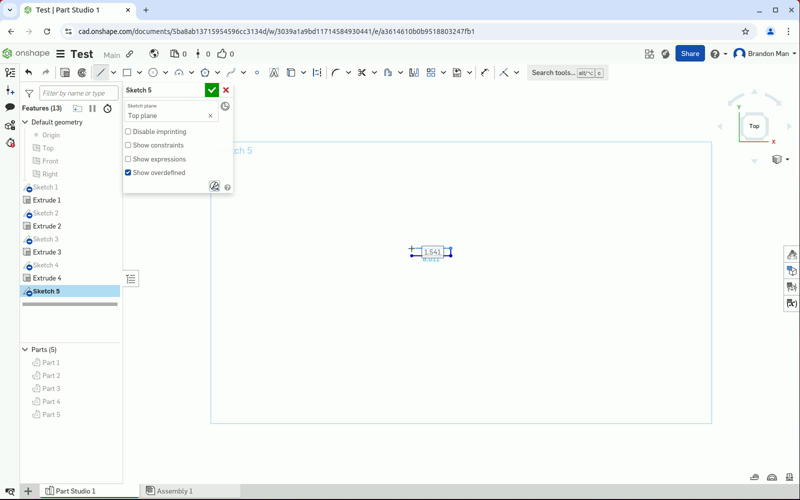
click(411, 248)
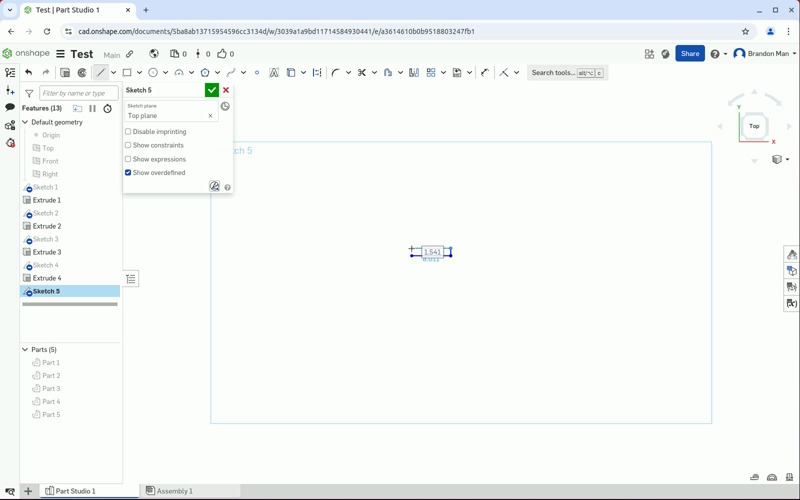
key_up(shift)
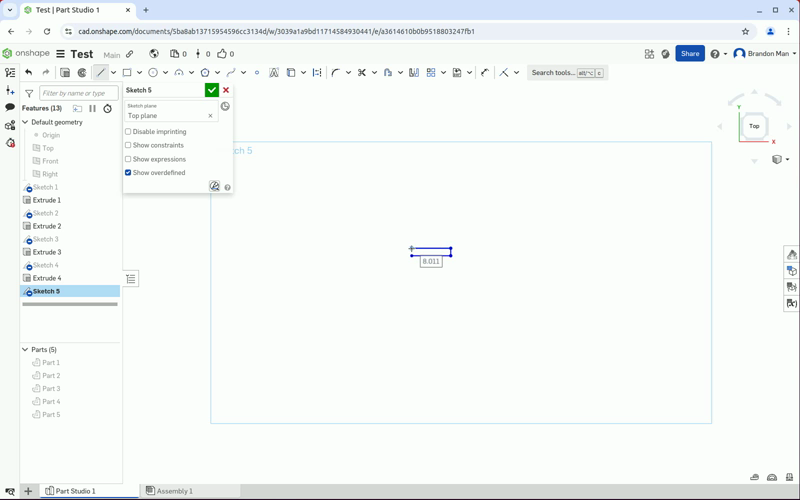
mouse_move(441, 248)
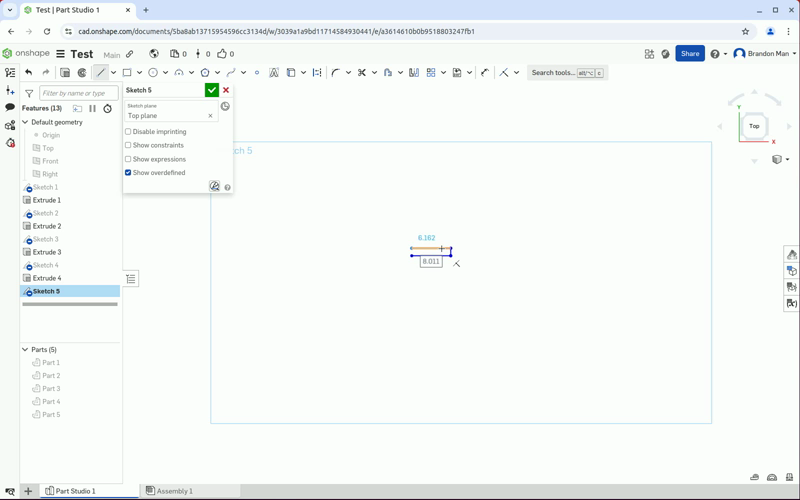
key_down(shift)
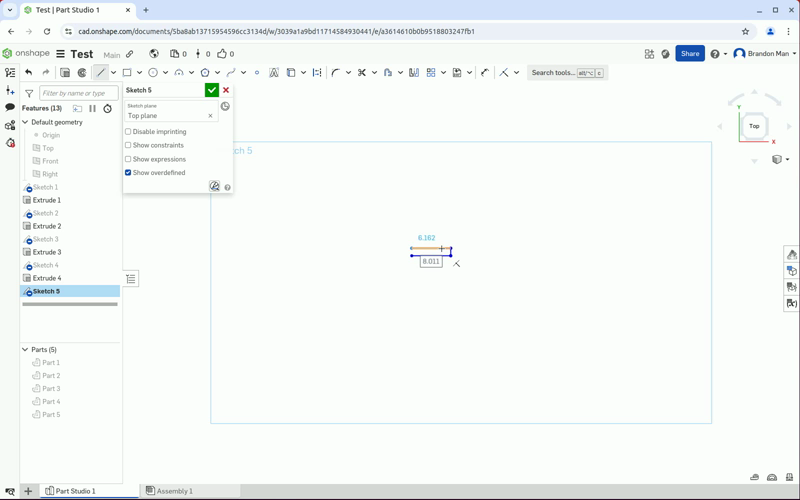
mouse_move(411, 255)
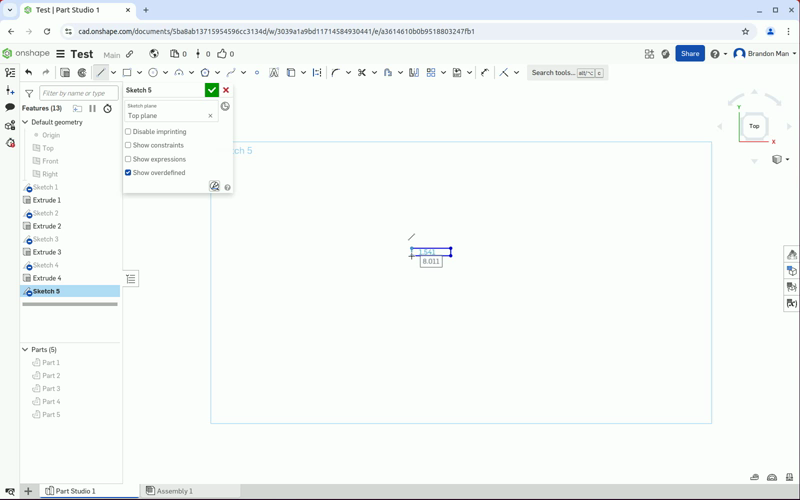
key_up(shift)
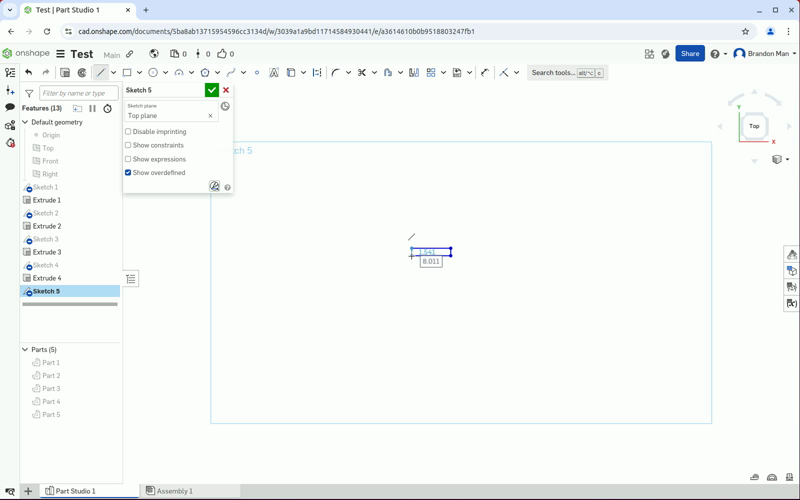
click(411, 255)
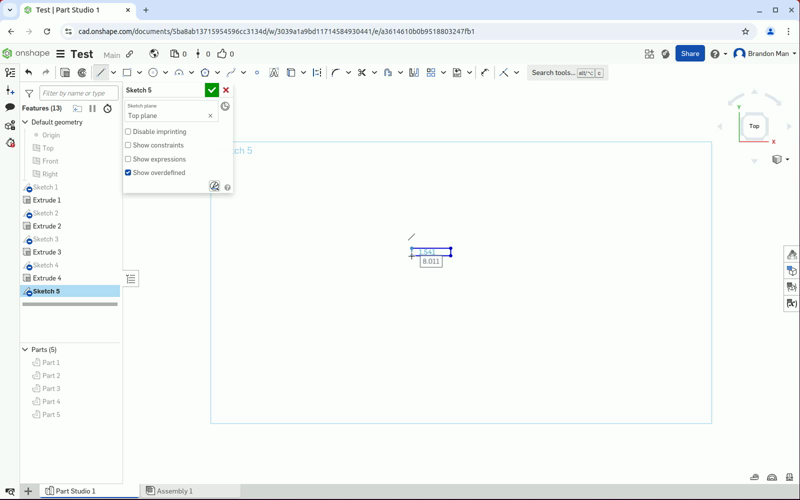
key(esc)
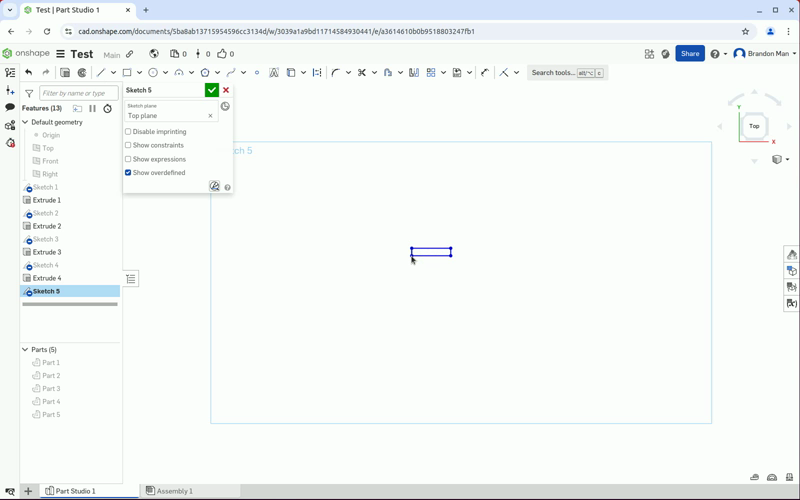
mouse_move(441, 254)
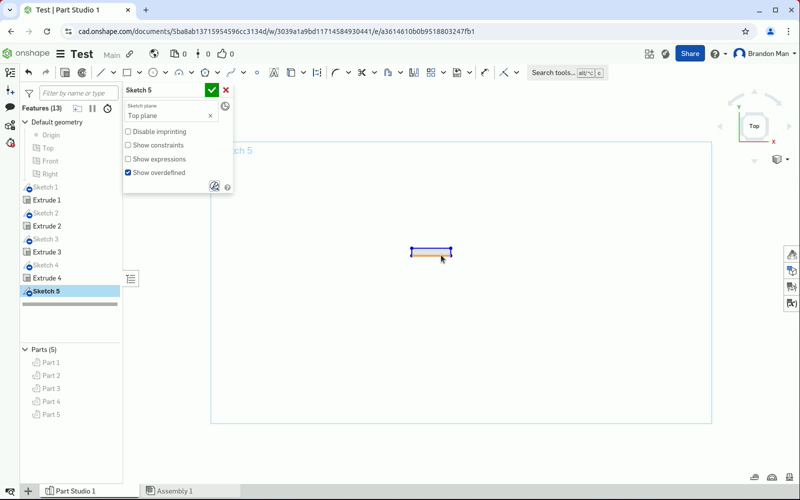
scroll(6)
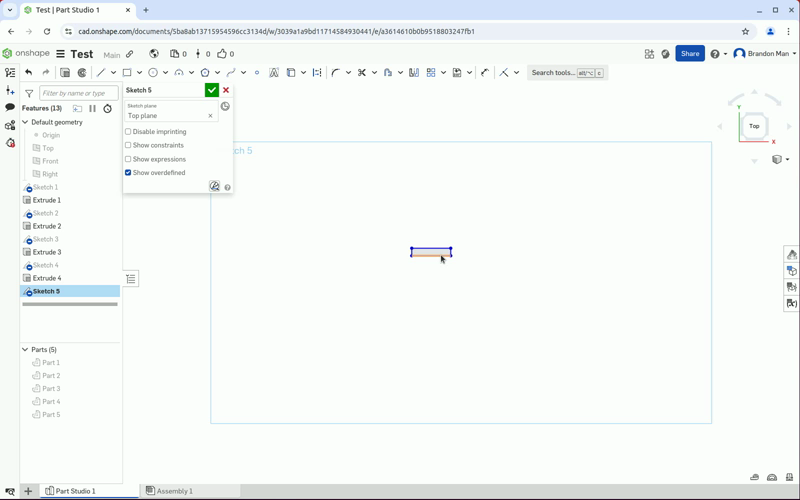
scroll(6)
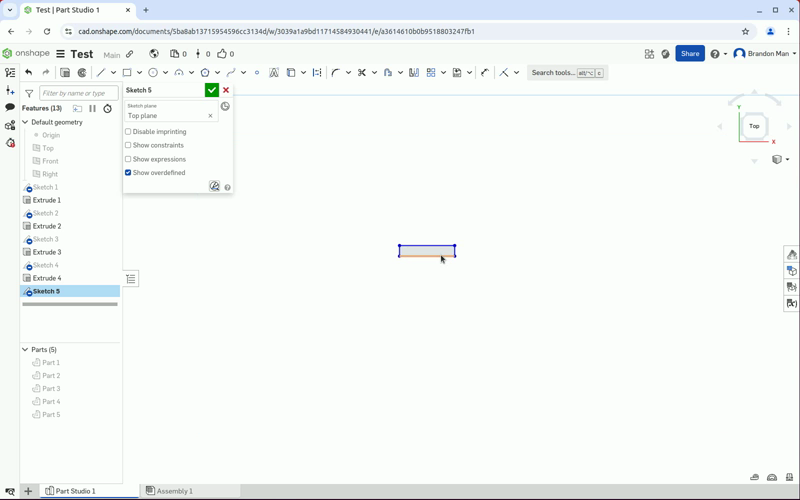
scroll(6)
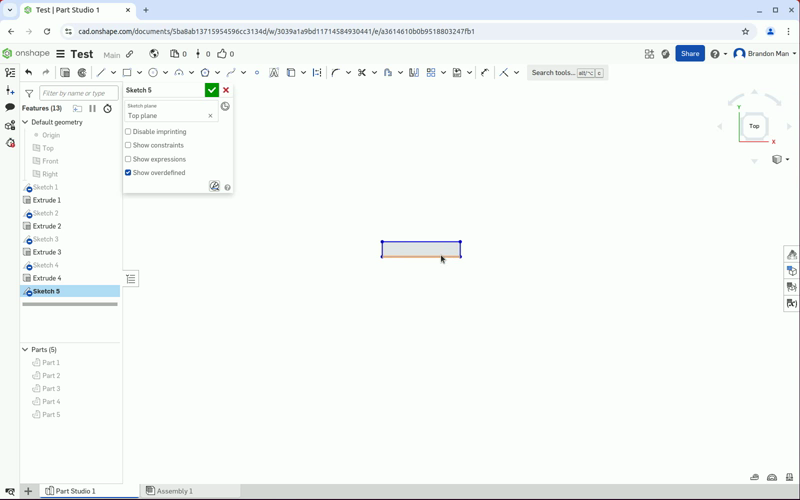
scroll(6)
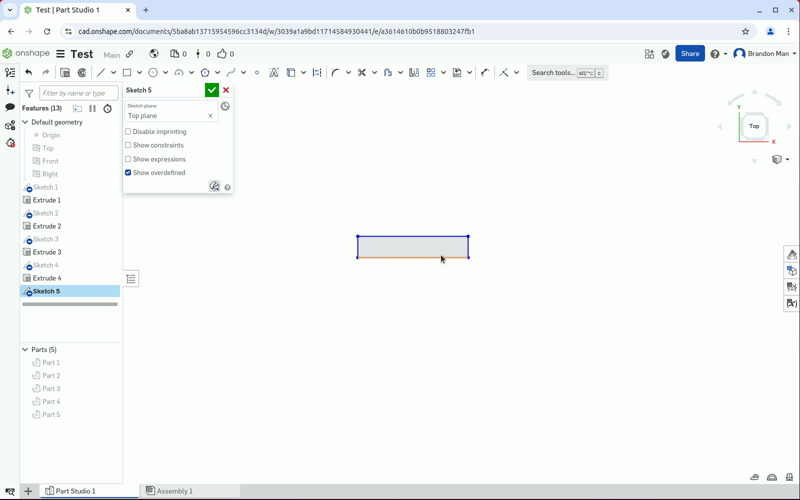
scroll(6)
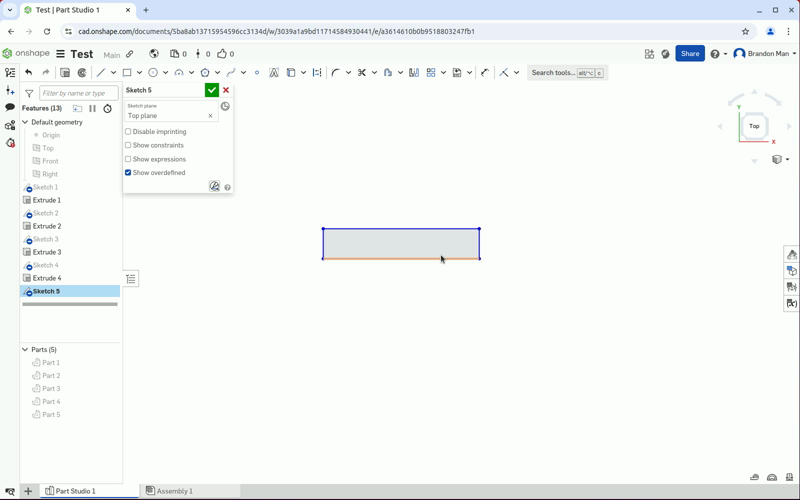
scroll(6)
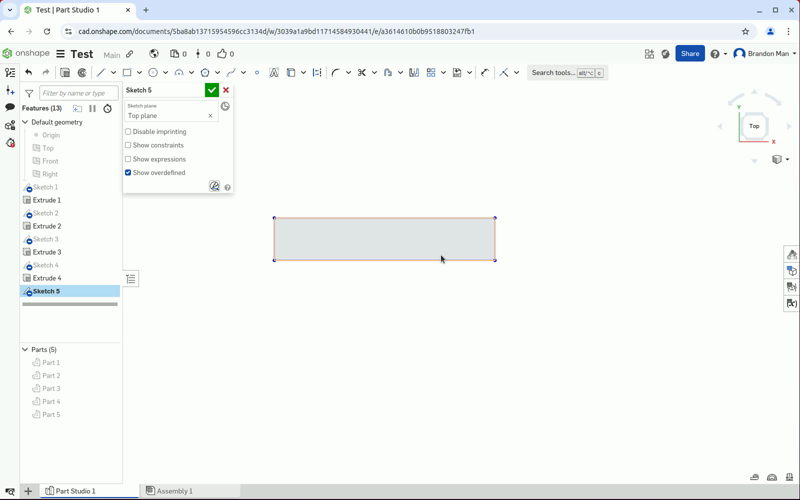
scroll(6)
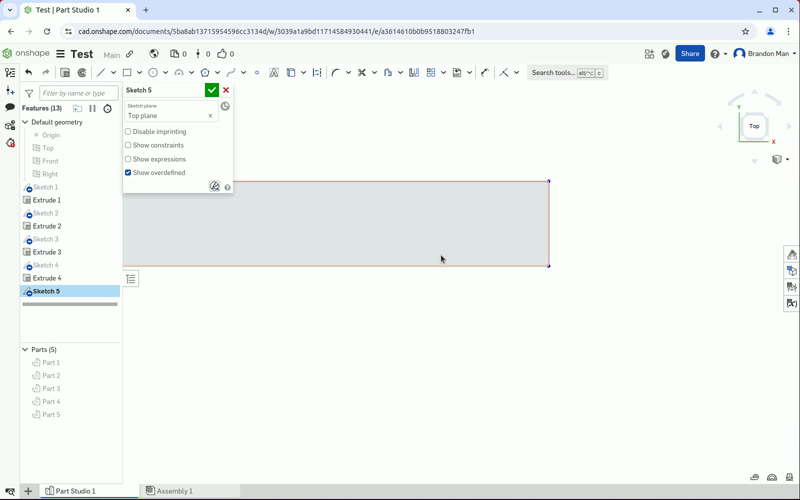
click(441, 254)
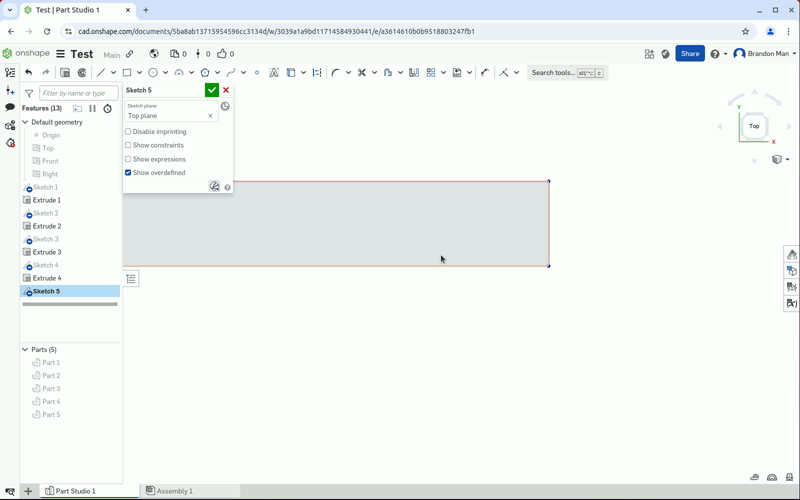
scroll(-6)
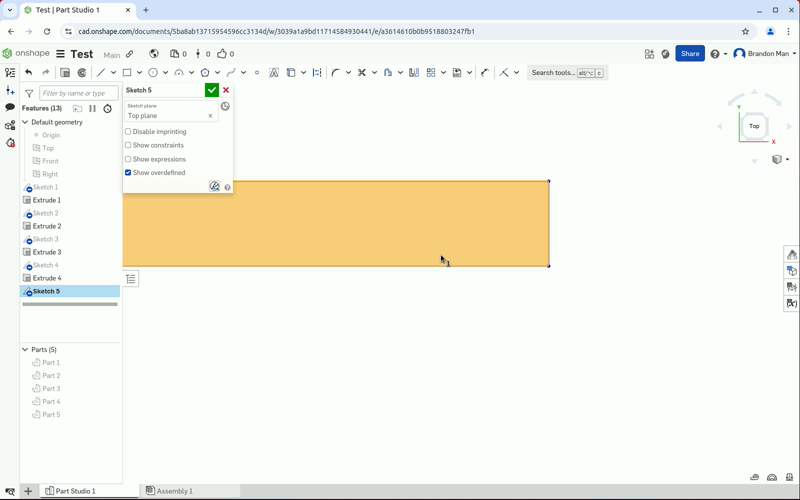
scroll(-6)
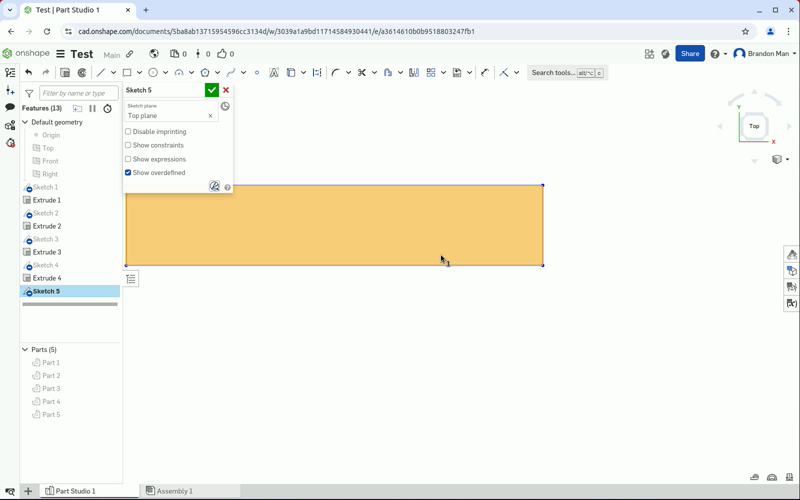
scroll(-6)
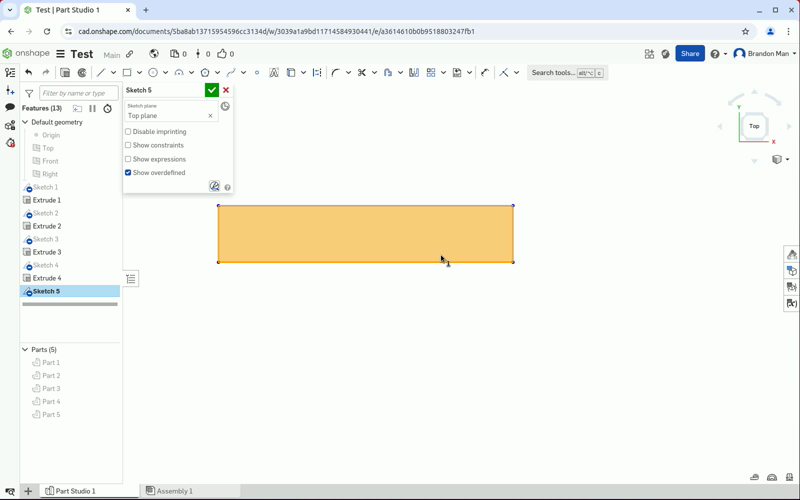
scroll(-6)
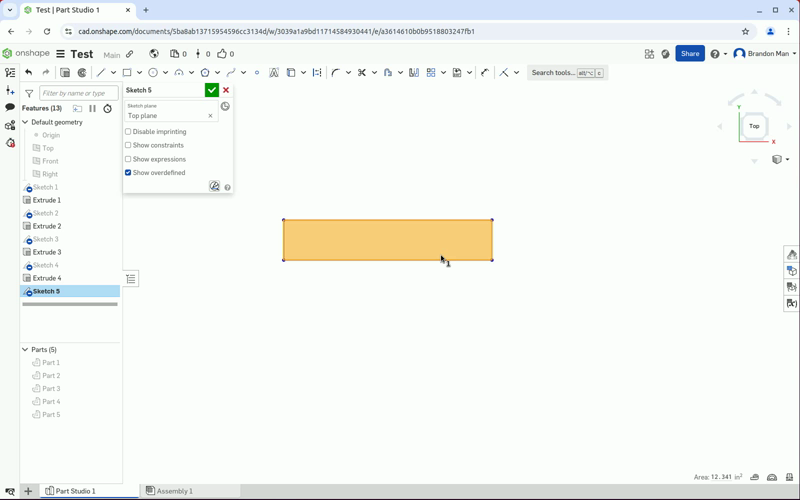
scroll(-6)
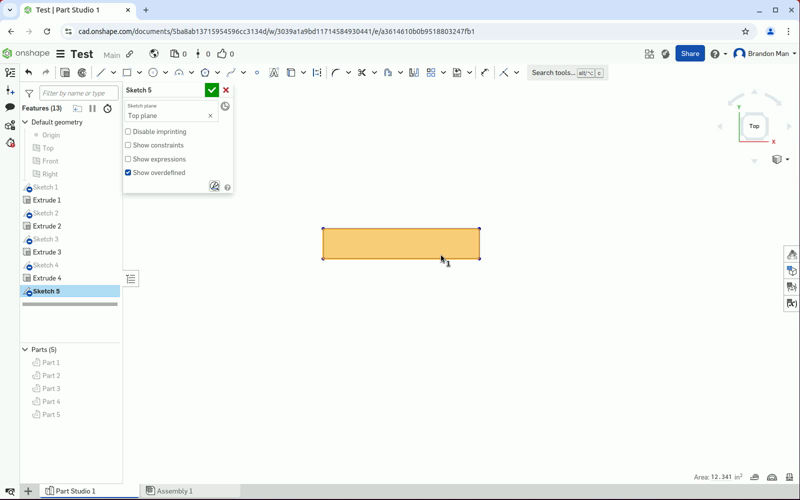
scroll(-6)
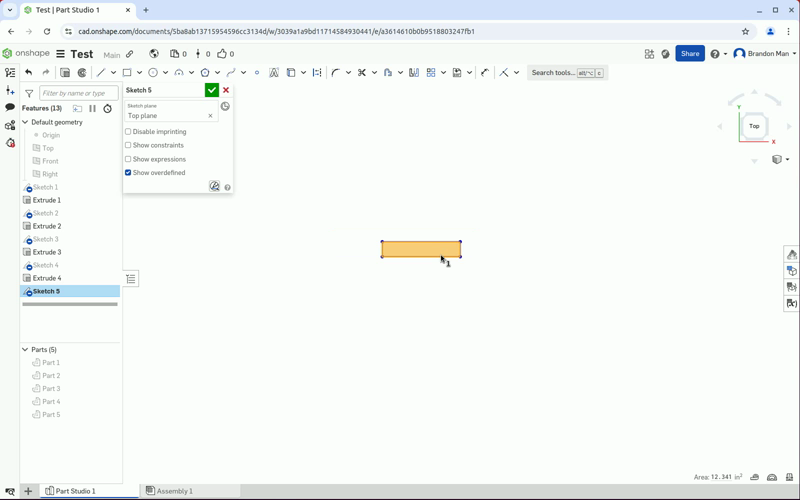
scroll(-6)
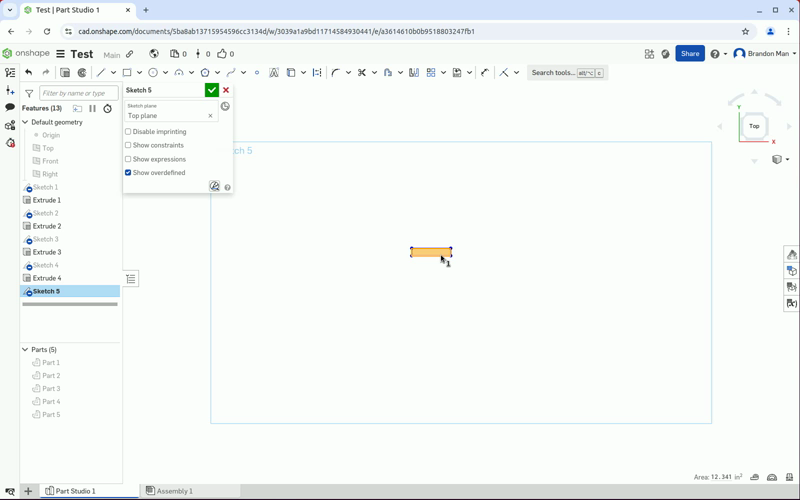
mouse_move(73, 352)
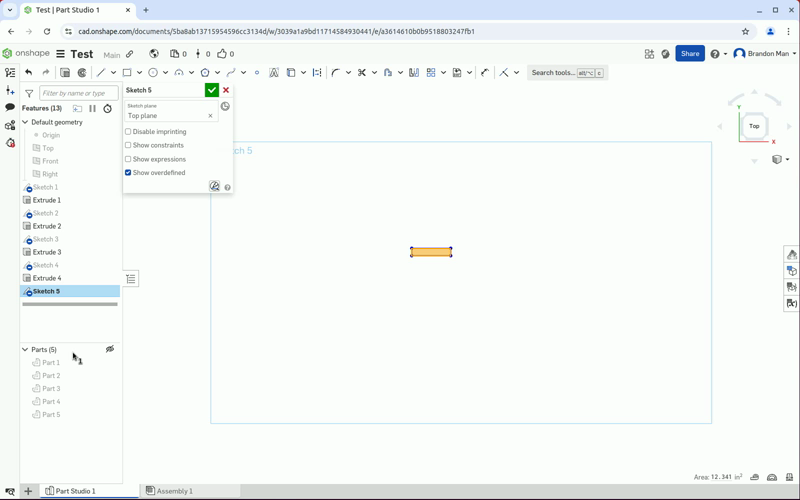
key(shift+y)
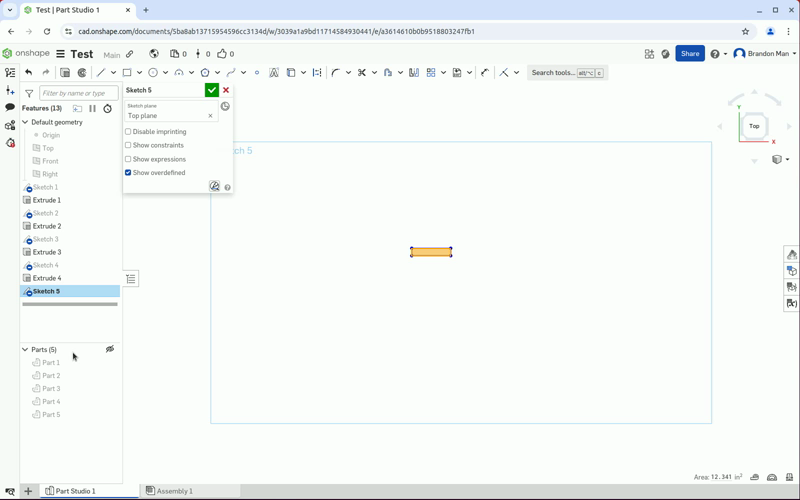
key(shift+e)
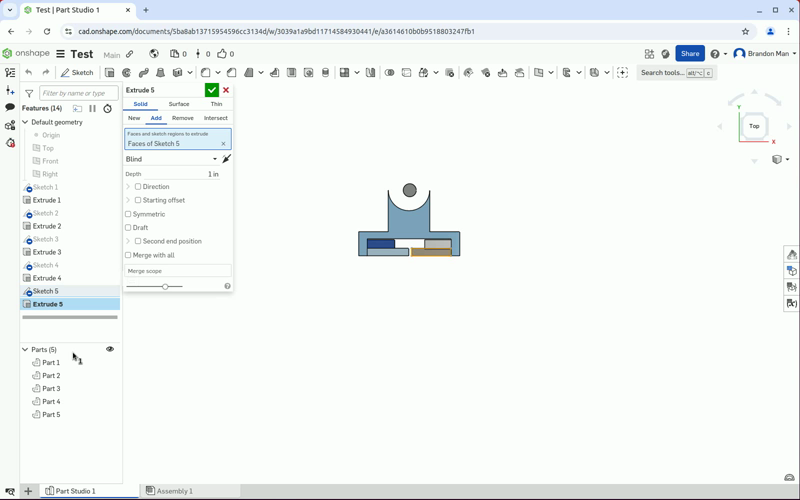
mouse_move(143, 106)
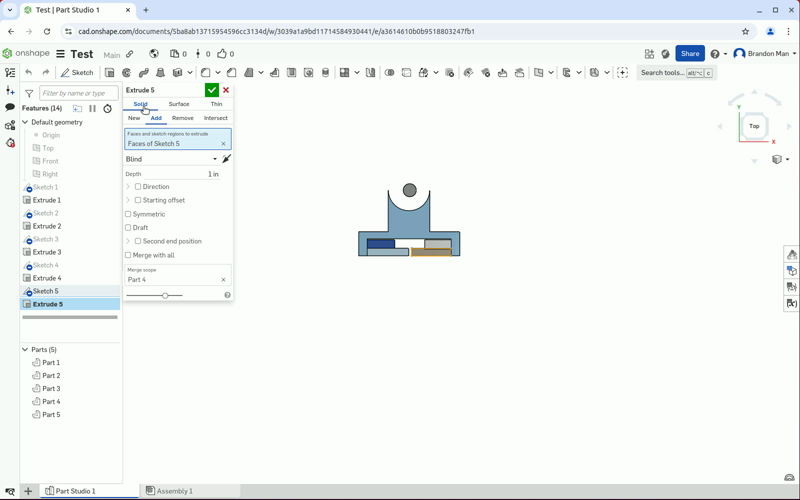
click(143, 106)
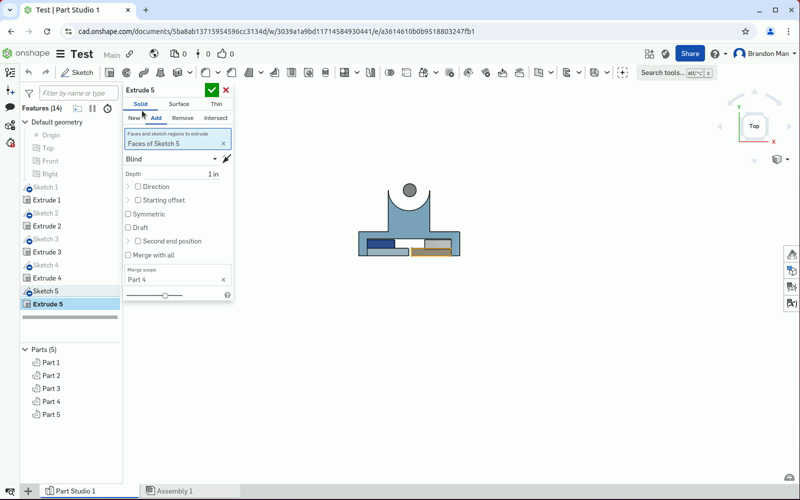
mouse_move(137, 120)
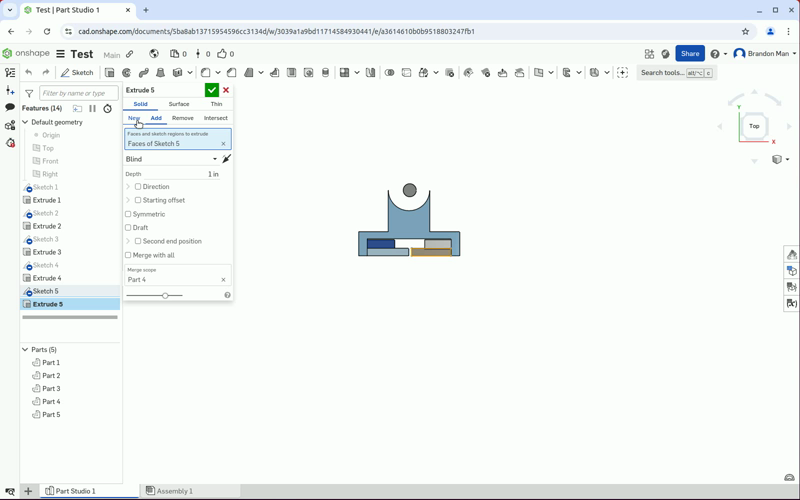
click(137, 120)
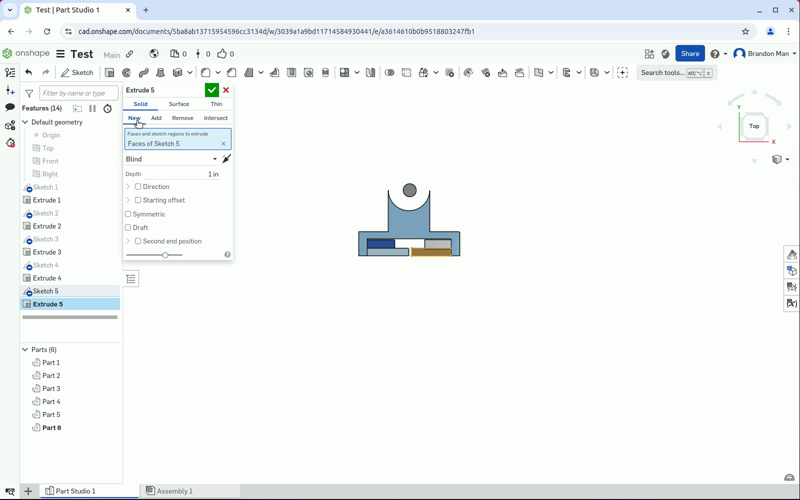
key(tab, 4)
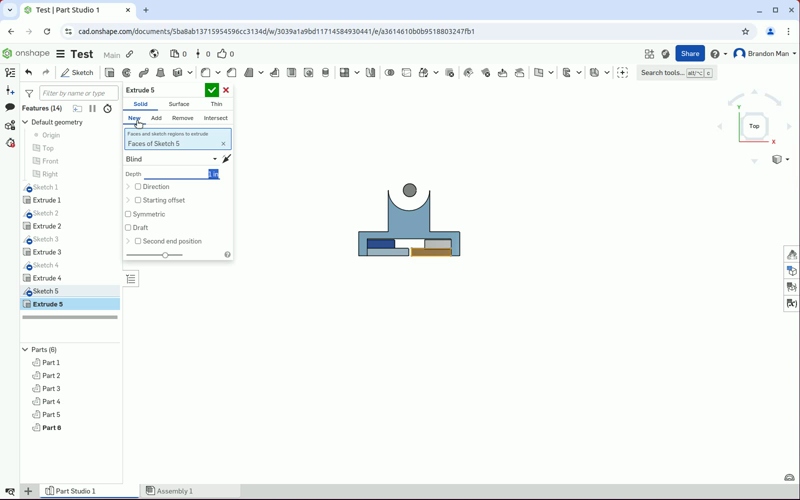
text(7.703)
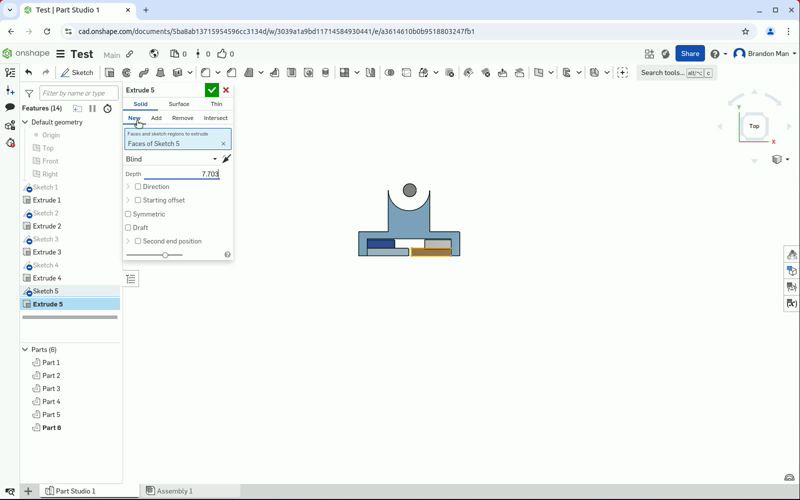
key(enter)
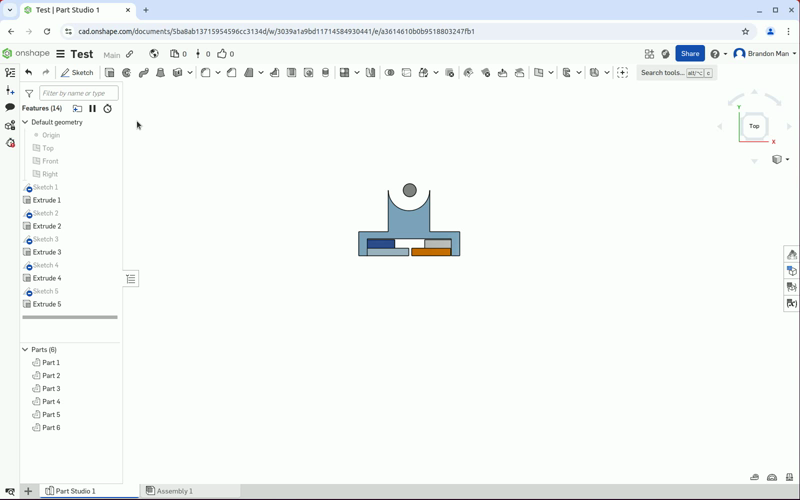
key(shift+h)
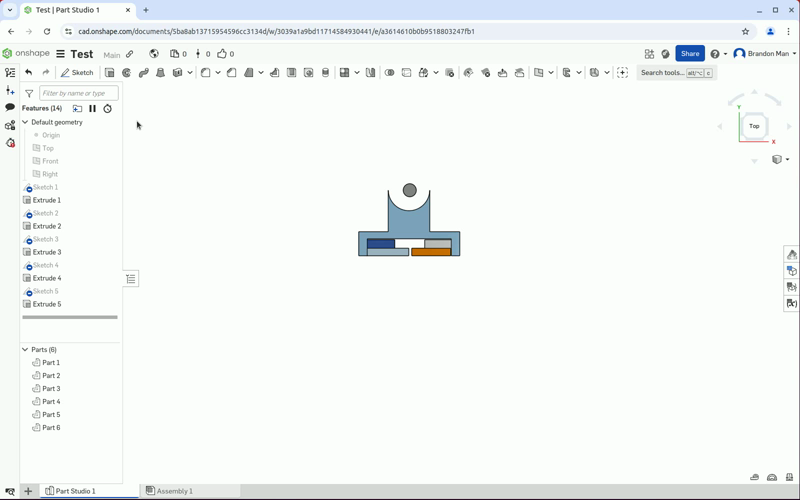
key(shift+h)
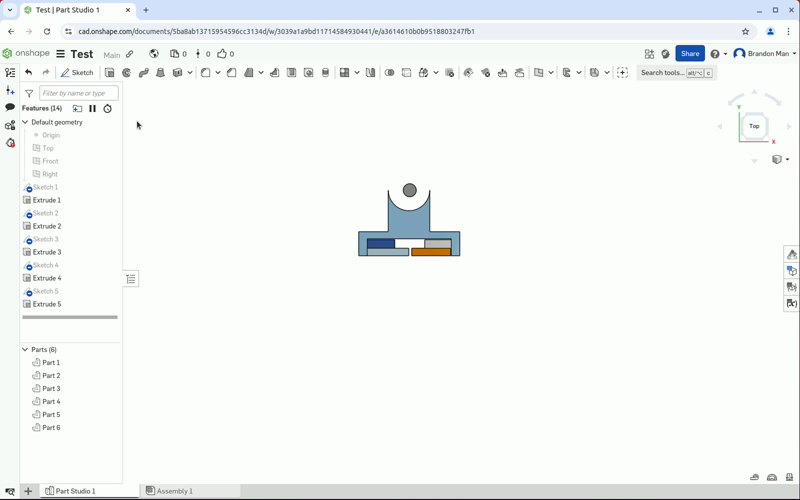
mouse_move(73, 189)
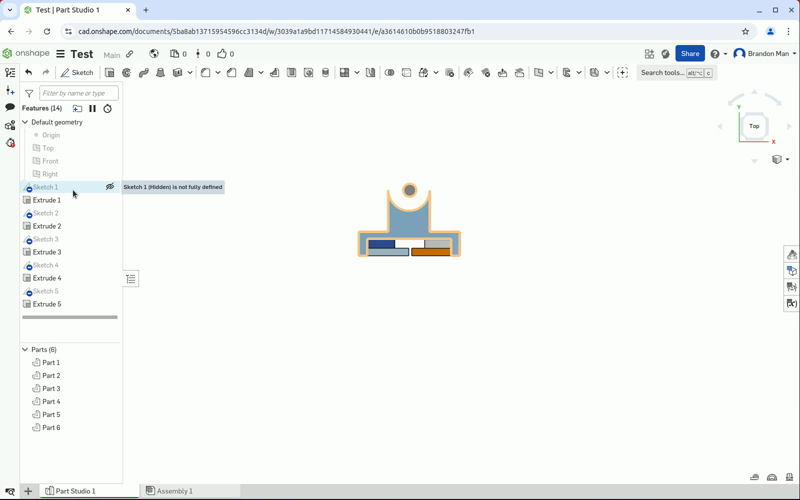
click(73, 189)
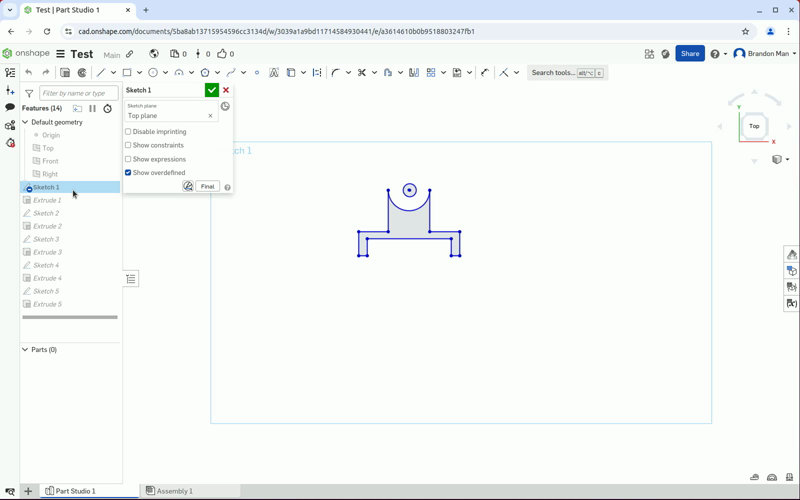
mouse_move(229, 92)
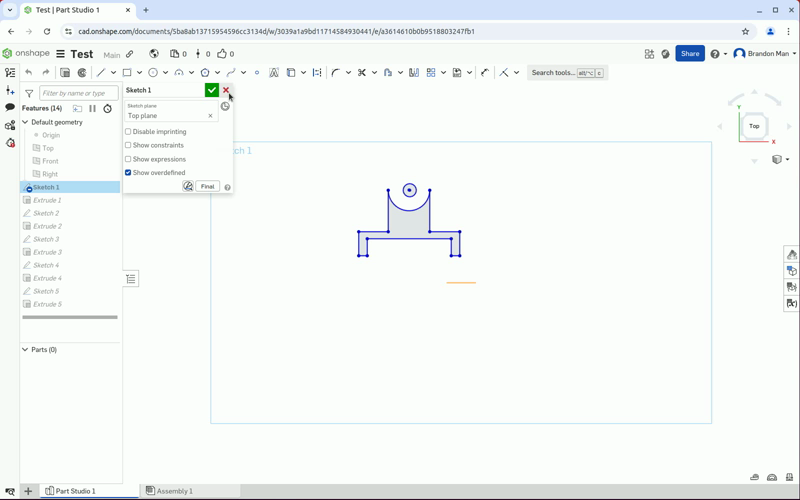
click(229, 92)
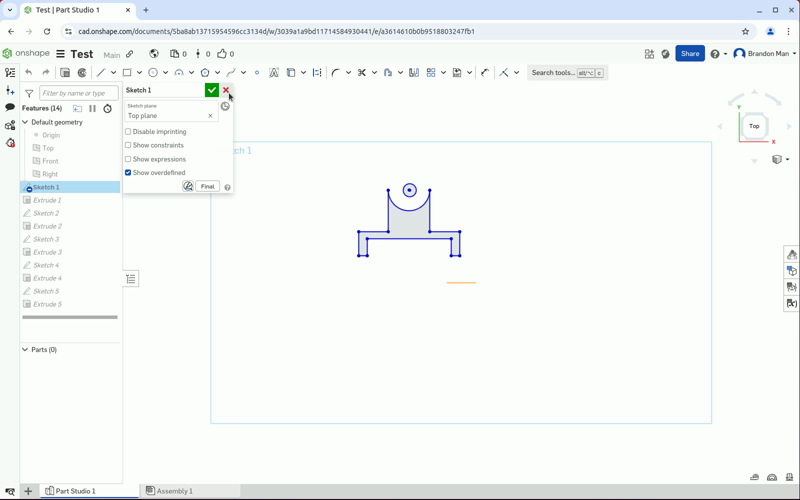
key(shift+s)
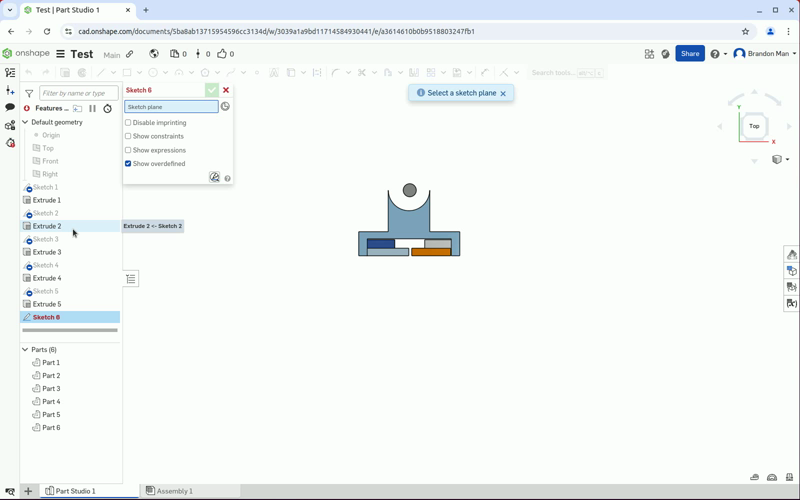
scroll(3)
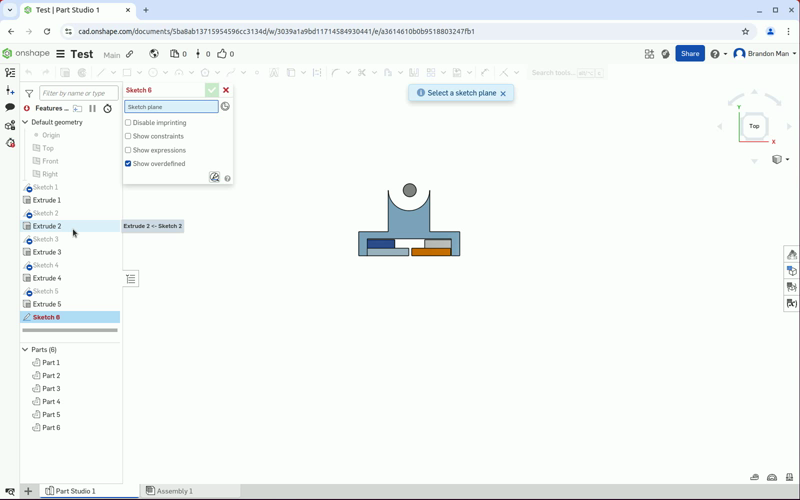
mouse_move(73, 150)
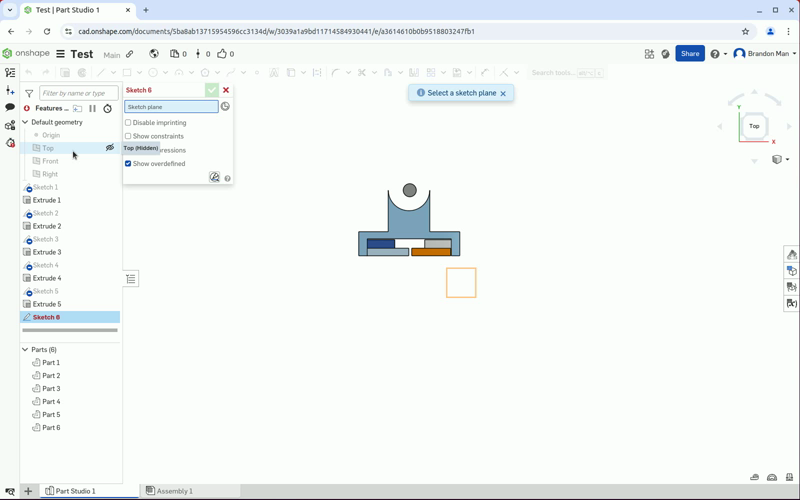
click(73, 150)
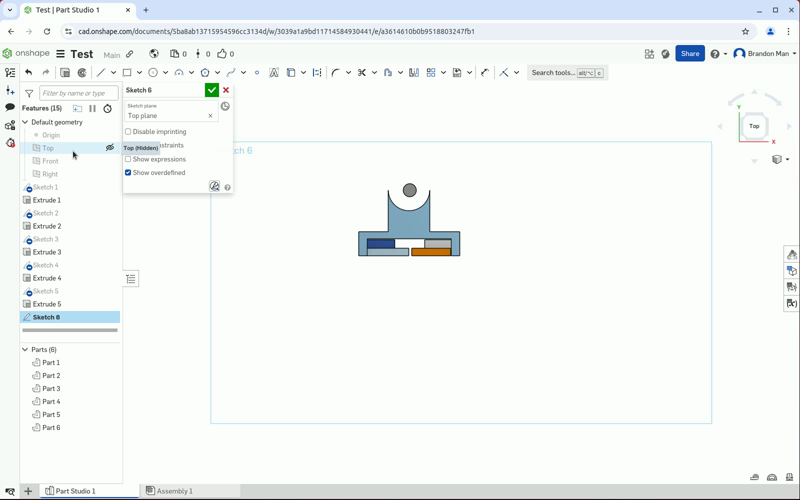
mouse_move(73, 352)
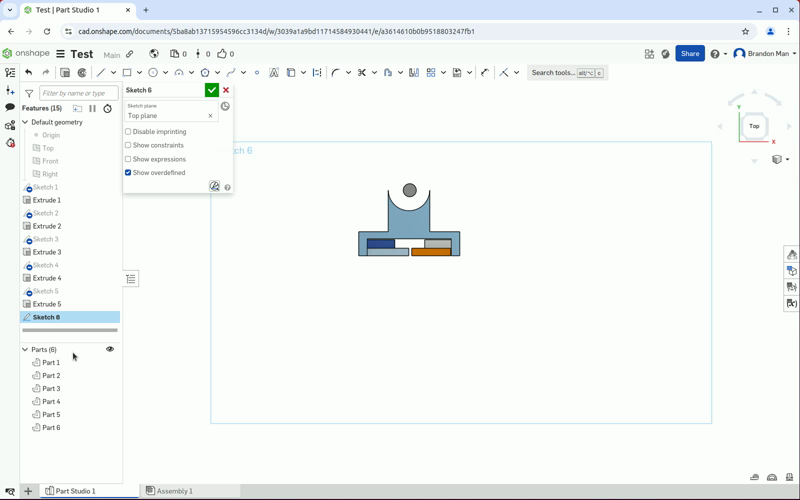
key(y)
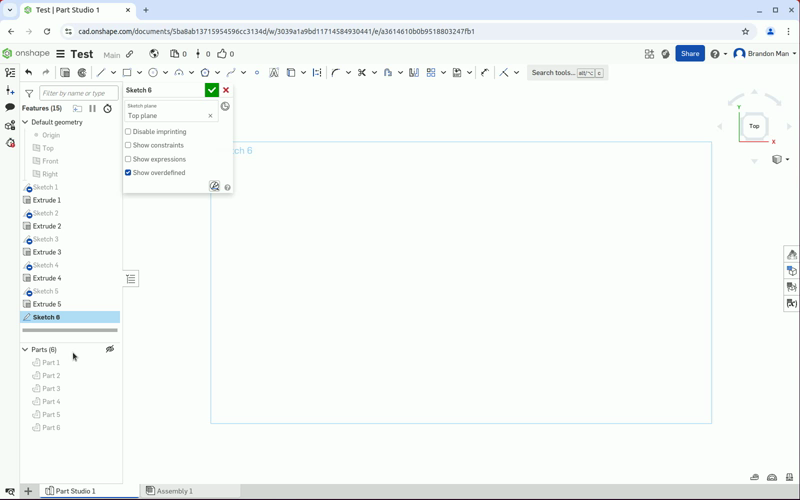
key(l)
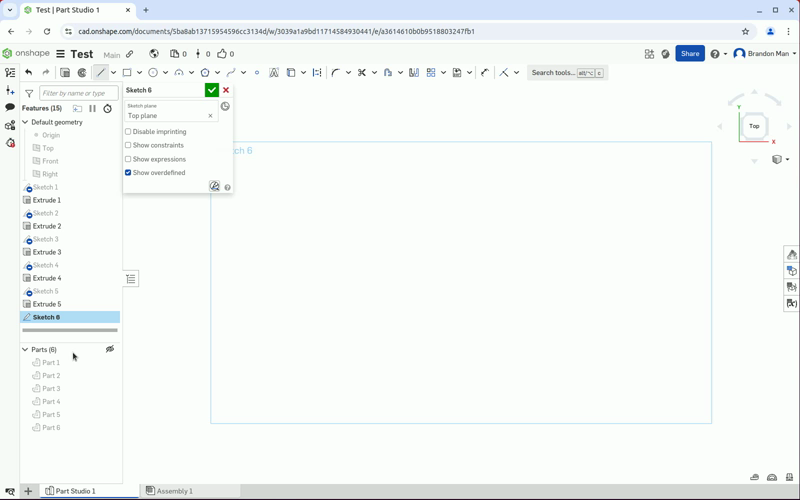
key_down(shift)
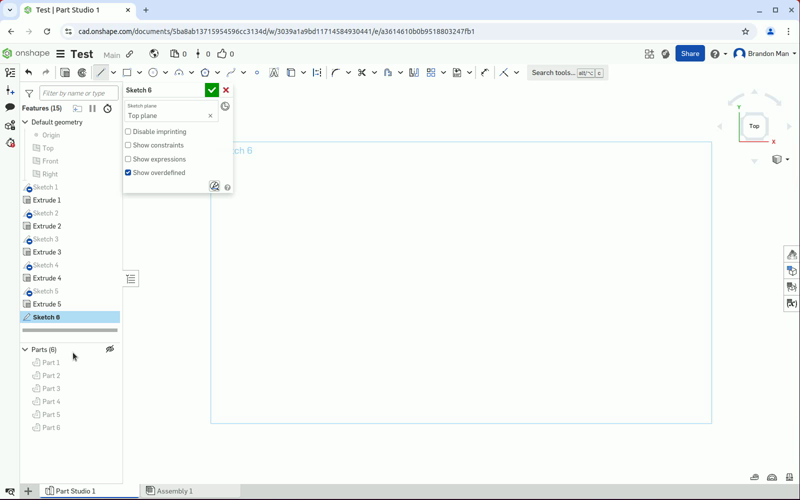
mouse_move(407, 255)
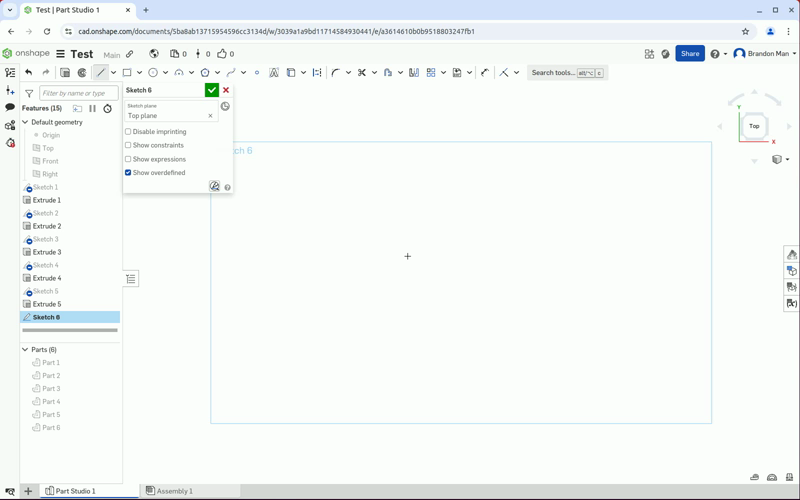
click(407, 255)
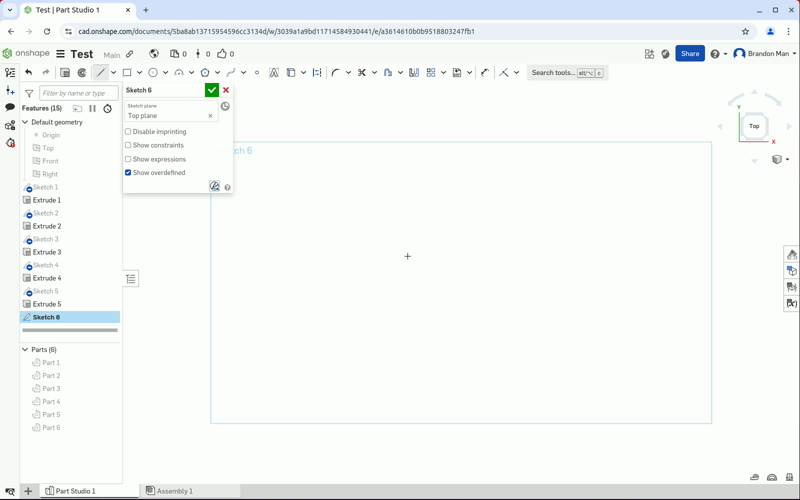
key_up(shift)
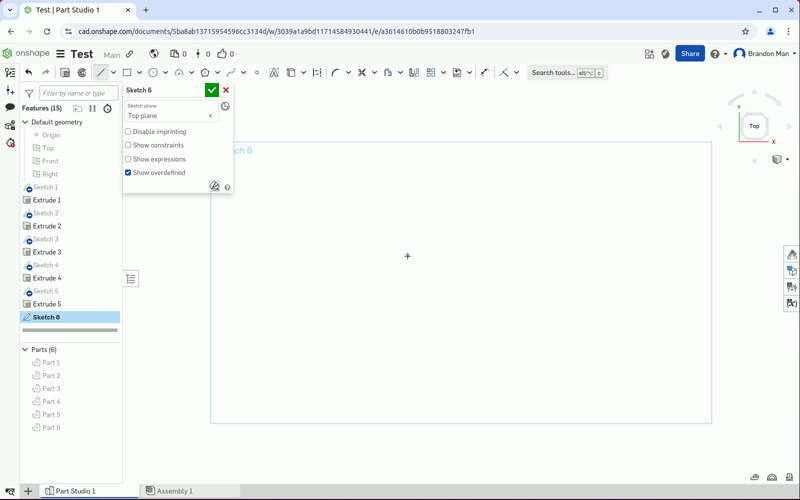
key_down(shift)
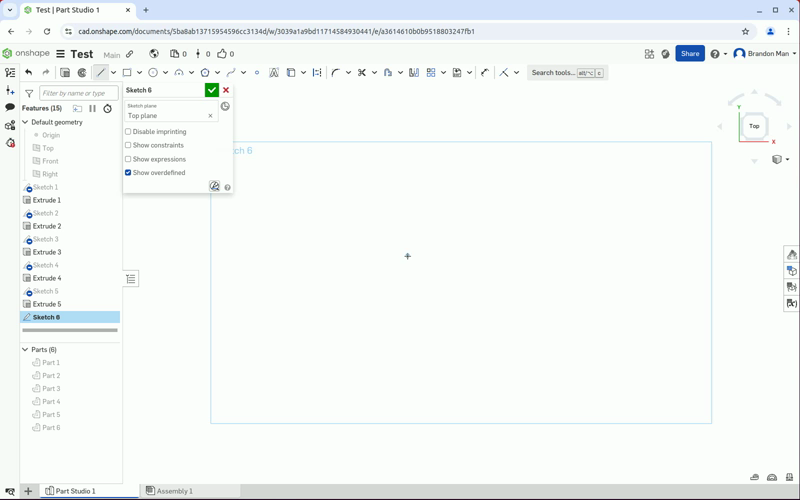
mouse_move(437, 255)
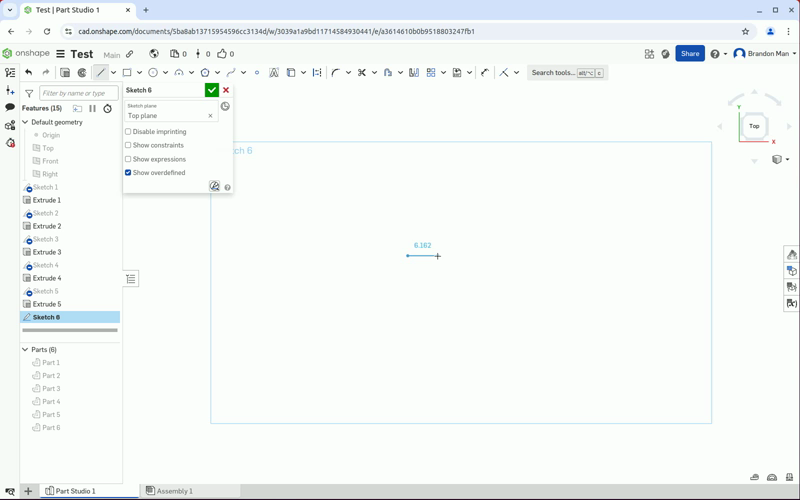
mouse_move(412, 255)
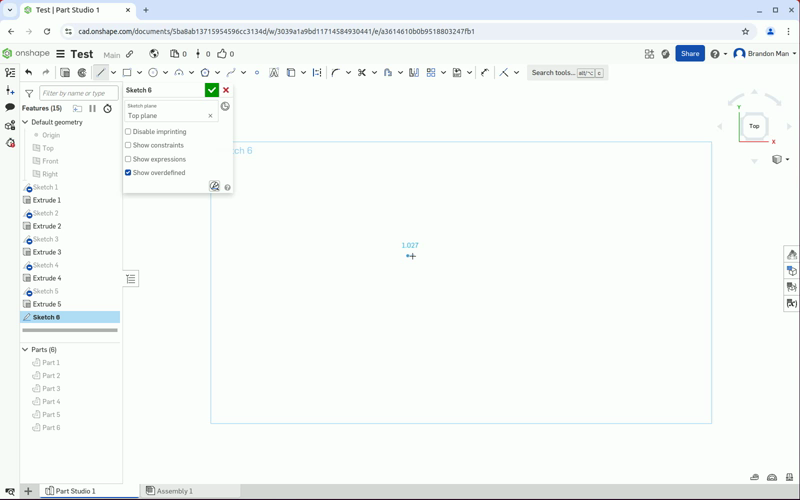
scroll(6)
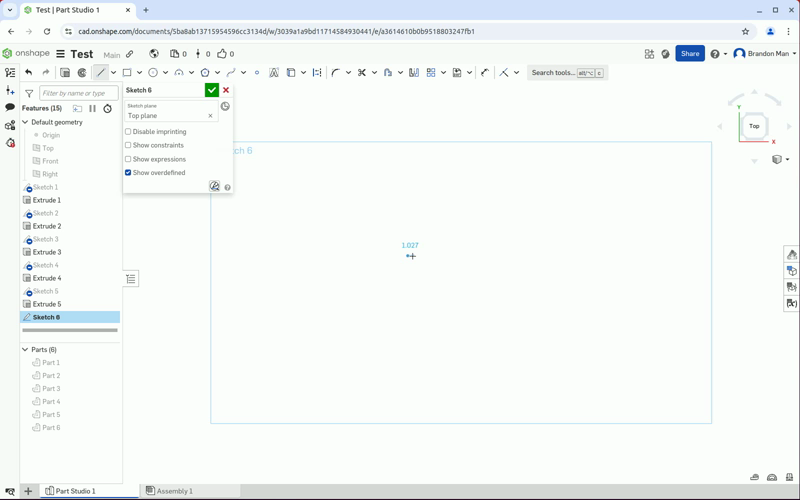
scroll(6)
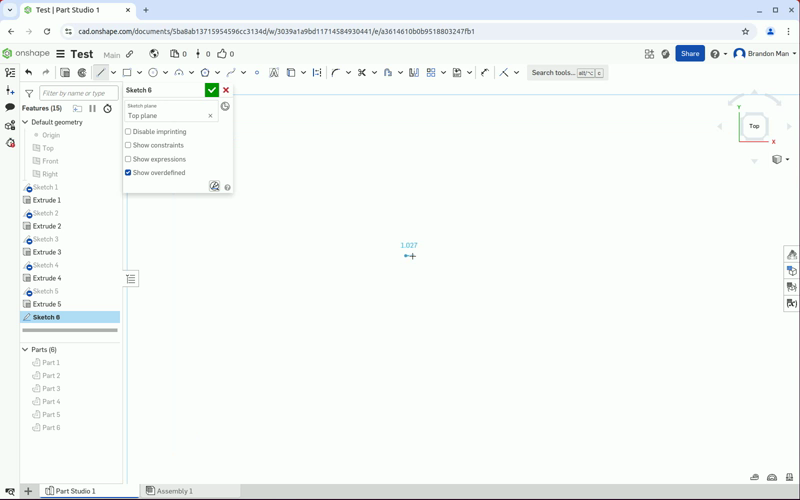
scroll(6)
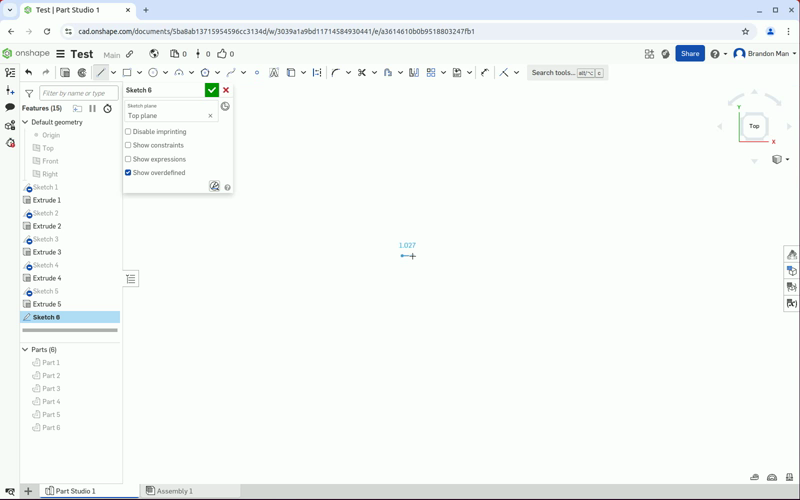
scroll(6)
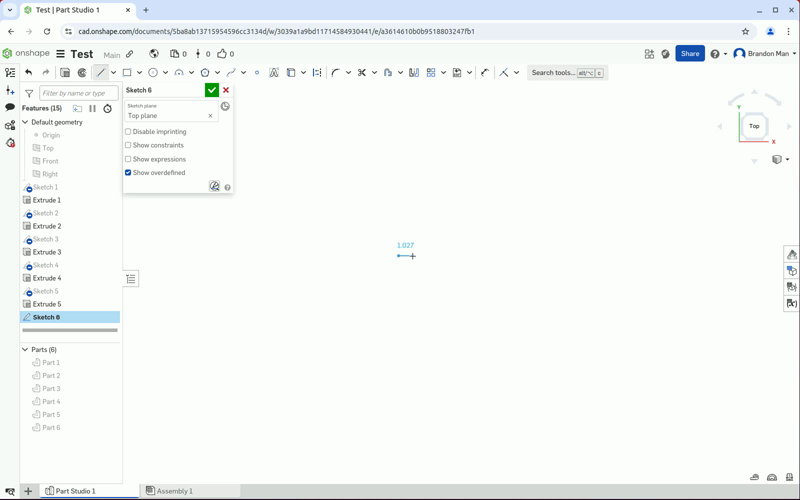
scroll(6)
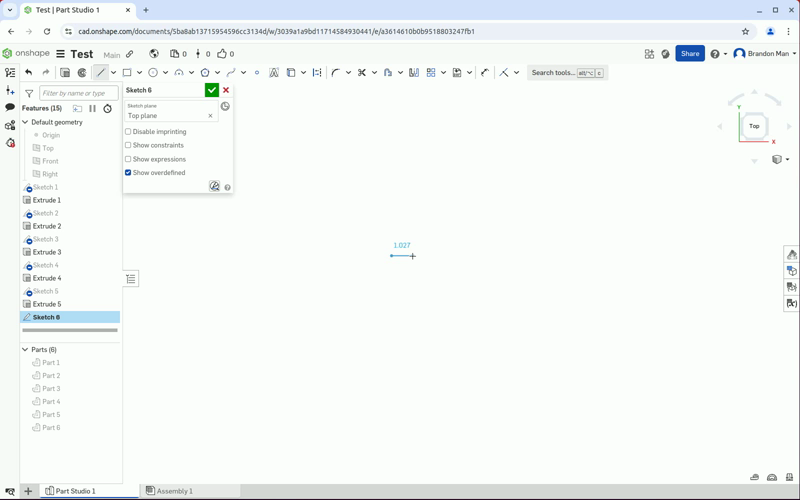
scroll(6)
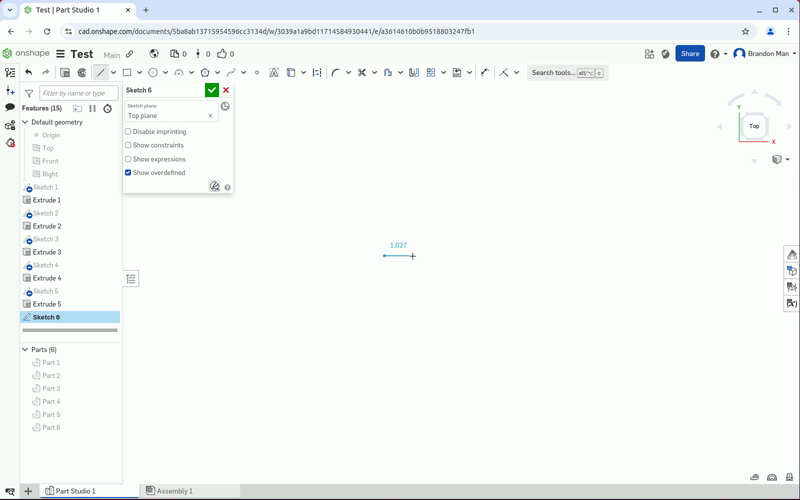
scroll(6)
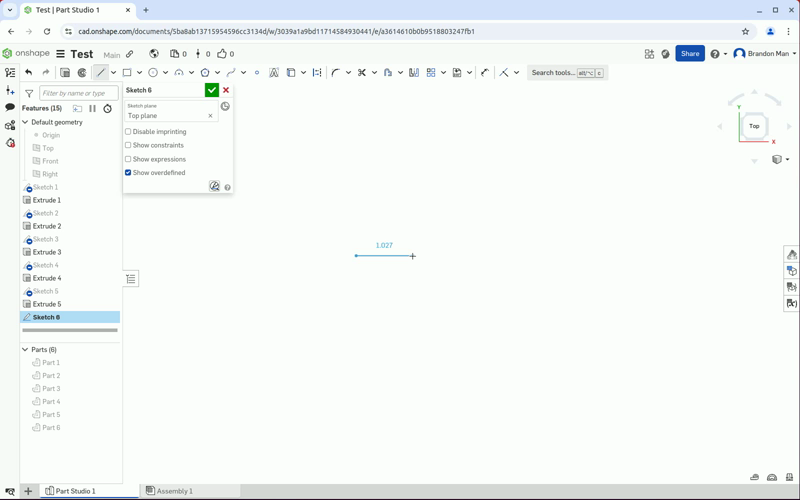
click(412, 255)
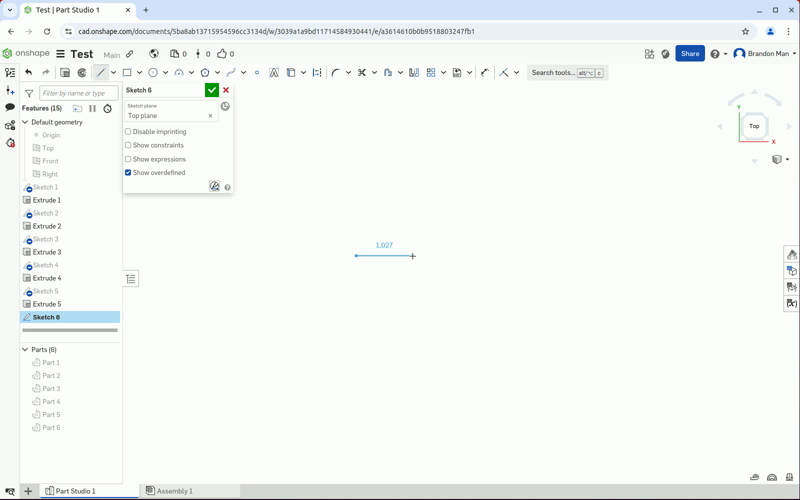
scroll(-6)
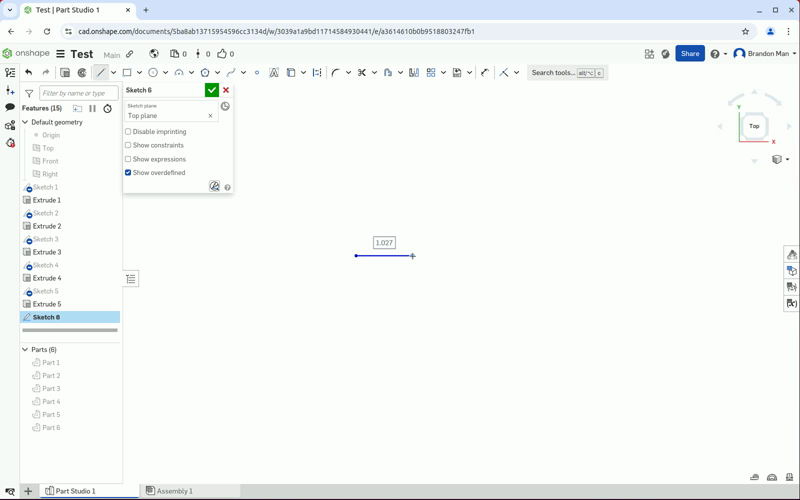
scroll(-6)
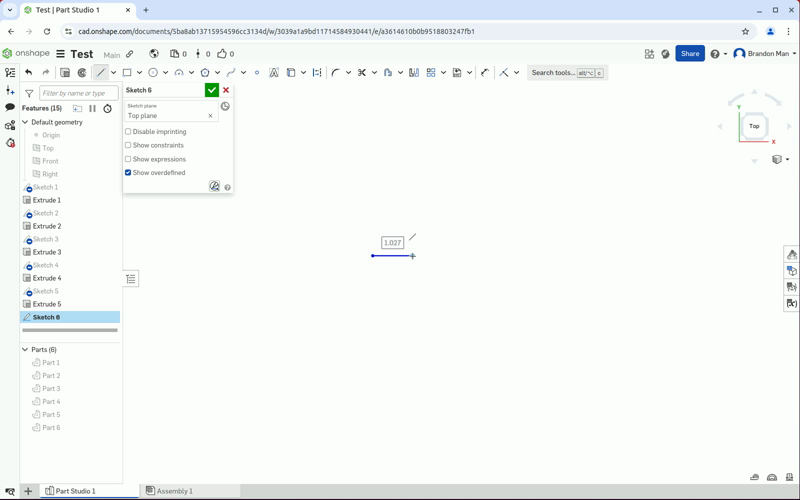
scroll(-6)
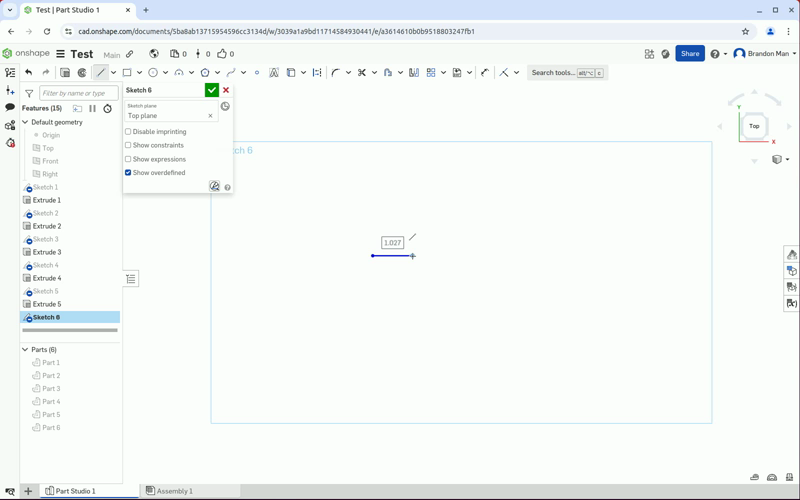
scroll(-6)
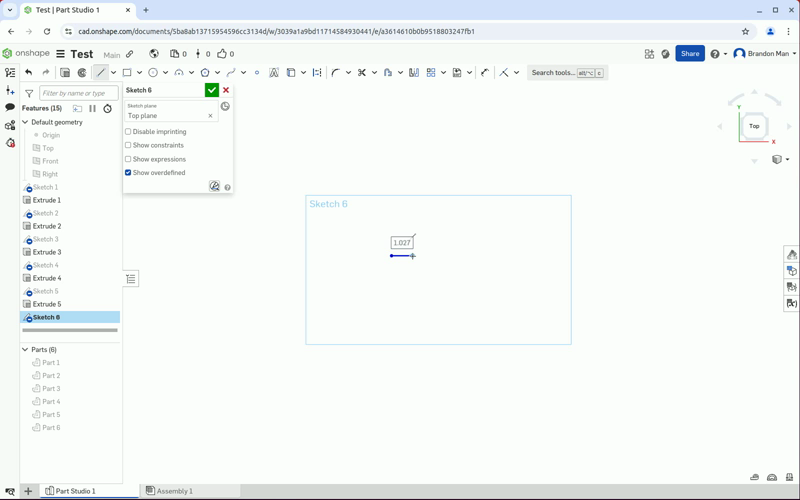
scroll(-6)
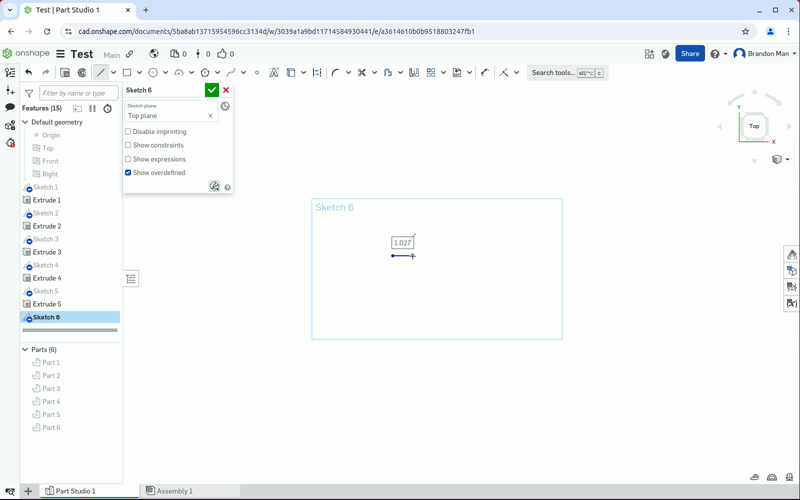
scroll(-6)
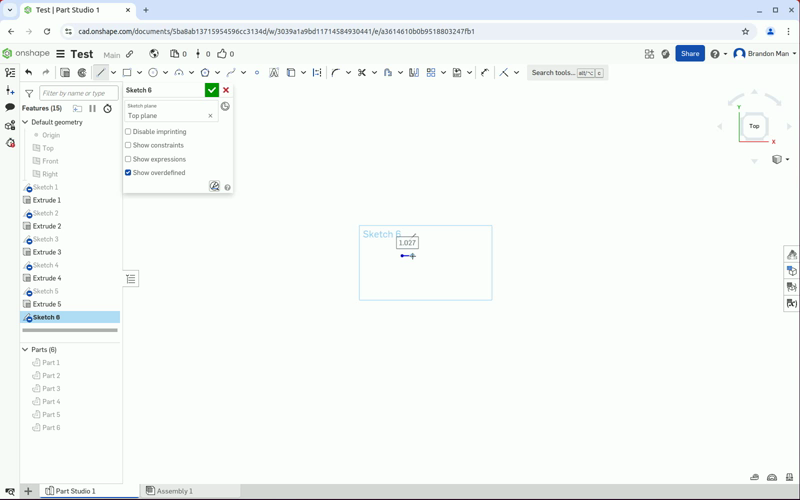
scroll(-6)
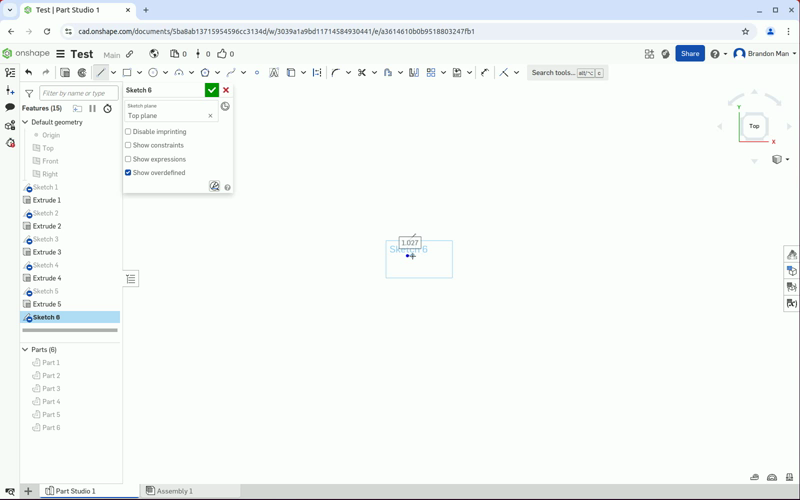
key_up(shift)
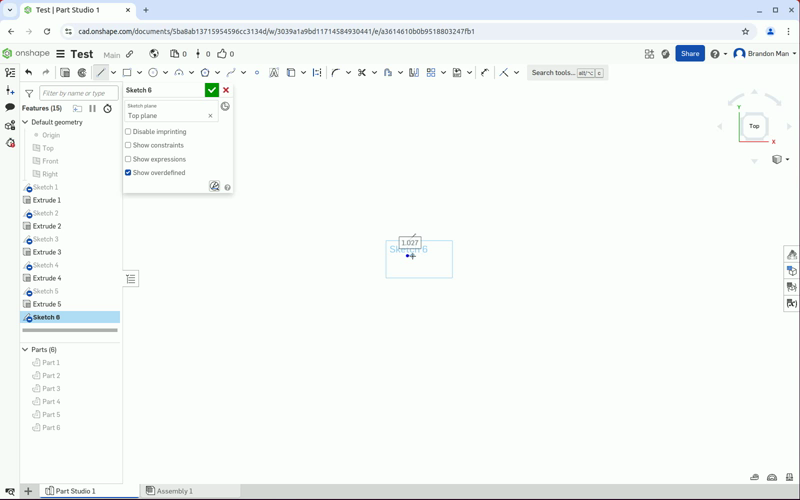
key_down(shift)
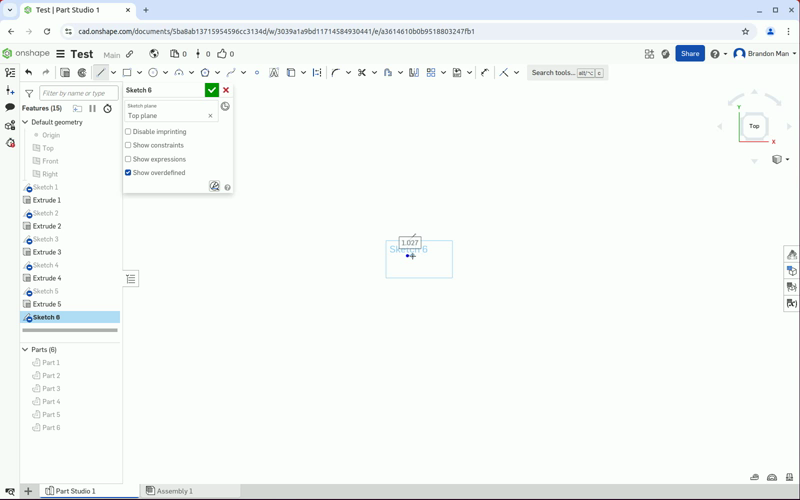
mouse_move(442, 255)
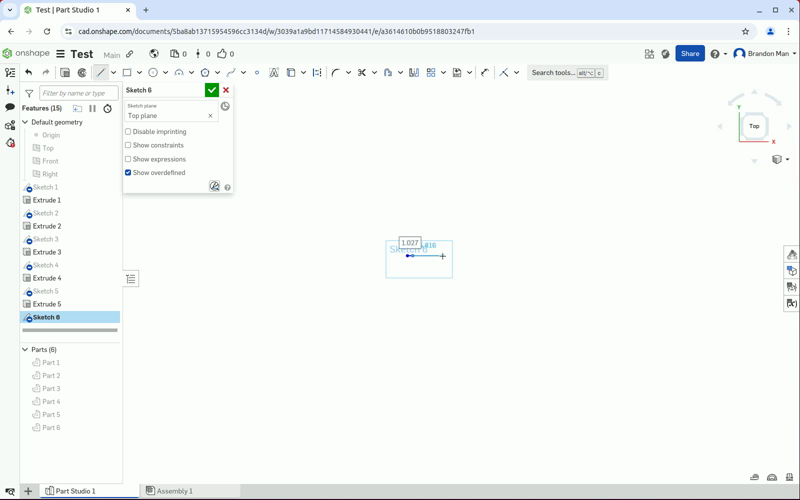
mouse_move(412, 247)
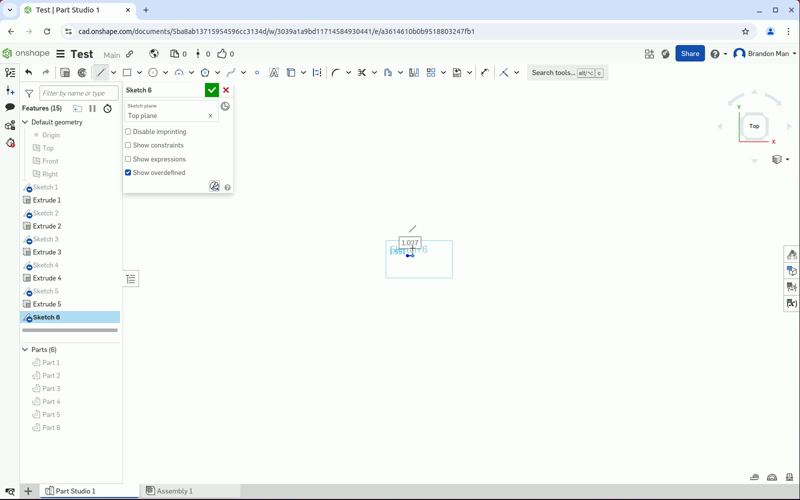
click(412, 247)
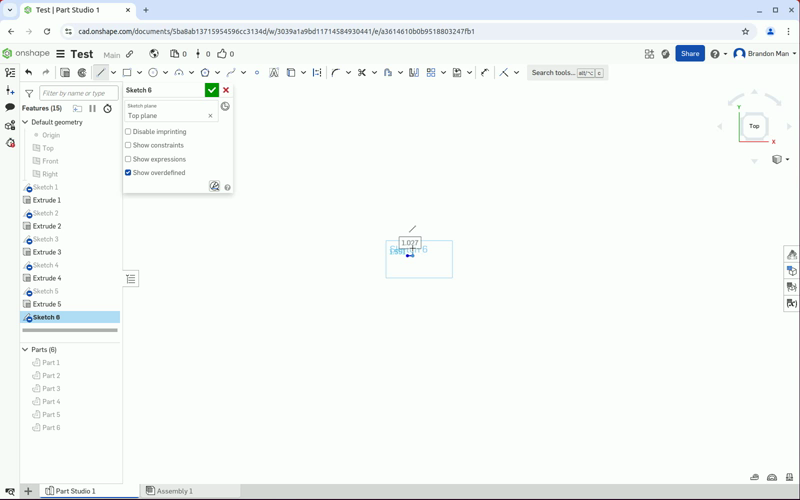
key_up(shift)
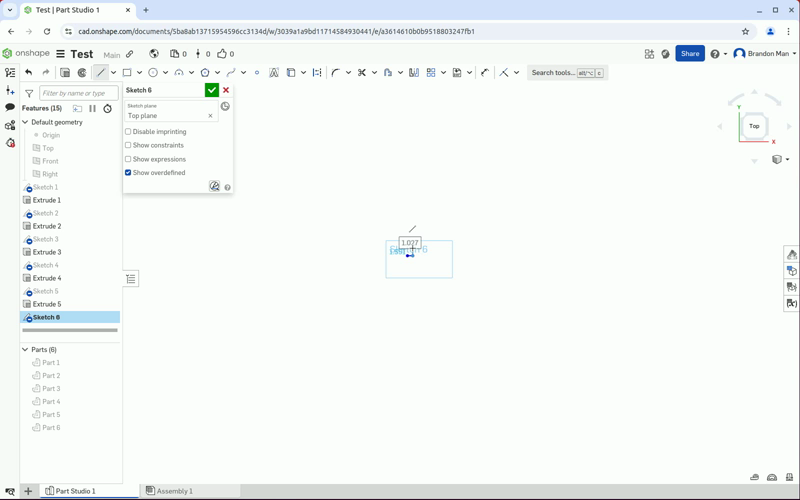
key_down(shift)
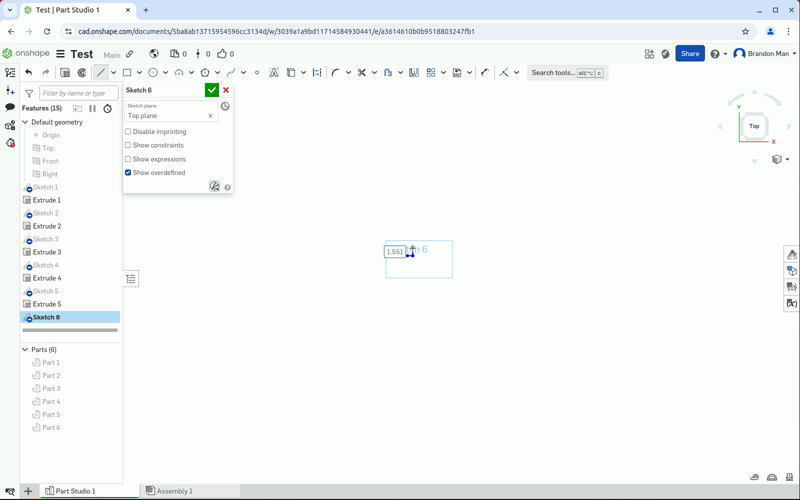
mouse_move(442, 247)
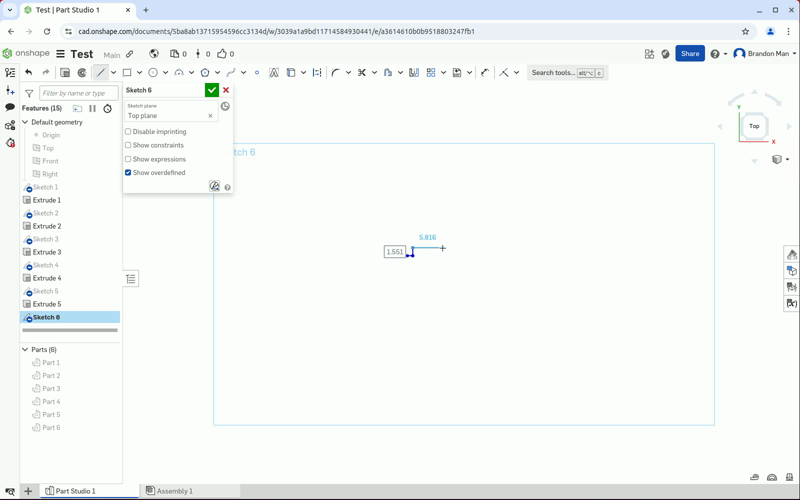
mouse_move(407, 247)
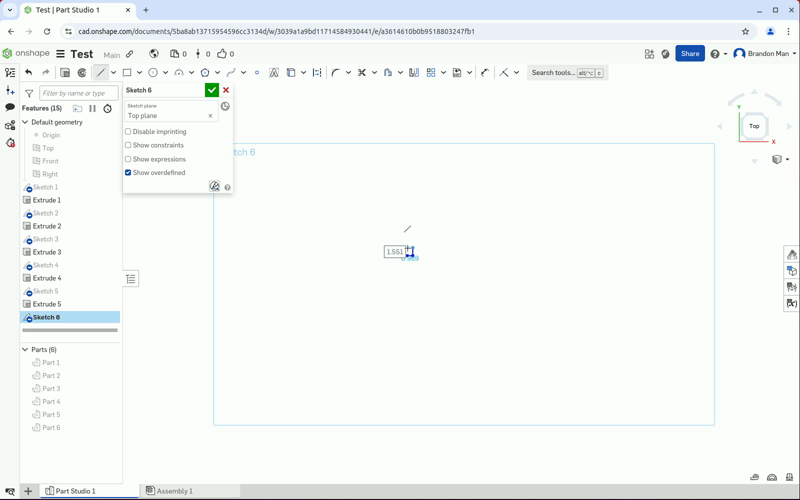
scroll(6)
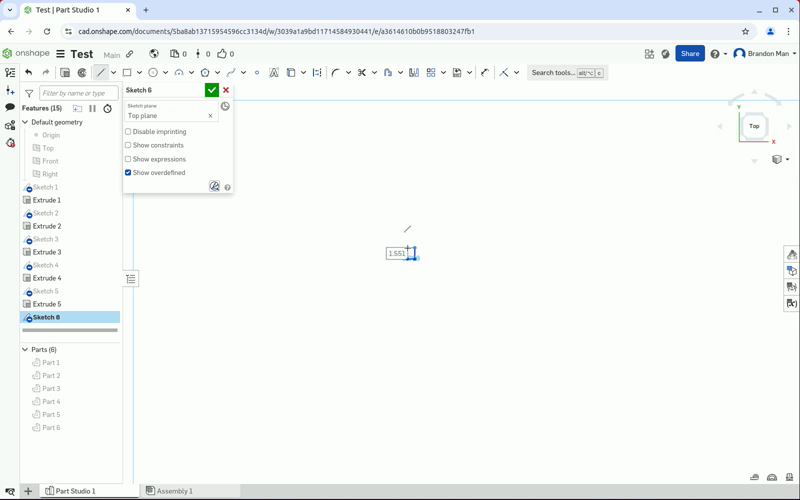
scroll(6)
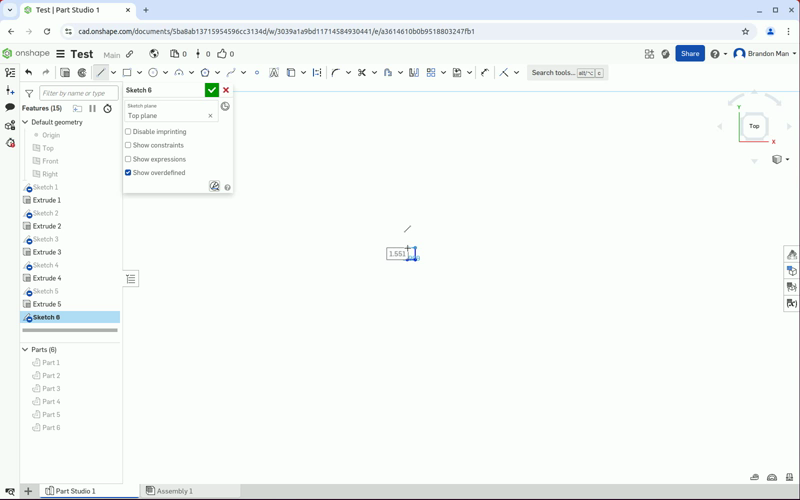
scroll(6)
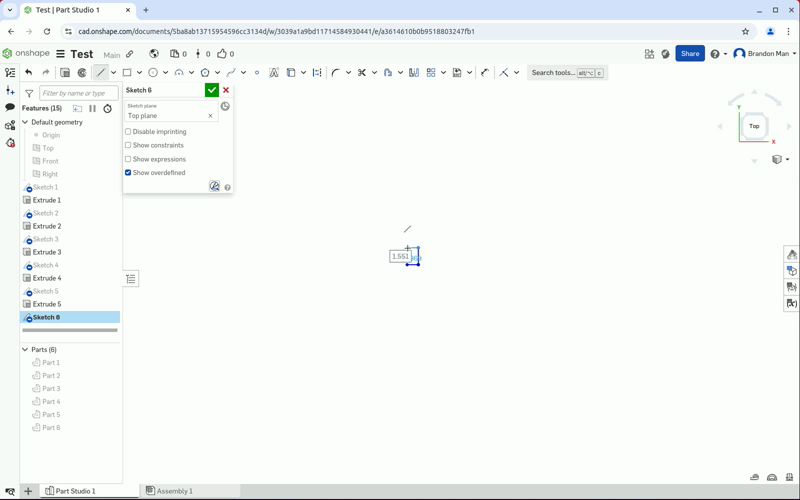
scroll(6)
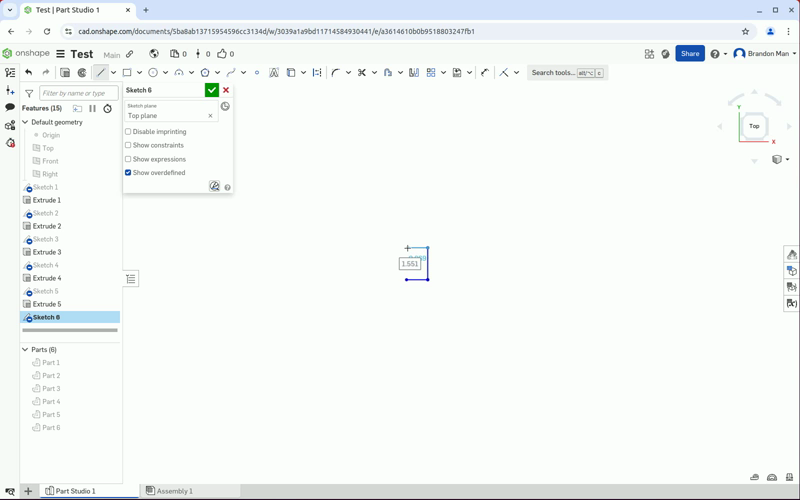
scroll(6)
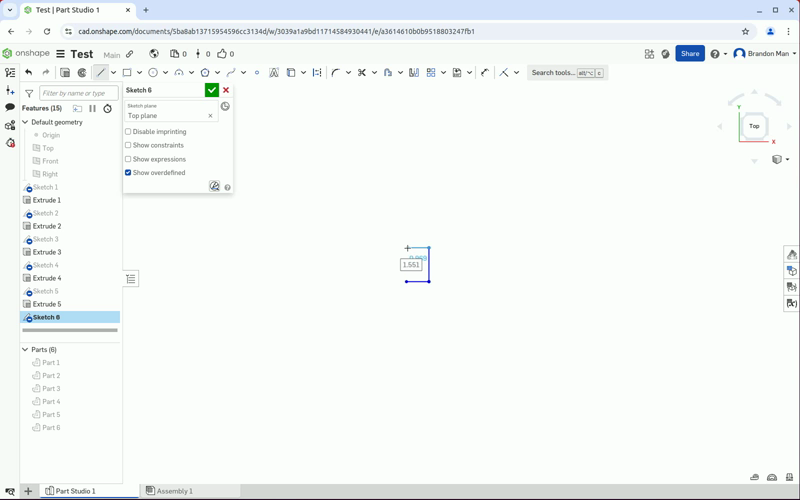
scroll(6)
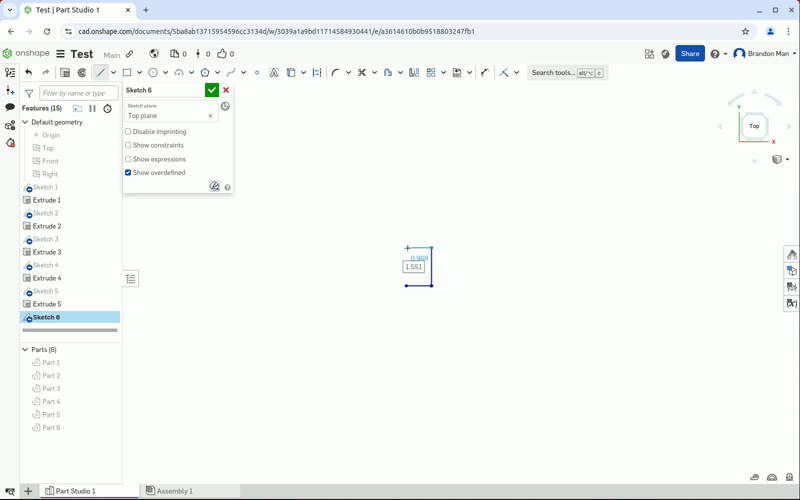
scroll(6)
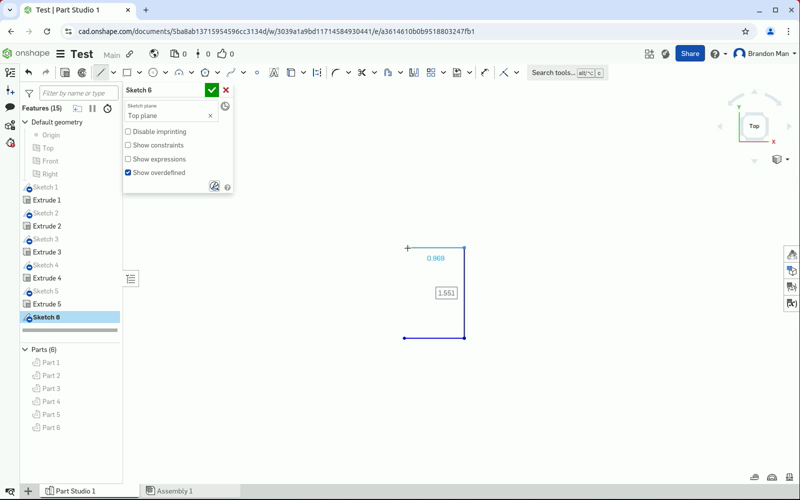
click(407, 247)
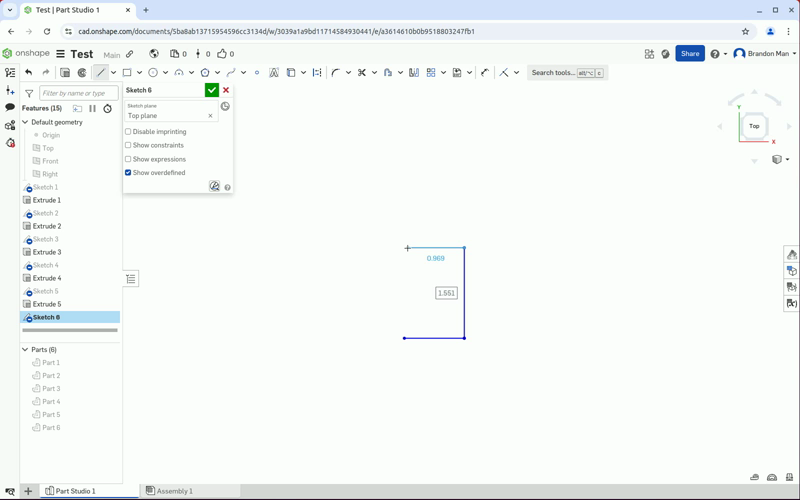
scroll(-6)
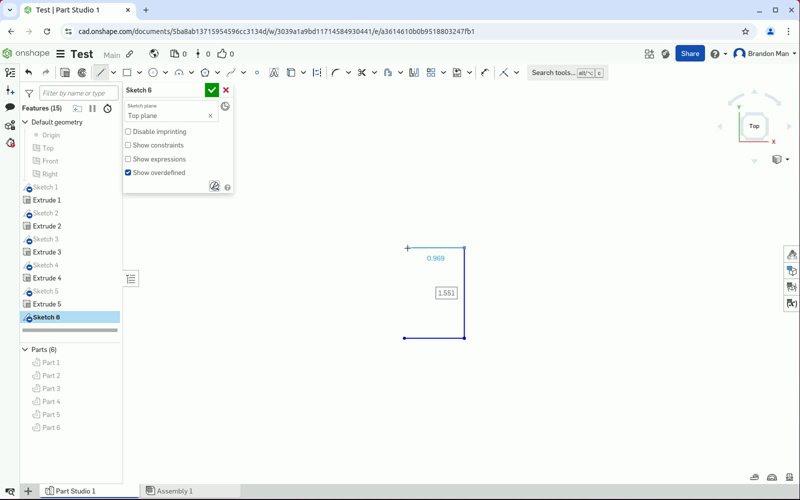
scroll(-6)
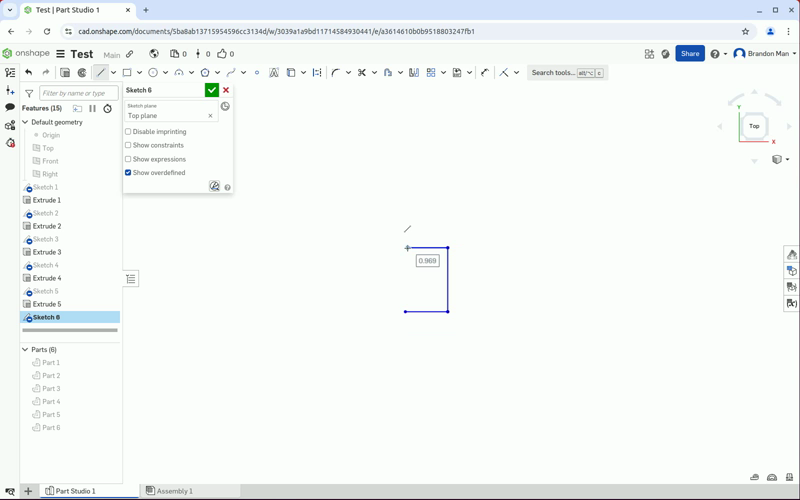
scroll(-6)
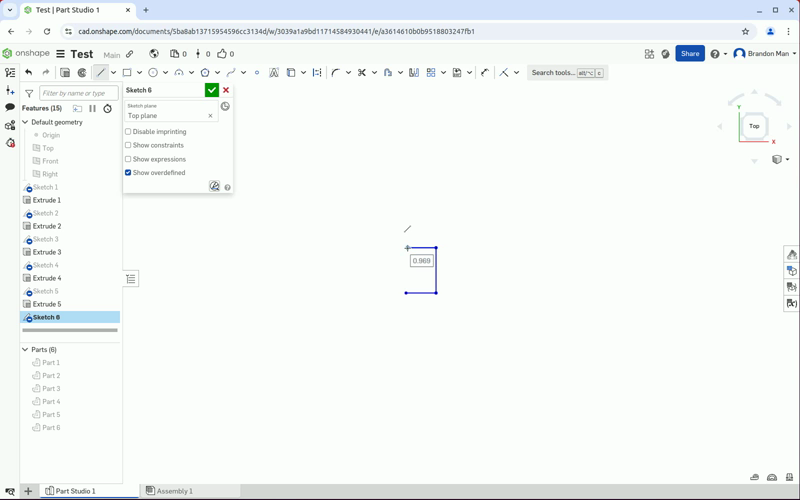
scroll(-6)
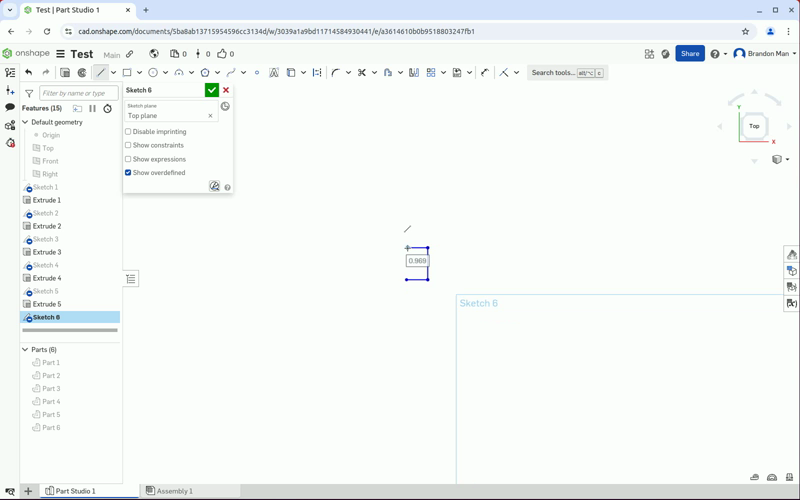
scroll(-6)
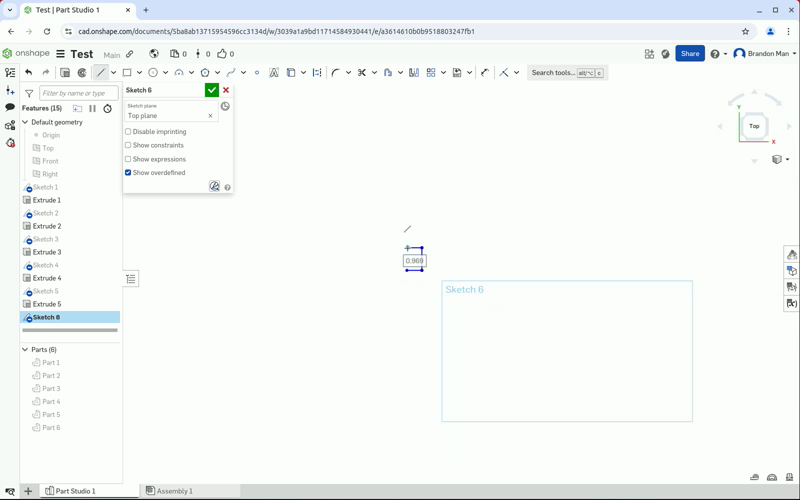
scroll(-6)
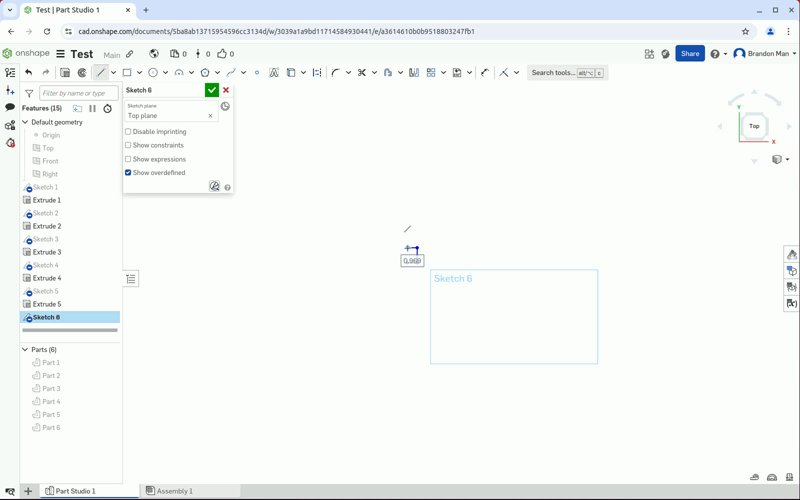
scroll(-6)
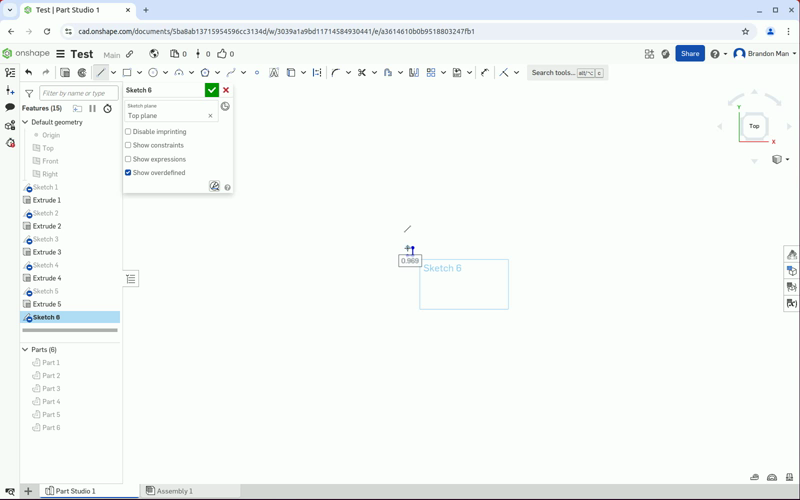
key_up(shift)
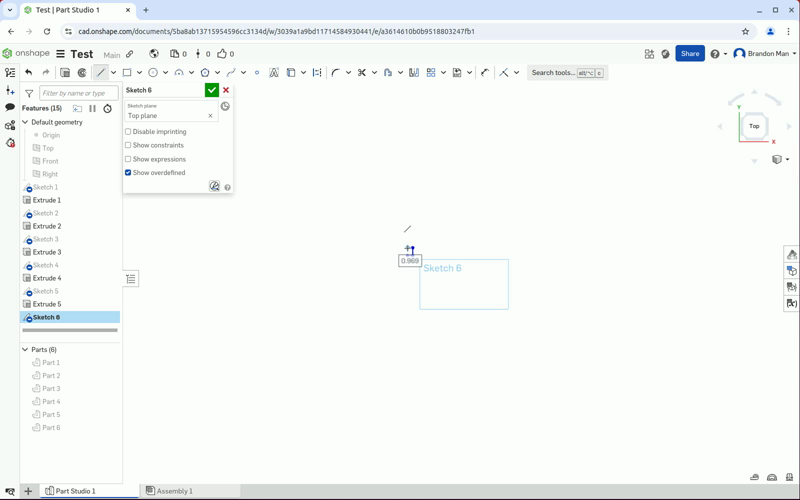
mouse_move(437, 247)
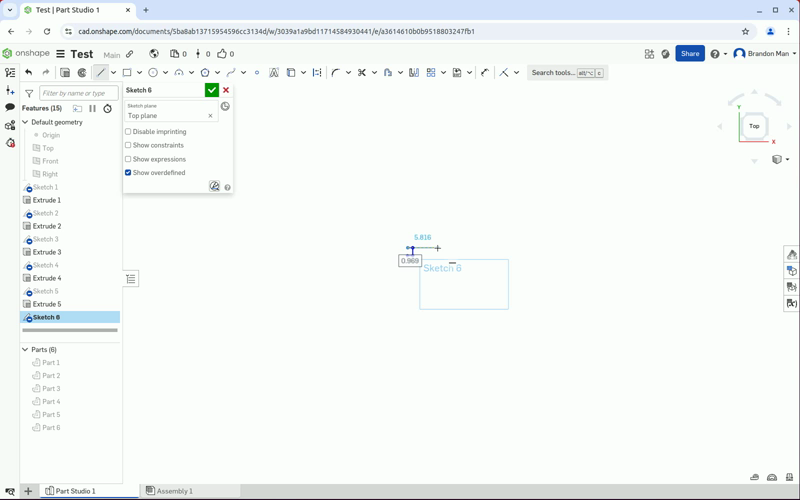
key_down(shift)
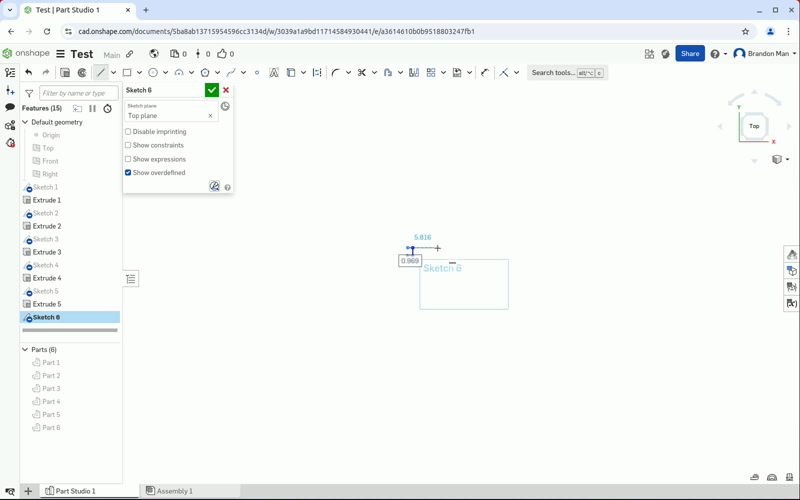
mouse_move(407, 255)
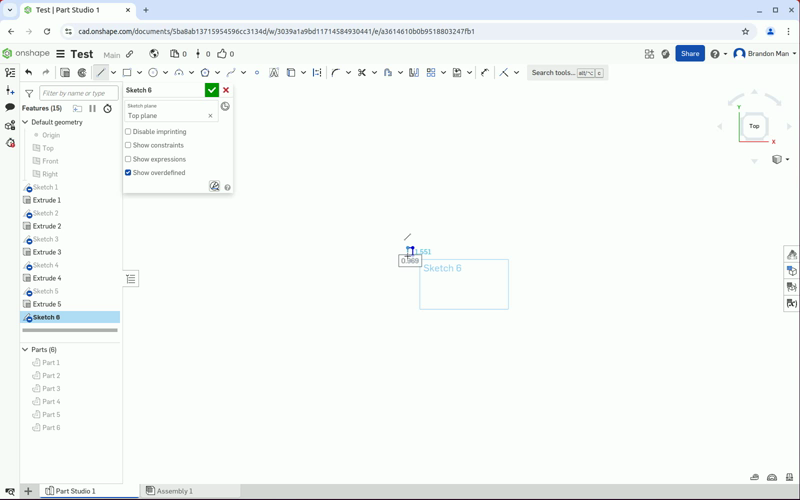
key_up(shift)
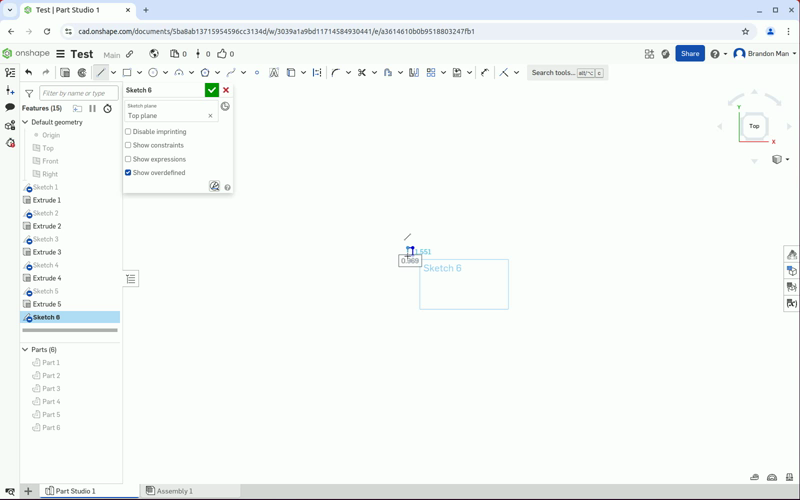
click(407, 255)
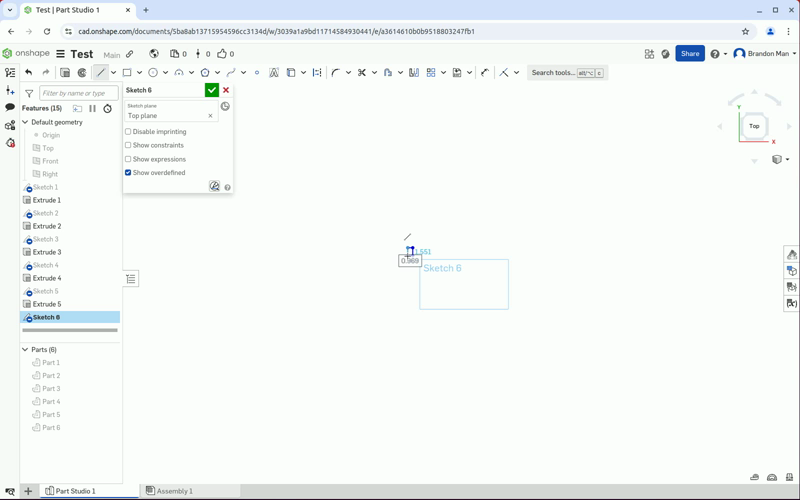
key(esc)
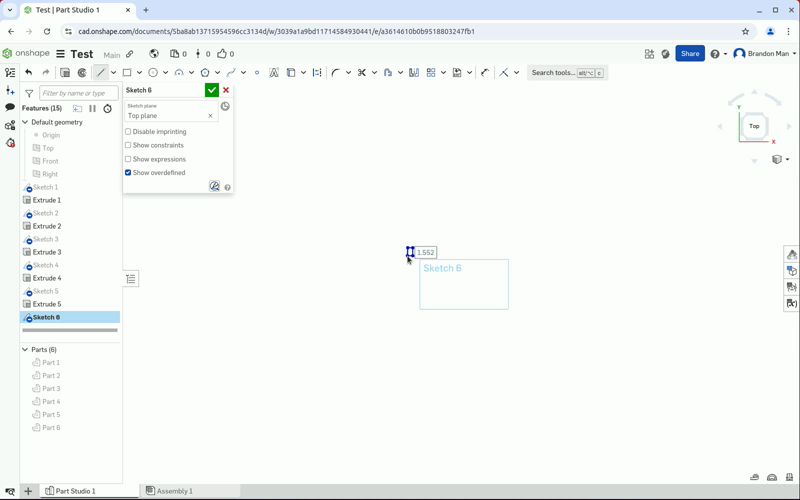
mouse_move(411, 251)
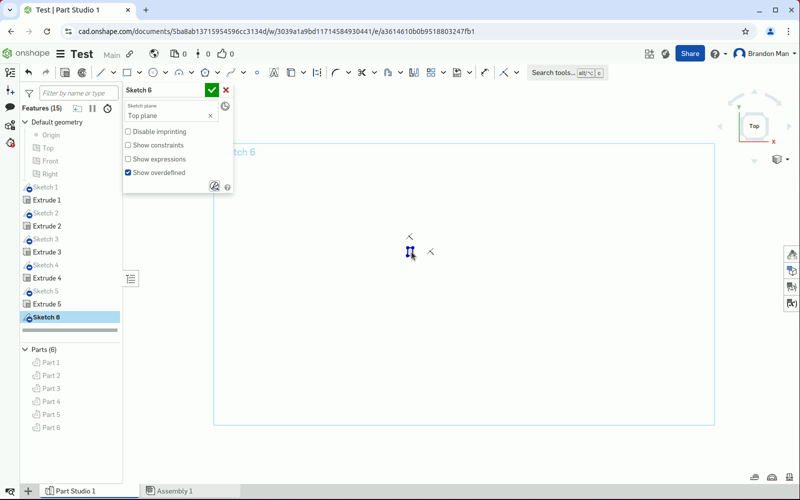
scroll(6)
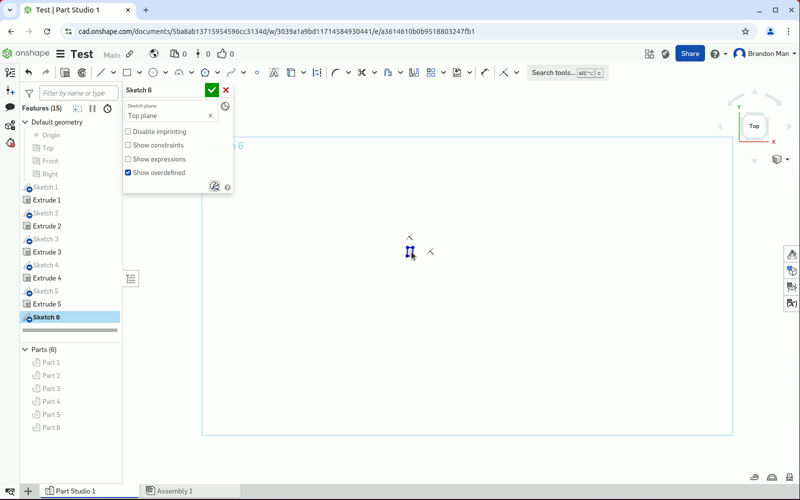
scroll(6)
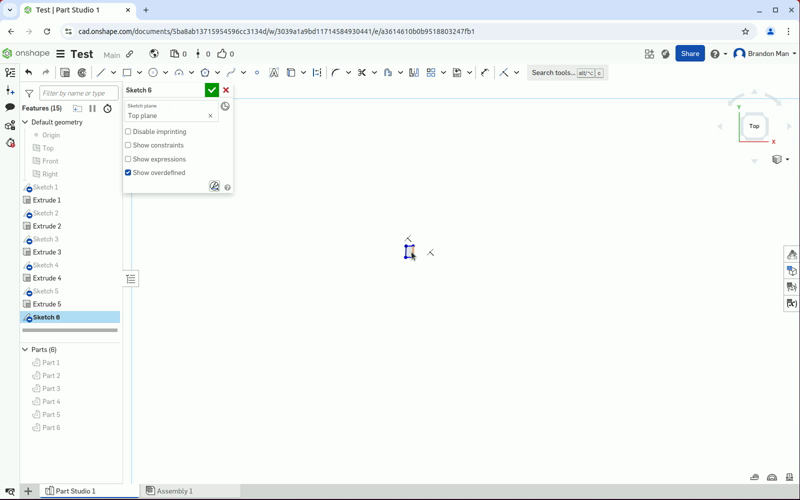
scroll(6)
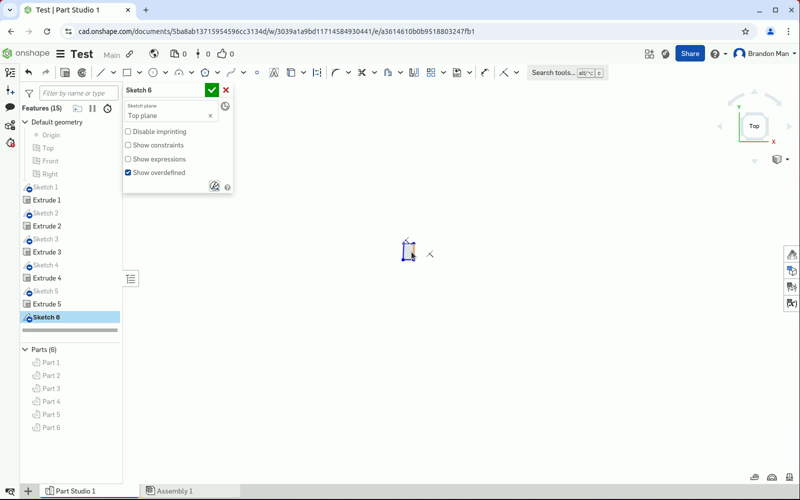
scroll(6)
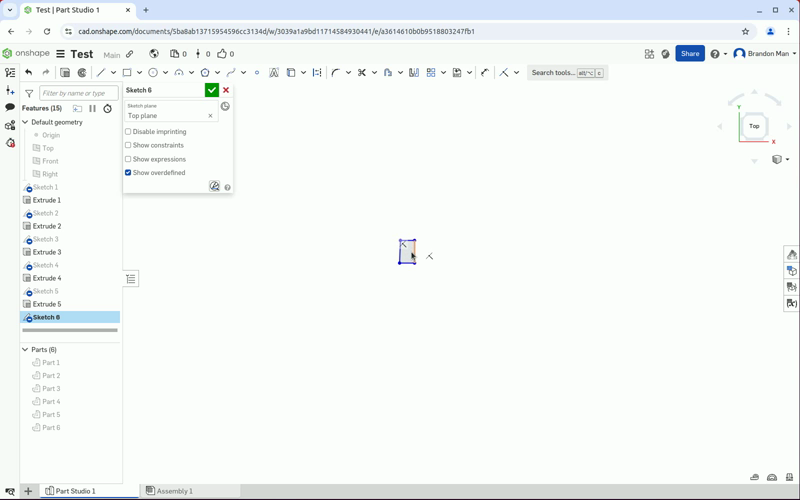
scroll(6)
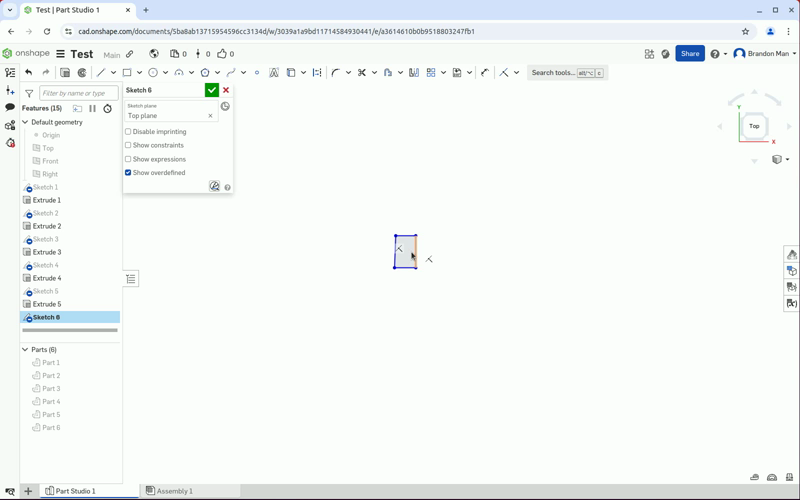
scroll(6)
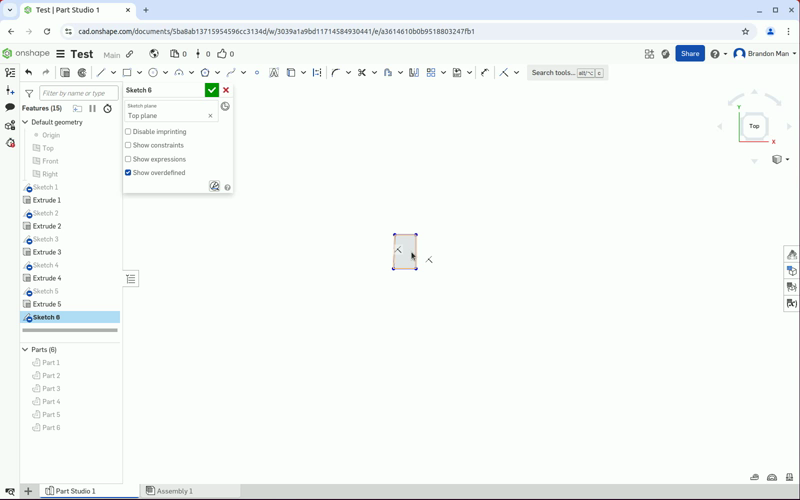
scroll(6)
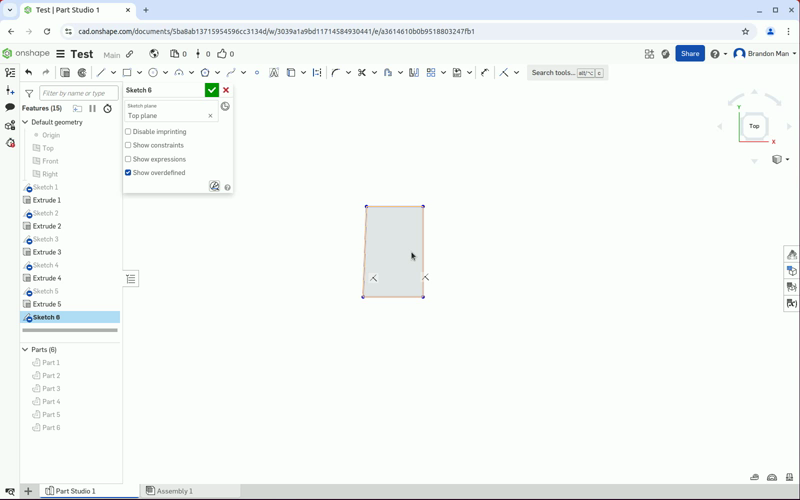
click(411, 251)
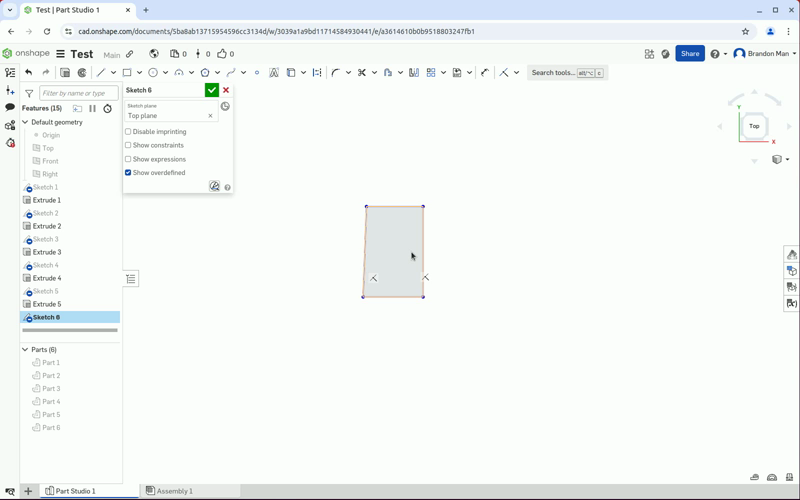
scroll(-6)
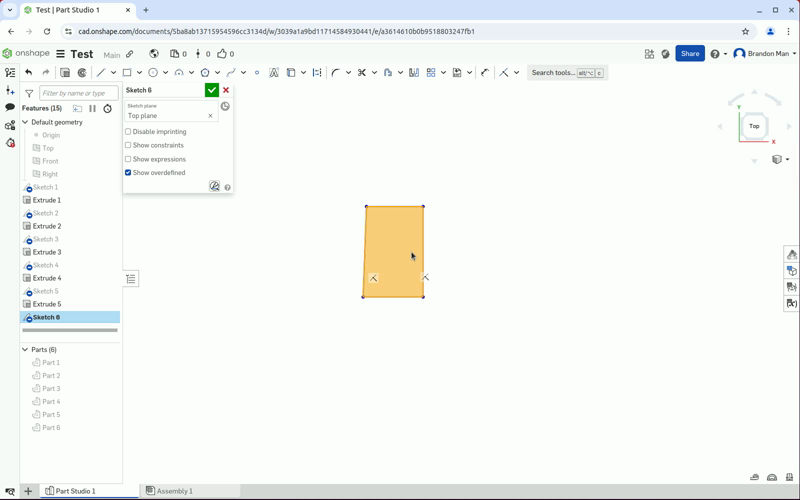
scroll(-6)
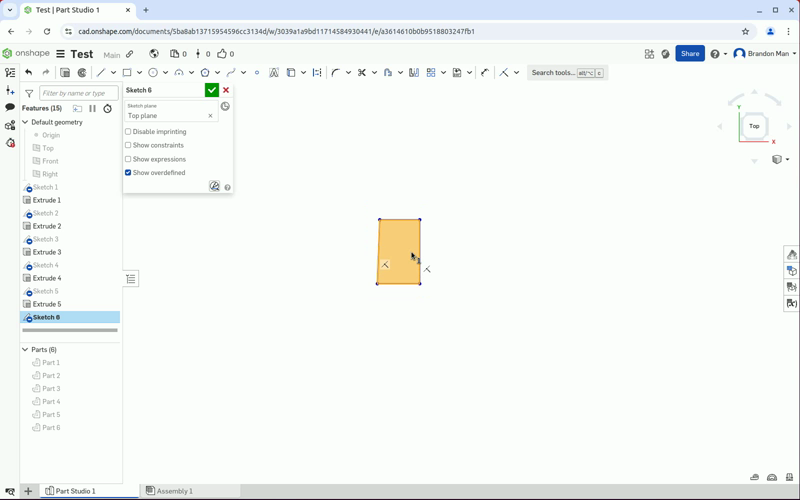
scroll(-6)
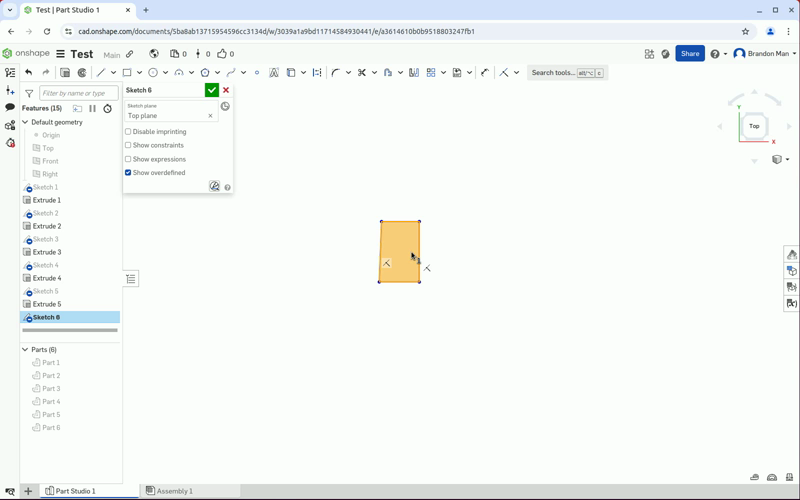
scroll(-6)
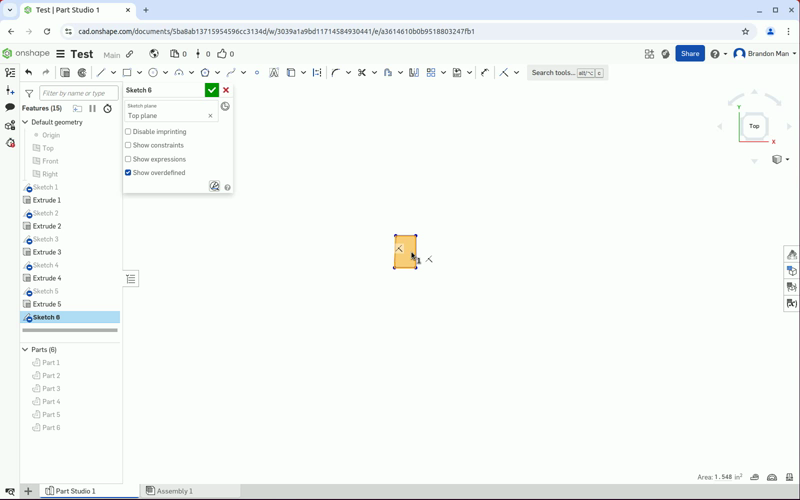
scroll(-6)
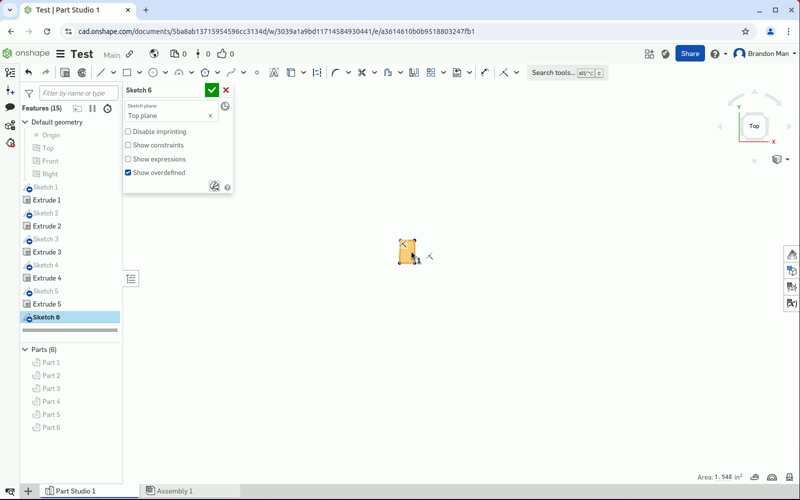
scroll(-6)
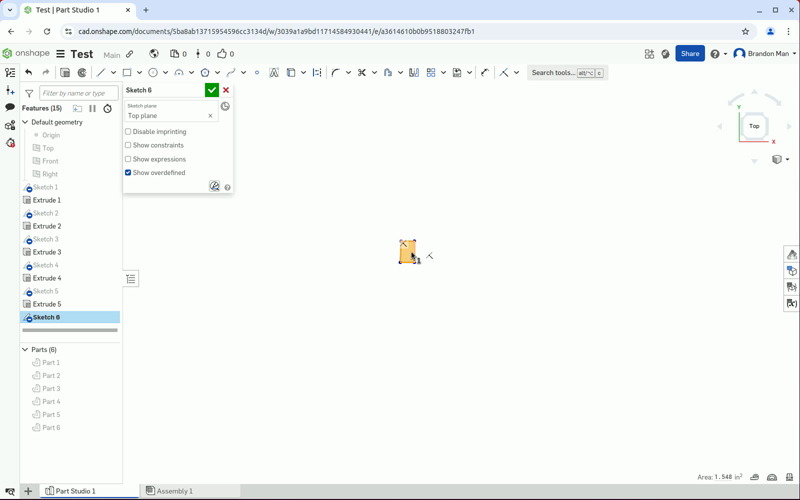
scroll(-6)
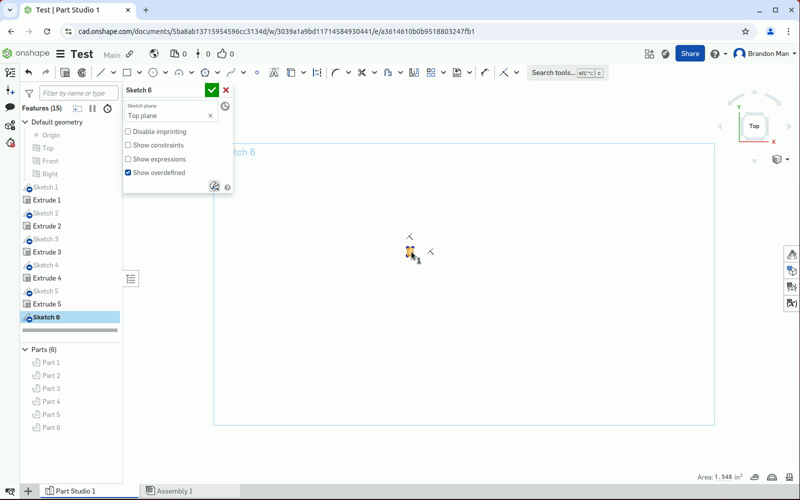
mouse_move(73, 352)
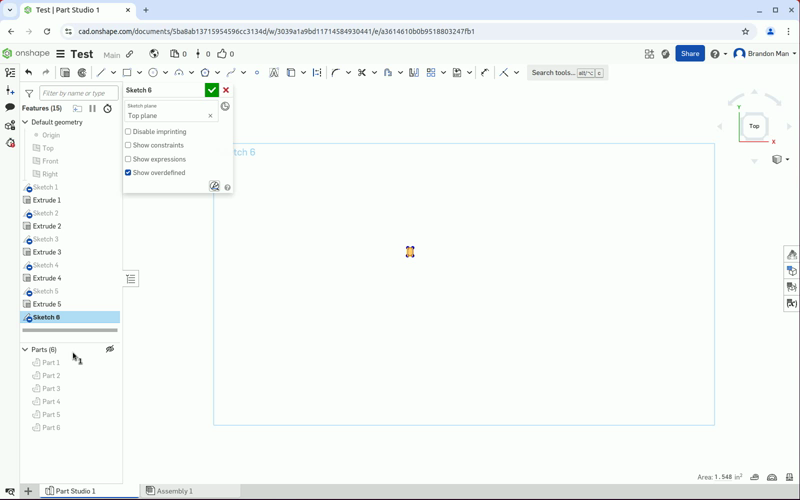
key(shift+y)
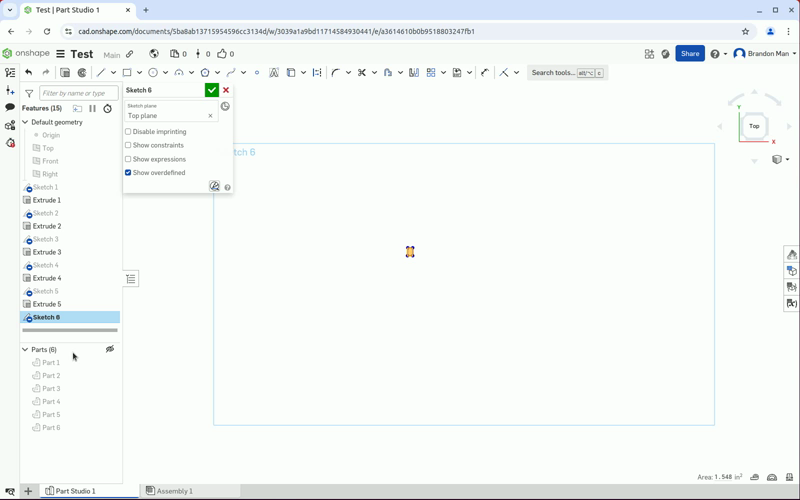
key(shift+e)
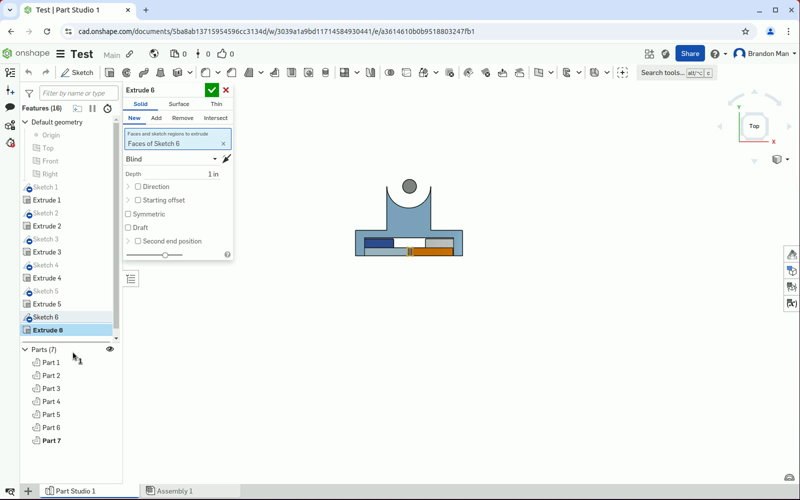
mouse_move(143, 106)
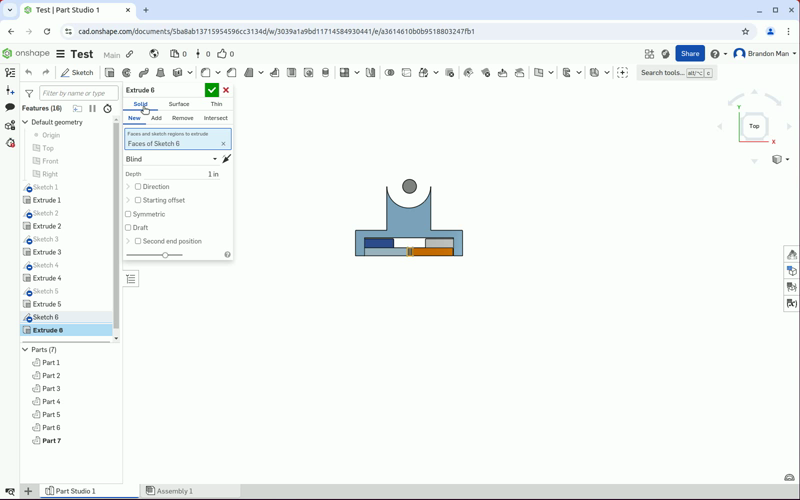
click(143, 106)
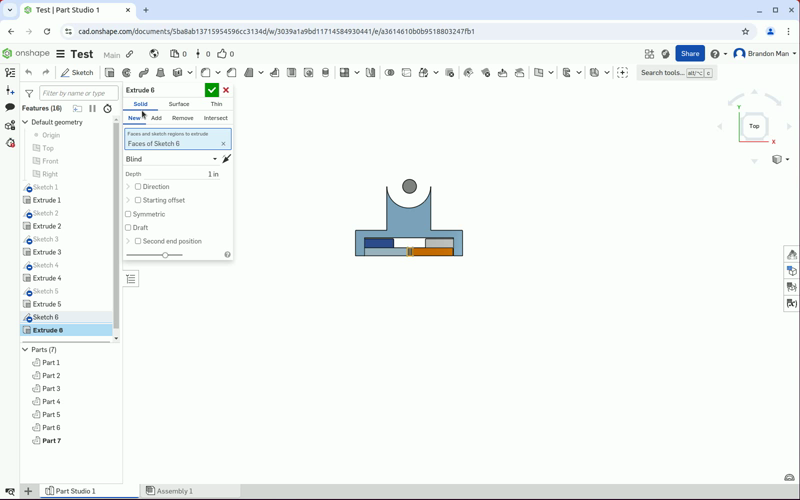
mouse_move(137, 120)
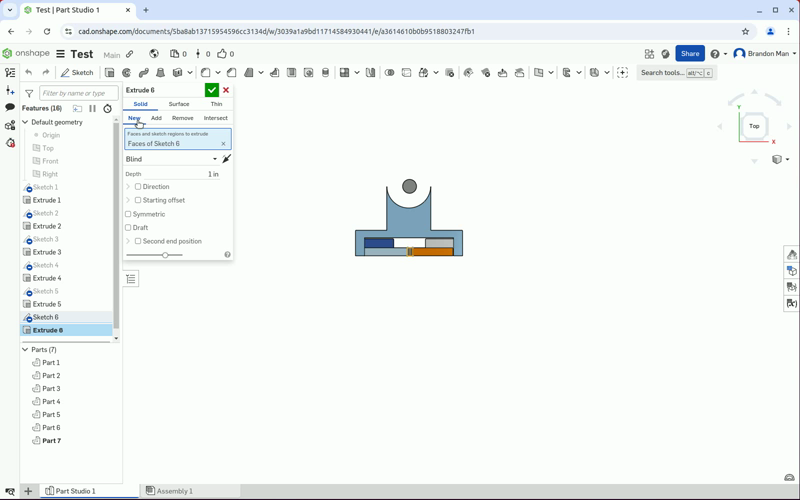
click(137, 120)
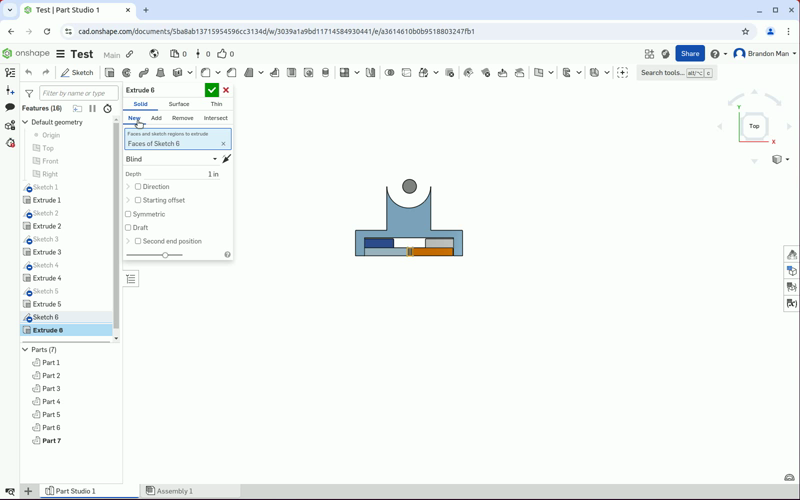
key(tab, 4)
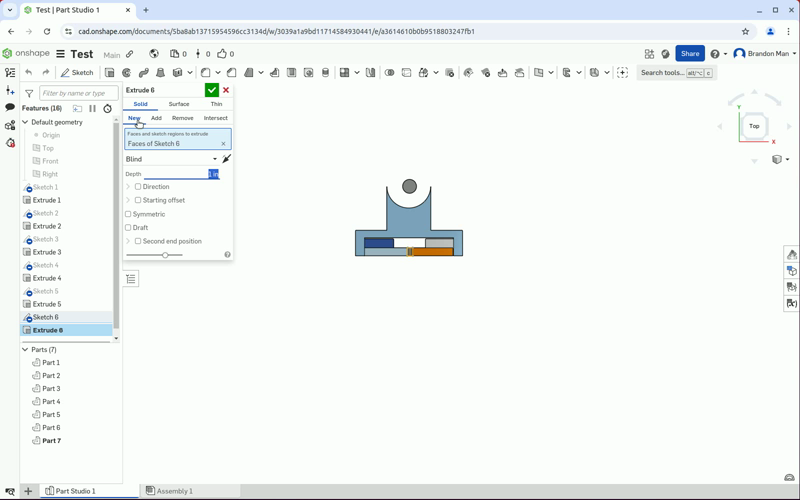
text(1.444)
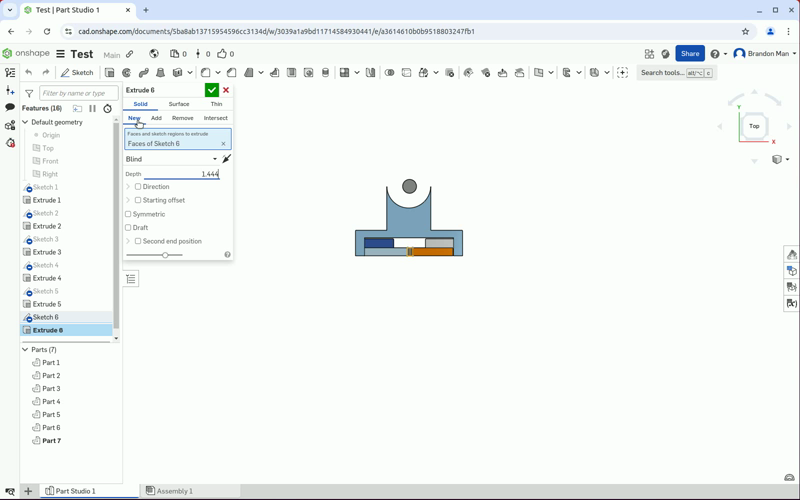
key(enter)
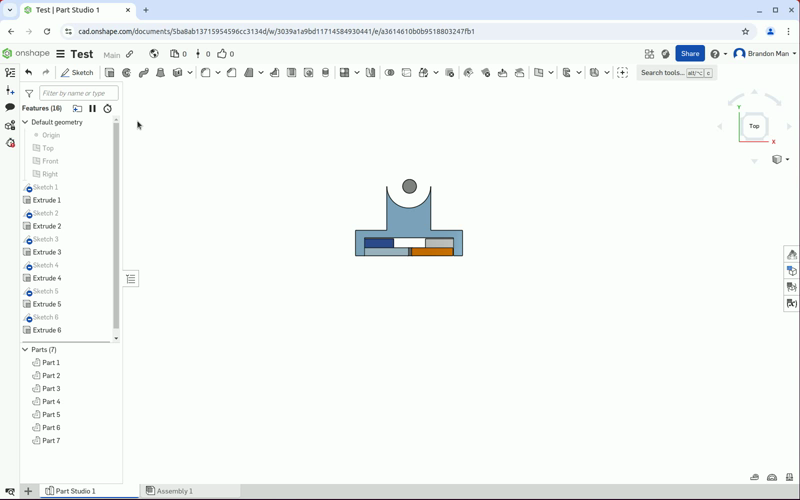
key(shift+h)
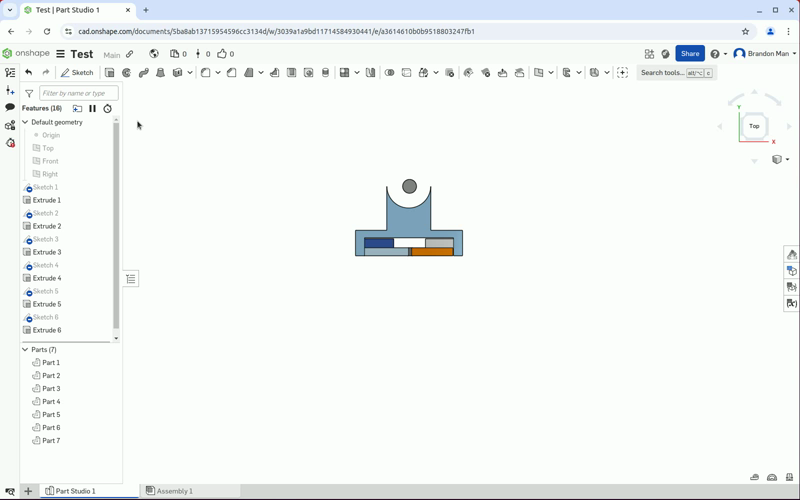
key(shift+h)
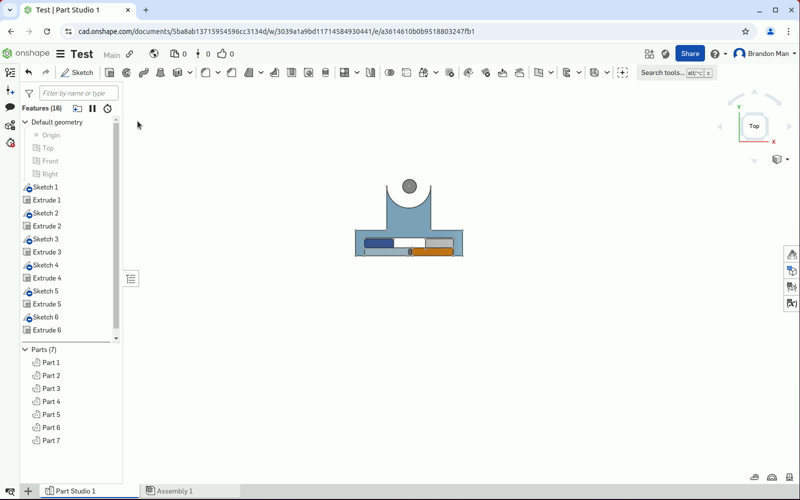
key(shift+7)
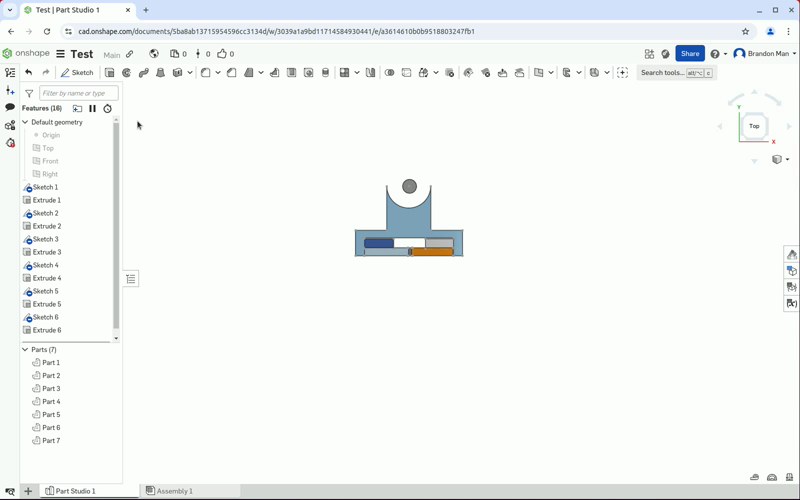
key(up, 3)
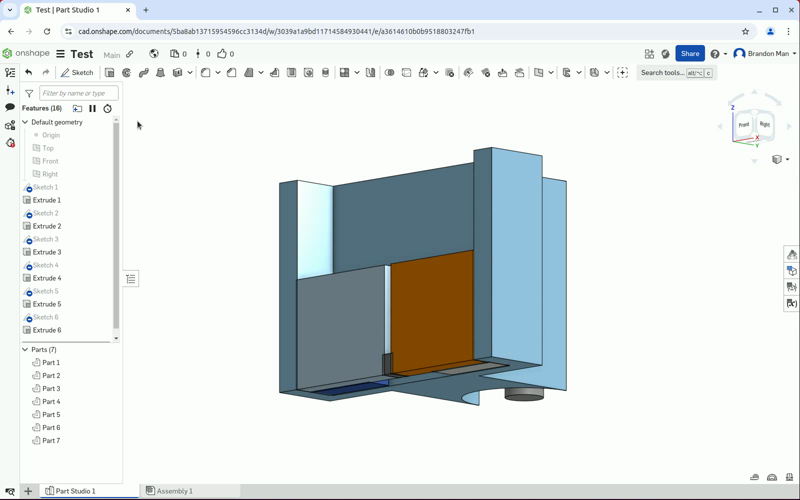
key(left, 3)
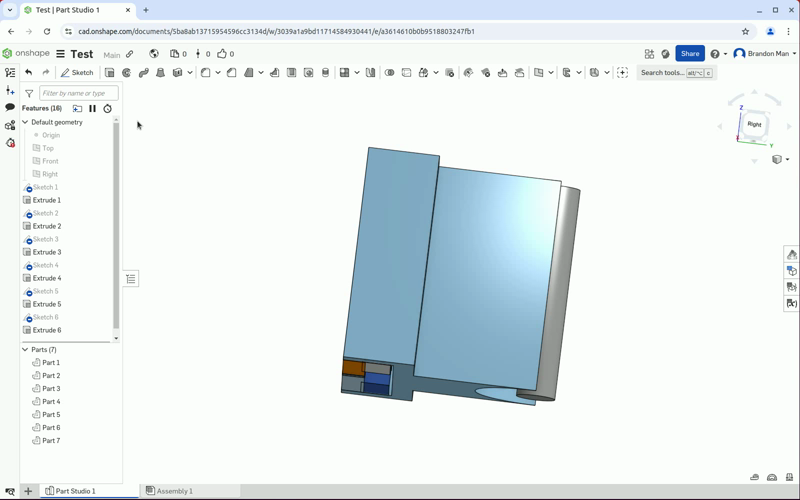
key(right, 3)
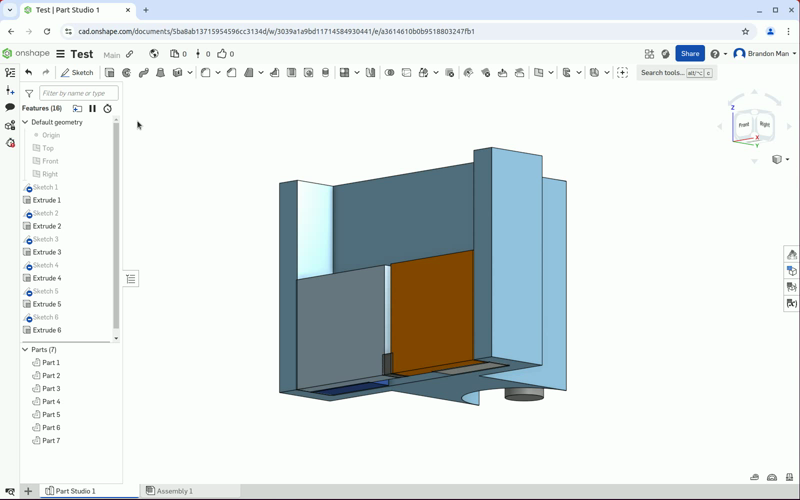
key(down, 3)
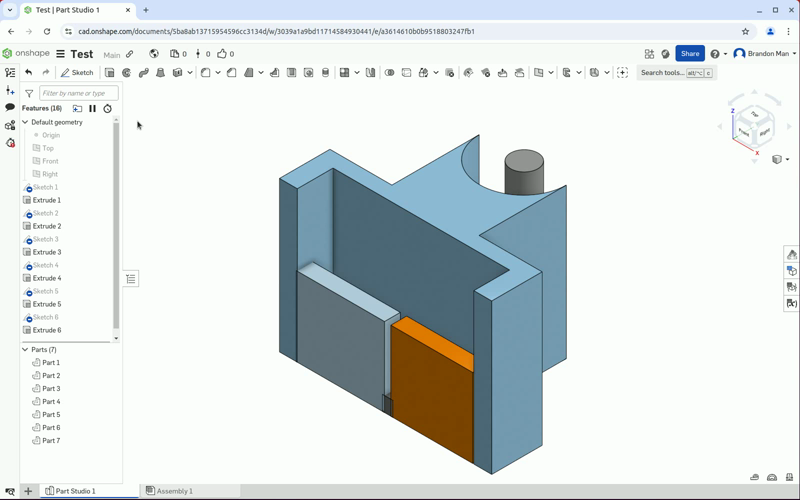
mouse_move(69, 189)
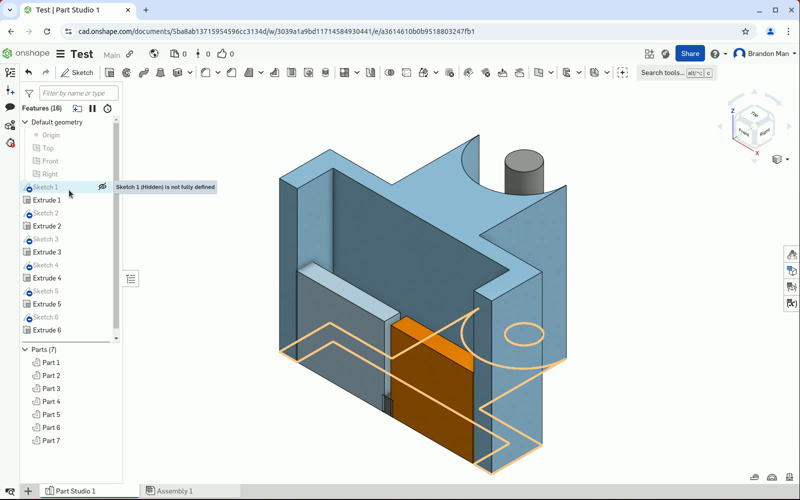
click(69, 189)